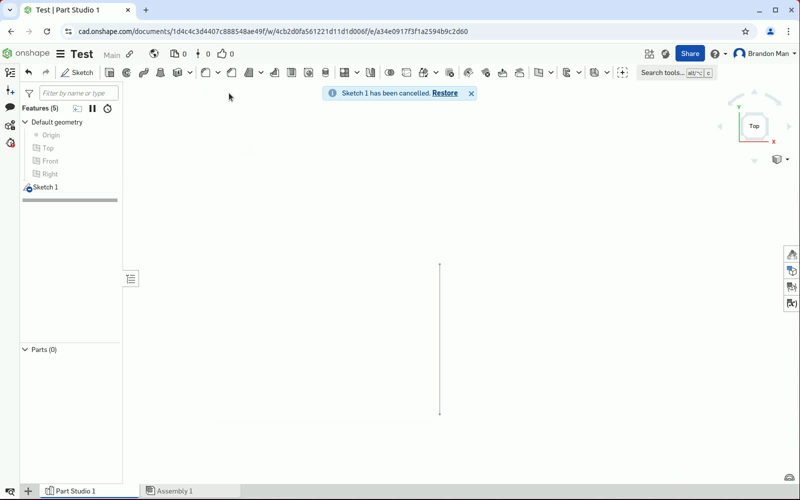
key(shift+h)
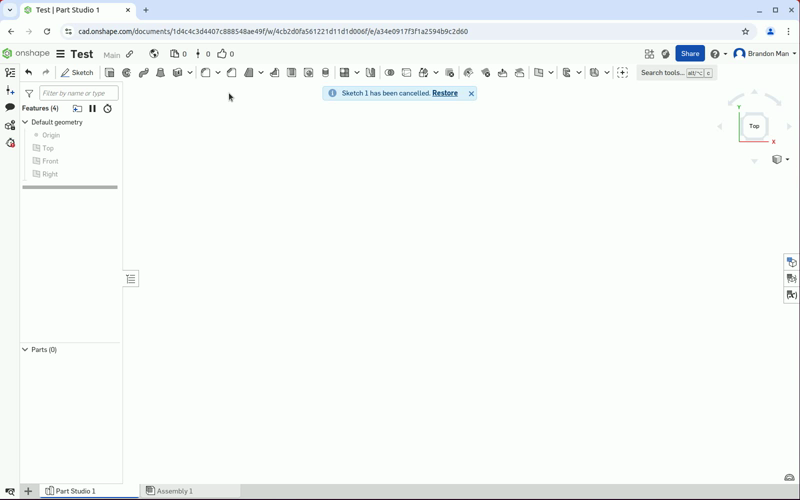
mouse_move(73, 352)
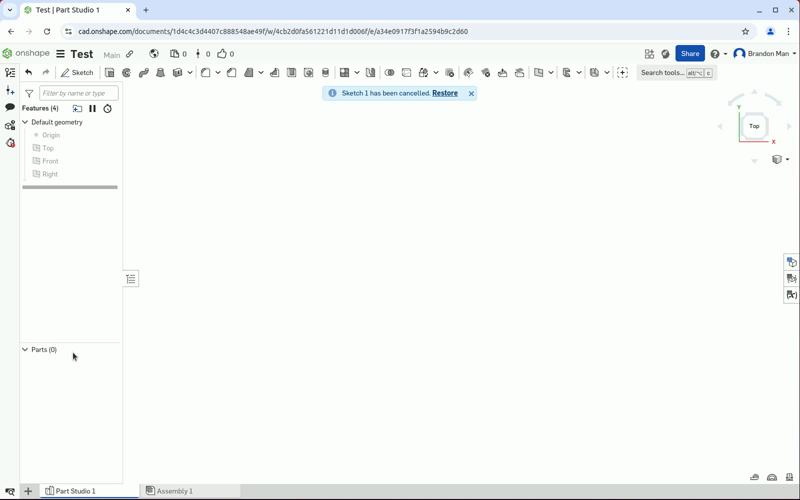
key(y)
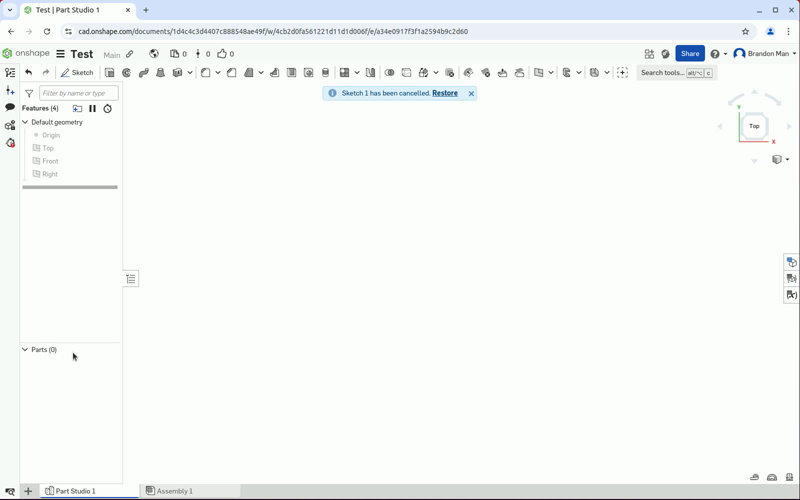
key(shift+p)
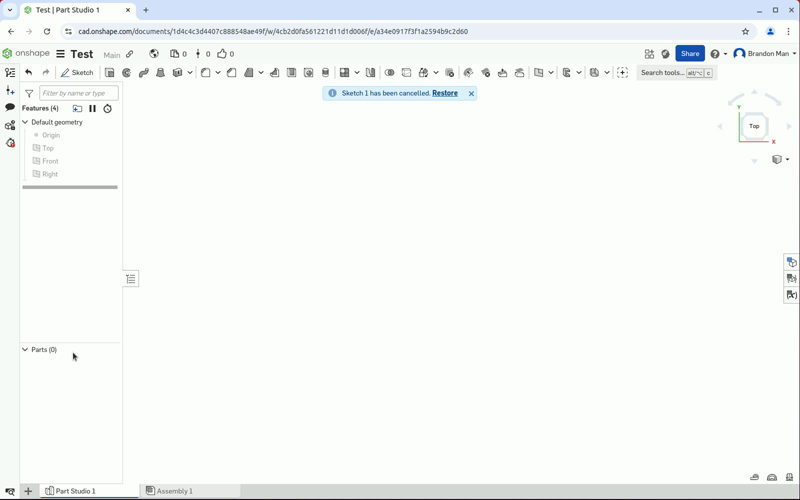
key(space)
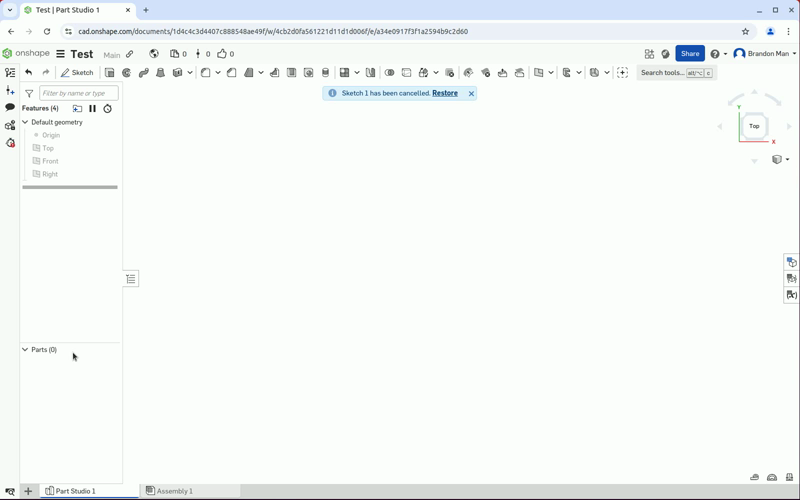
key_down(shift)
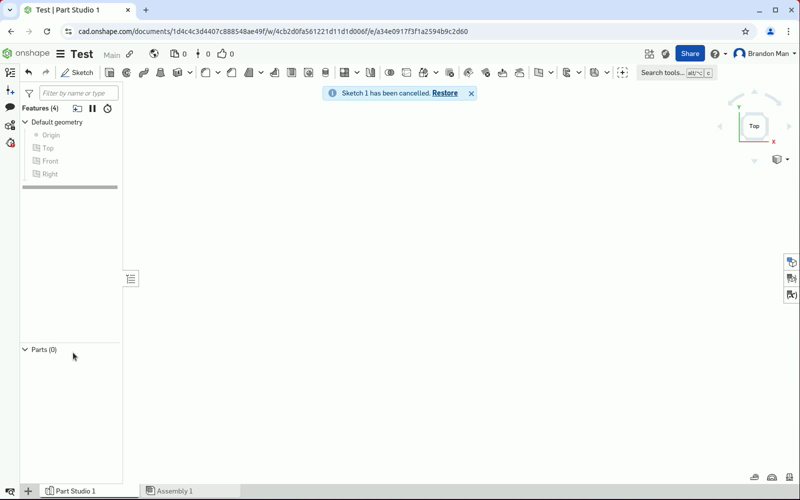
key(up)
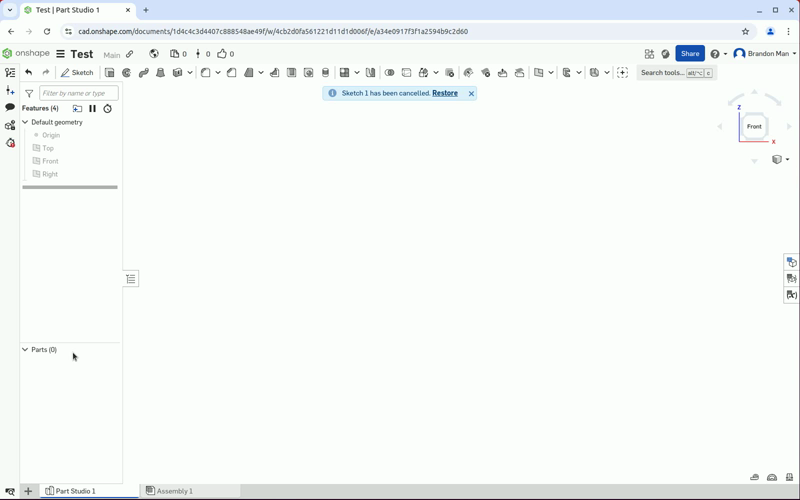
key_up(shift)
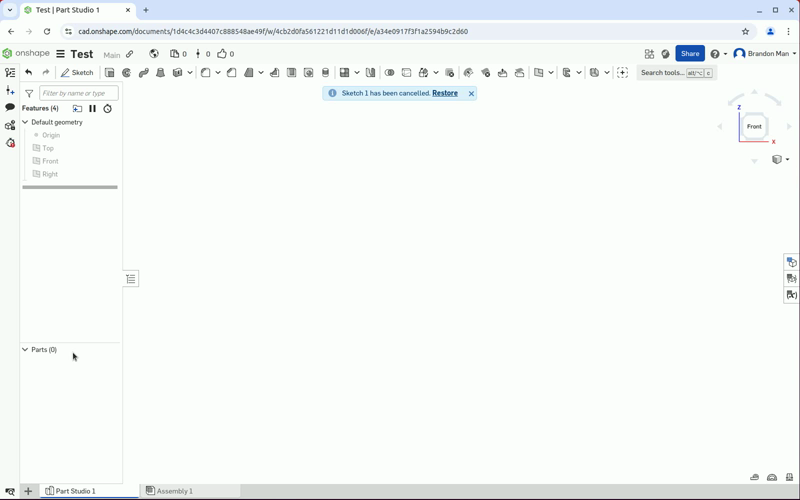
key(space)
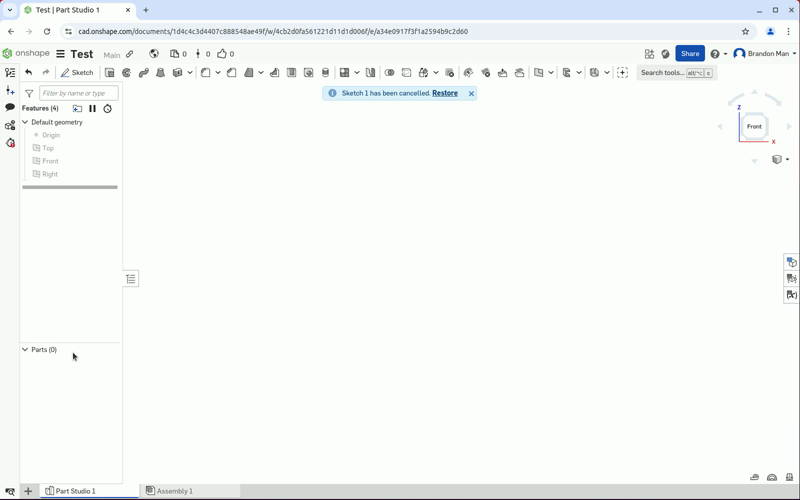
key_down(shift)
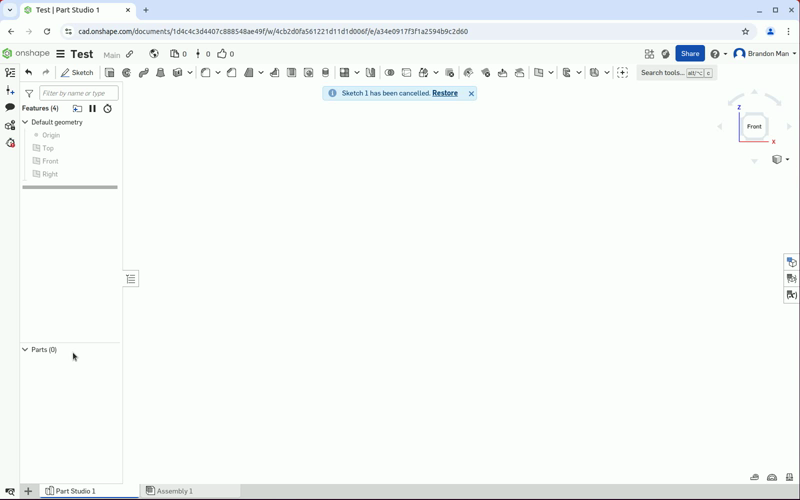
key(left)
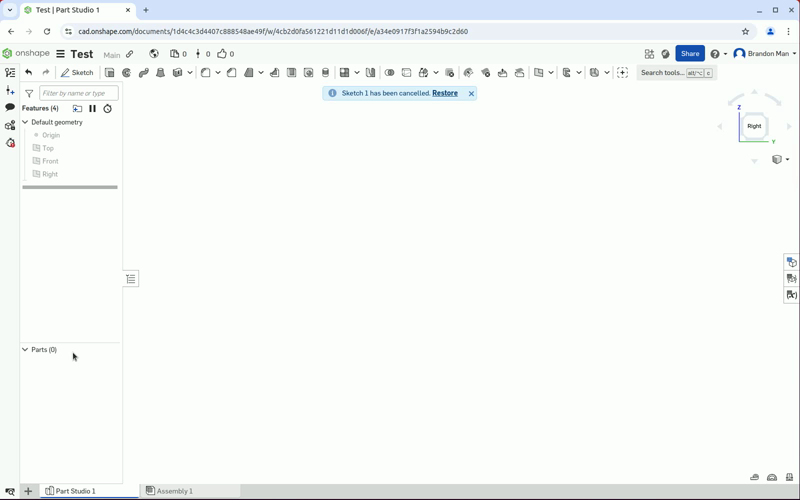
key_up(shift)
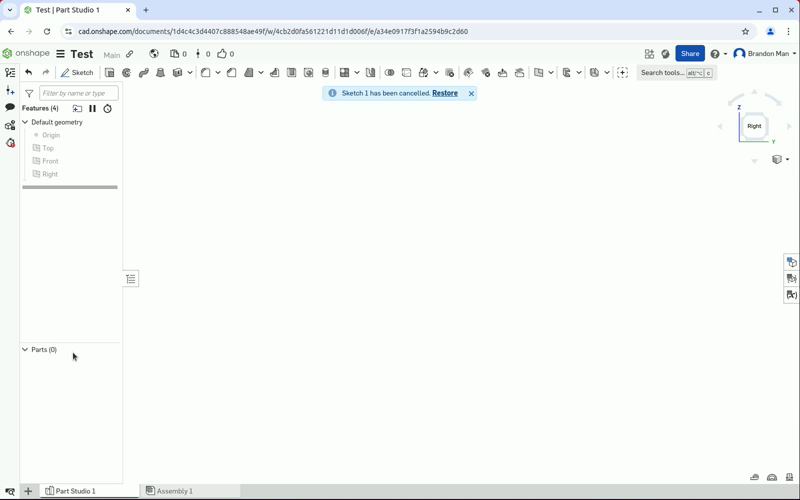
mouse_move(73, 352)
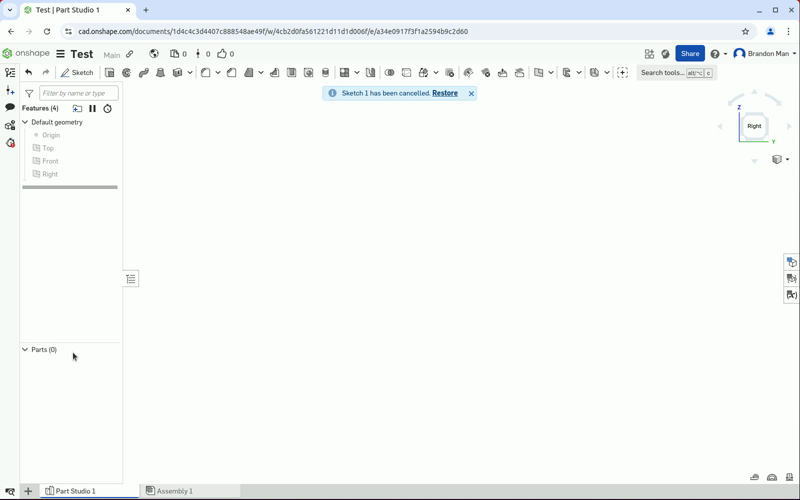
key(shift+y)
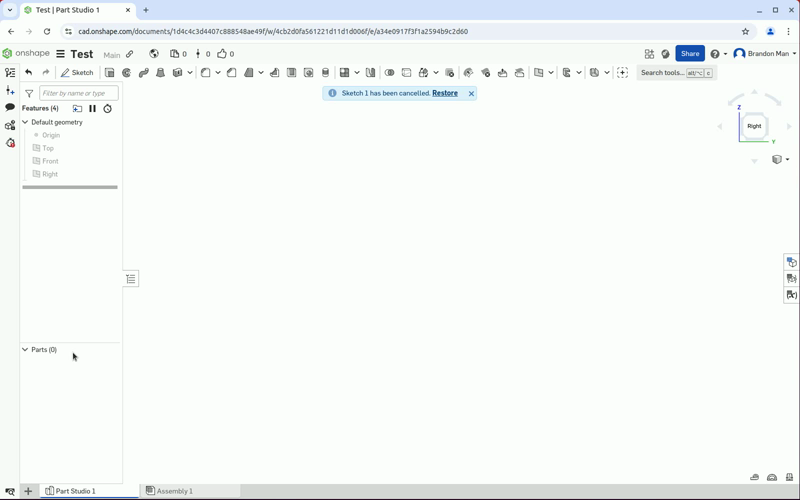
key(shift+s)
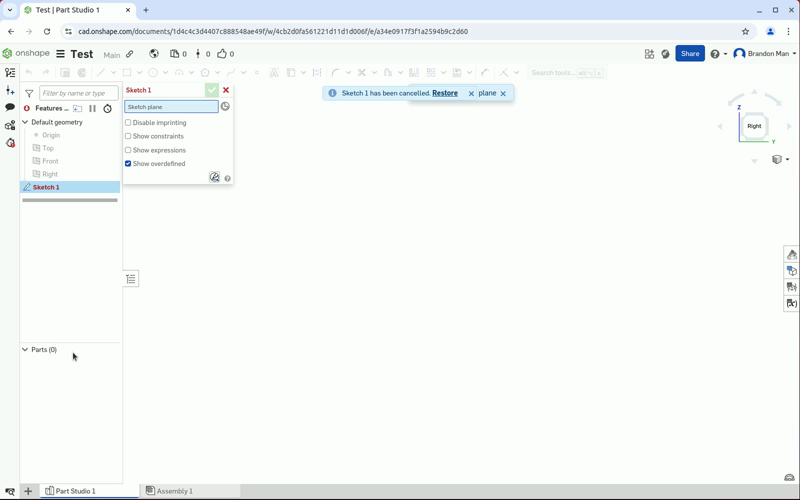
mouse_move(73, 176)
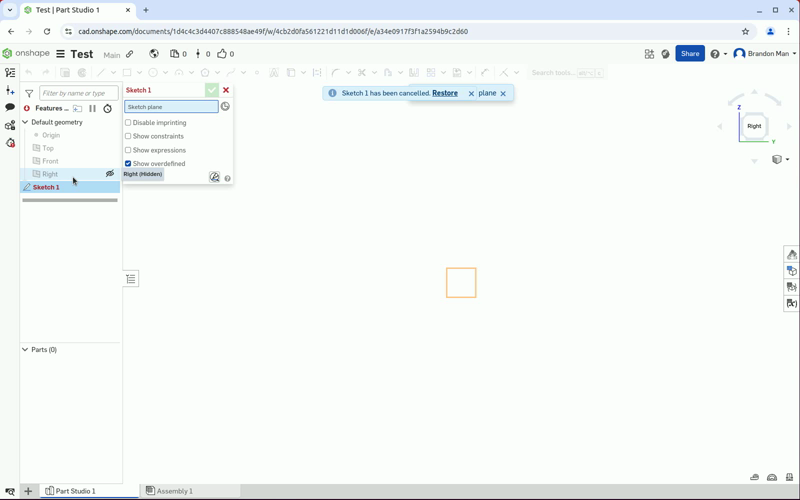
click(73, 176)
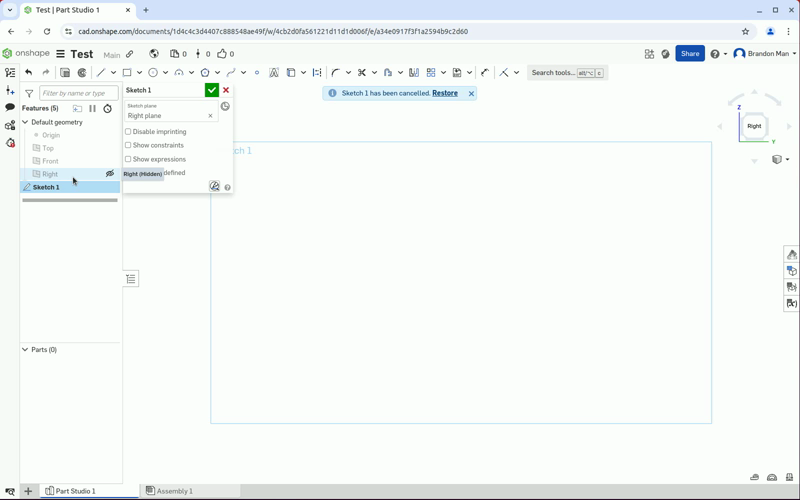
mouse_move(73, 352)
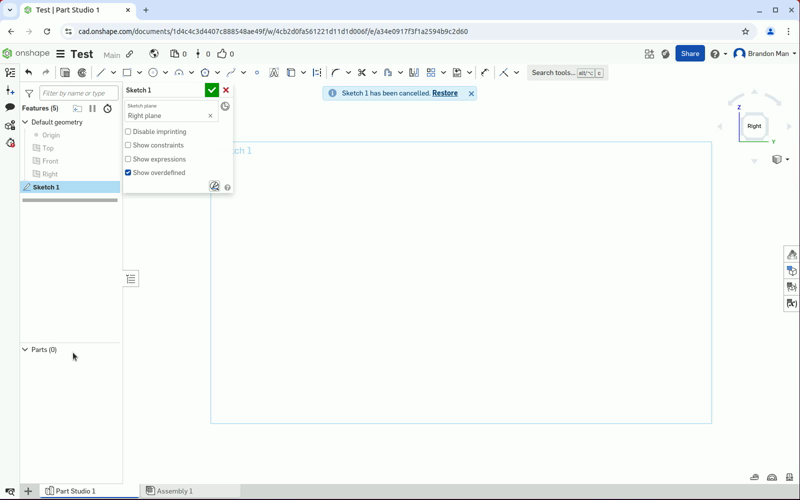
key(y)
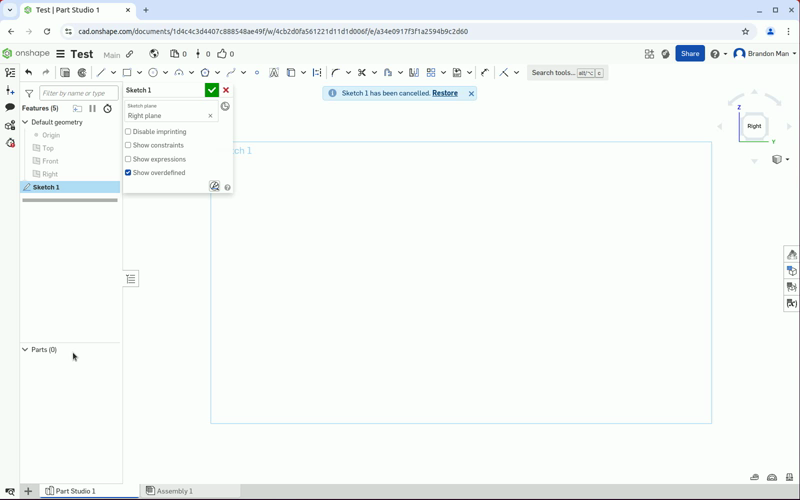
key(l)
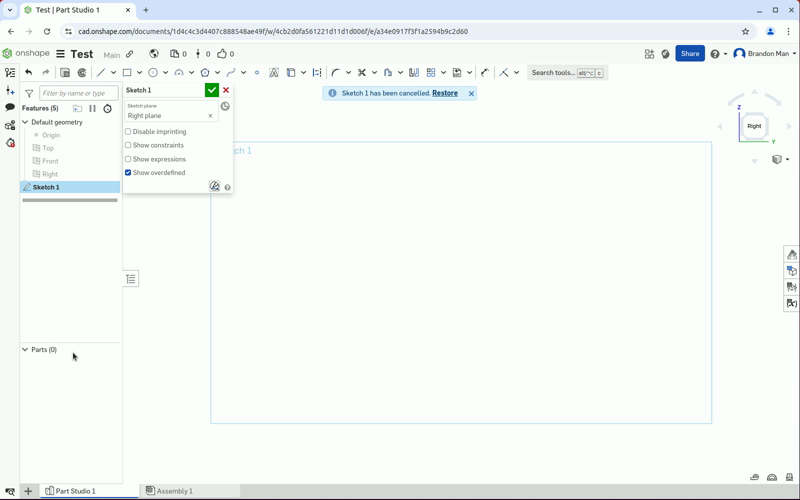
key_down(shift)
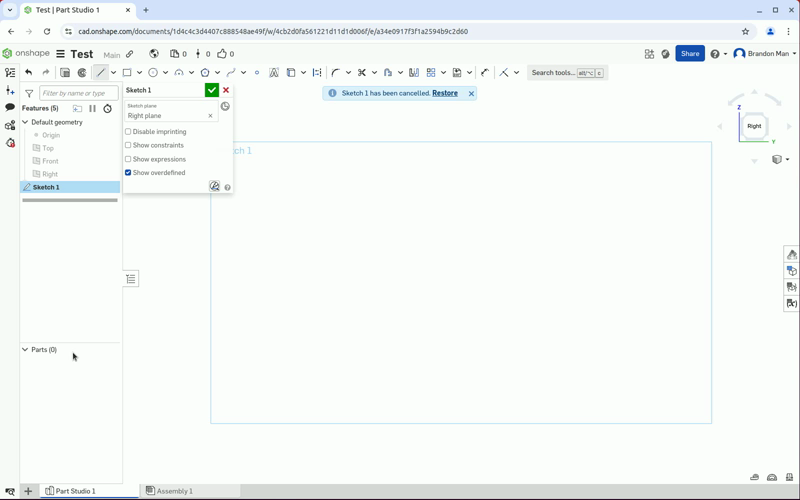
mouse_move(447, 170)
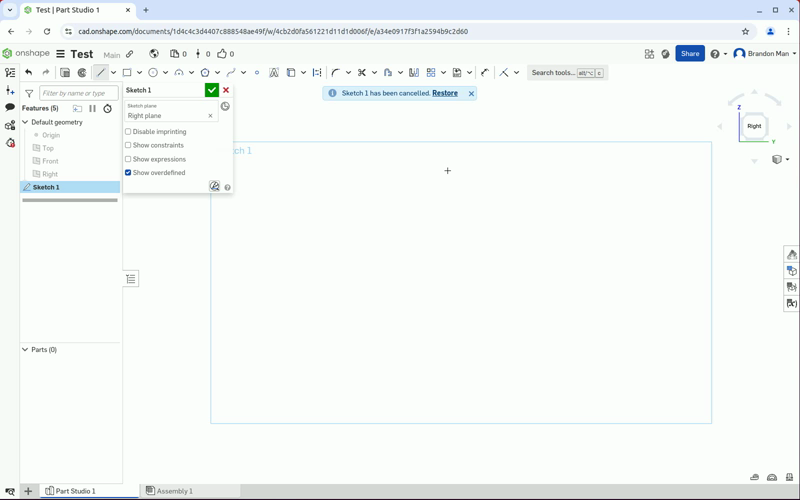
click(447, 170)
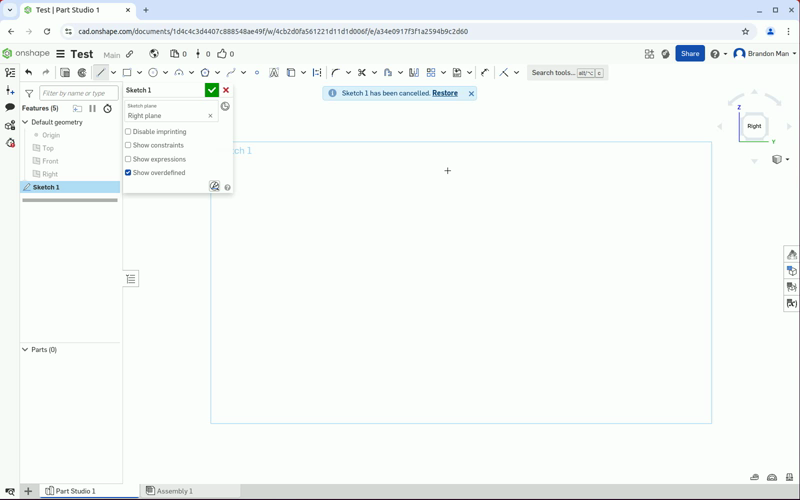
key_up(shift)
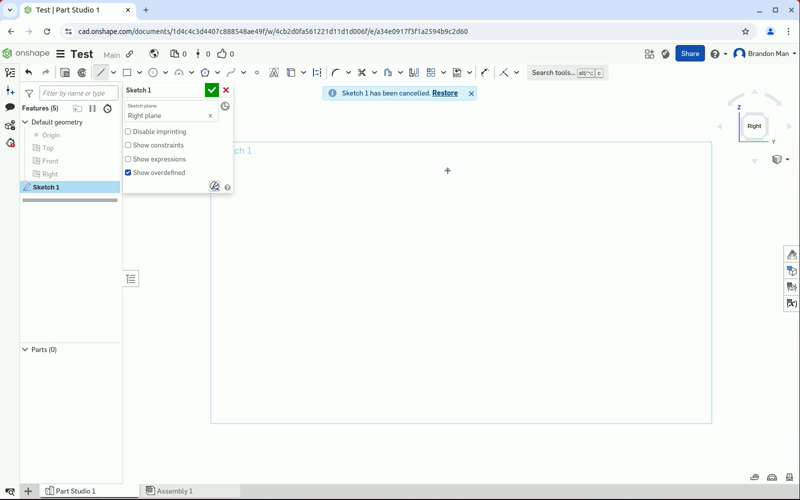
key_down(shift)
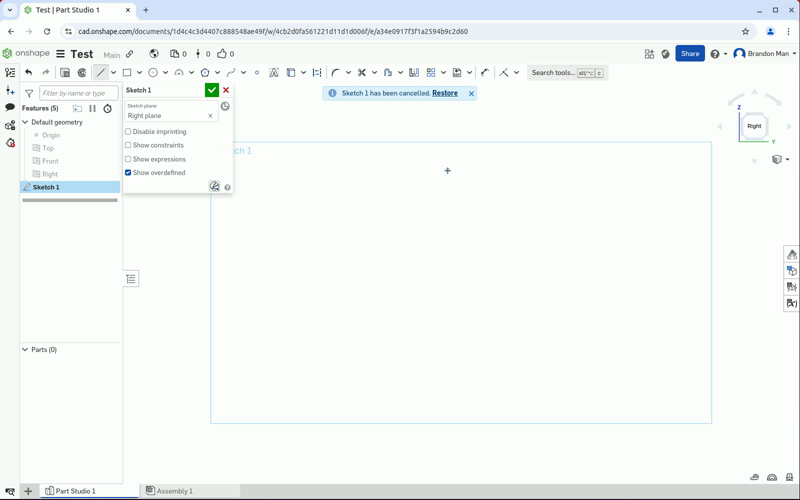
mouse_move(460, 282)
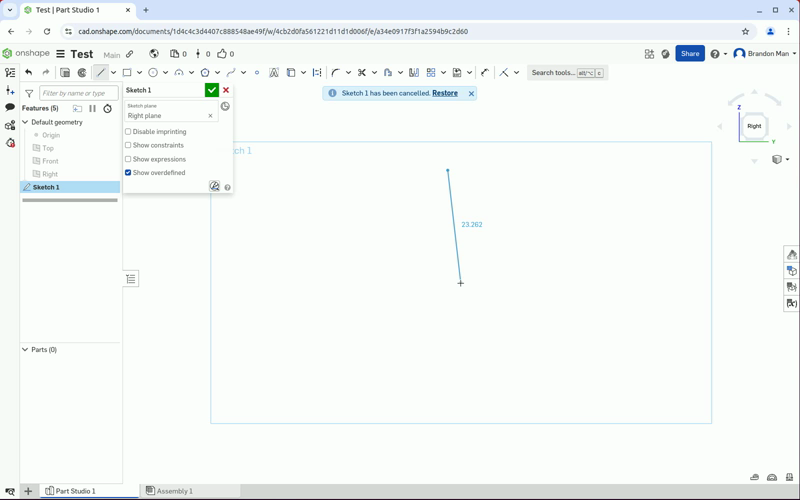
click(460, 282)
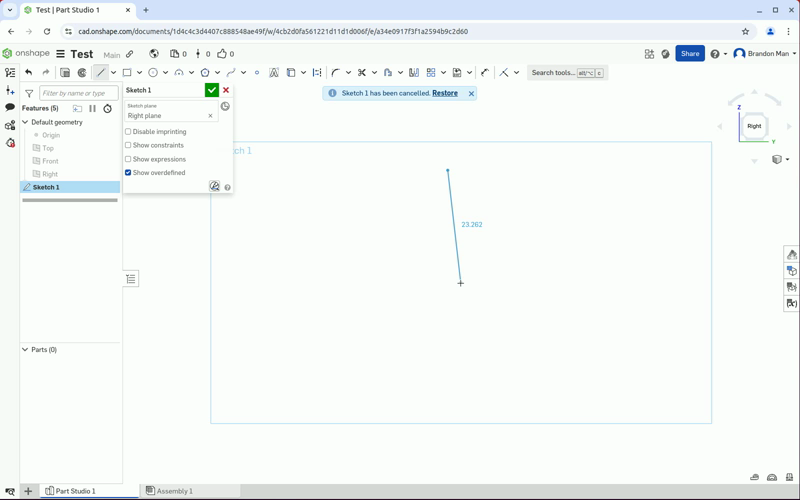
key_up(shift)
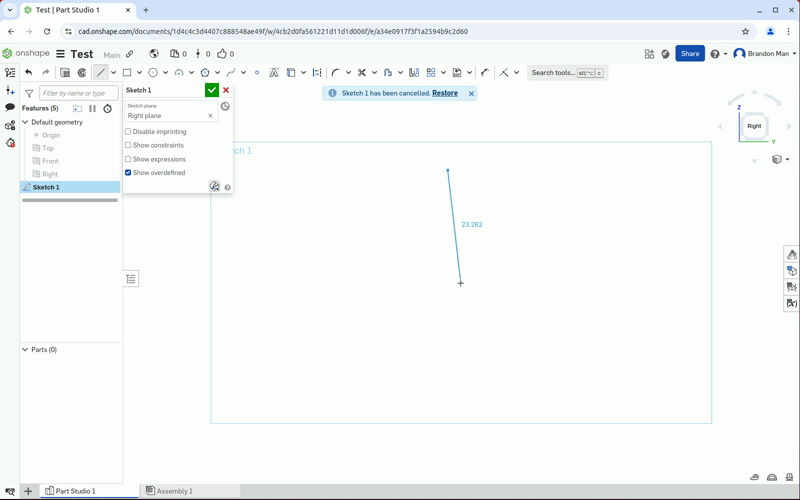
key_down(shift)
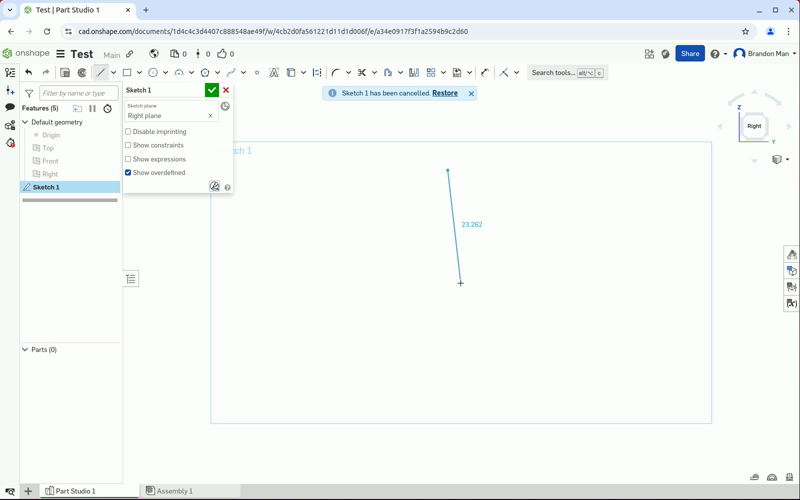
mouse_move(460, 170)
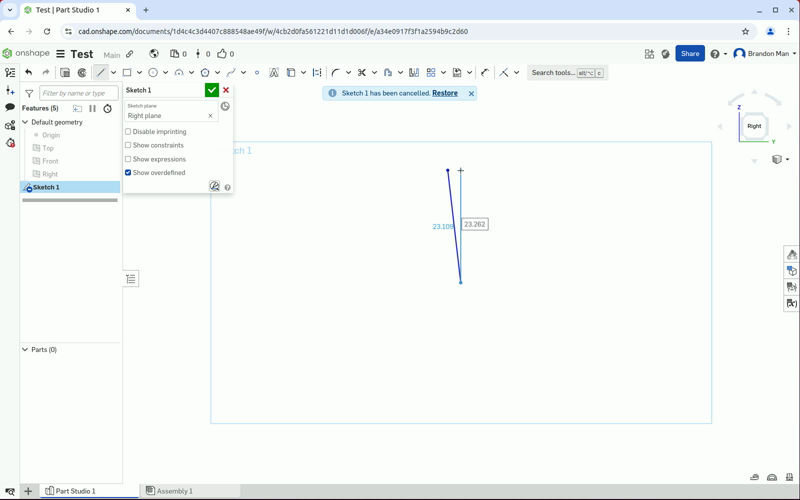
click(460, 170)
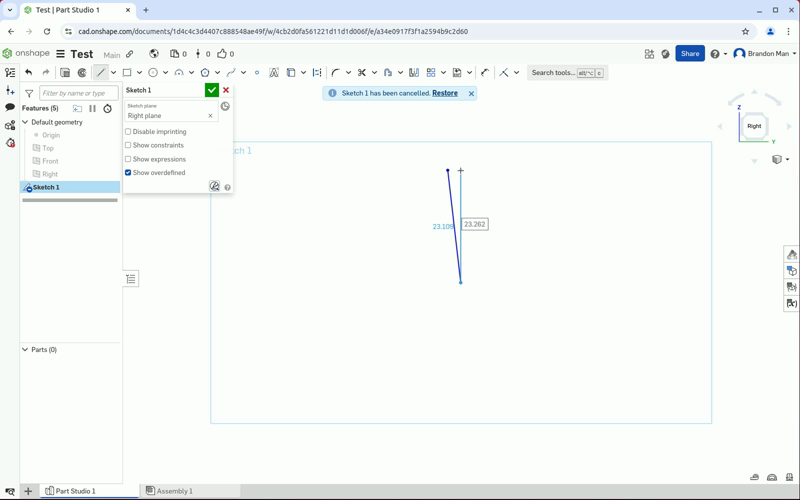
key_up(shift)
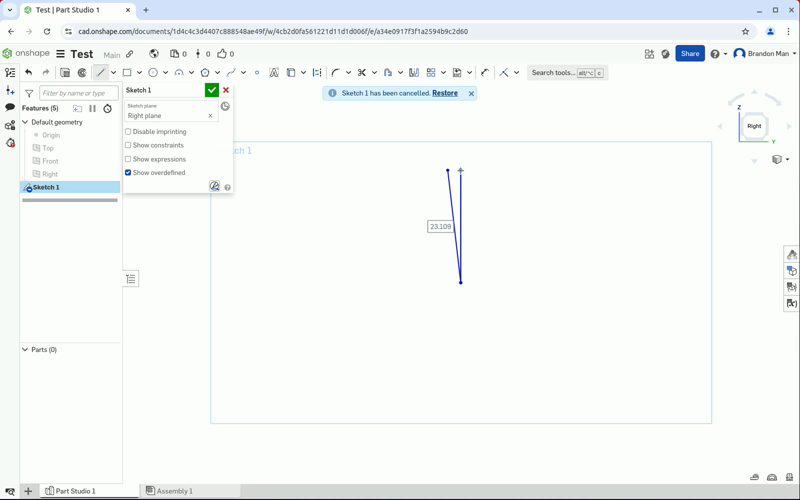
mouse_move(490, 170)
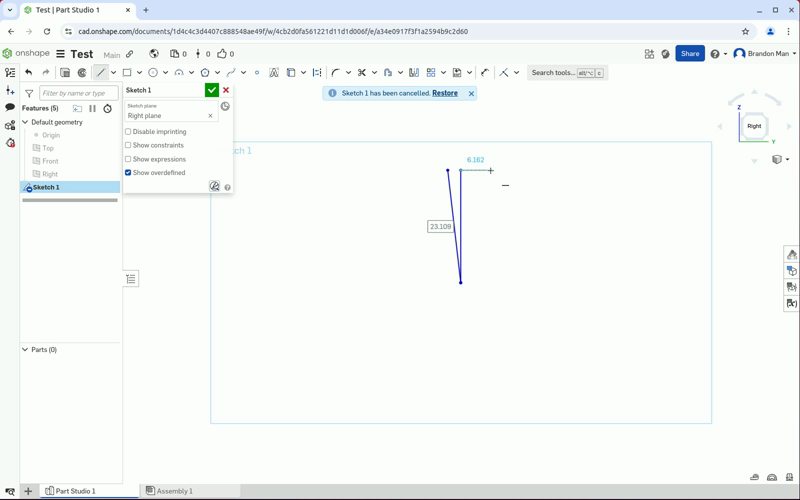
key_down(shift)
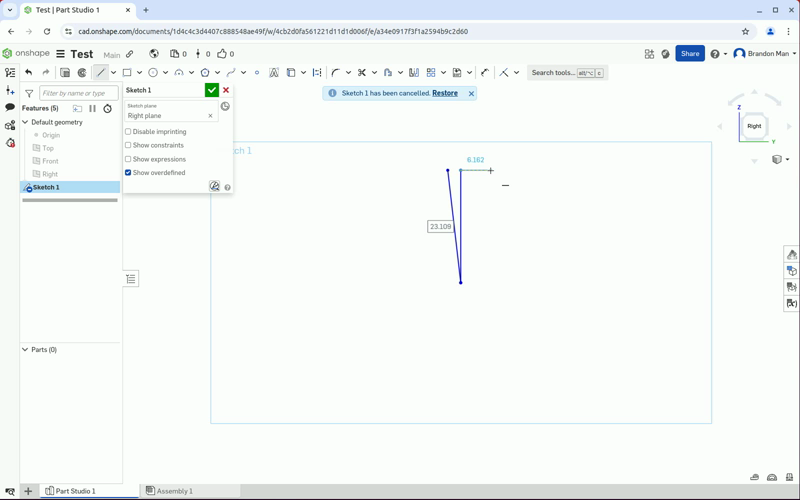
mouse_move(447, 170)
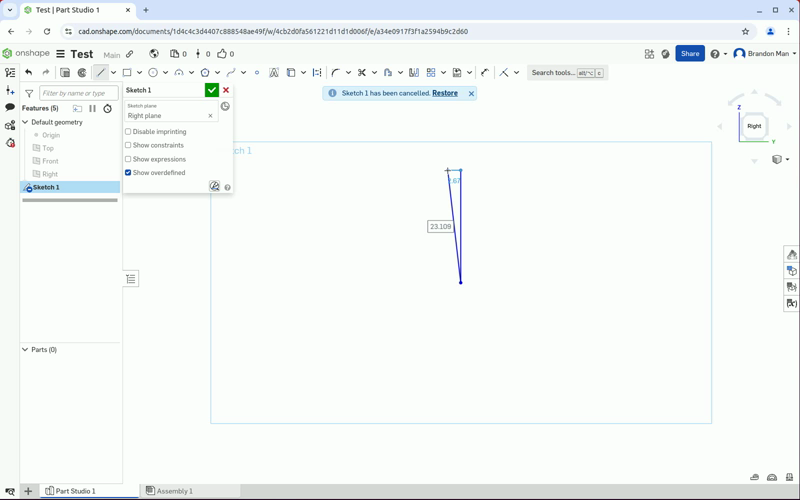
key_up(shift)
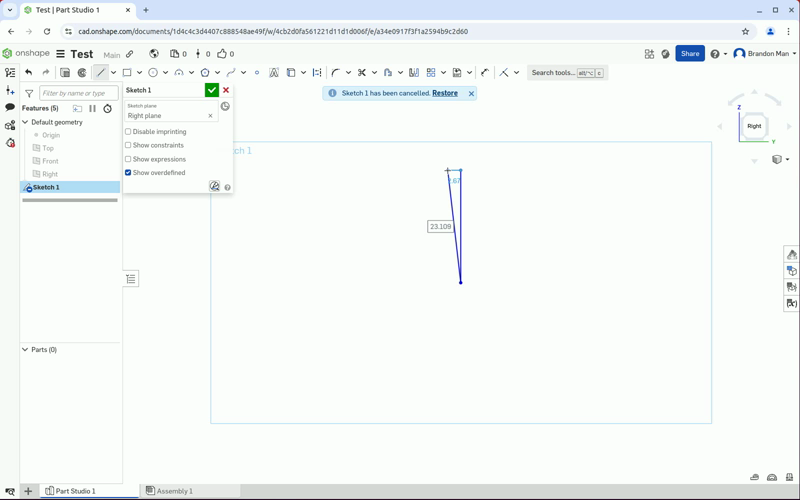
click(447, 170)
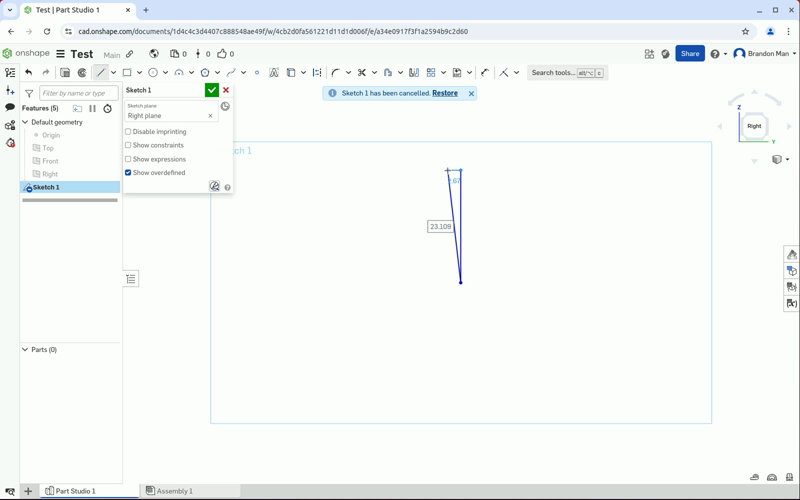
key(esc)
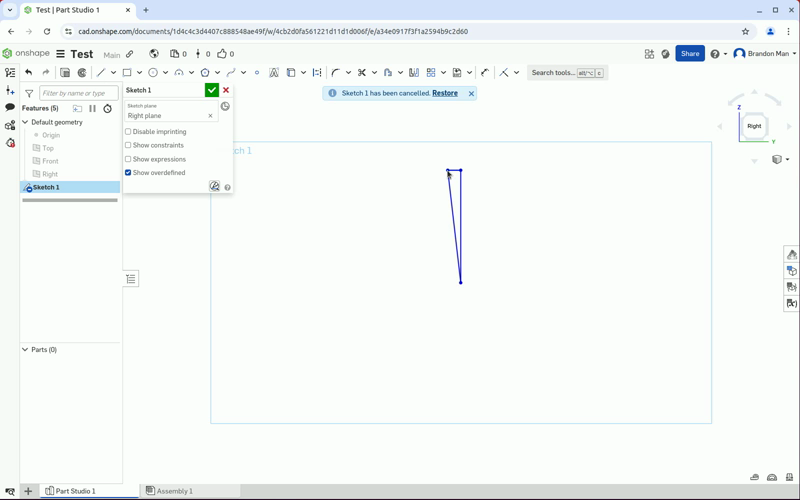
mouse_move(454, 208)
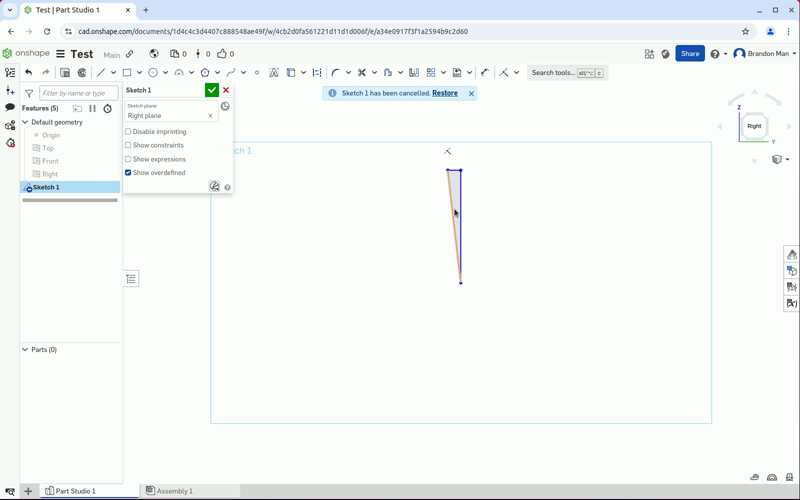
scroll(6)
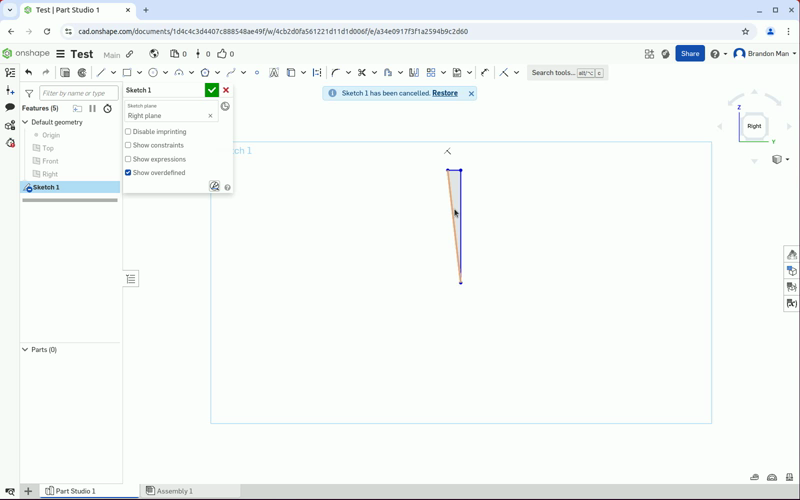
scroll(6)
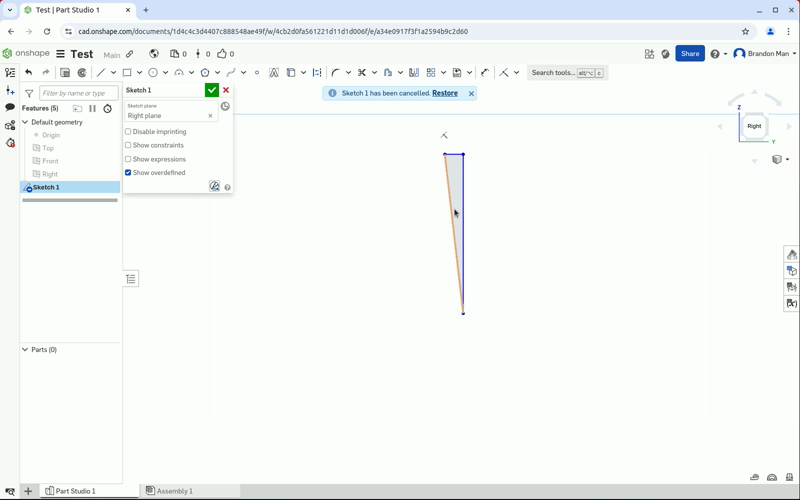
scroll(6)
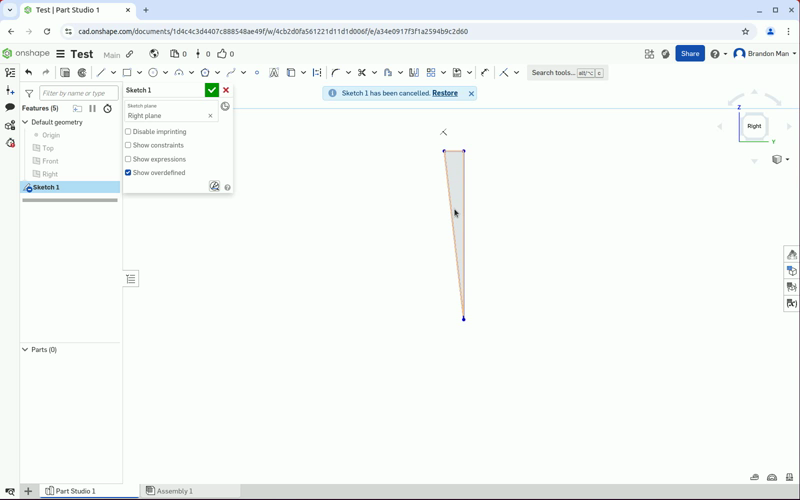
scroll(6)
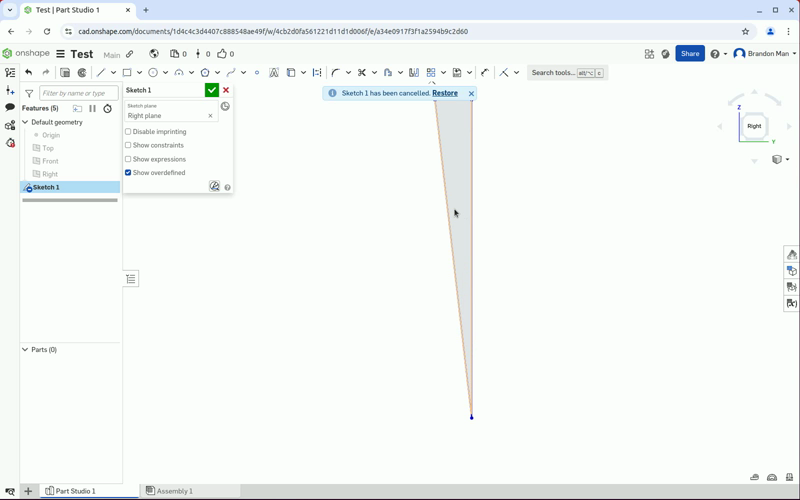
scroll(6)
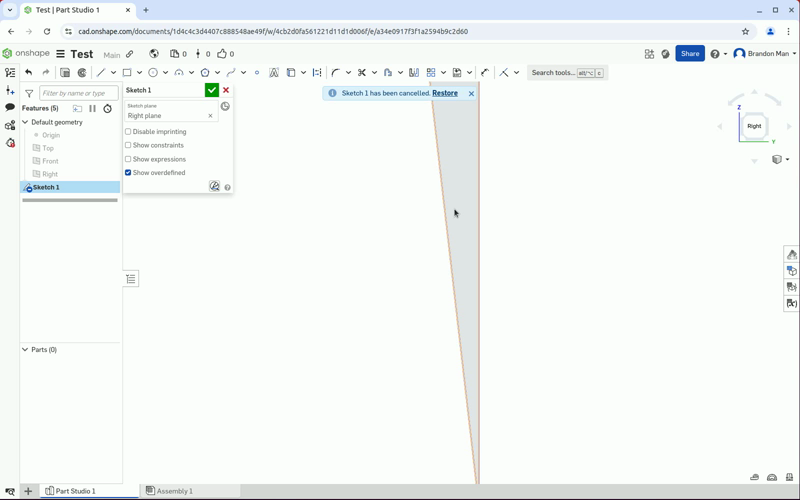
scroll(6)
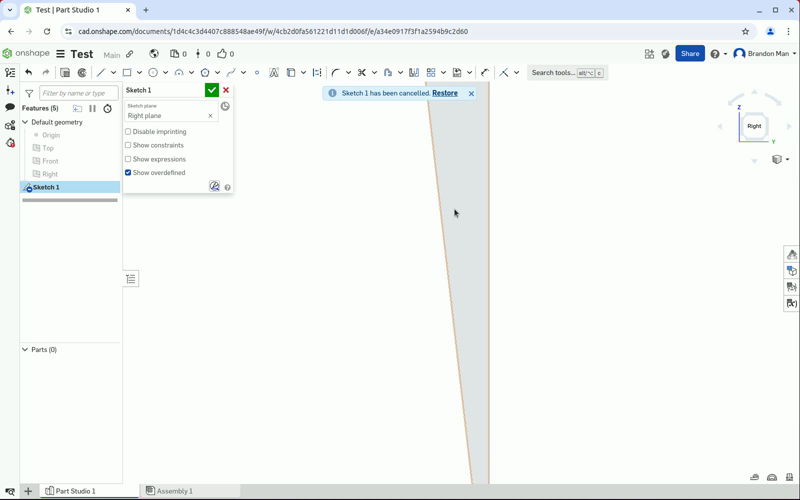
scroll(6)
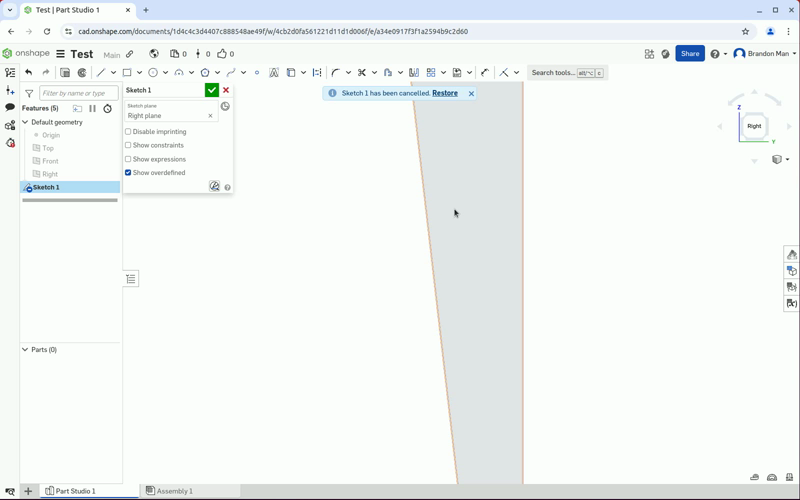
click(454, 208)
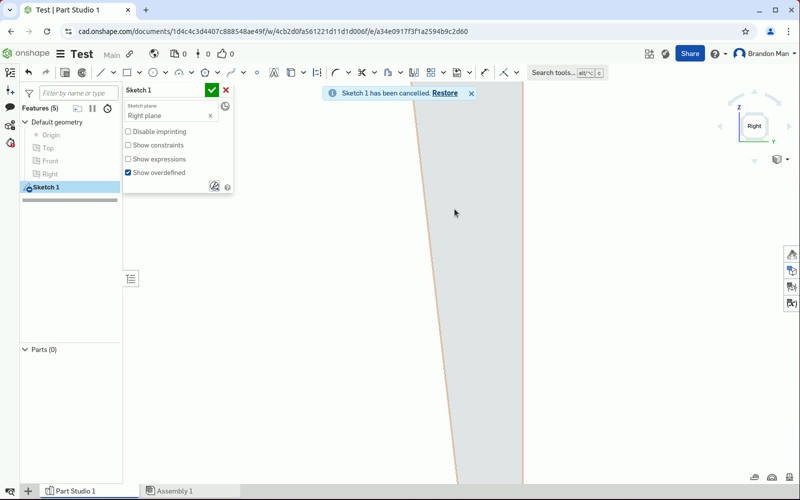
scroll(-6)
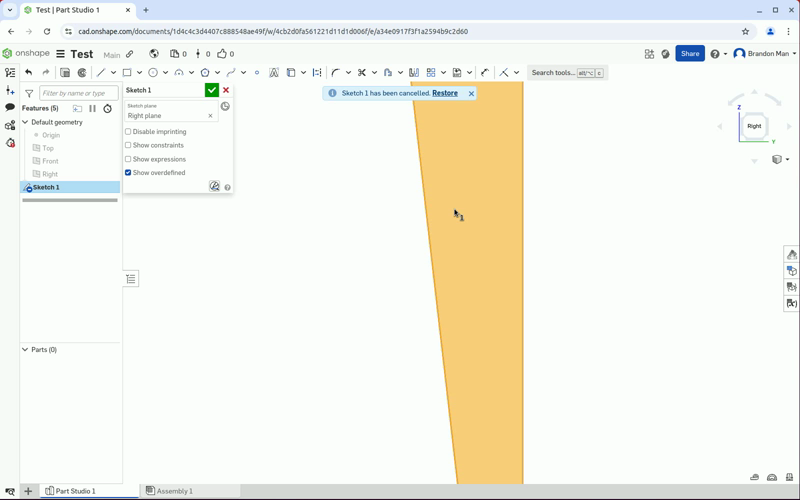
scroll(-6)
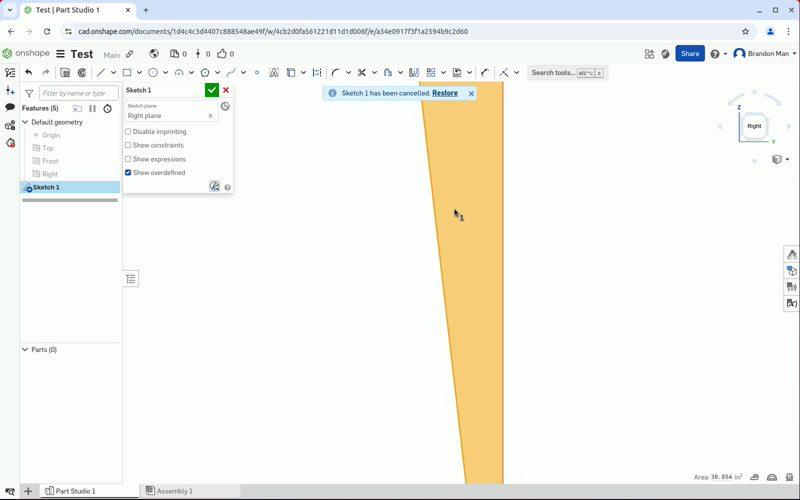
scroll(-6)
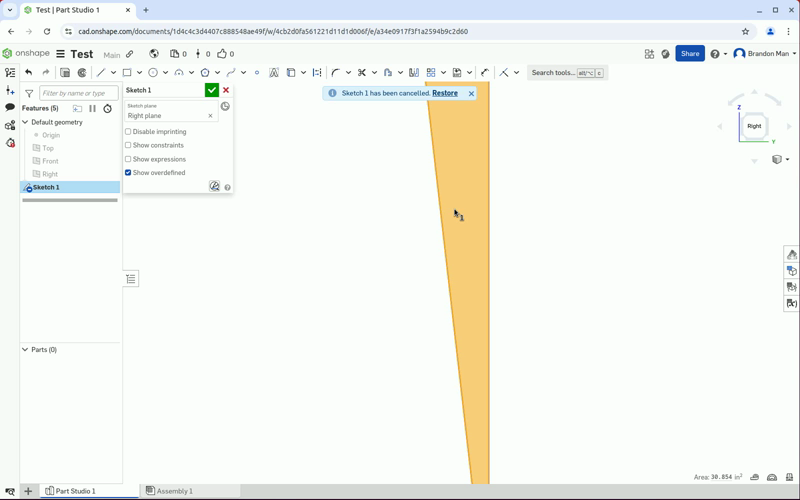
scroll(-6)
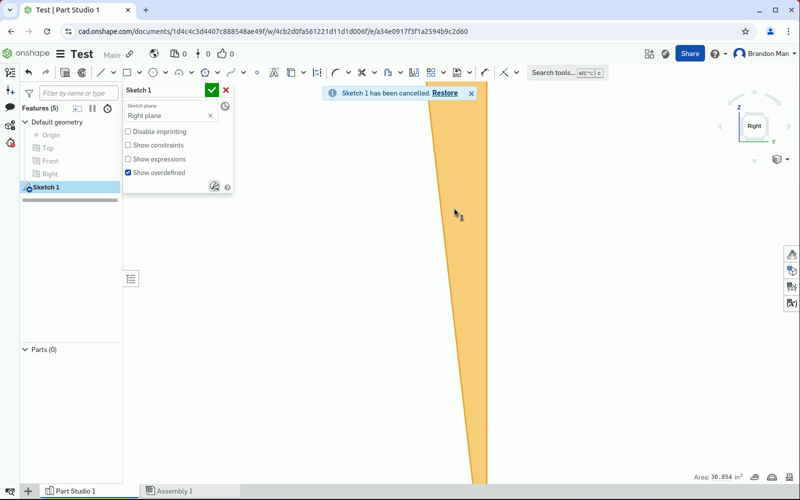
scroll(-6)
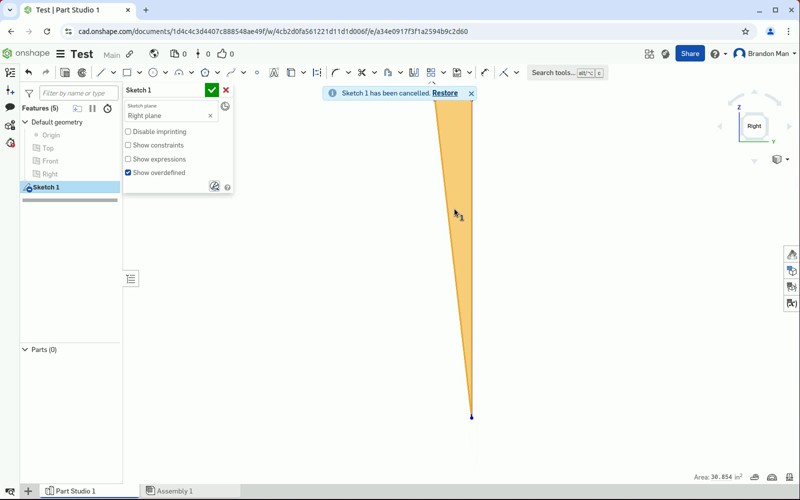
scroll(-6)
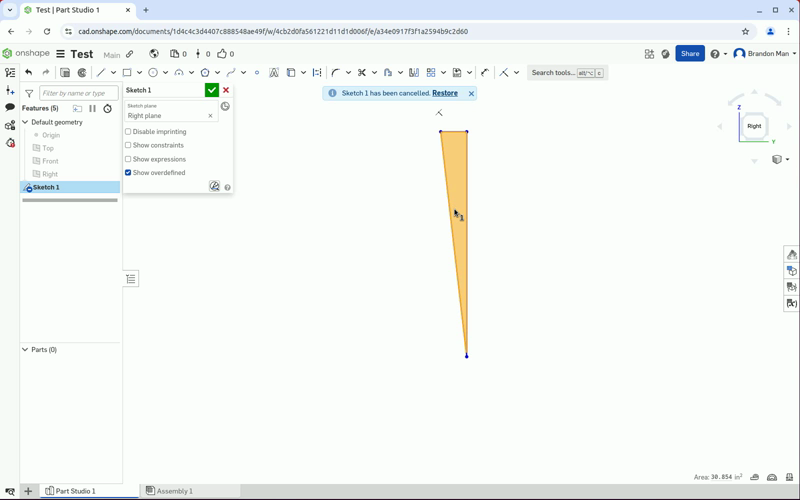
scroll(-6)
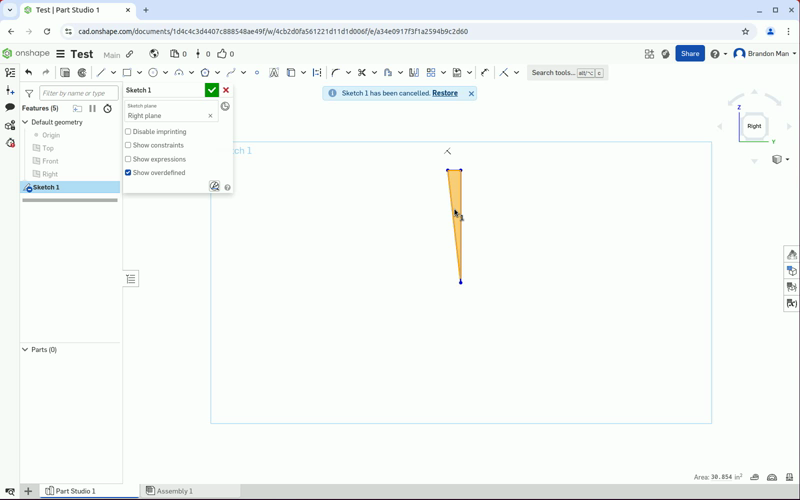
mouse_move(73, 352)
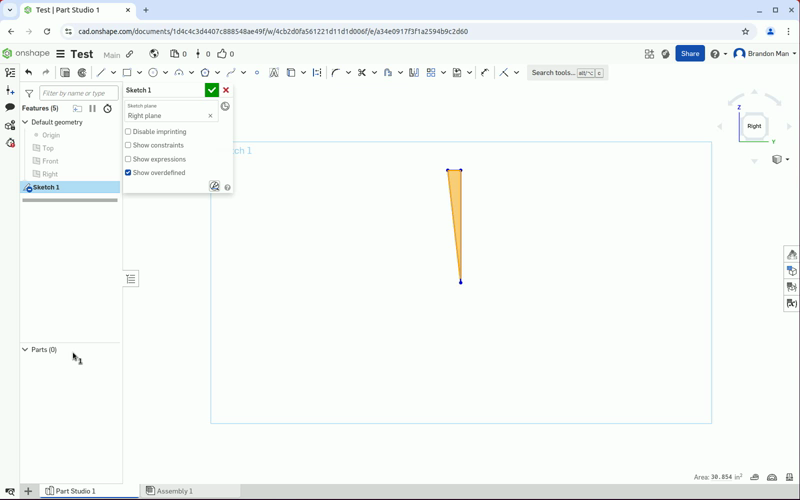
key(shift+y)
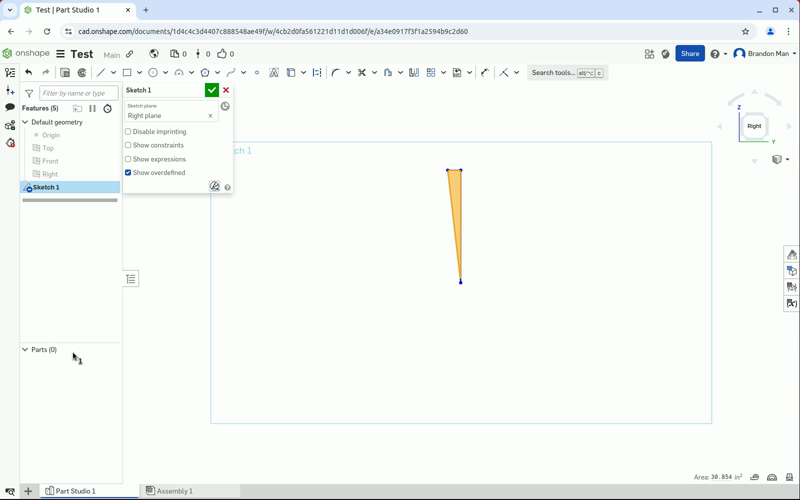
key(shift+e)
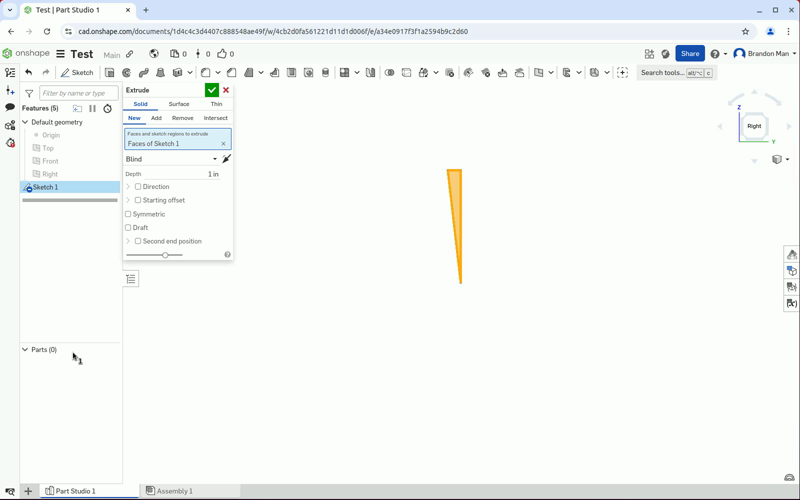
mouse_move(143, 106)
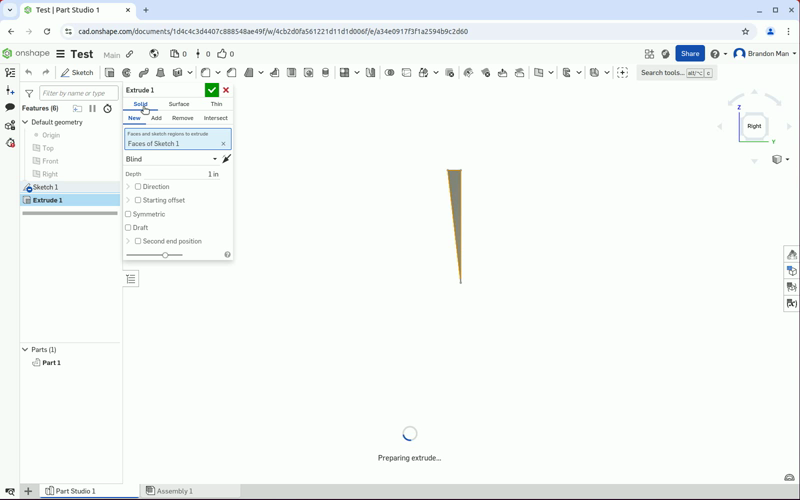
click(143, 106)
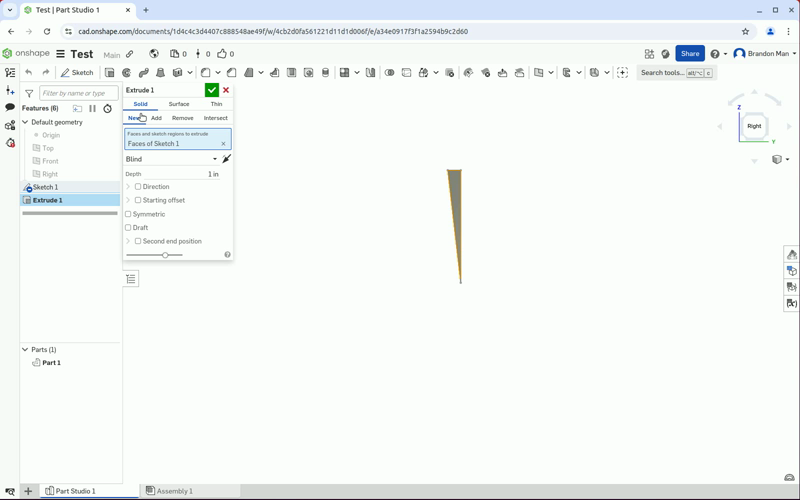
mouse_move(137, 120)
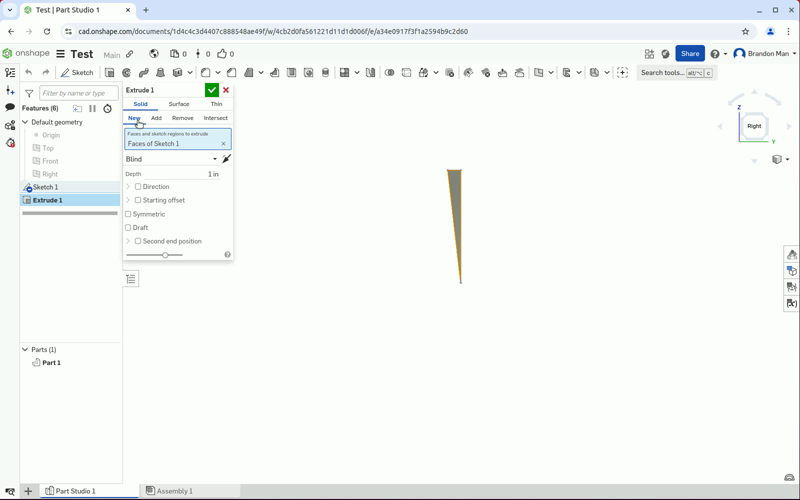
click(137, 120)
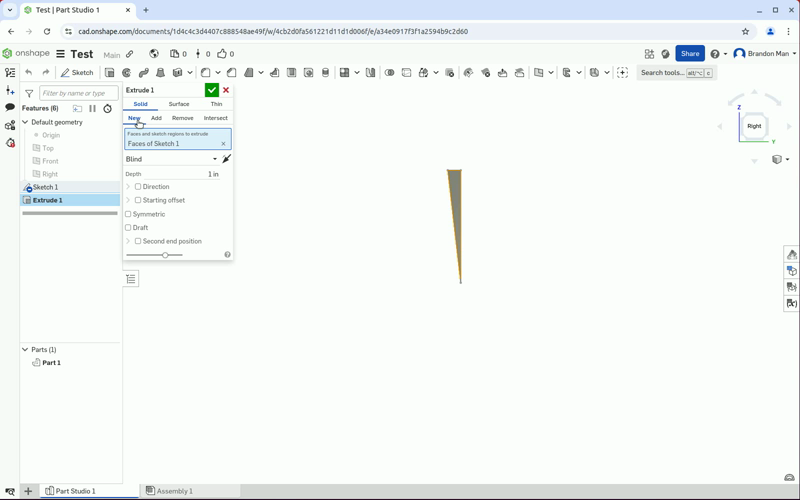
key(tab, 4)
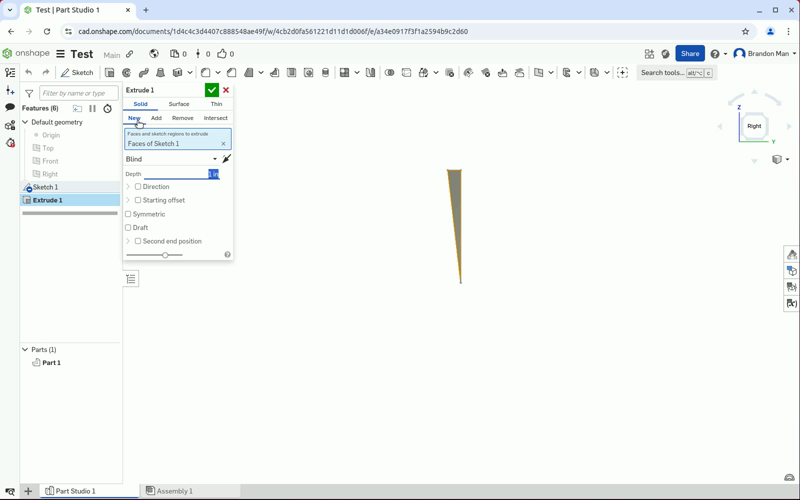
text(15.405)
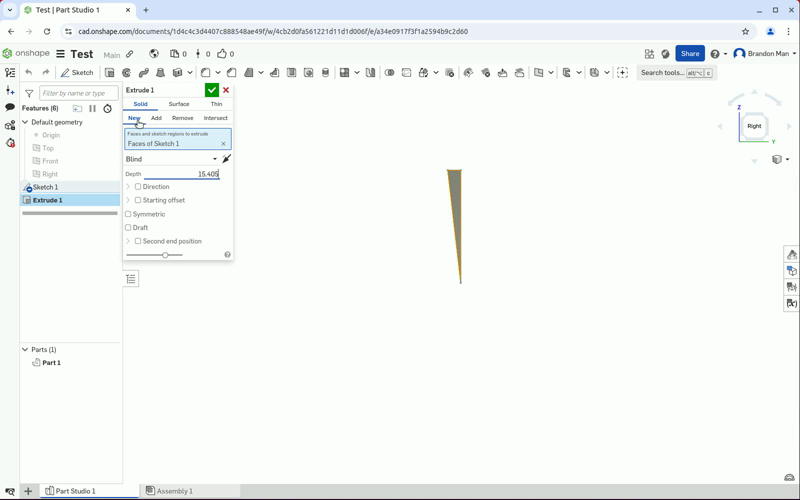
key(tab, 3)
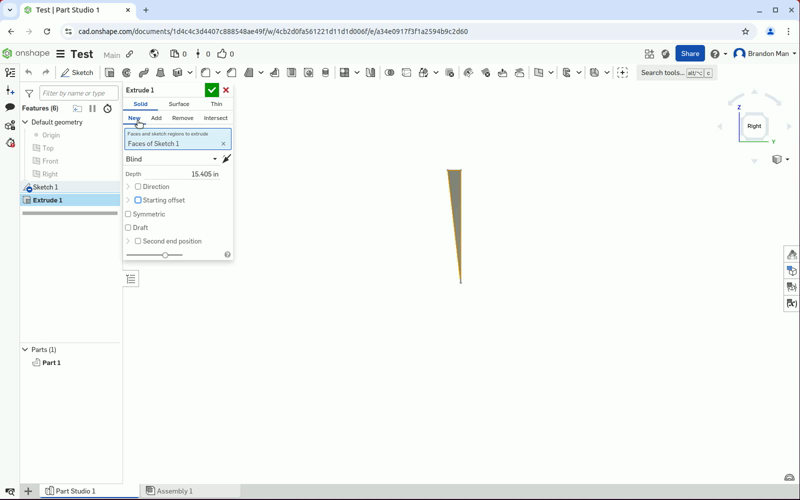
key(tab, 2)
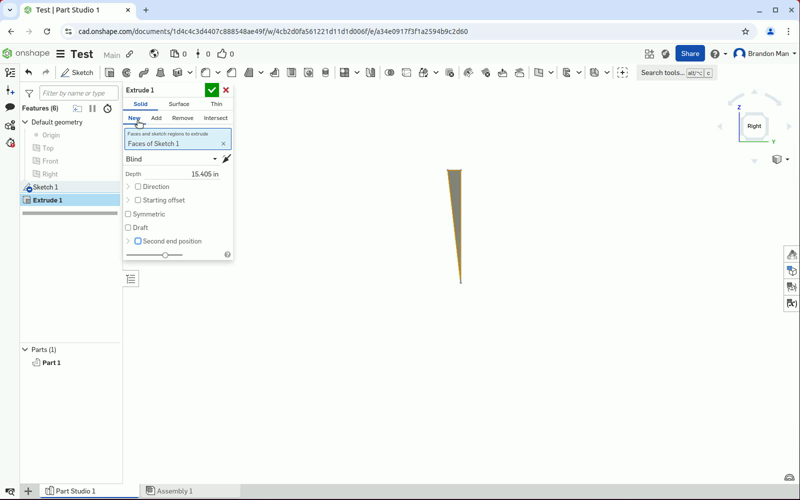
key(space)
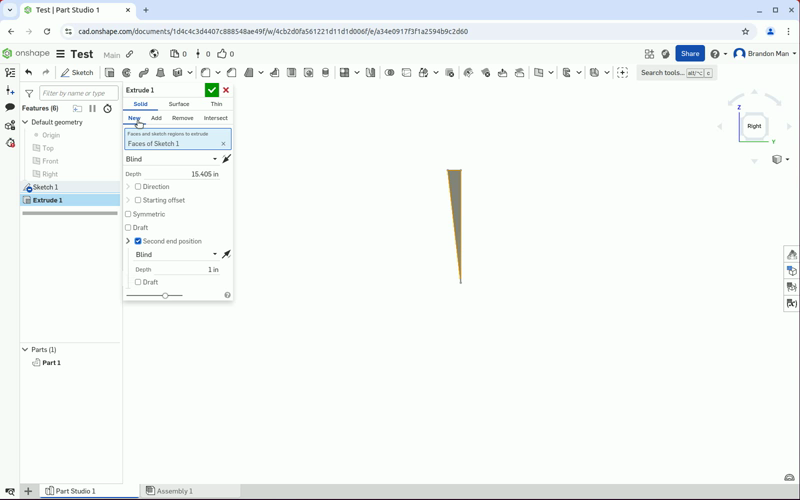
key(tab, 3)
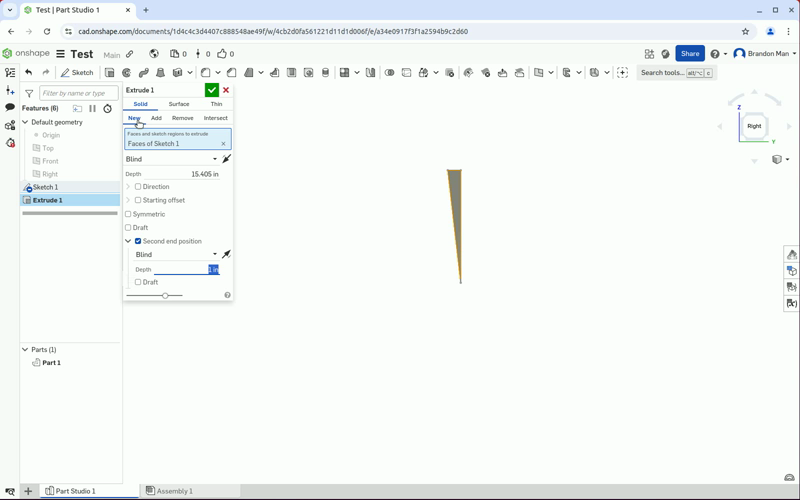
text(10.351)
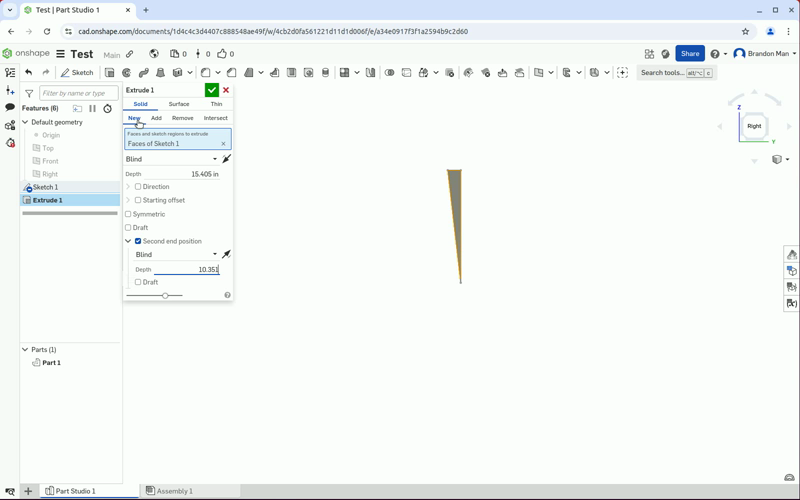
key(enter)
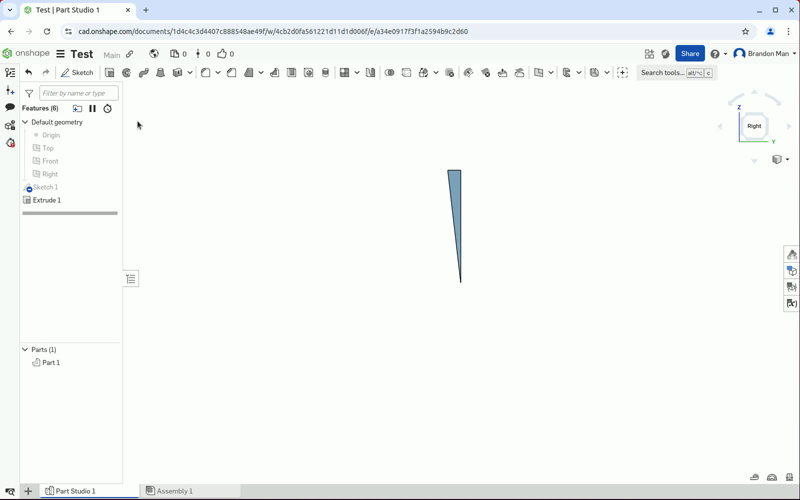
key(shift+h)
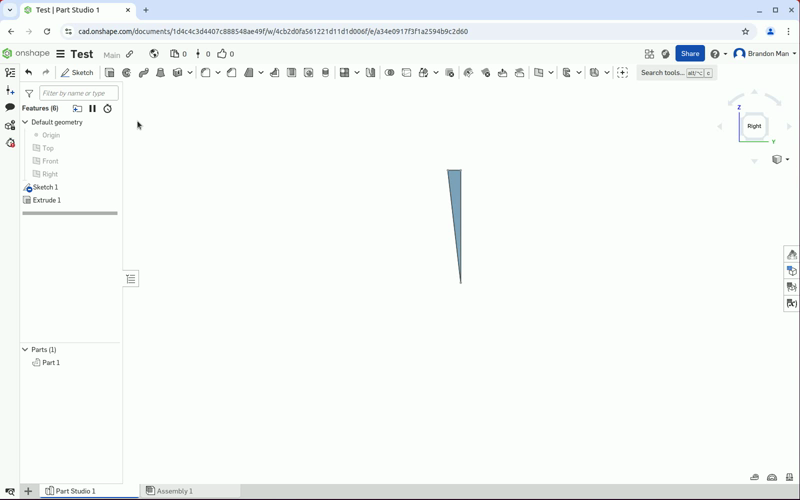
key(shift+h)
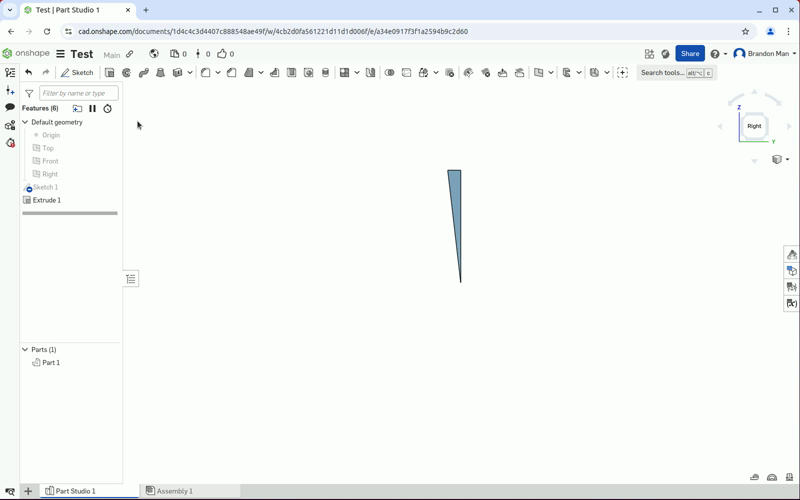
mouse_move(73, 189)
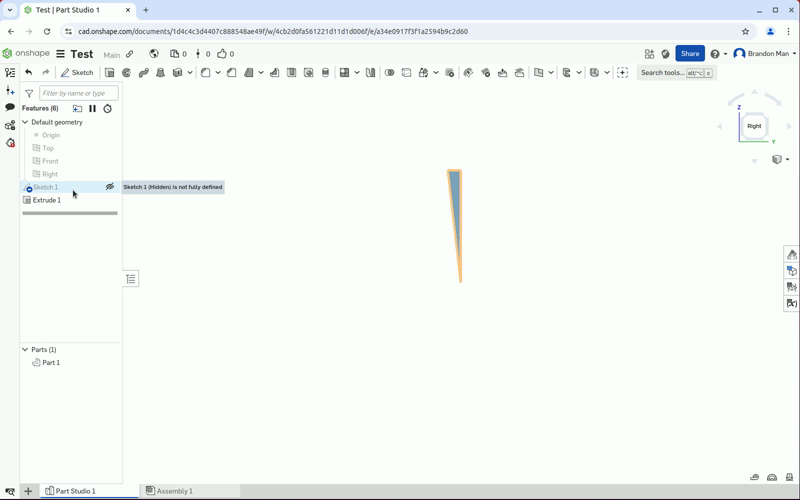
click(73, 189)
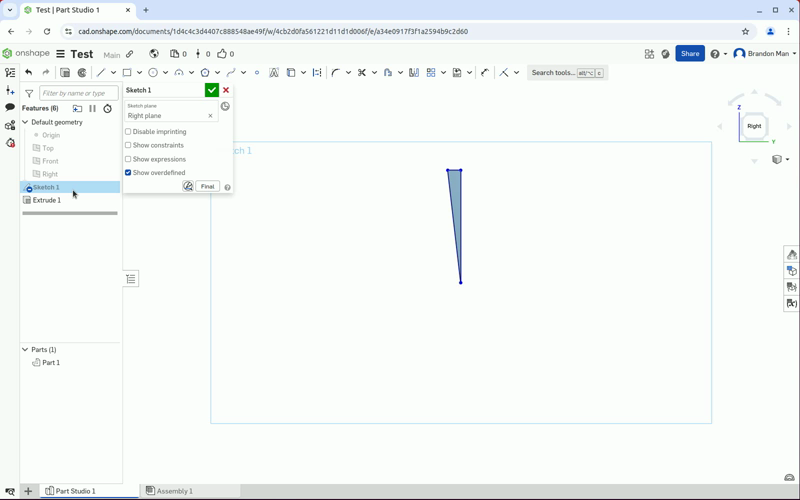
mouse_move(229, 92)
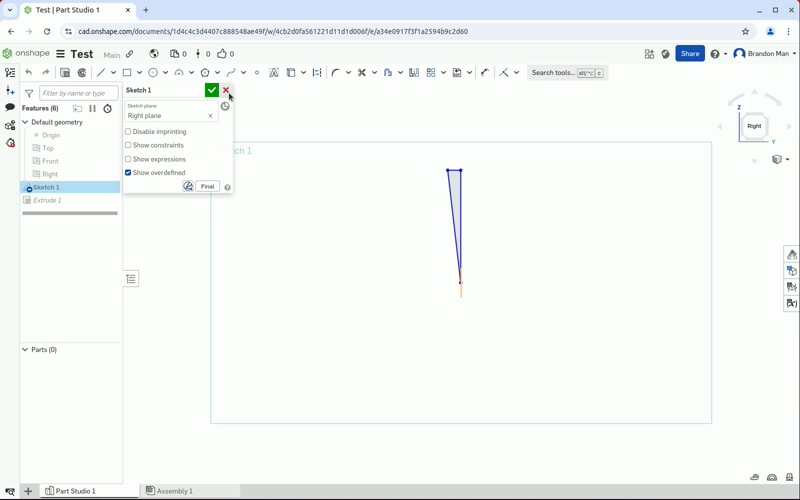
click(229, 92)
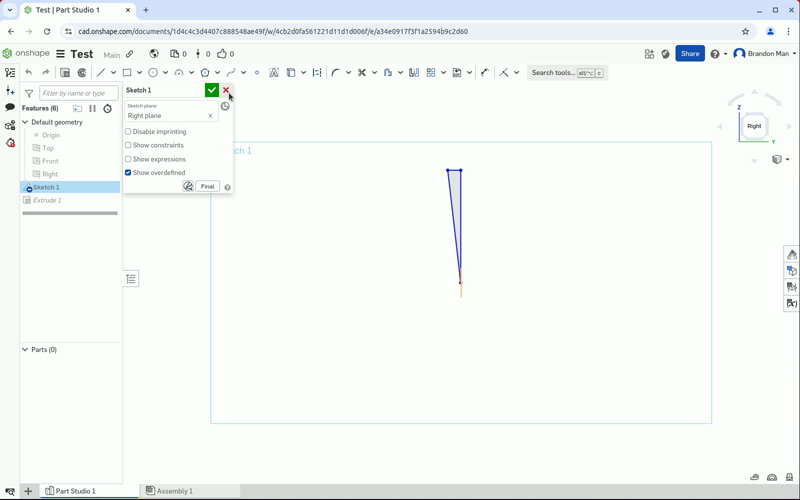
key(shift+s)
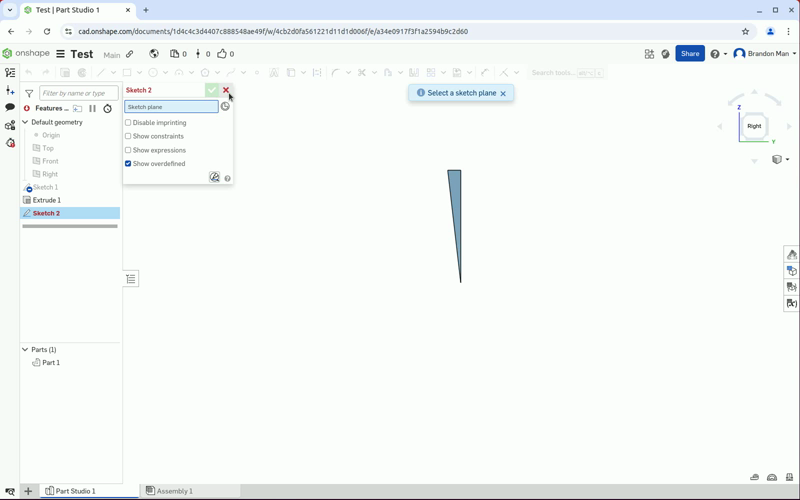
mouse_move(73, 176)
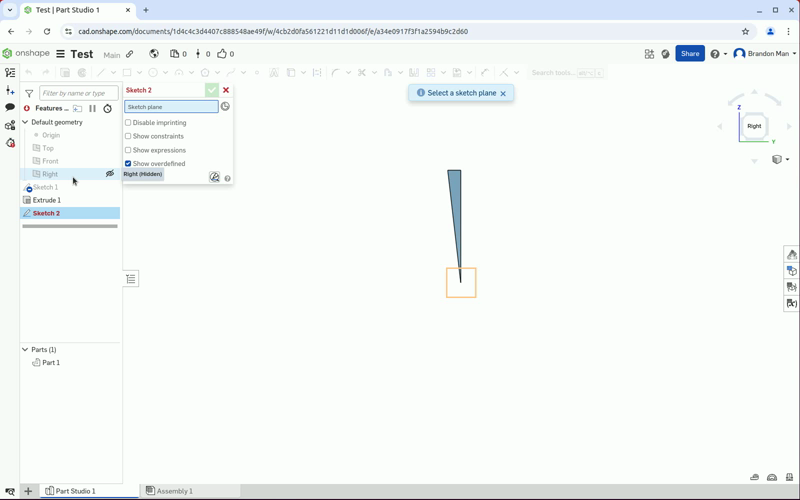
click(73, 176)
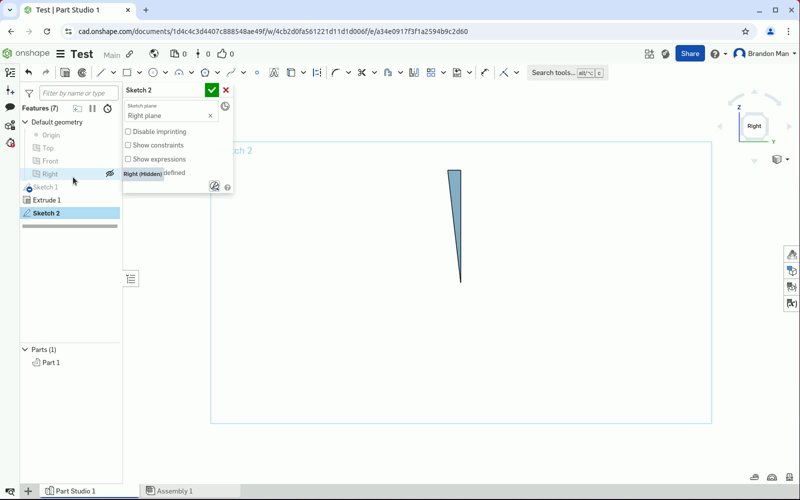
mouse_move(73, 352)
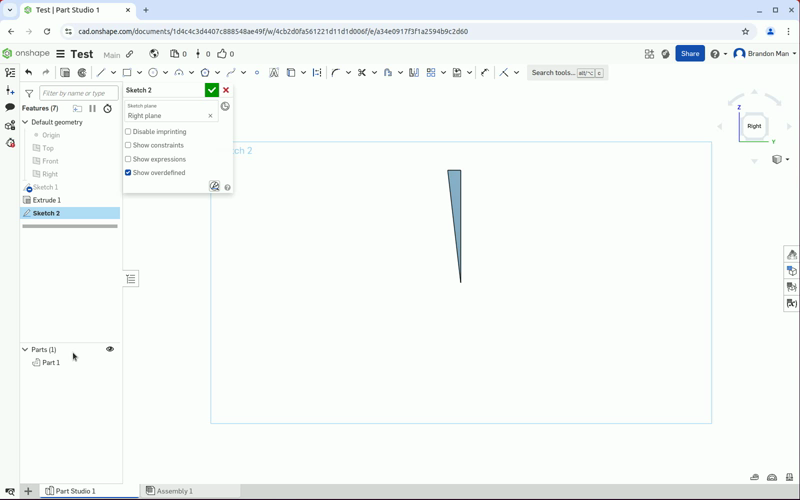
key(y)
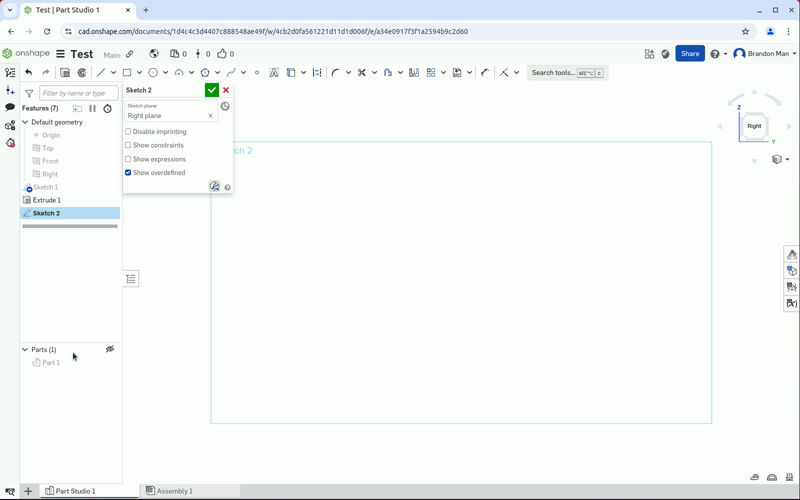
key(l)
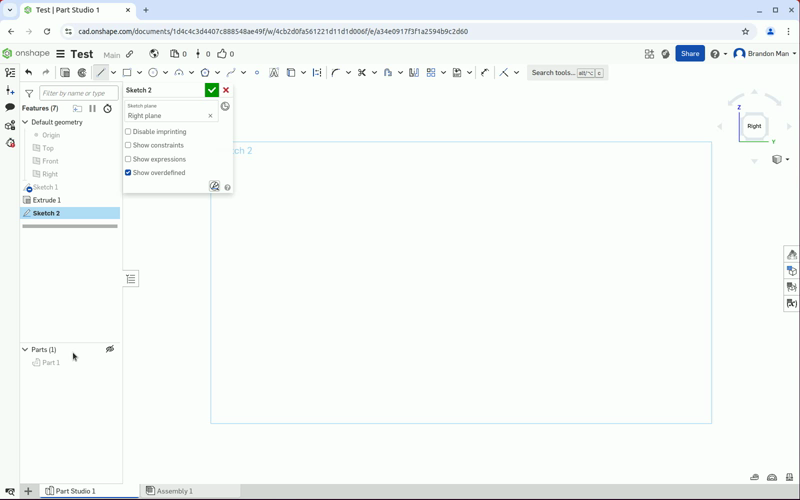
key_down(shift)
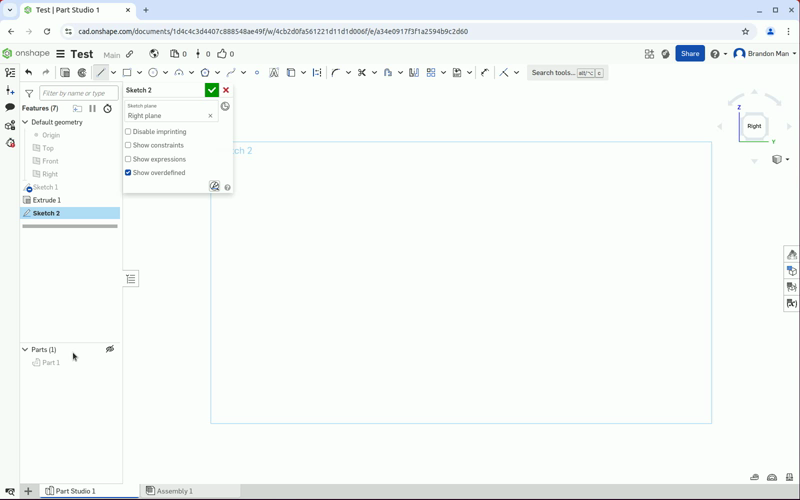
mouse_move(383, 189)
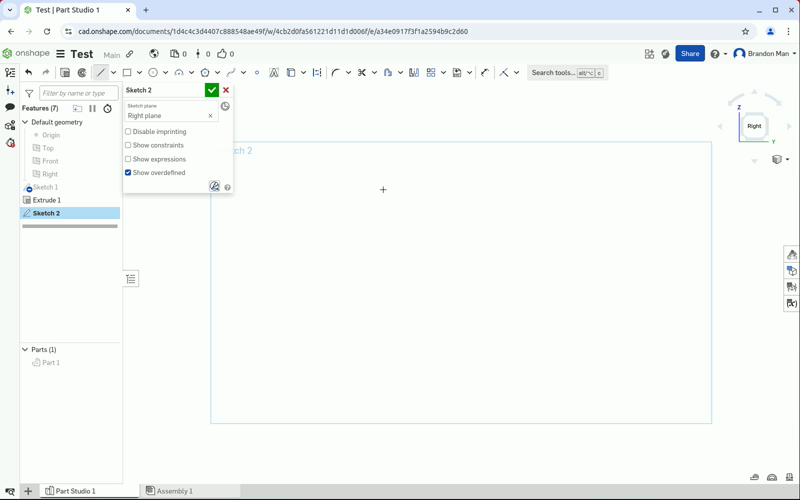
click(383, 189)
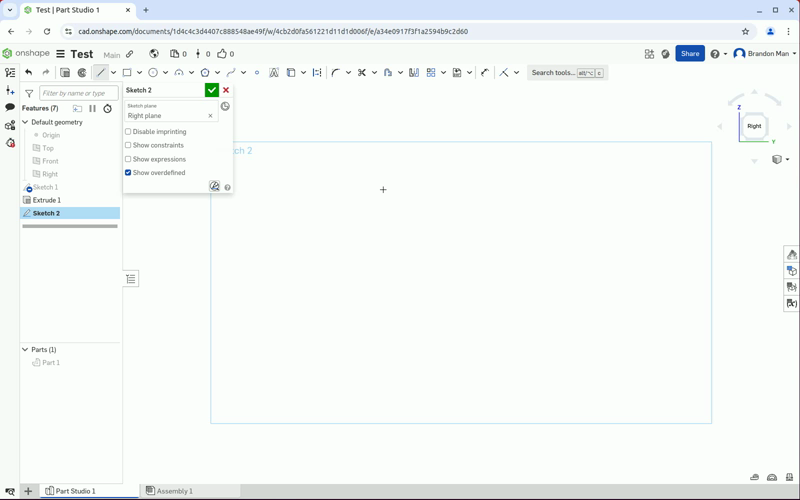
key_up(shift)
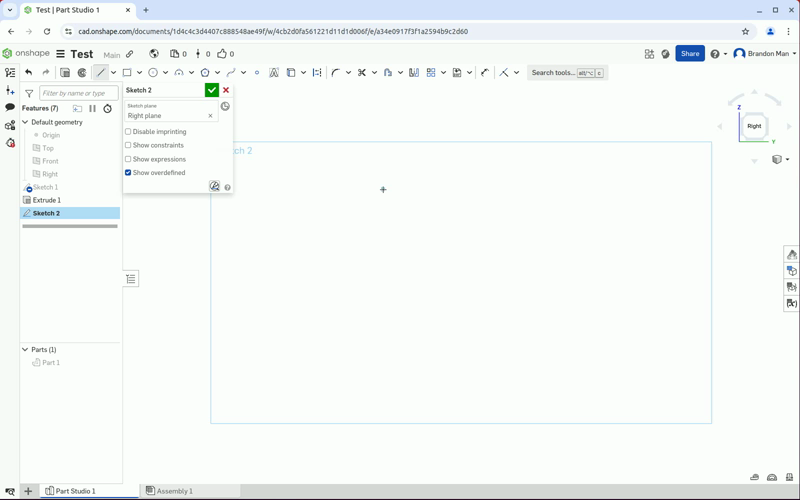
key_down(shift)
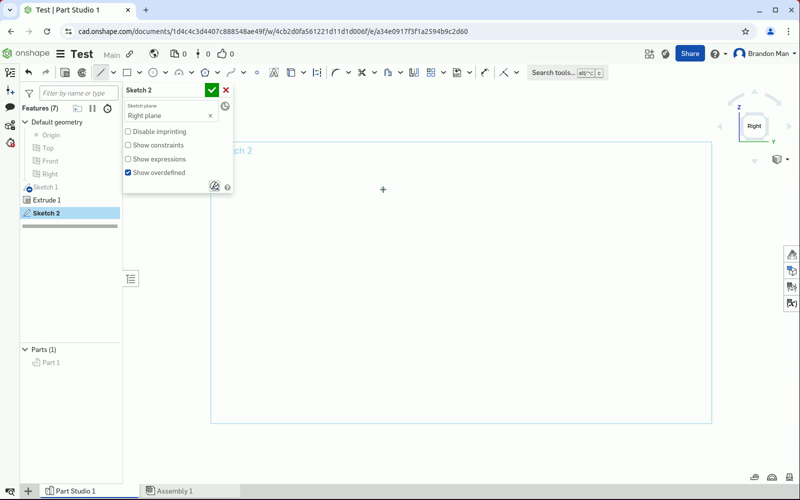
mouse_move(413, 189)
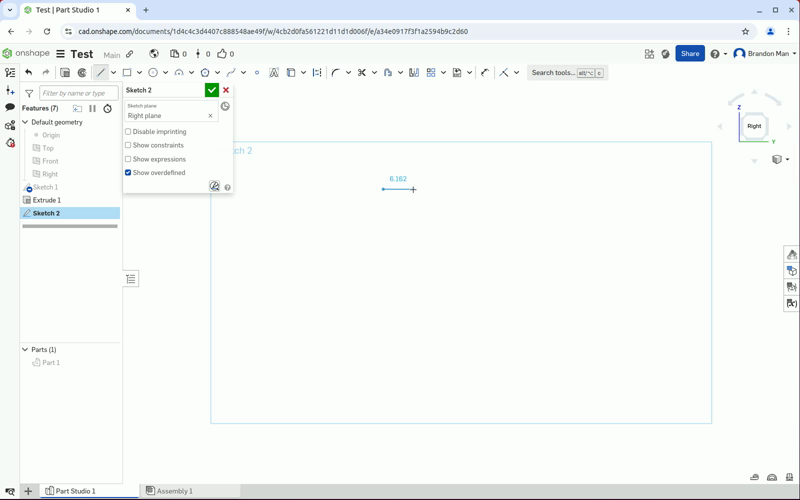
mouse_move(385, 201)
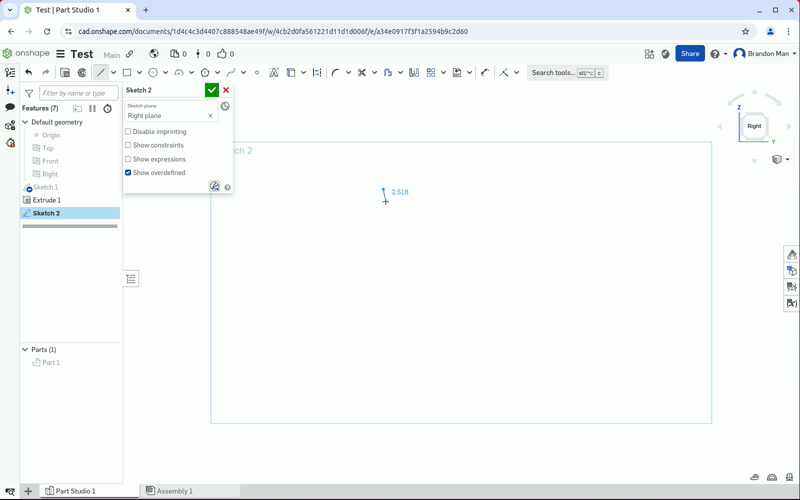
click(385, 201)
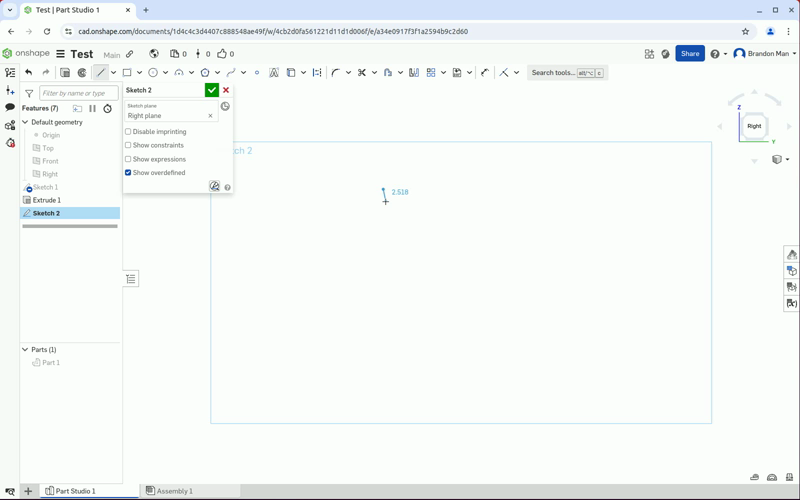
key_up(shift)
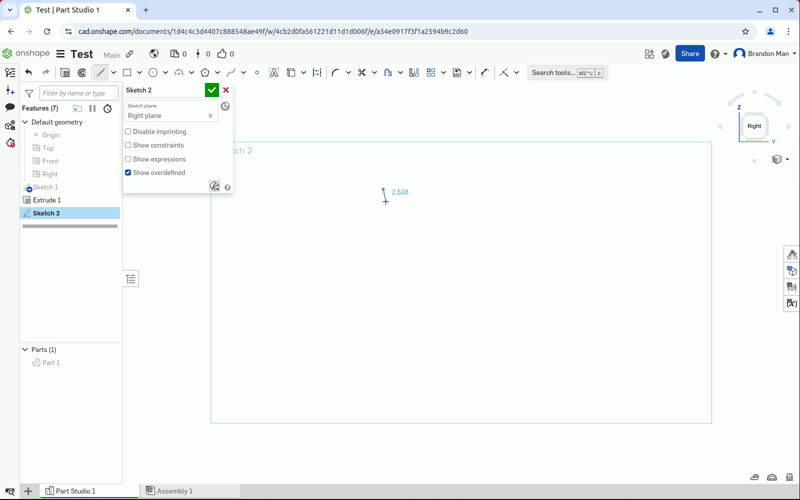
key_down(shift)
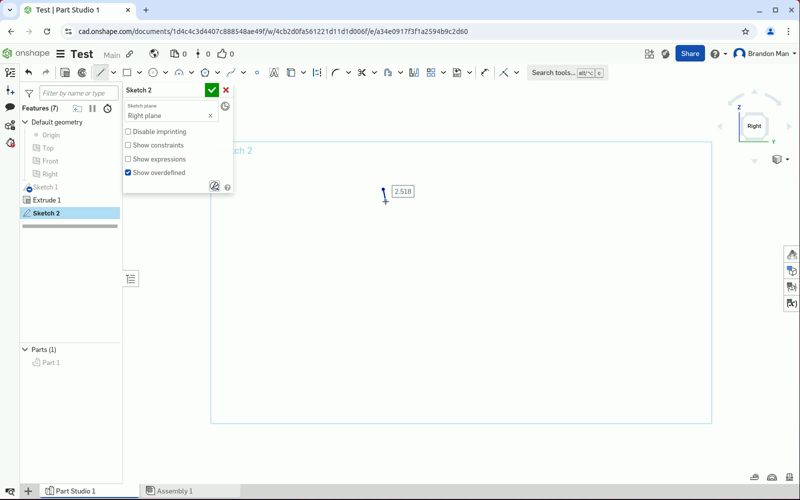
mouse_move(415, 201)
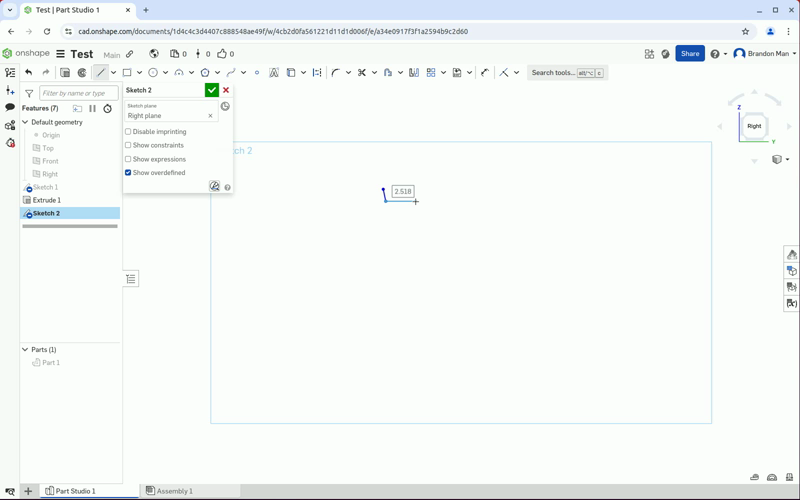
mouse_move(390, 213)
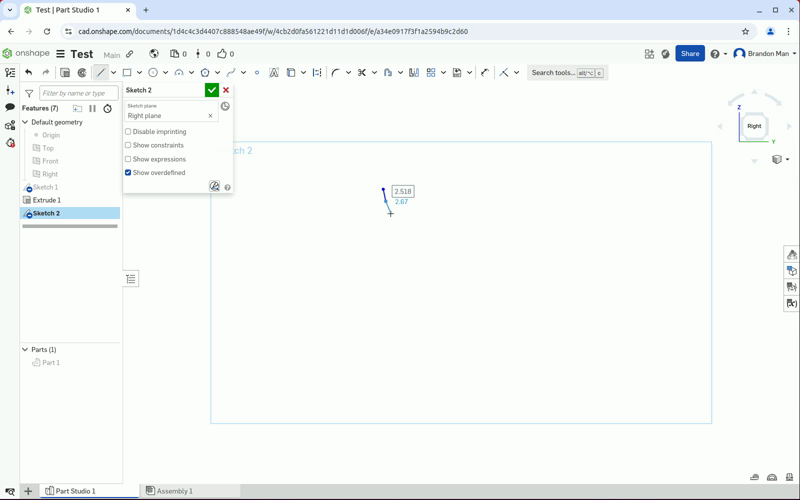
click(390, 213)
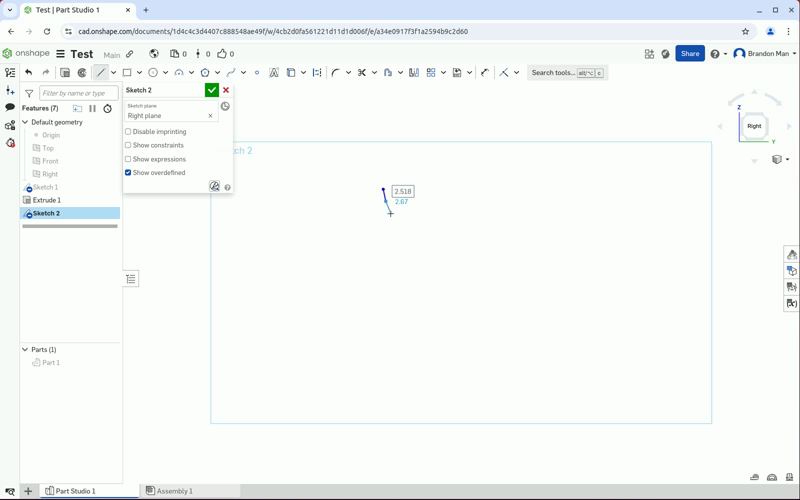
key_up(shift)
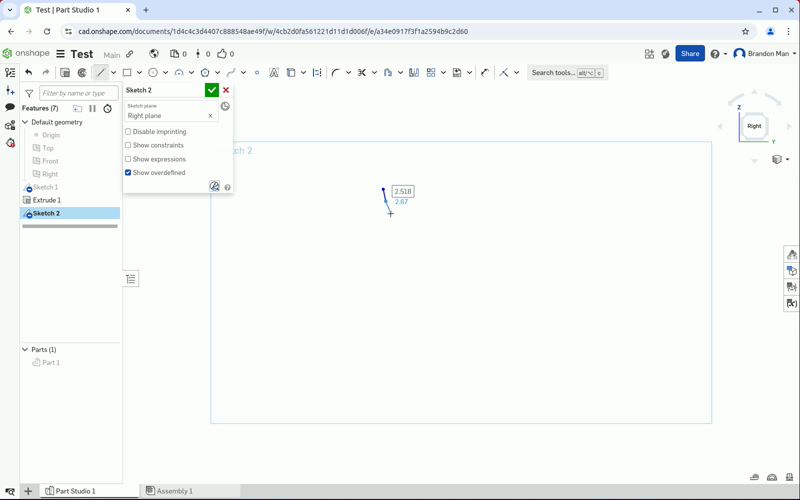
key_down(shift)
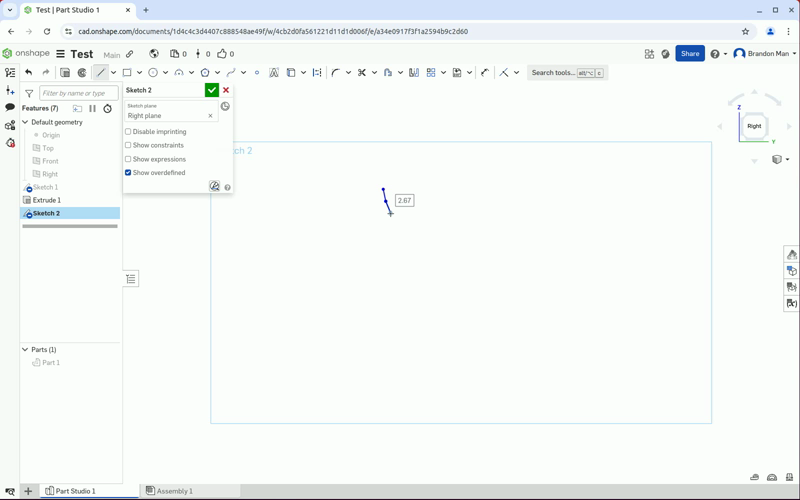
mouse_move(420, 213)
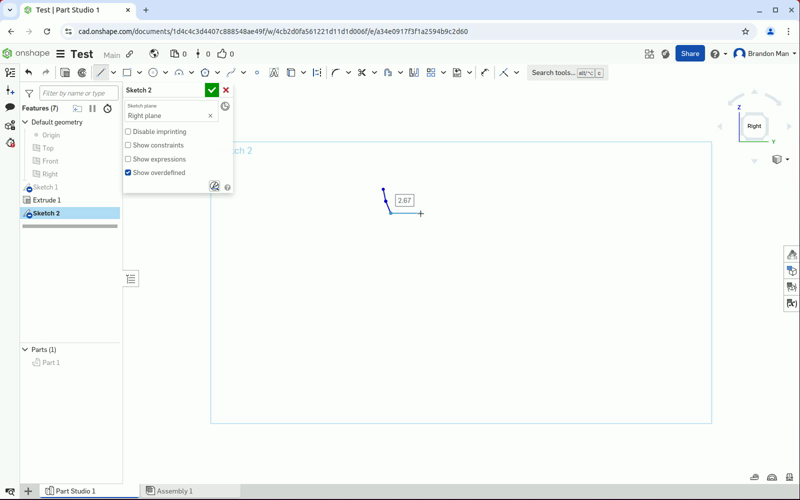
mouse_move(399, 222)
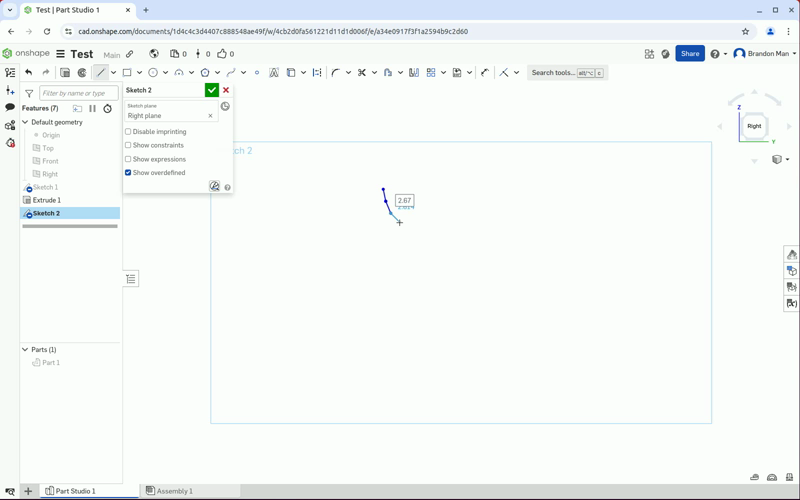
click(399, 222)
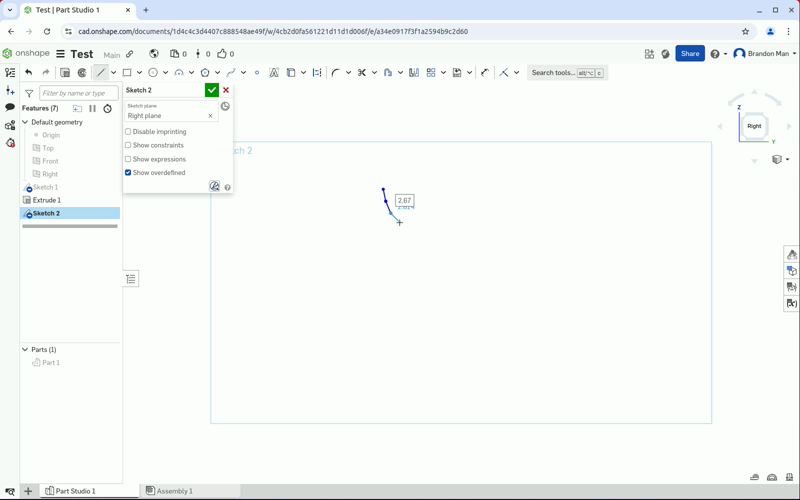
key_up(shift)
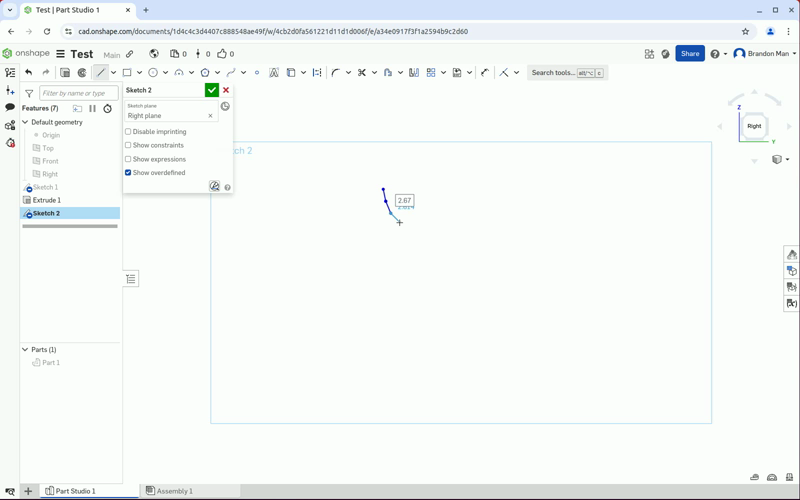
key_down(shift)
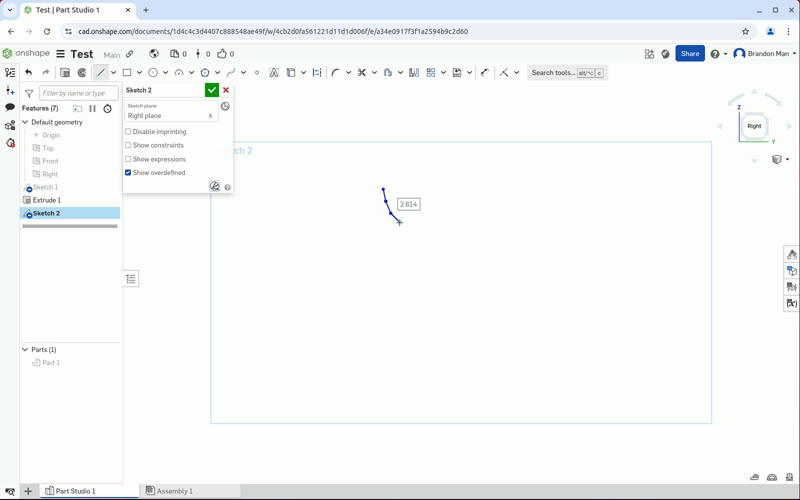
mouse_move(429, 222)
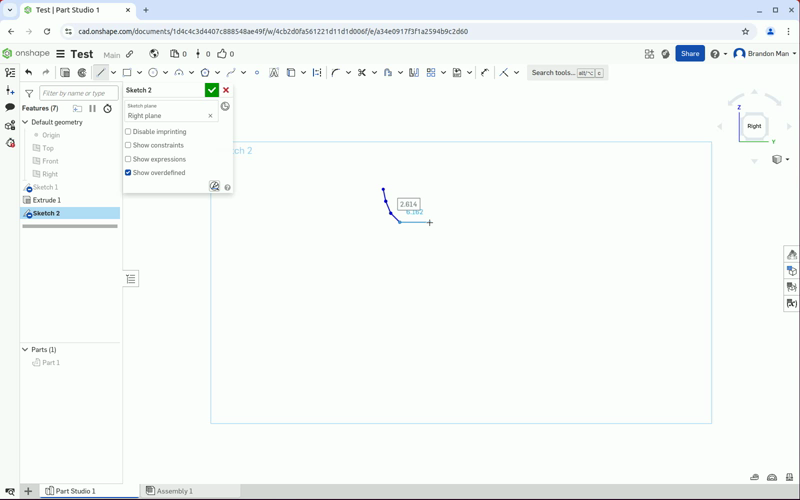
mouse_move(411, 227)
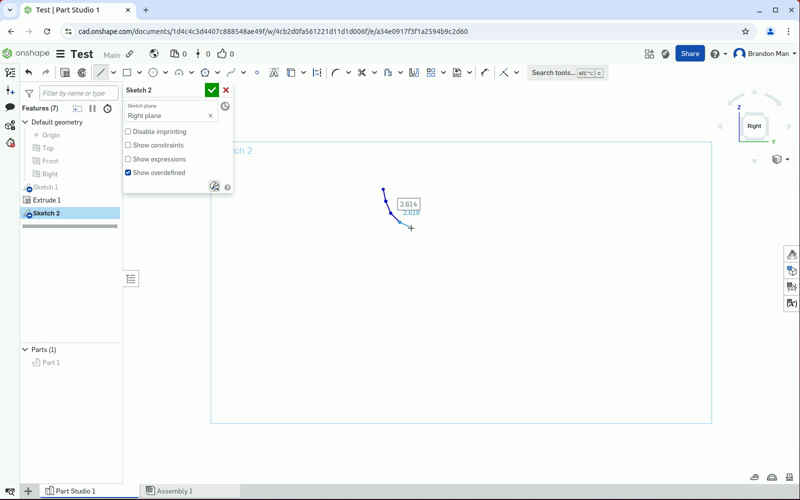
click(411, 227)
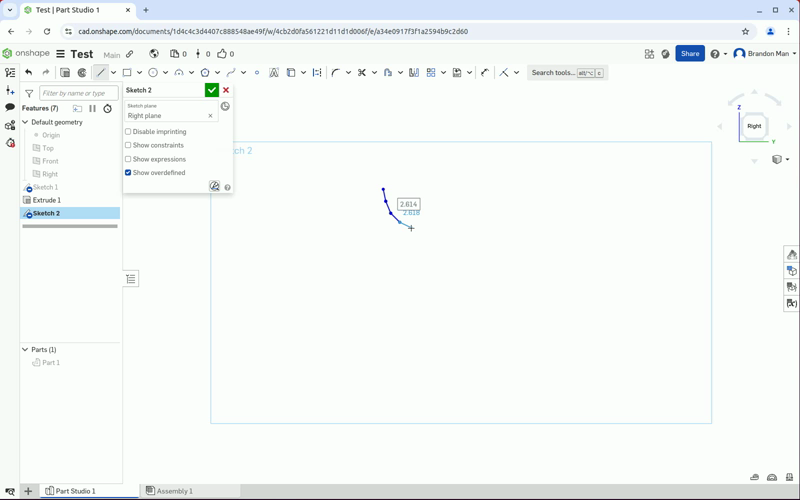
key_up(shift)
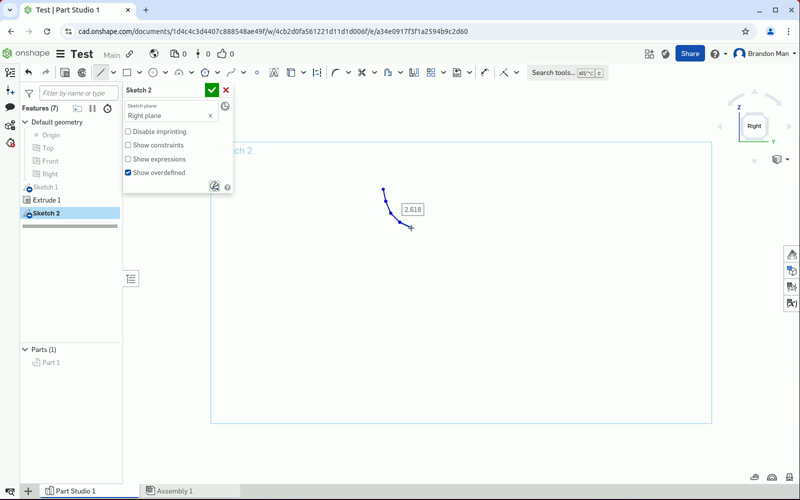
key_down(shift)
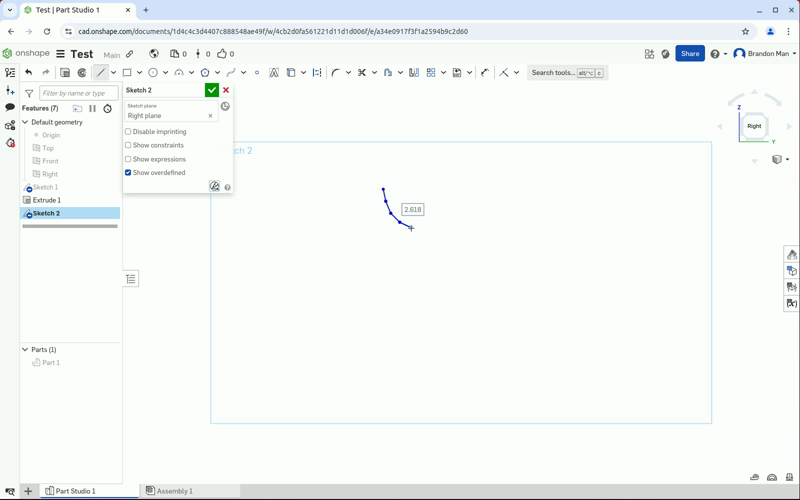
mouse_move(441, 227)
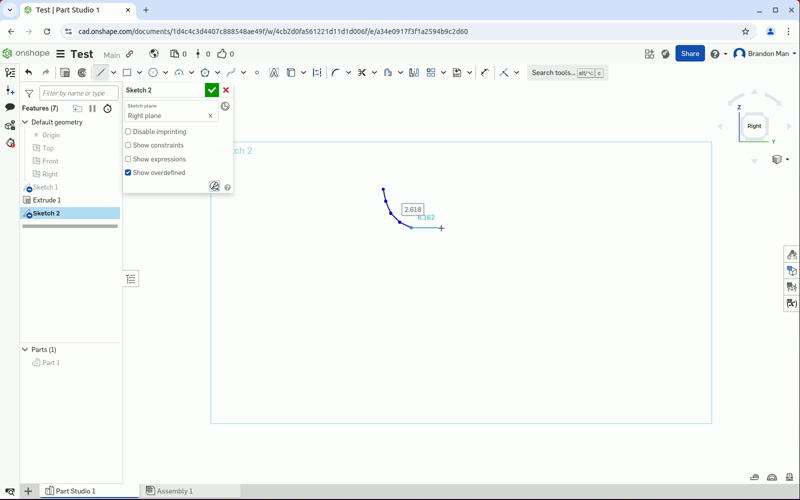
mouse_move(461, 233)
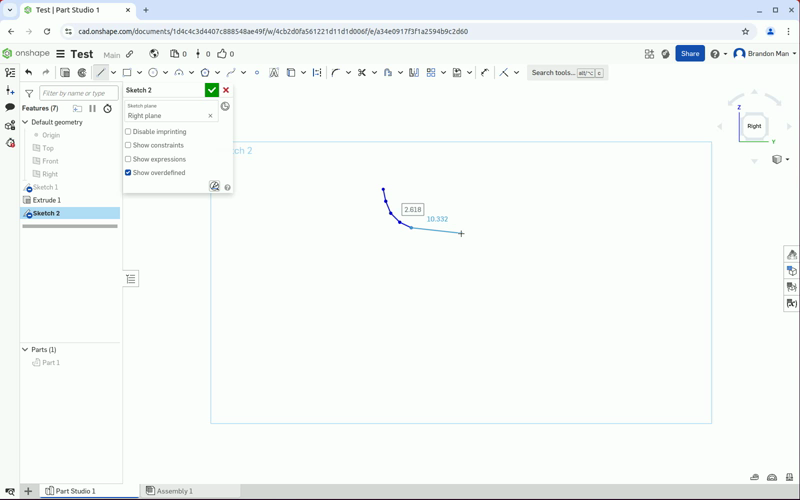
click(461, 233)
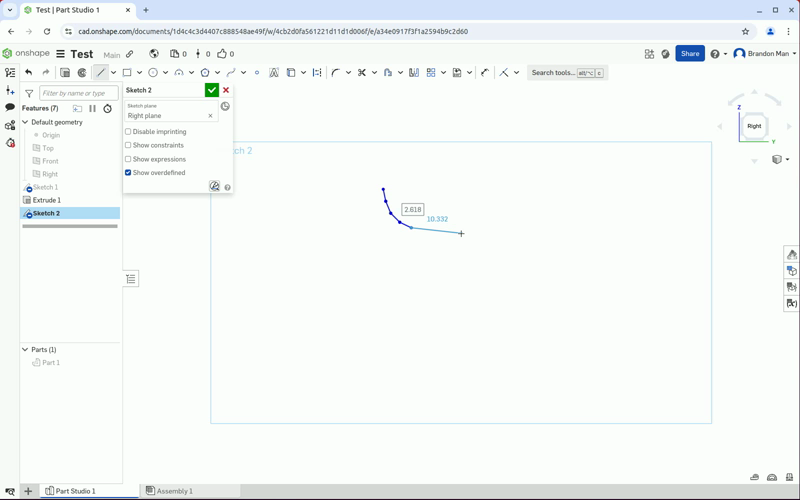
key_up(shift)
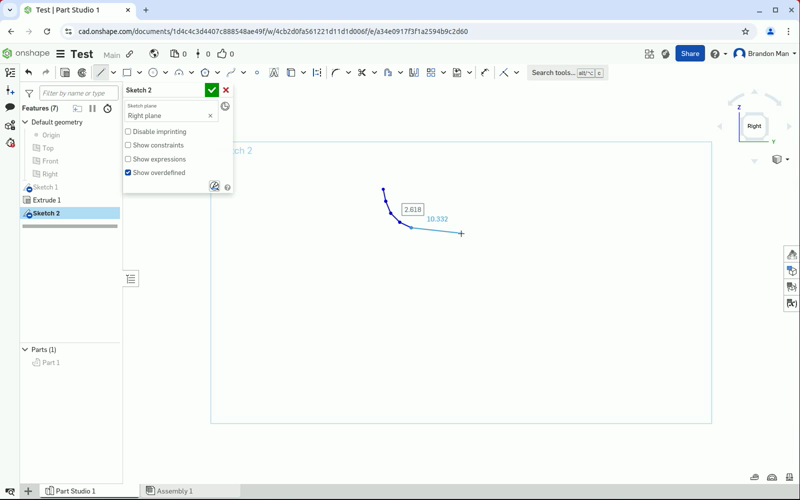
key_down(shift)
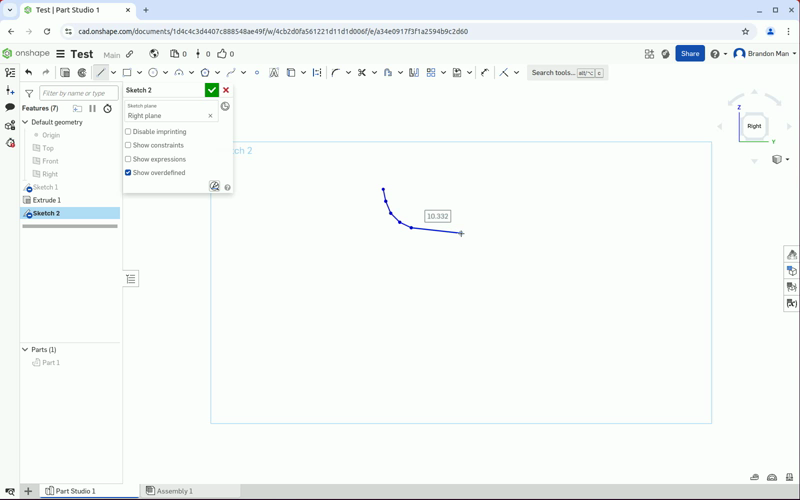
mouse_move(461, 170)
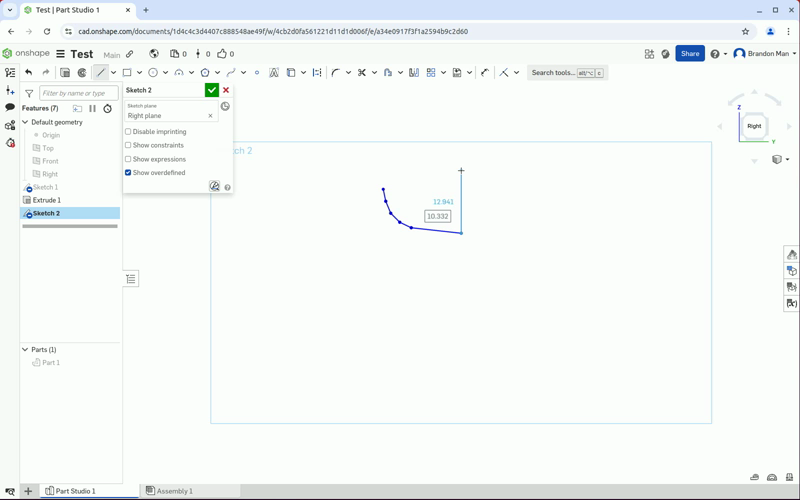
click(461, 170)
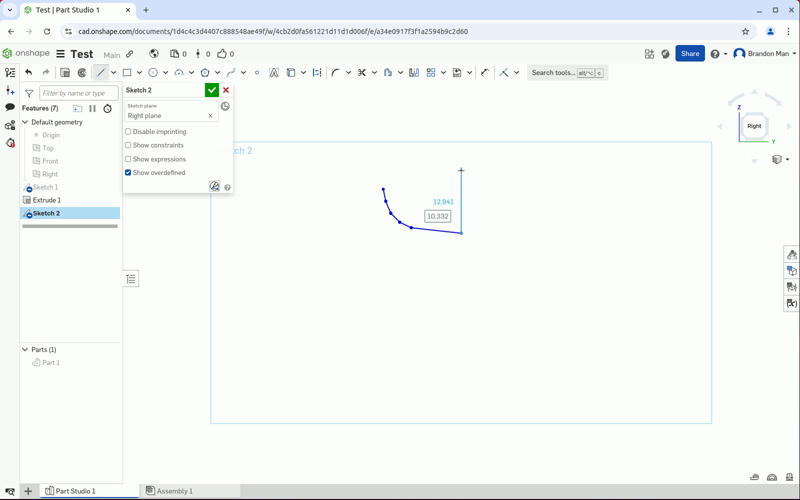
key_up(shift)
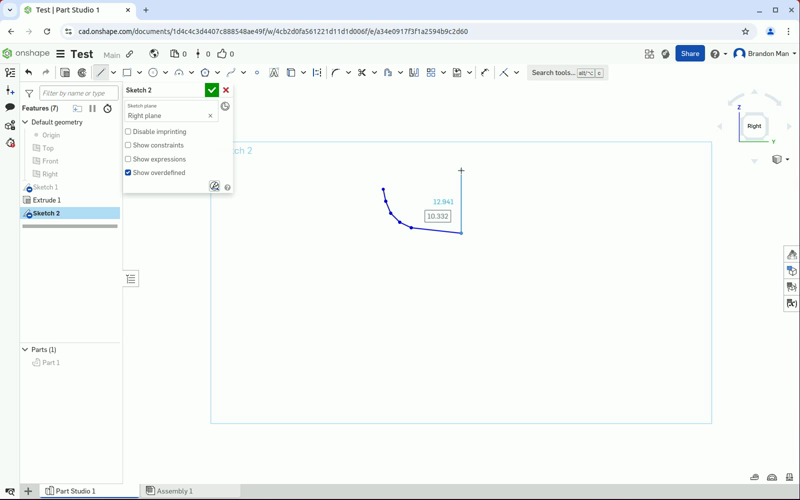
key_down(shift)
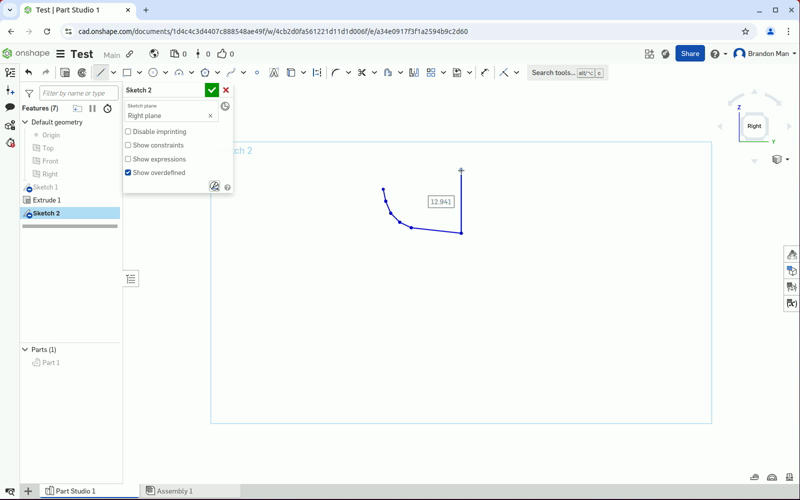
mouse_move(383, 170)
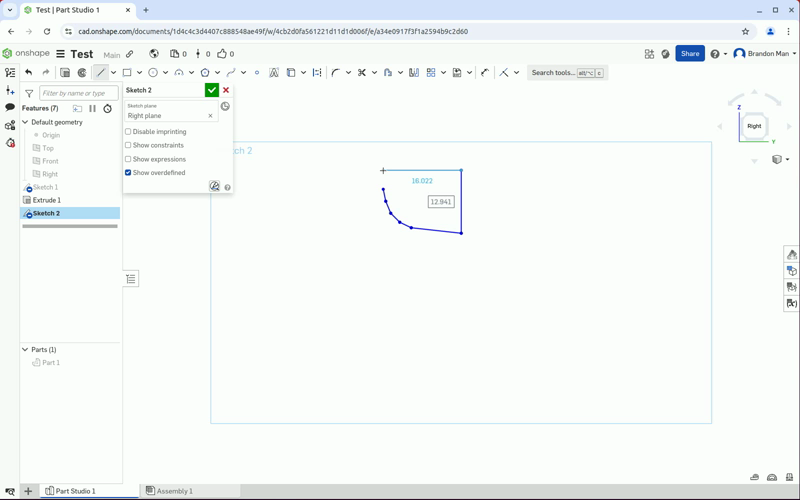
click(383, 170)
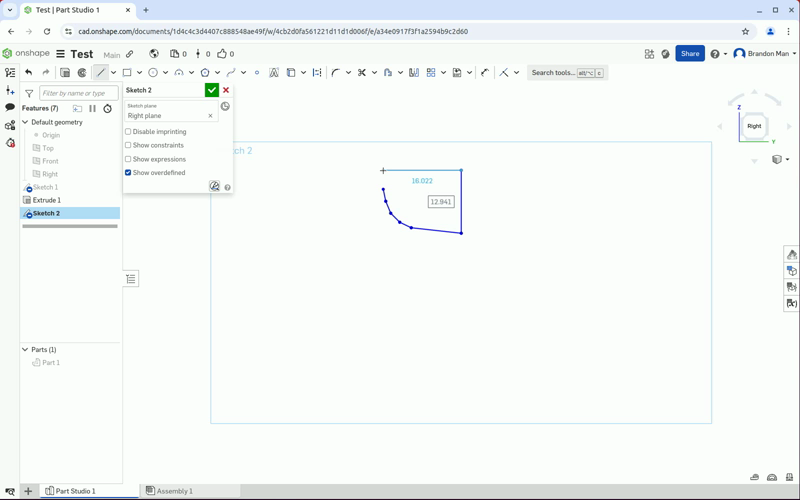
key_up(shift)
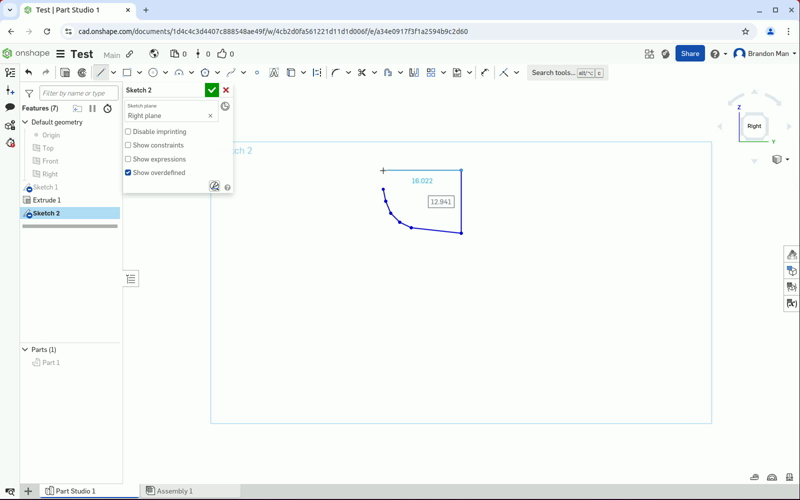
mouse_move(413, 170)
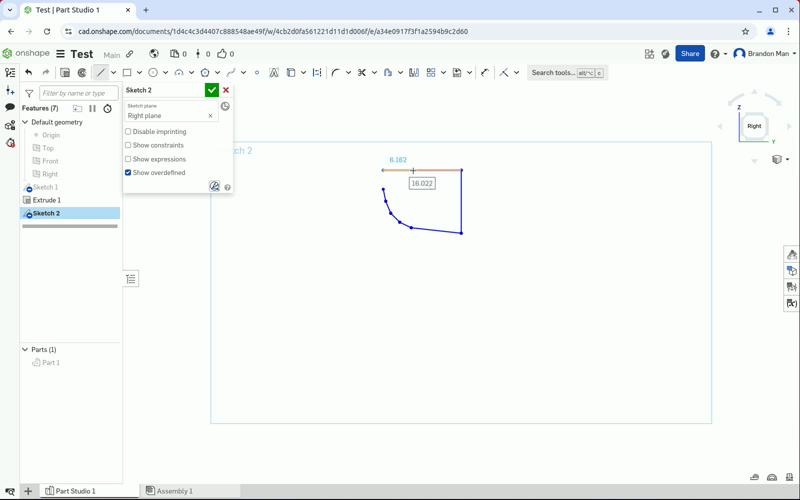
key_down(shift)
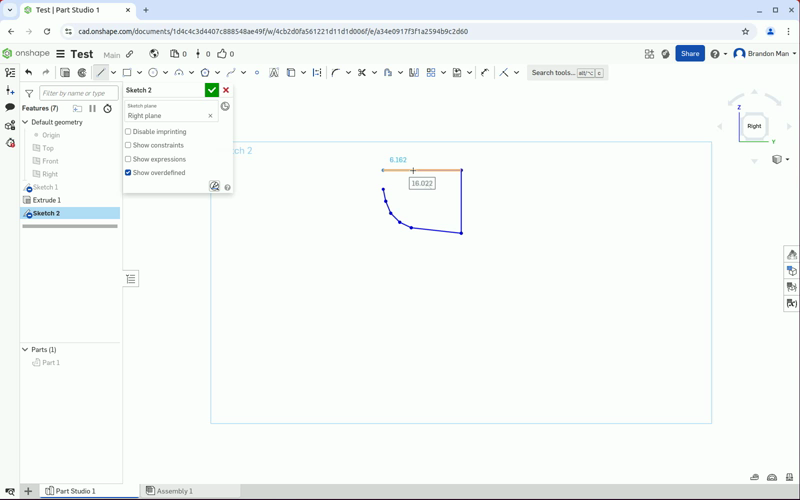
mouse_move(383, 189)
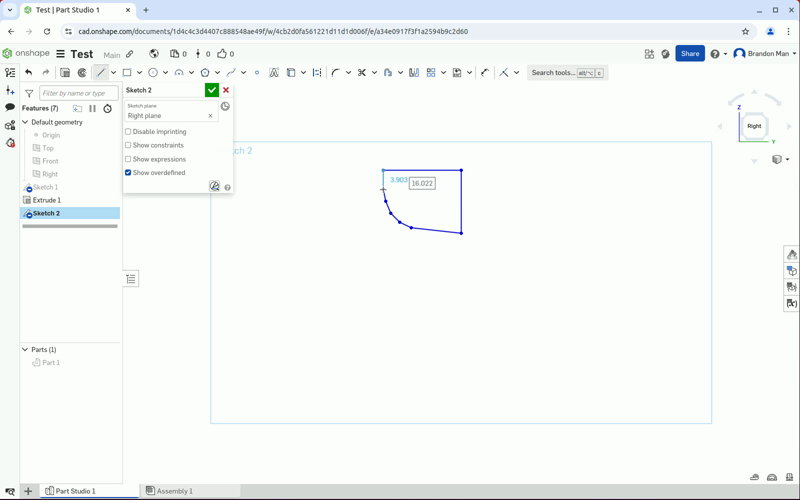
key_up(shift)
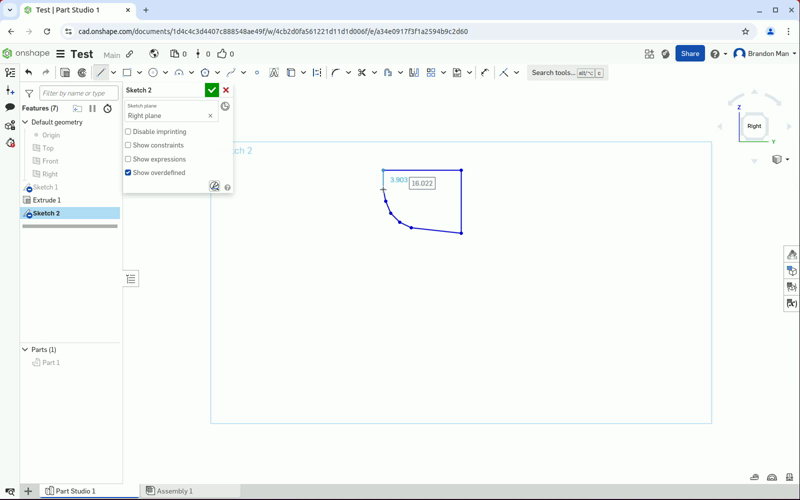
click(383, 189)
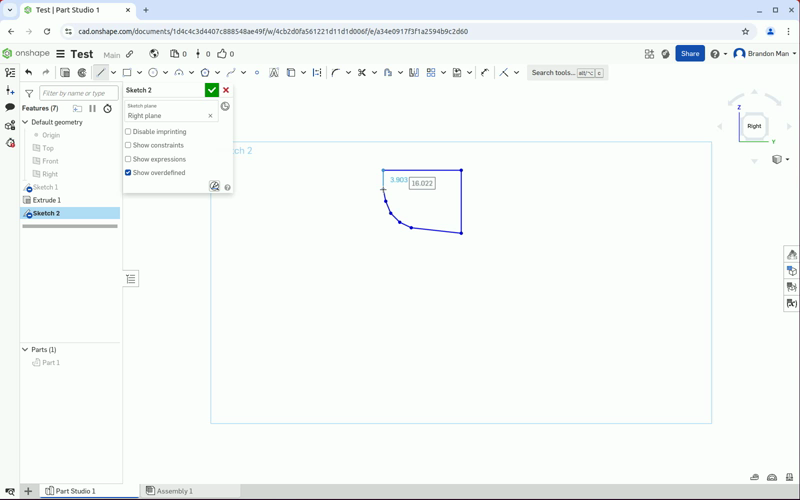
key(esc)
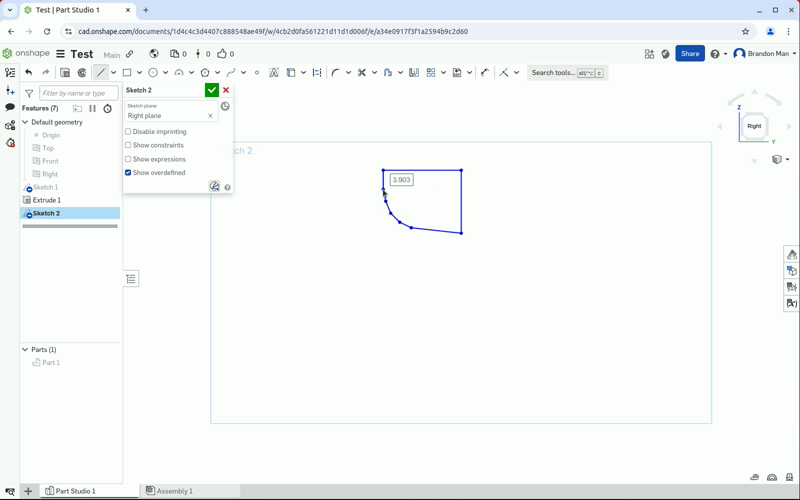
mouse_move(456, 198)
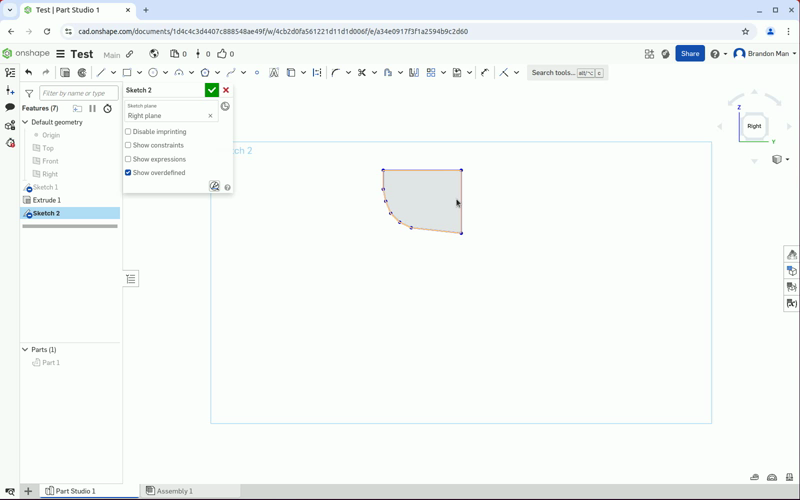
click(456, 198)
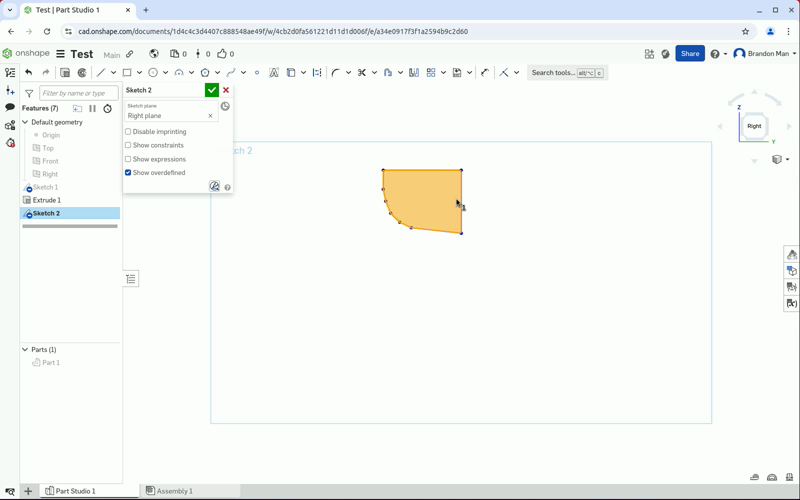
mouse_move(73, 352)
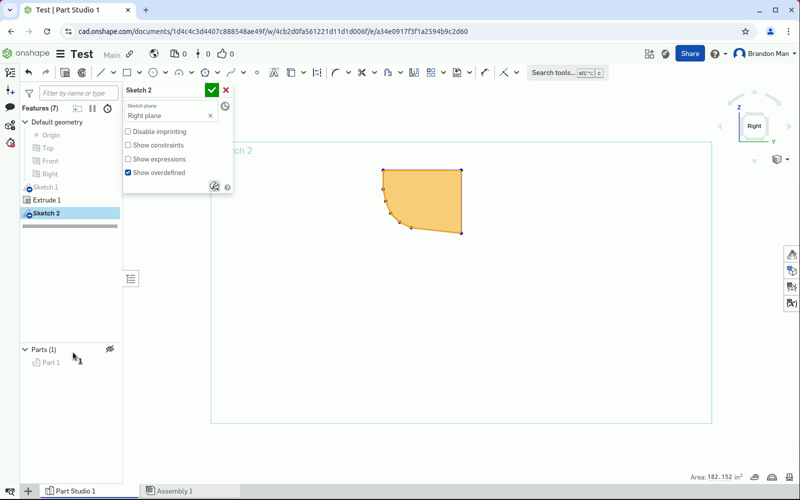
key(shift+y)
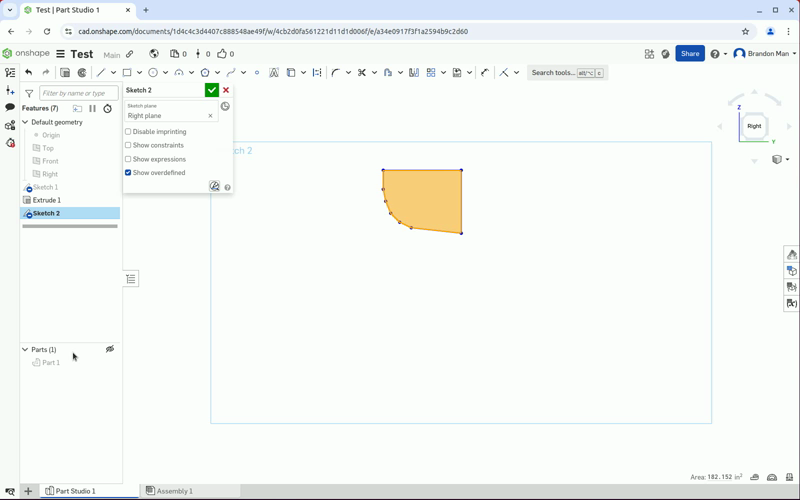
key(shift+e)
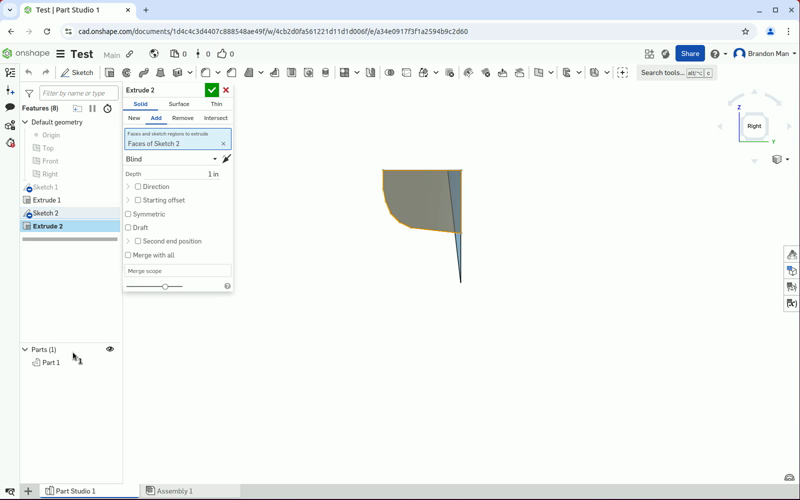
mouse_move(143, 106)
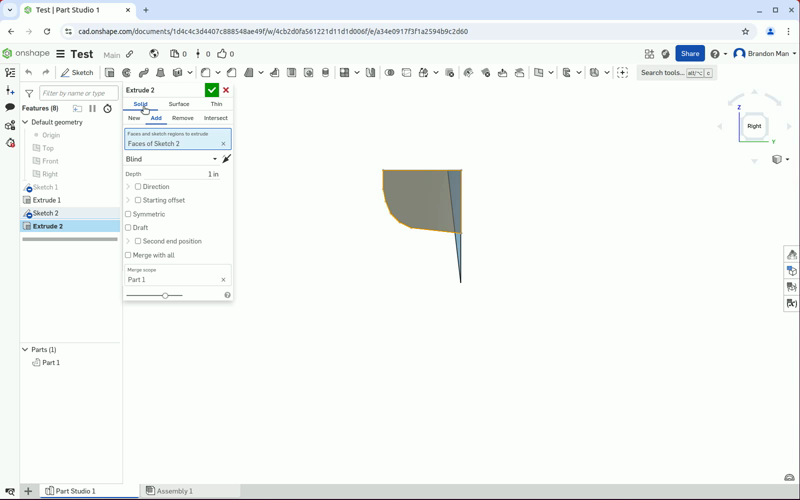
click(143, 106)
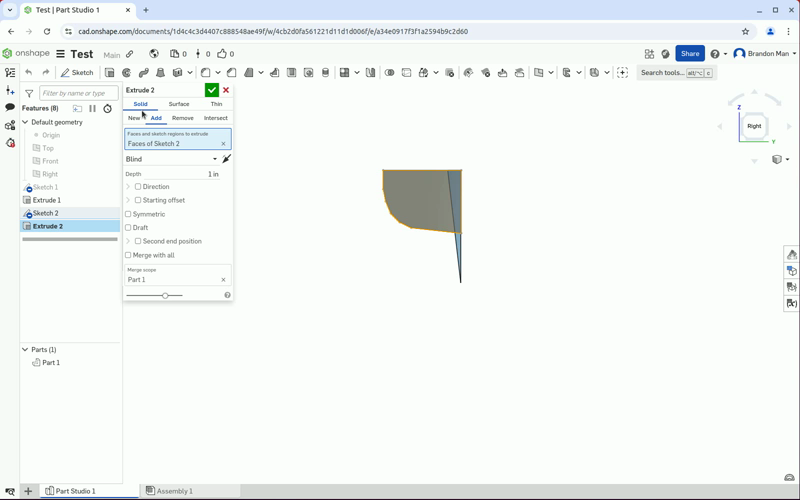
mouse_move(137, 120)
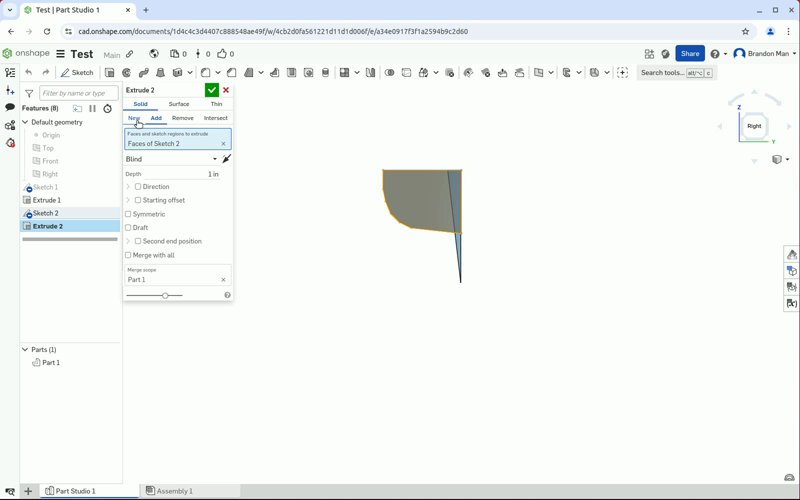
click(137, 120)
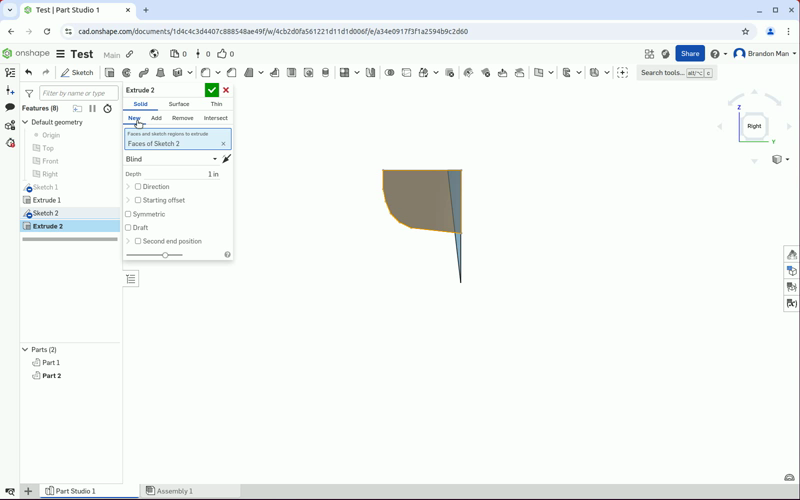
key(tab, 4)
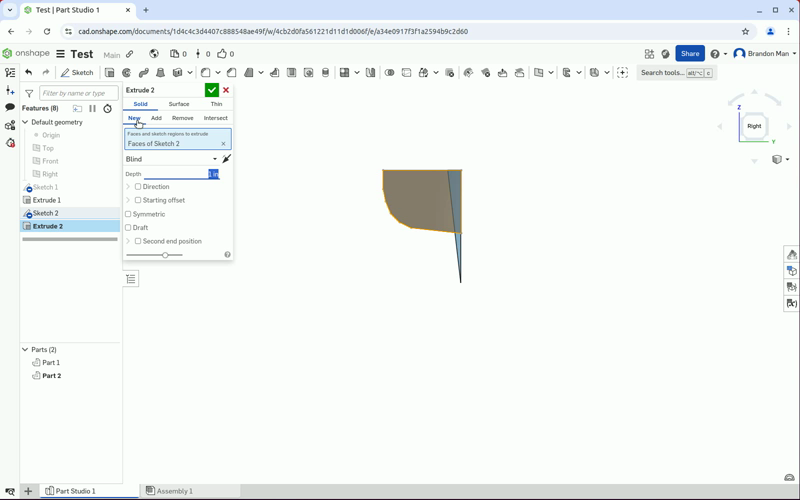
text(-10.351)
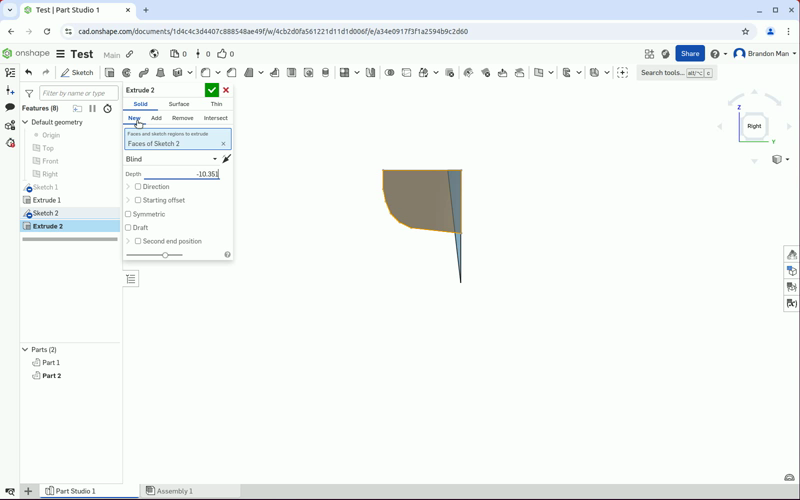
key(enter)
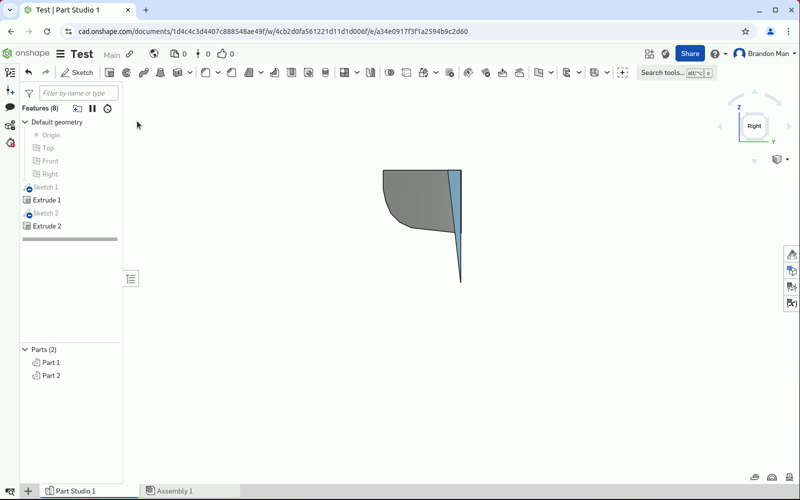
key(shift+h)
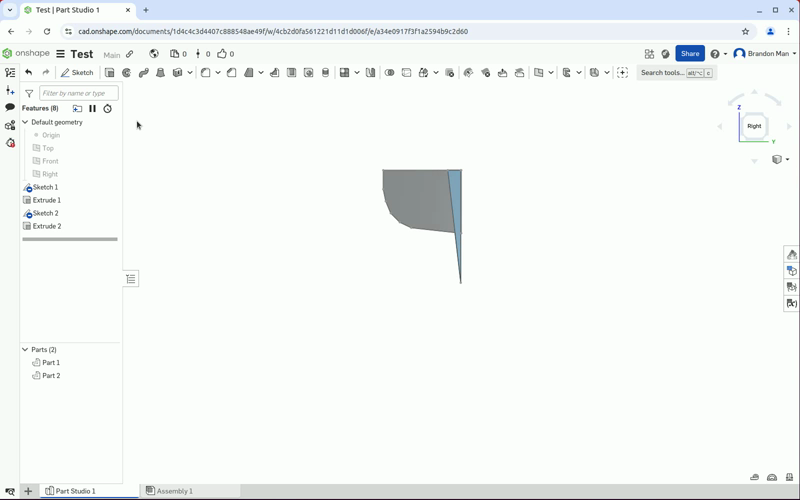
key(shift+h)
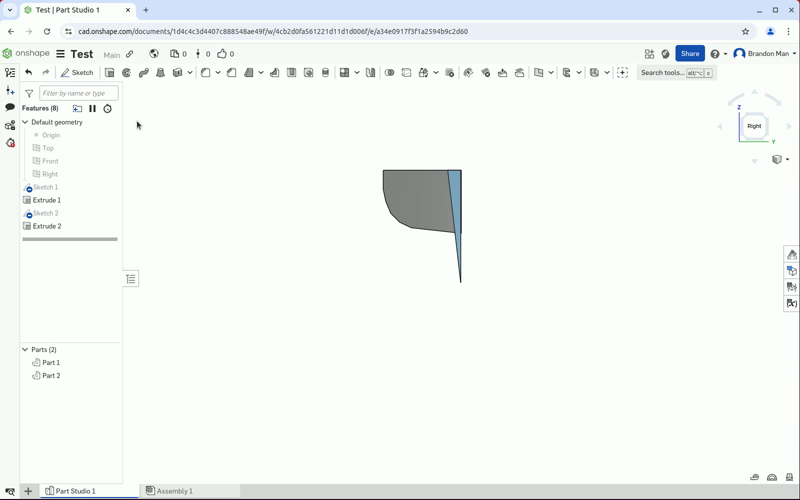
mouse_move(73, 189)
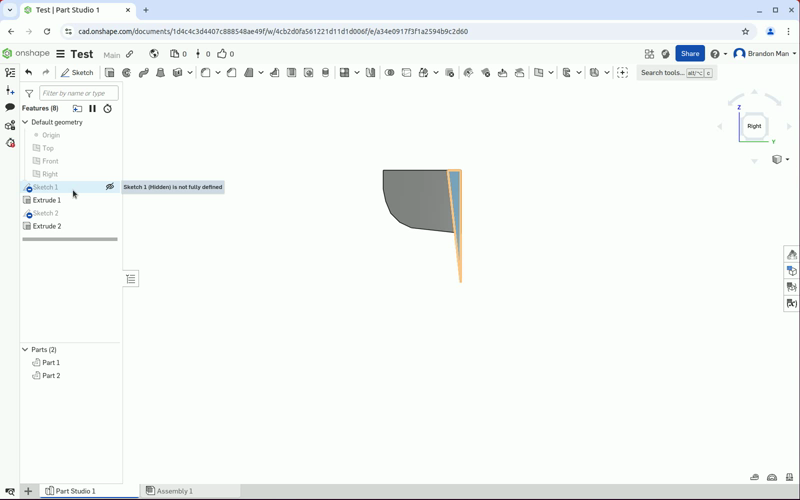
click(73, 189)
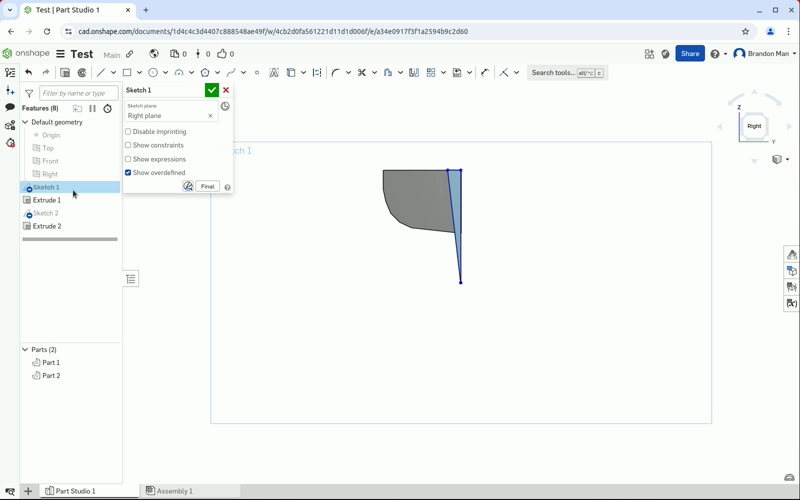
mouse_move(229, 92)
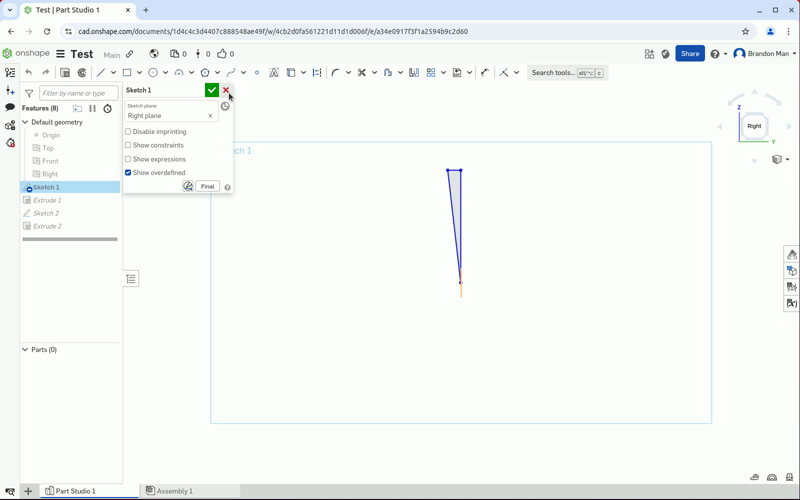
click(229, 92)
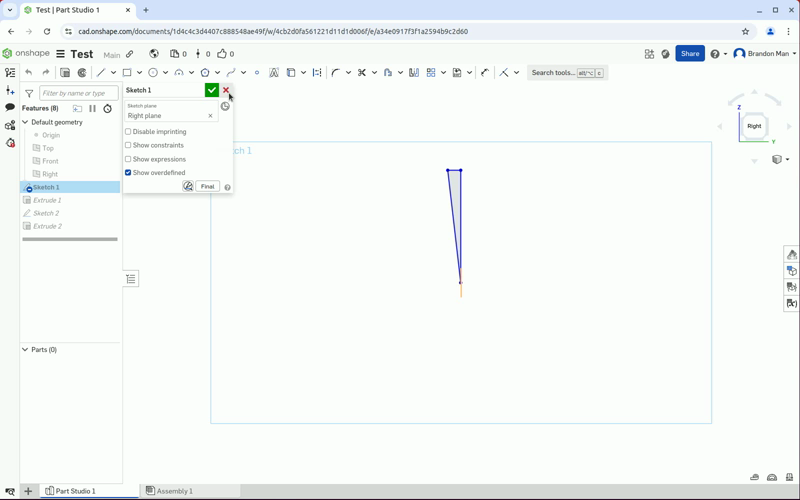
key(shift+s)
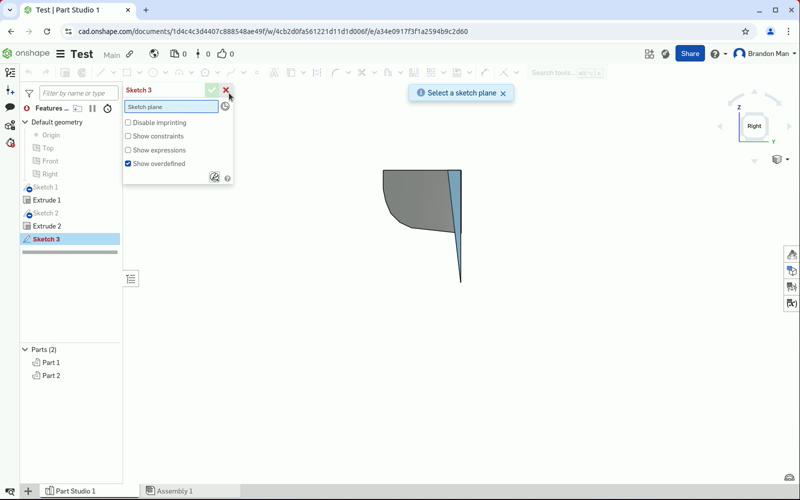
mouse_move(73, 176)
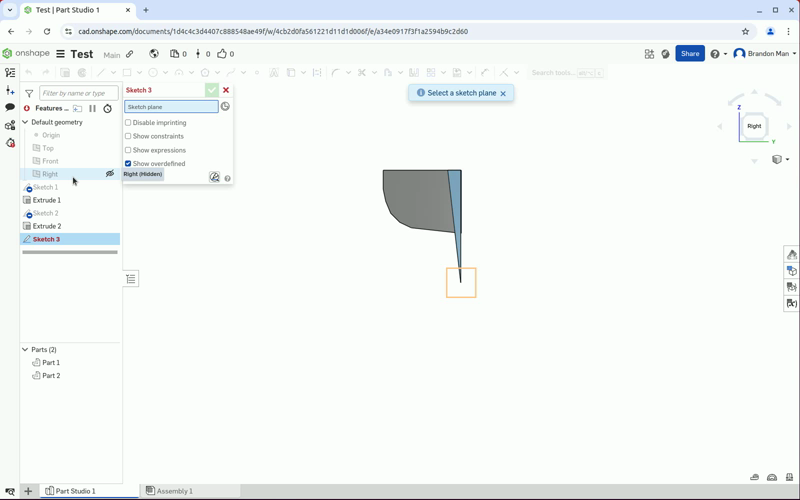
click(73, 176)
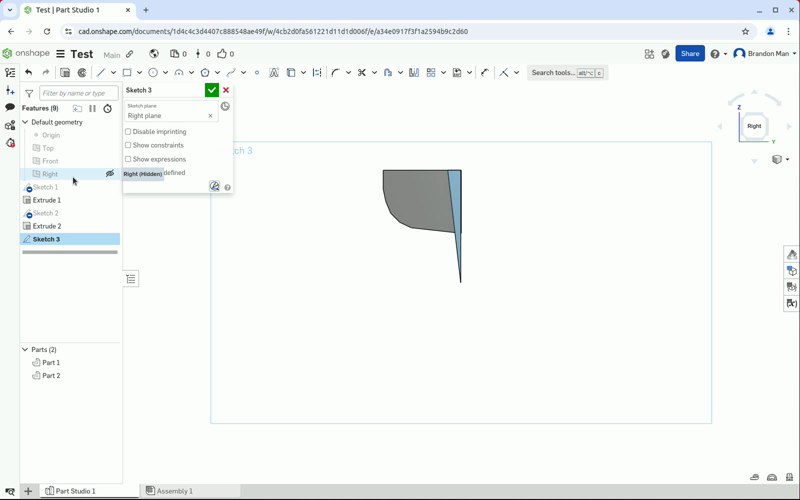
mouse_move(73, 352)
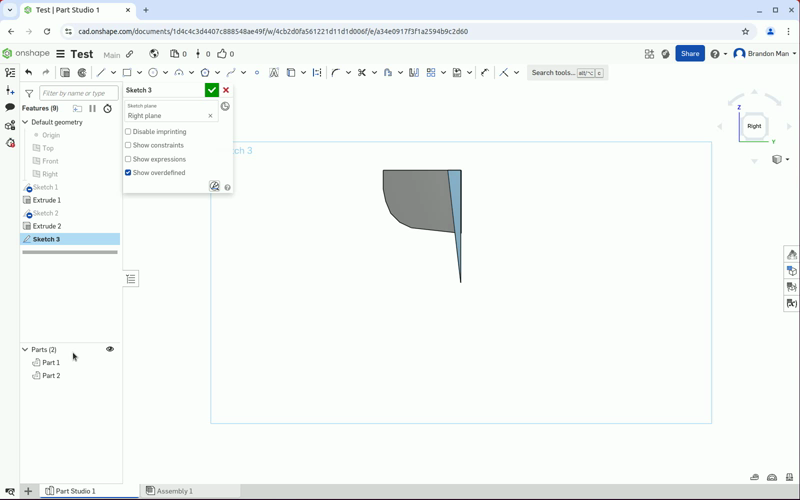
key(y)
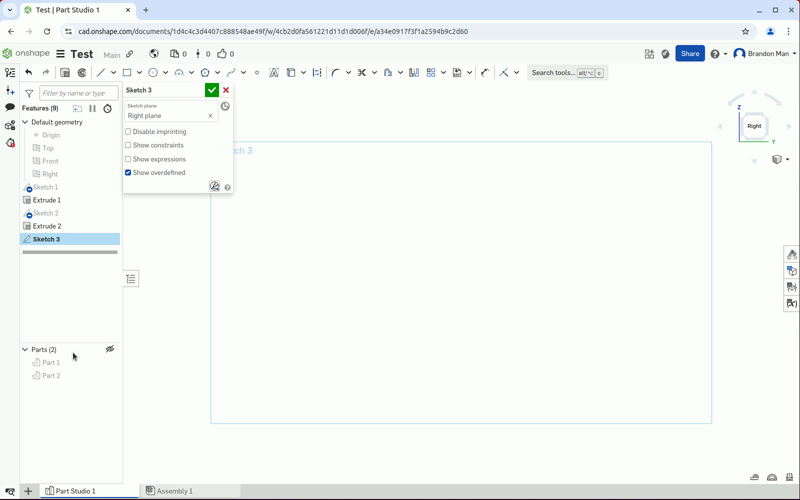
key(l)
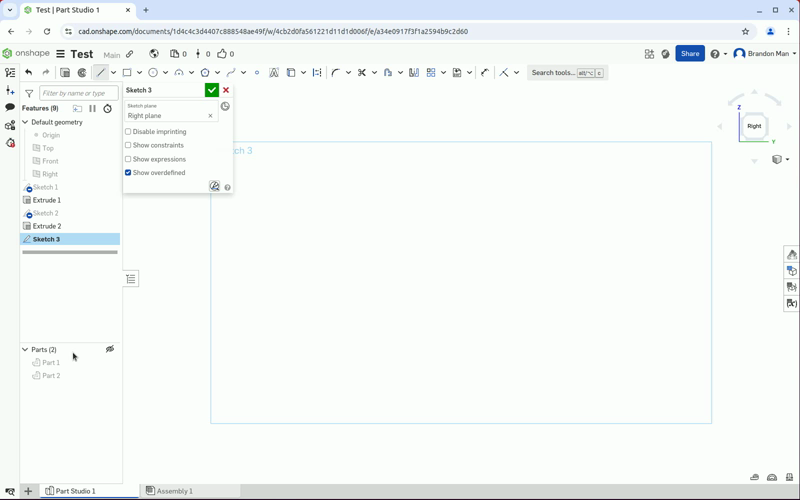
key_down(shift)
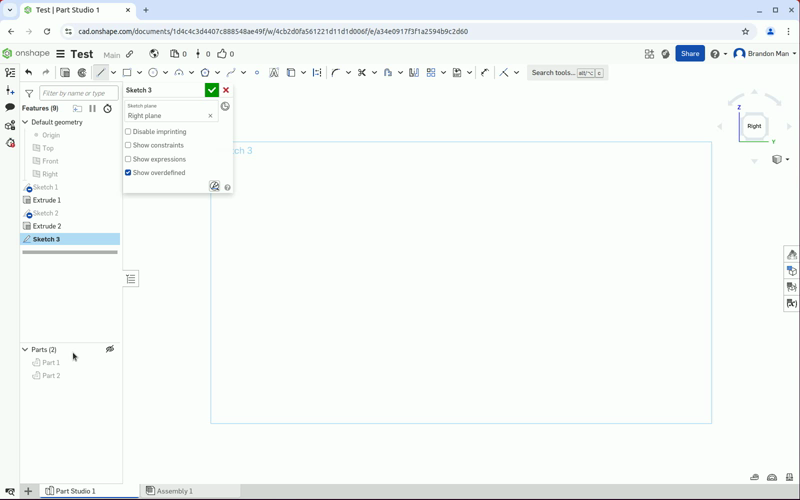
mouse_move(436, 170)
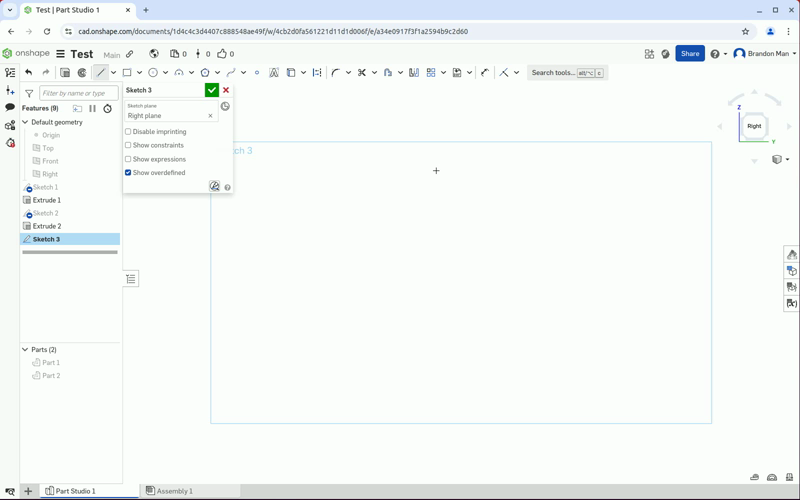
click(436, 170)
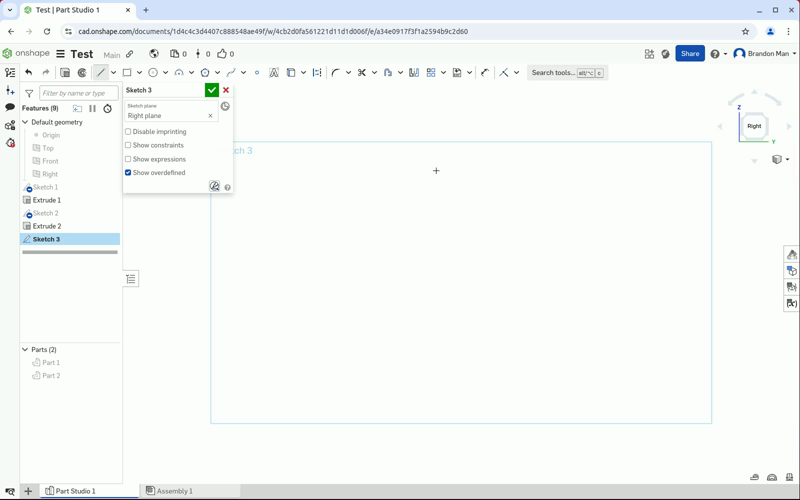
key_up(shift)
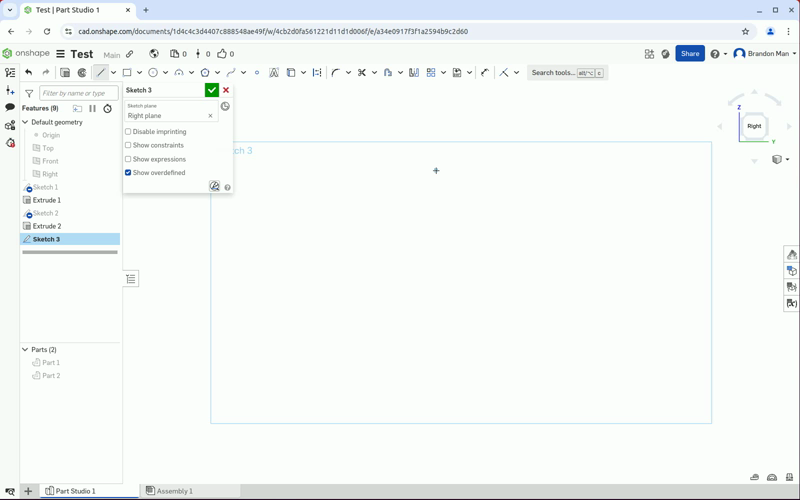
key_down(shift)
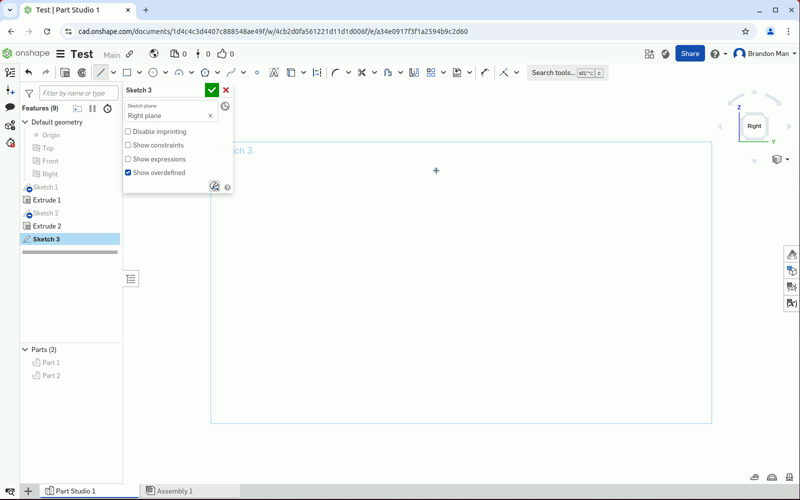
mouse_move(461, 282)
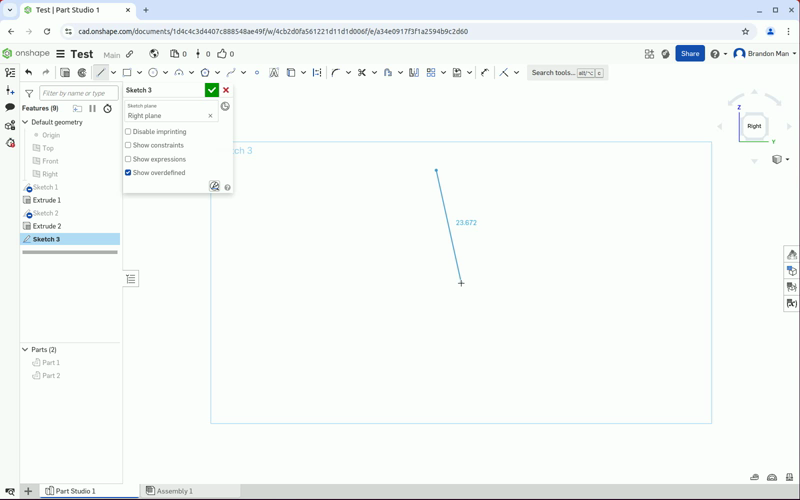
click(461, 282)
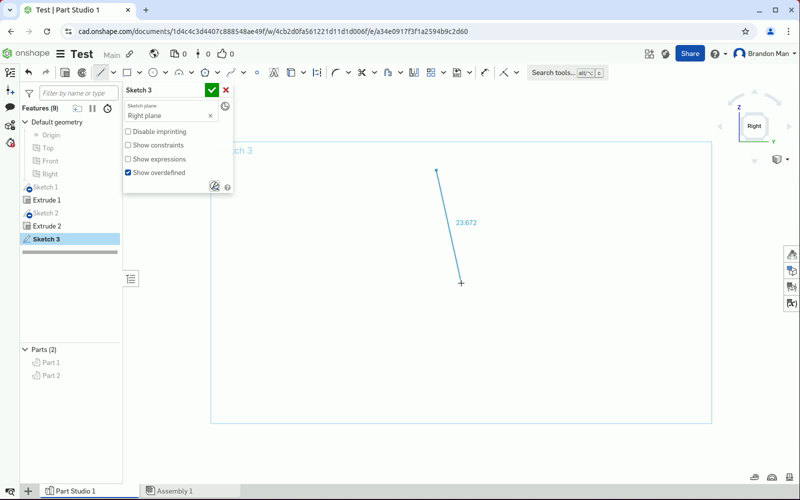
key_up(shift)
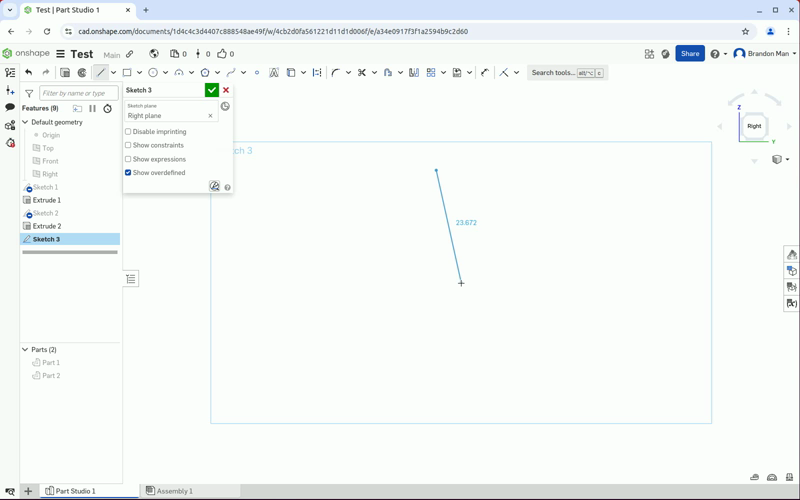
key_down(shift)
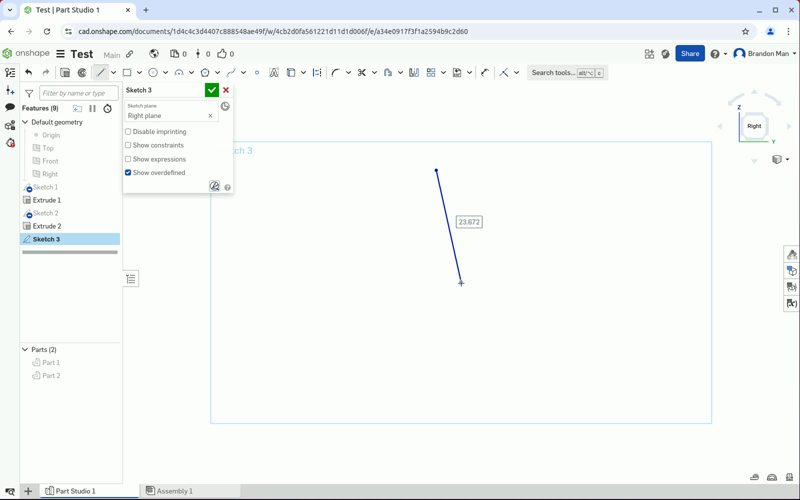
mouse_move(461, 170)
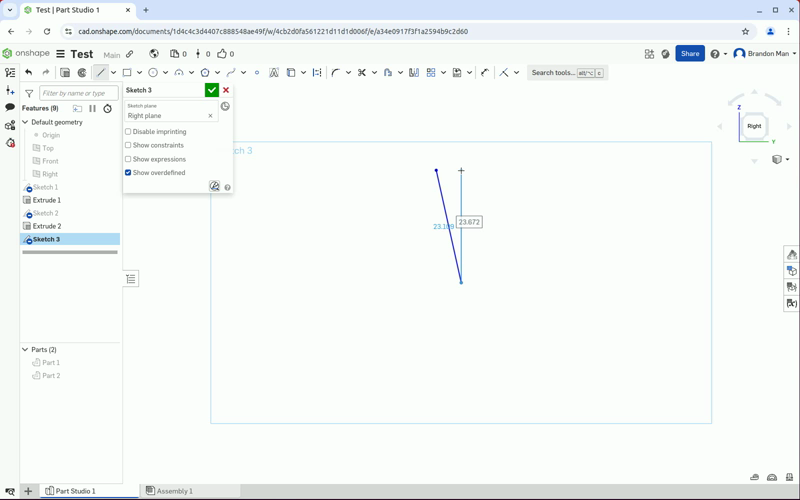
click(461, 170)
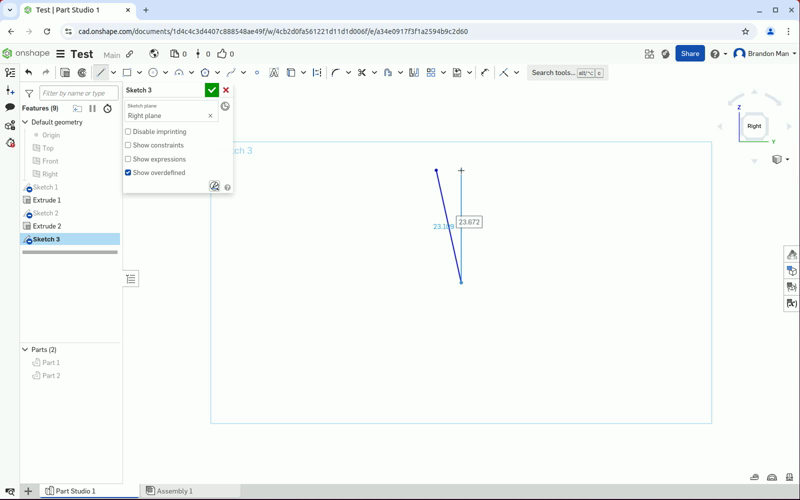
key_up(shift)
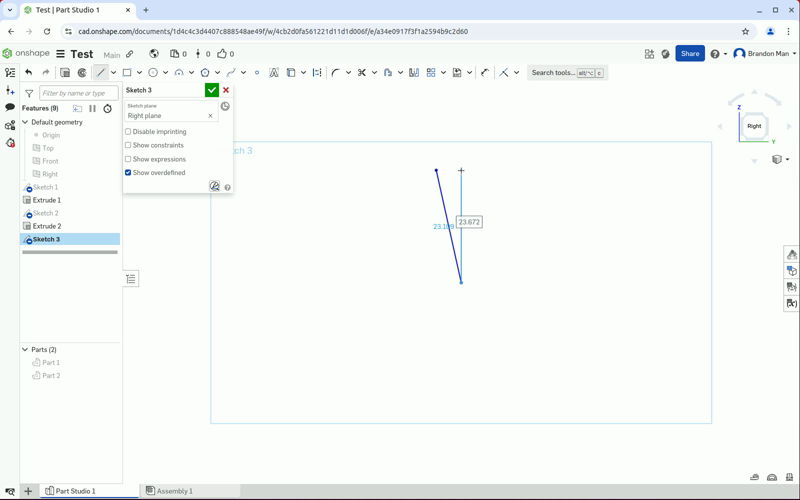
mouse_move(491, 170)
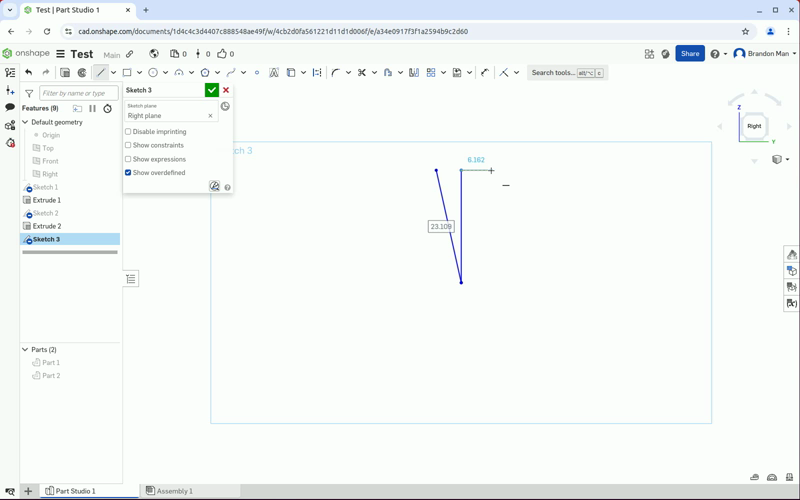
key_down(shift)
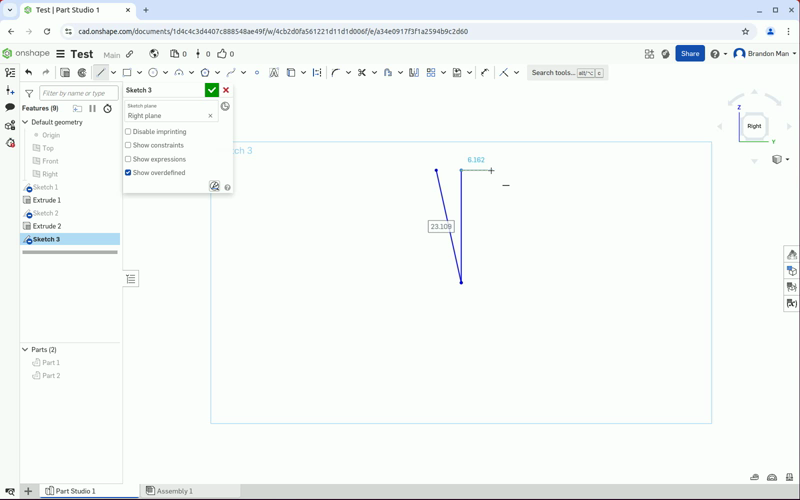
mouse_move(436, 170)
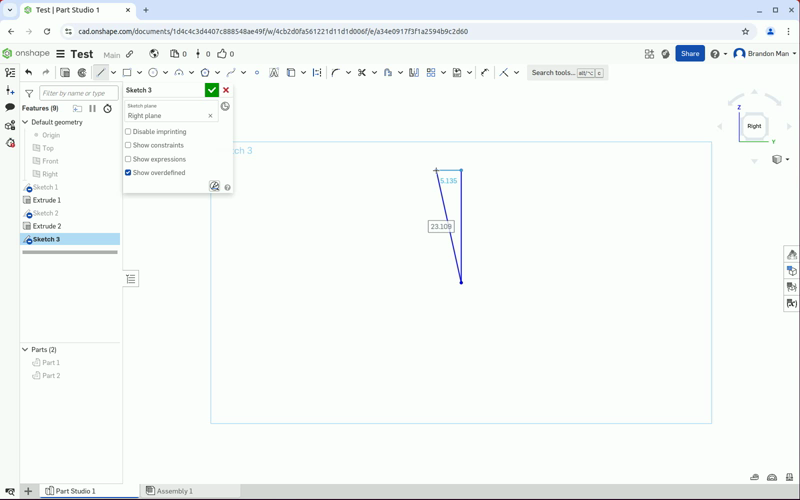
key_up(shift)
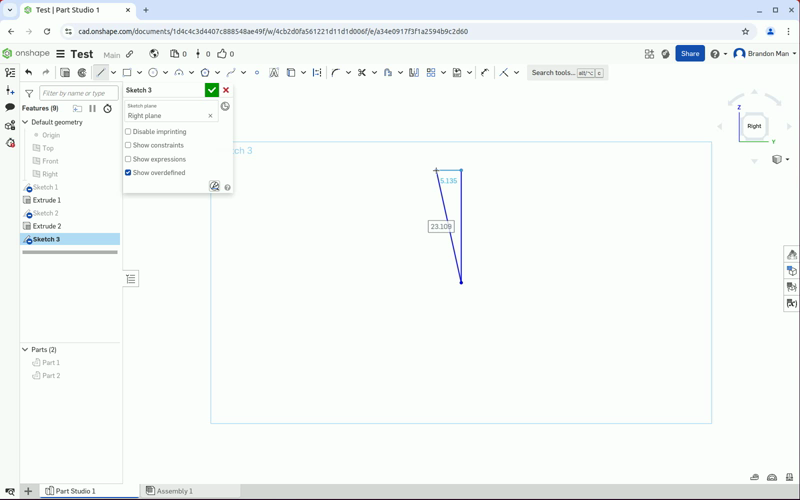
click(436, 170)
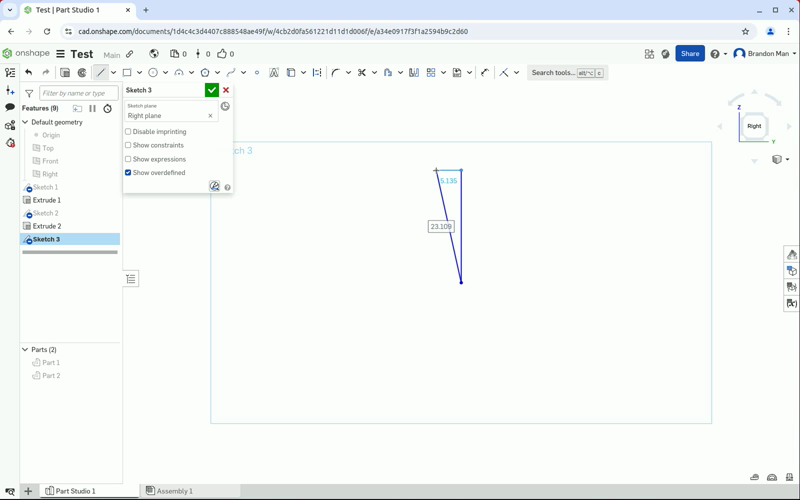
key(esc)
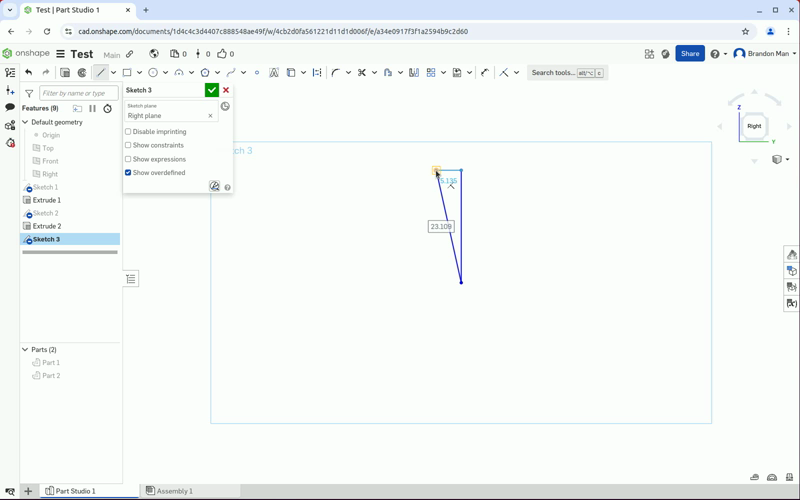
mouse_move(446, 195)
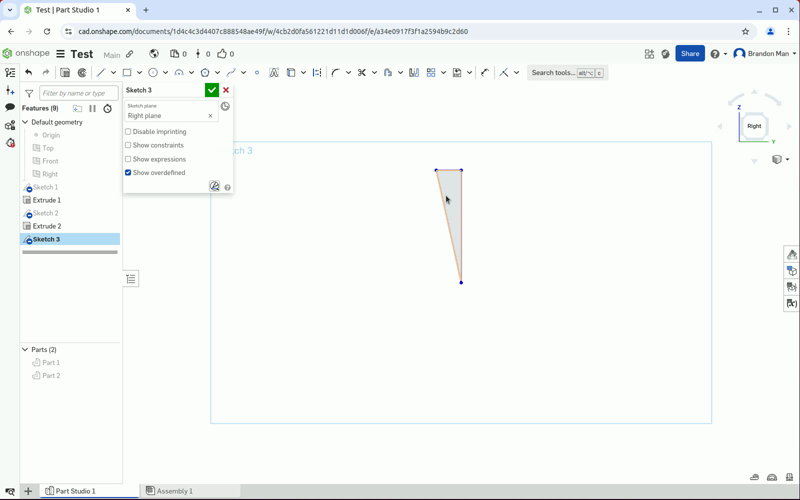
scroll(6)
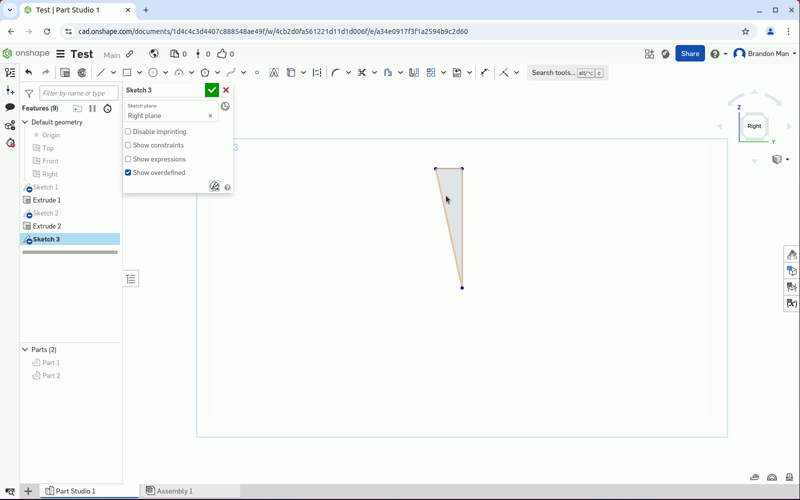
scroll(6)
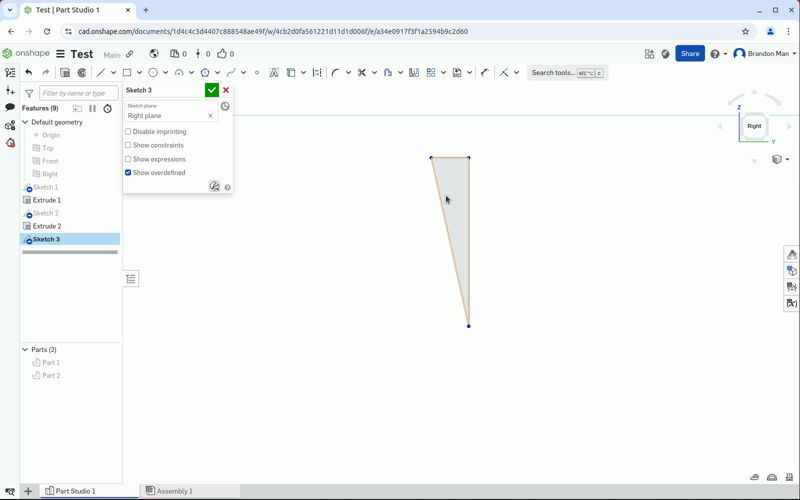
scroll(6)
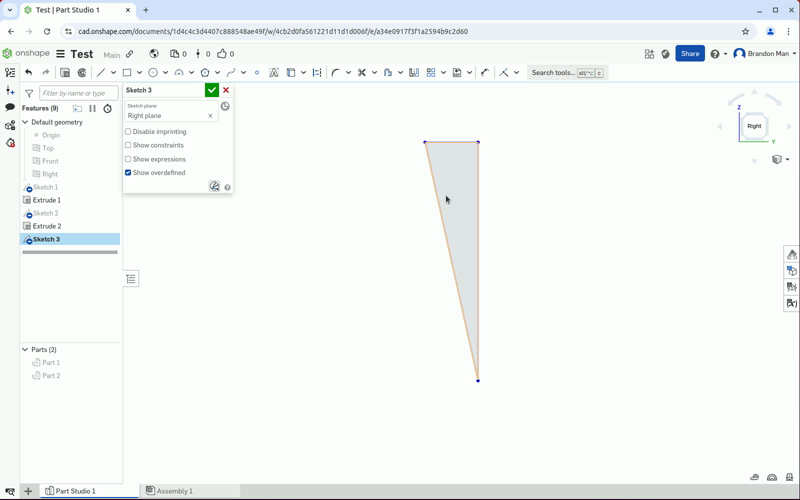
scroll(6)
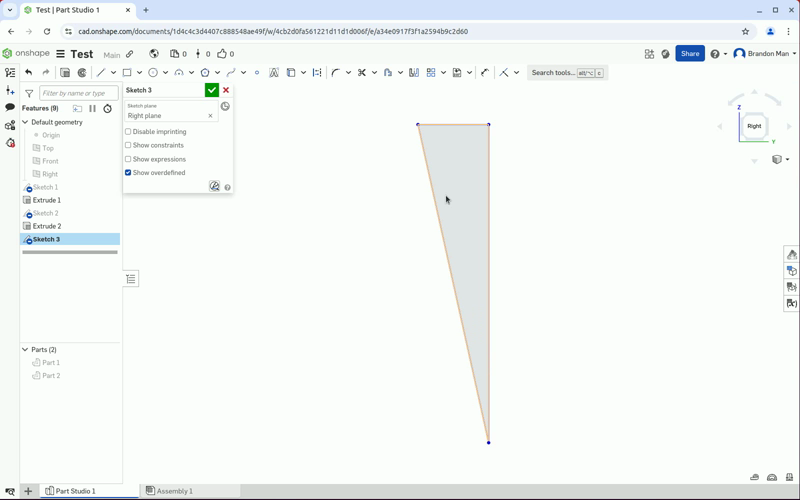
scroll(6)
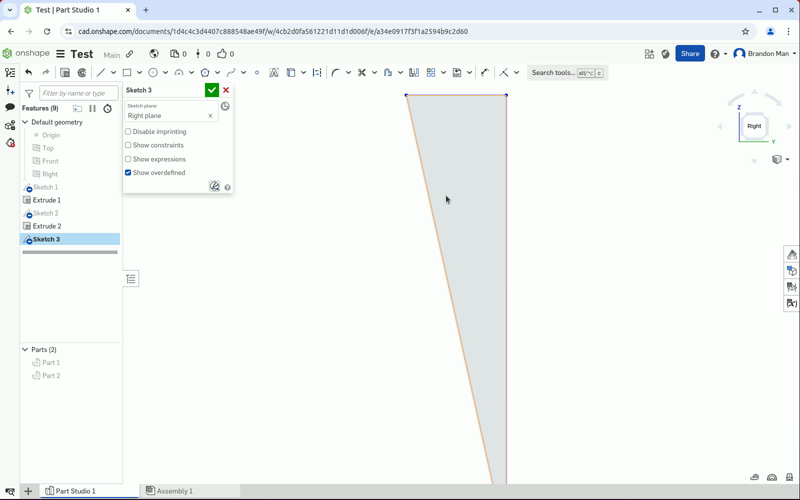
scroll(6)
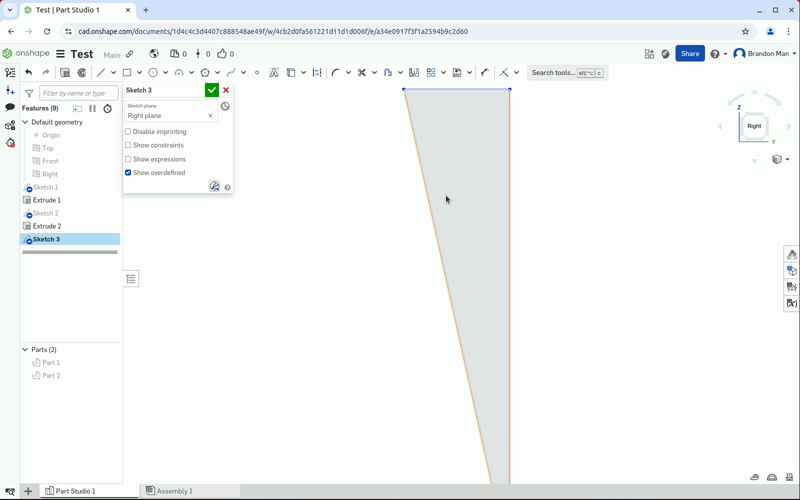
scroll(6)
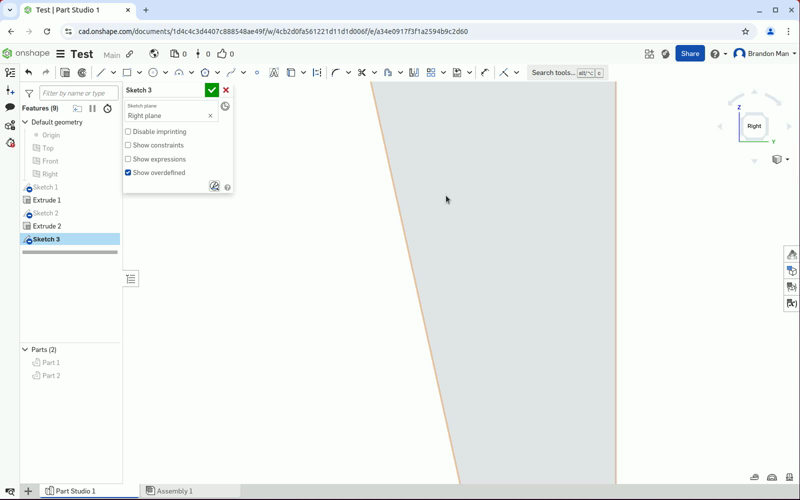
click(446, 195)
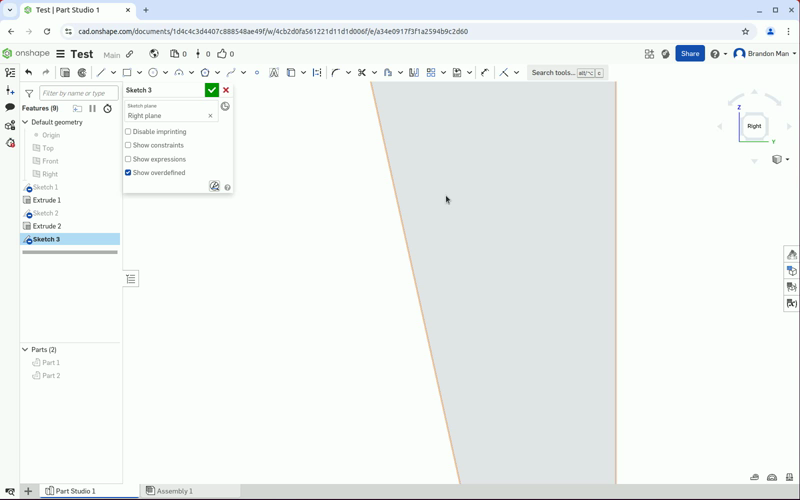
scroll(-6)
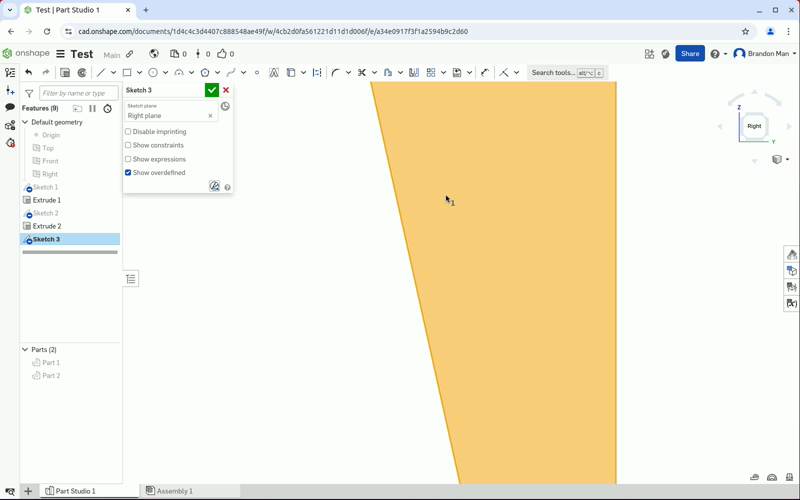
scroll(-6)
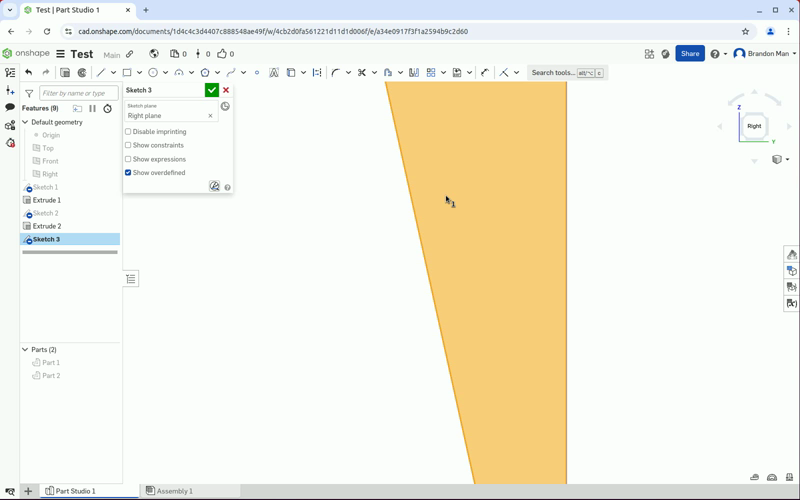
scroll(-6)
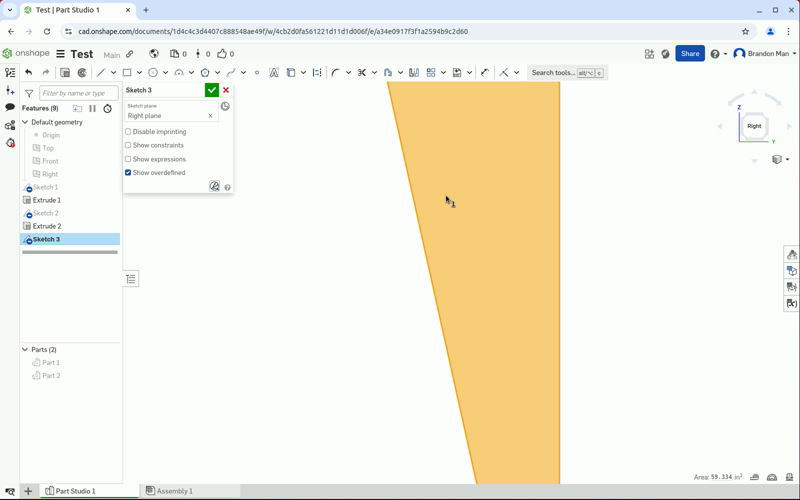
scroll(-6)
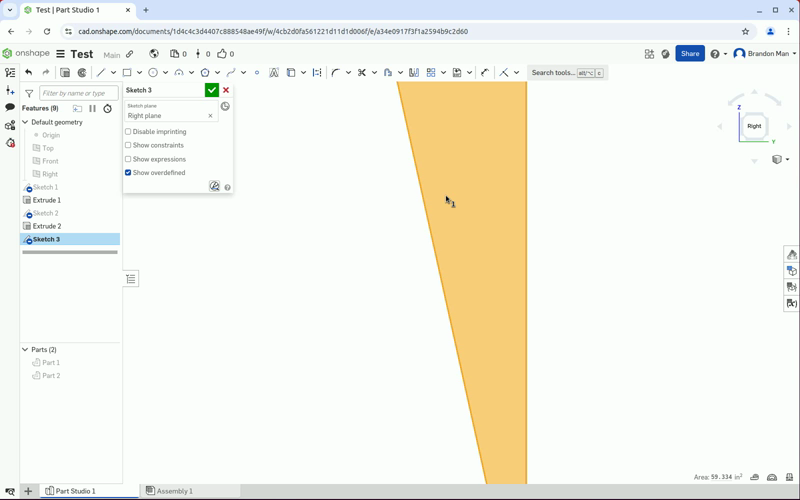
scroll(-6)
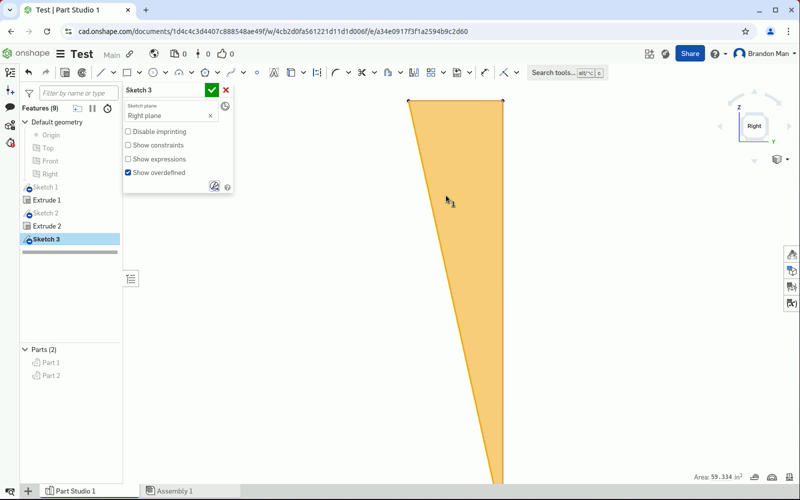
scroll(-6)
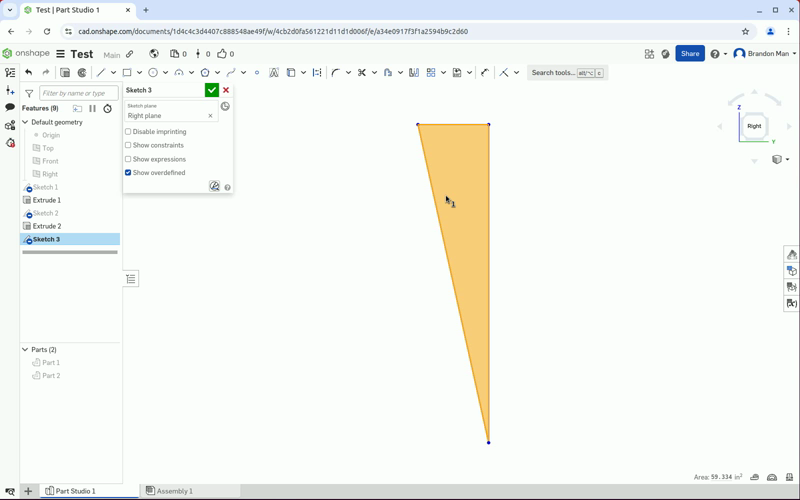
scroll(-6)
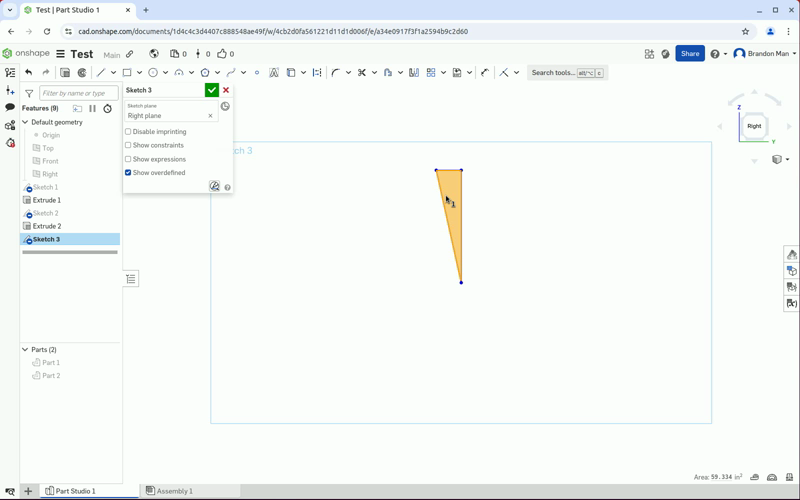
mouse_move(73, 352)
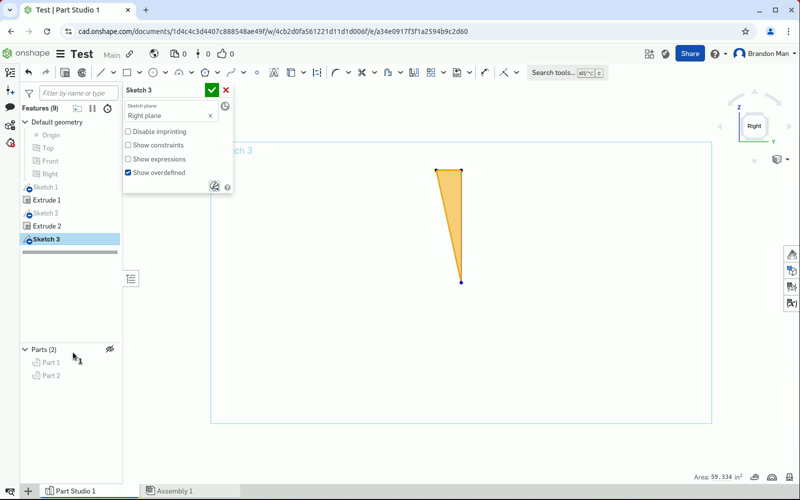
key(shift+y)
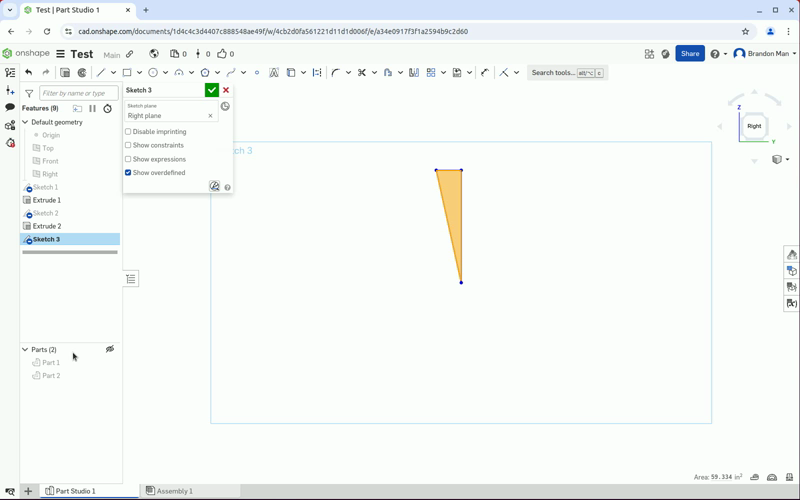
key(shift+e)
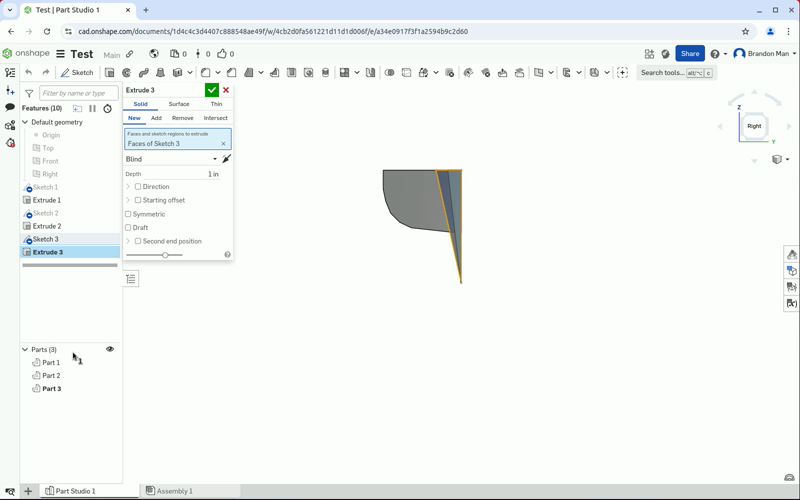
mouse_move(143, 106)
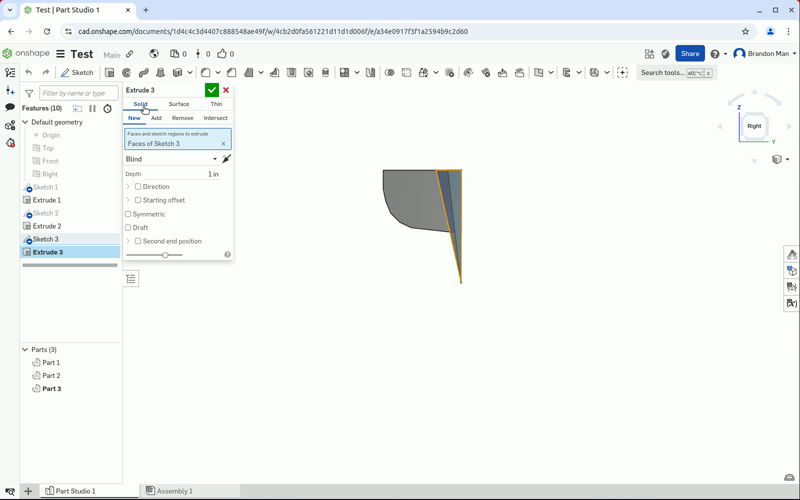
click(143, 106)
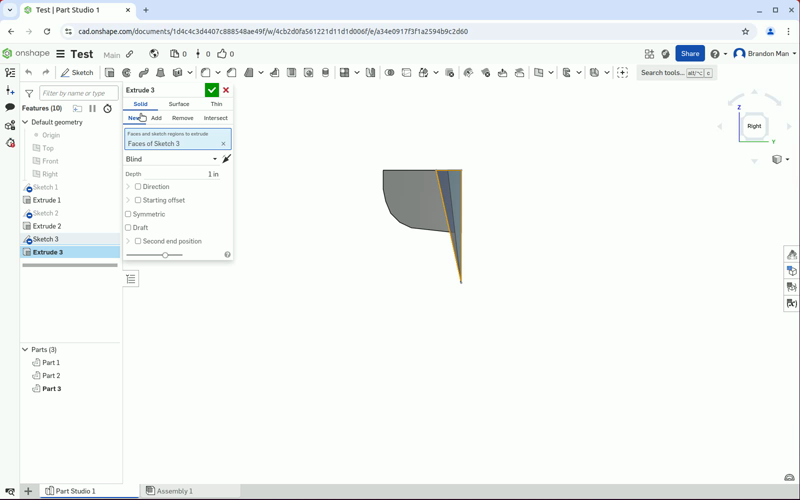
mouse_move(137, 120)
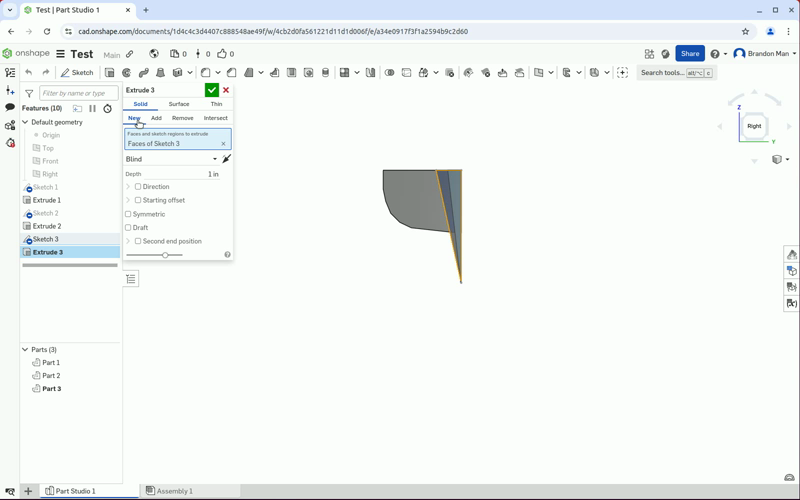
click(137, 120)
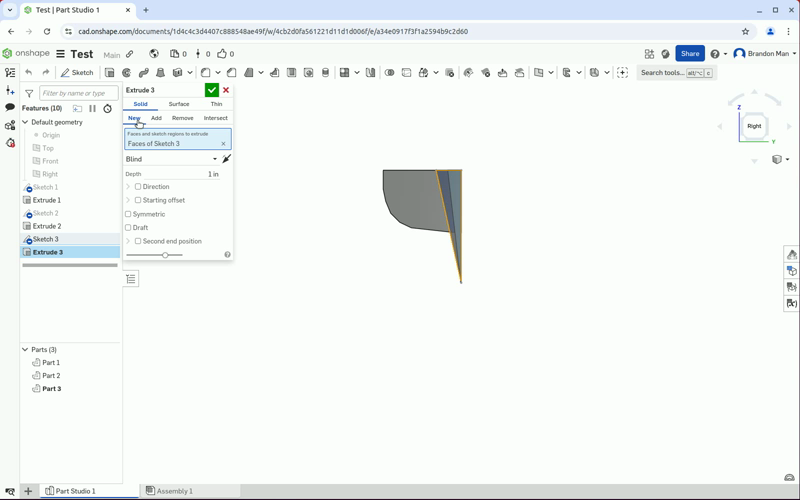
key(tab, 4)
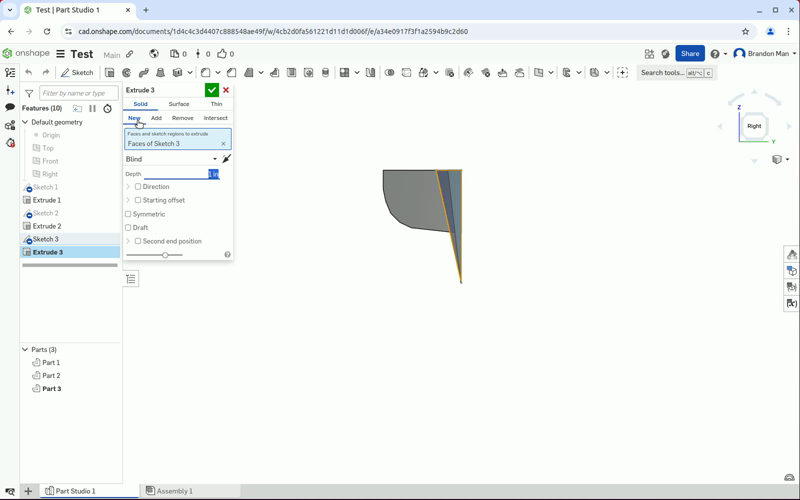
text(10.351)
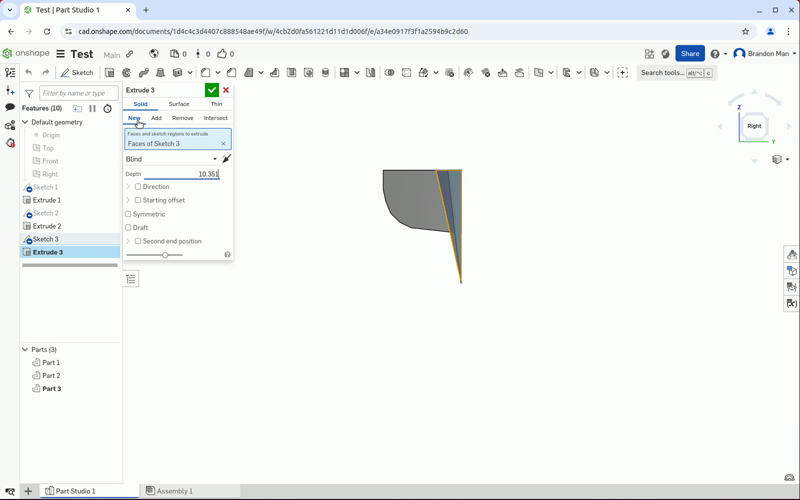
key(tab, 3)
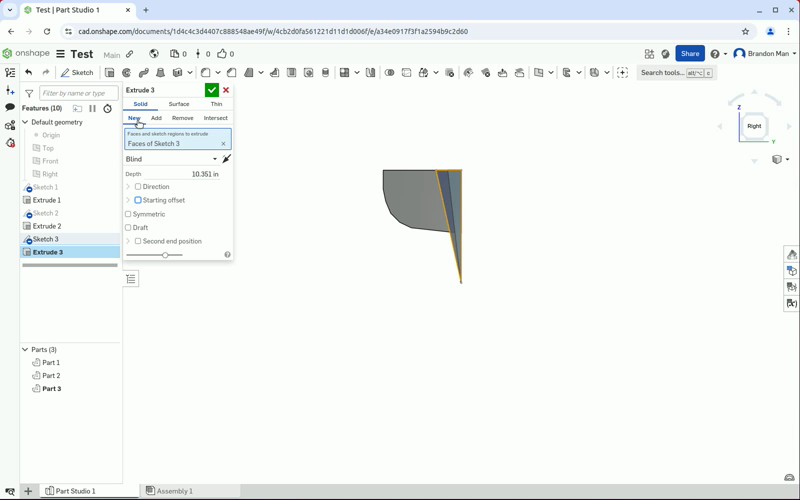
key(tab, 2)
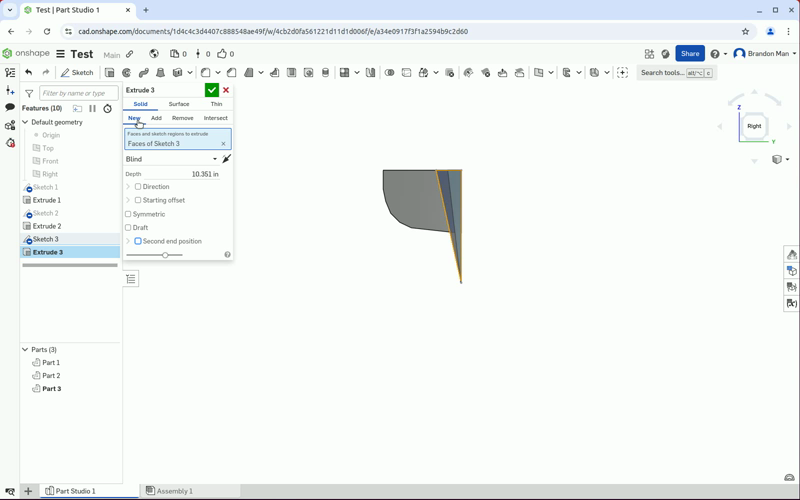
key(space)
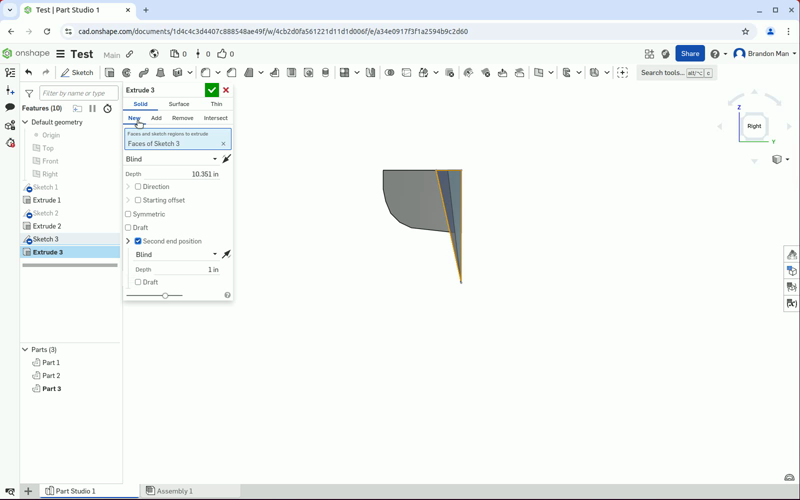
key(tab, 3)
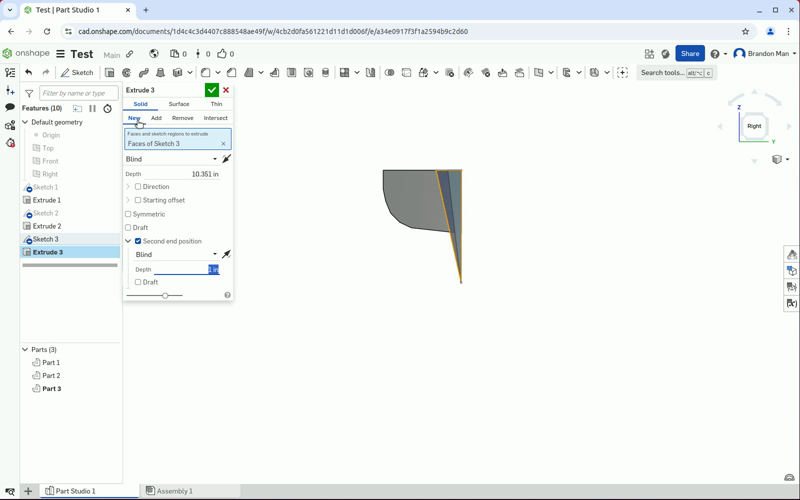
text(5.055)
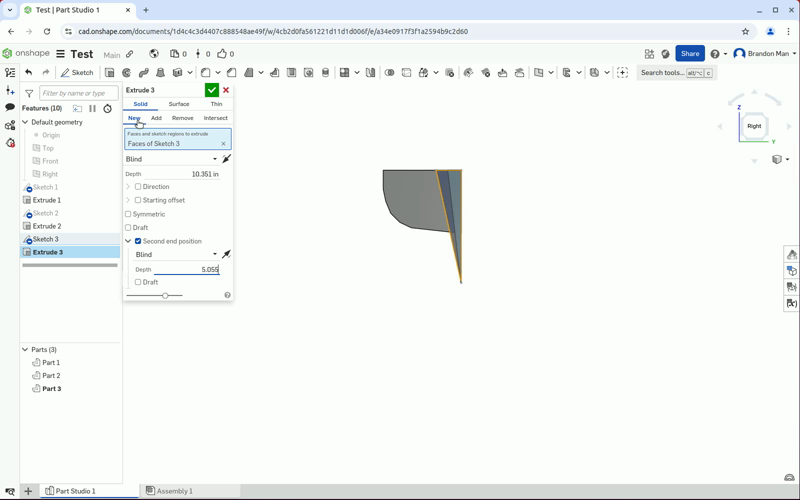
key(enter)
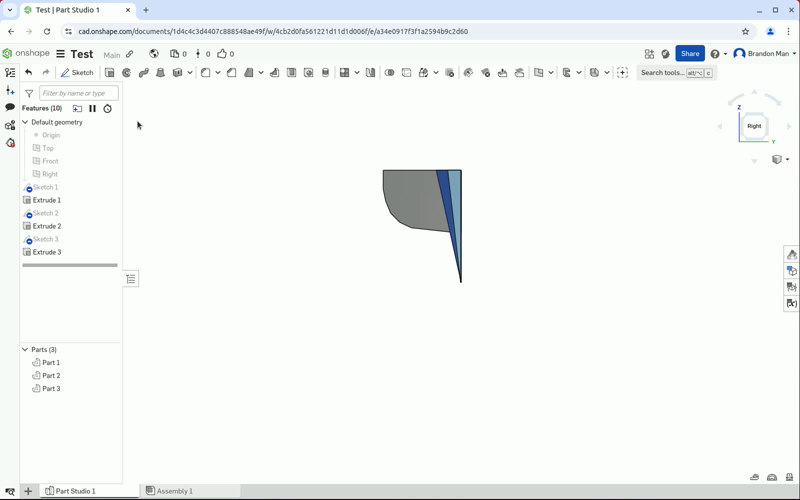
key(shift+h)
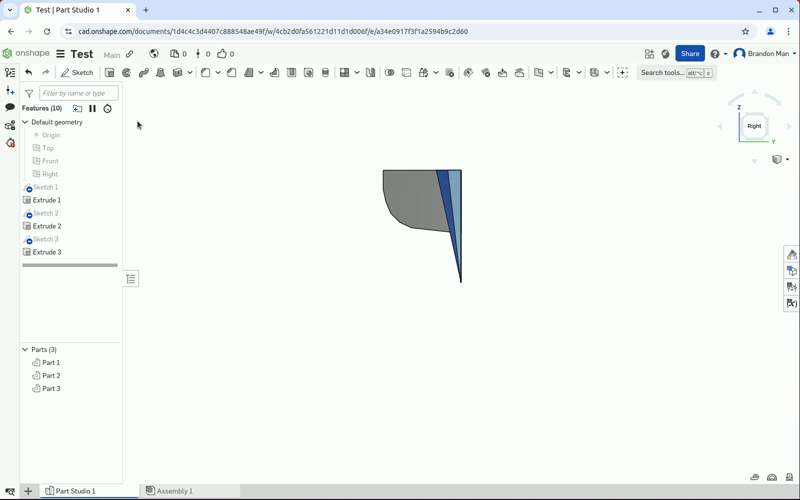
key(shift+h)
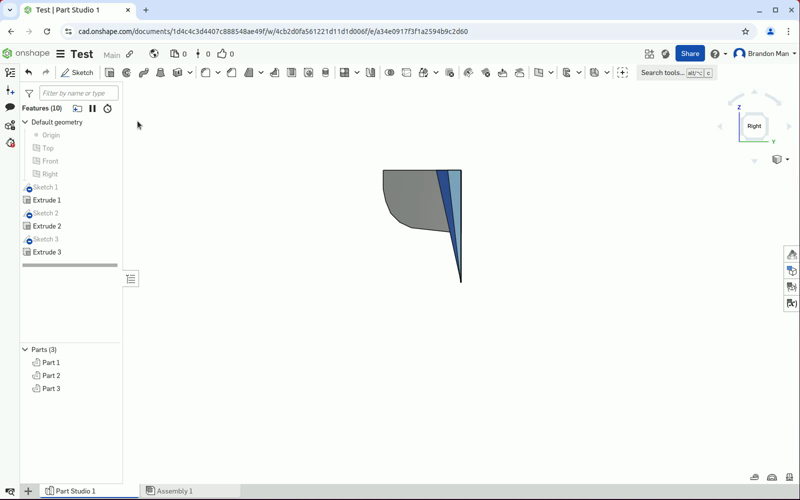
mouse_move(73, 189)
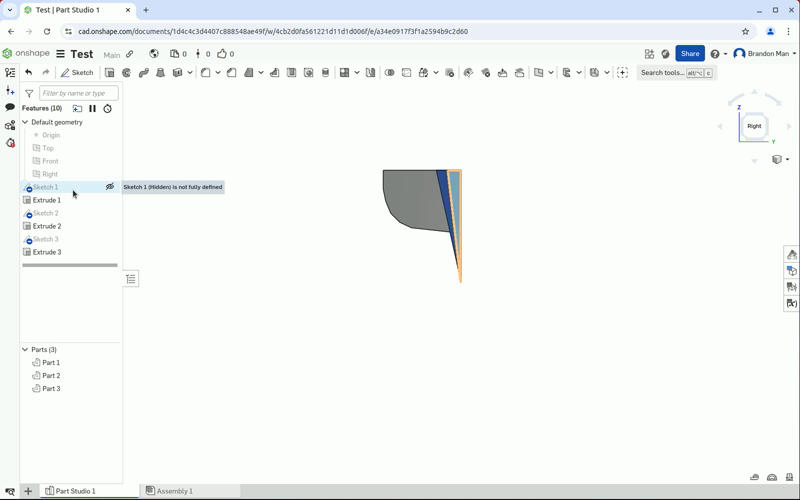
click(73, 189)
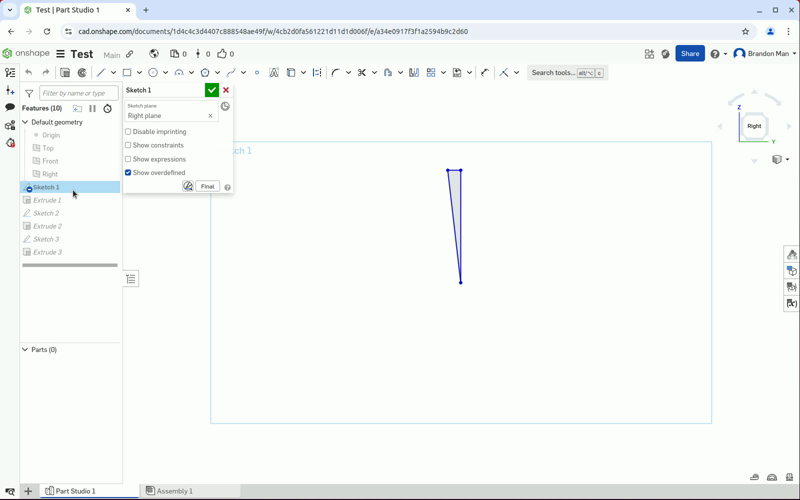
mouse_move(229, 92)
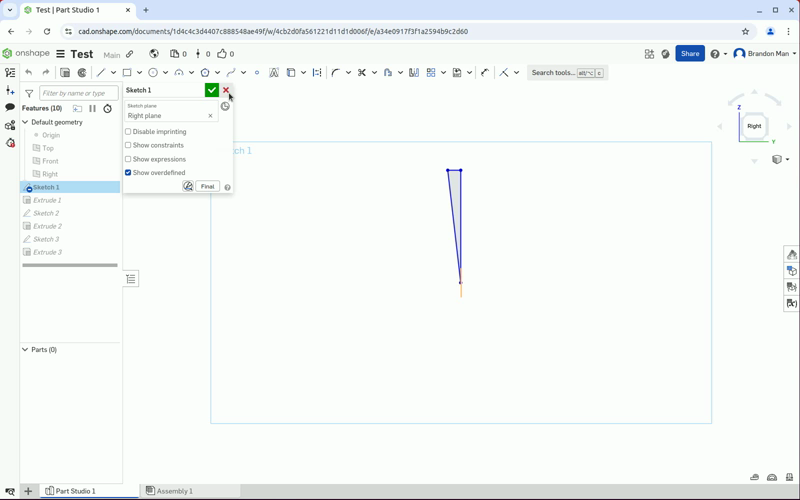
click(229, 92)
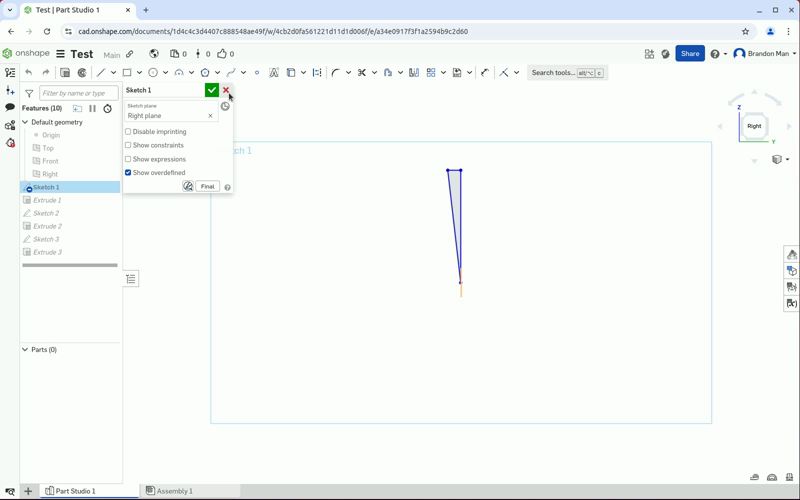
key(shift+s)
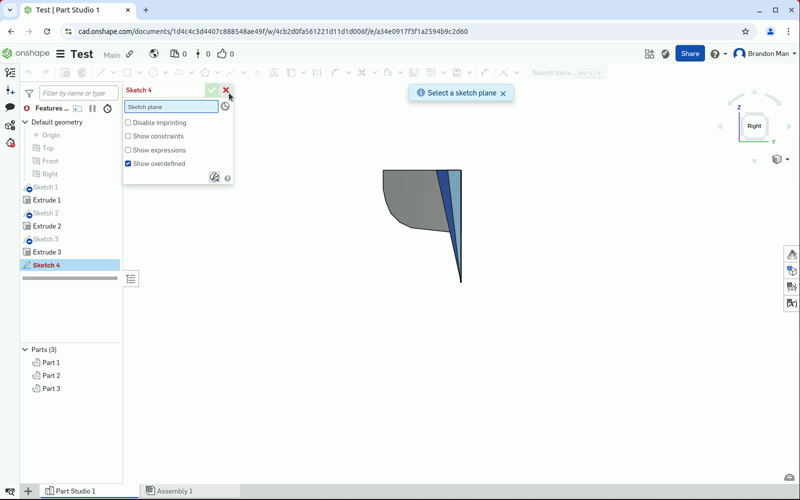
mouse_move(73, 176)
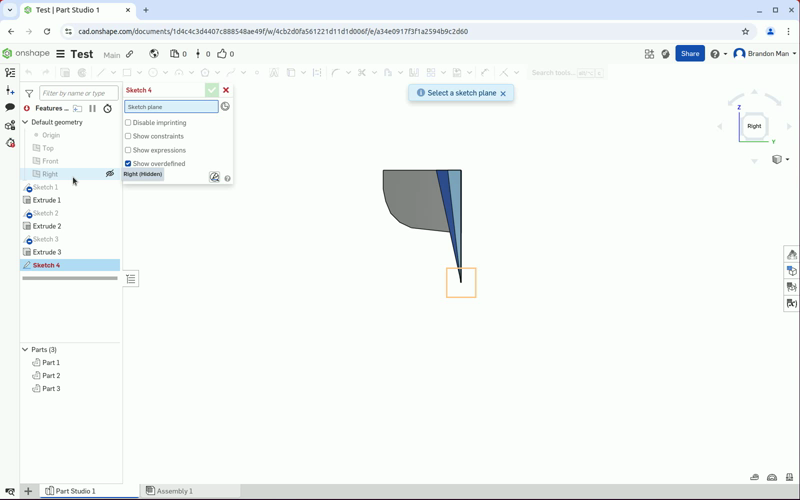
click(73, 176)
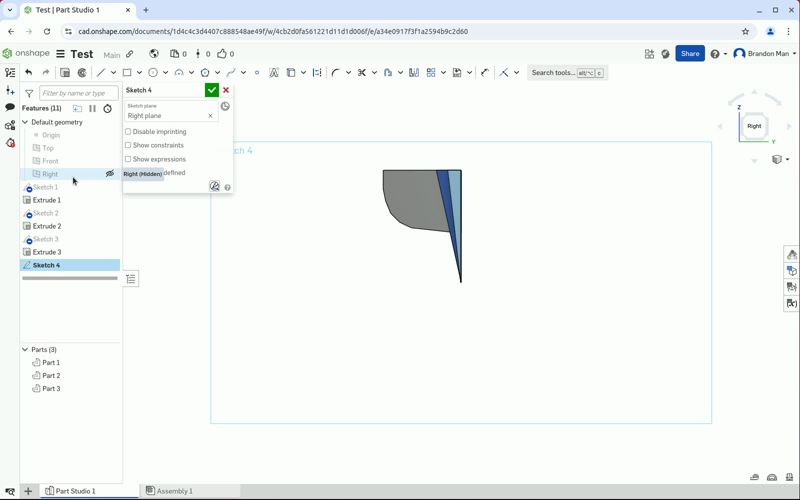
mouse_move(73, 352)
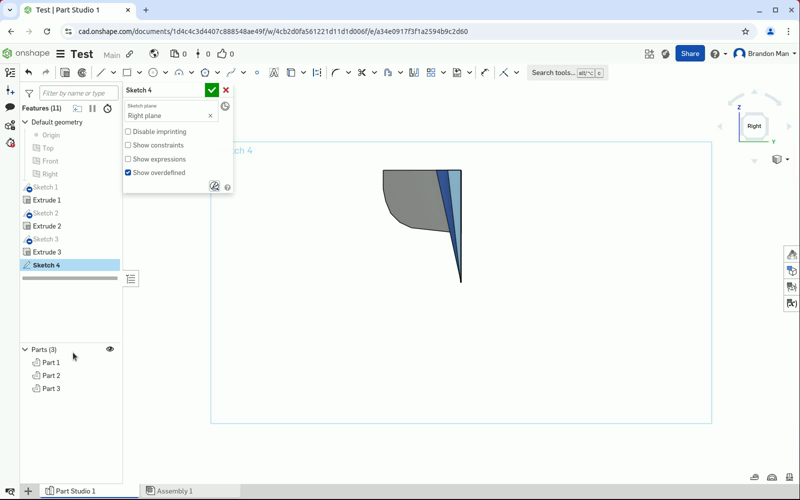
key(y)
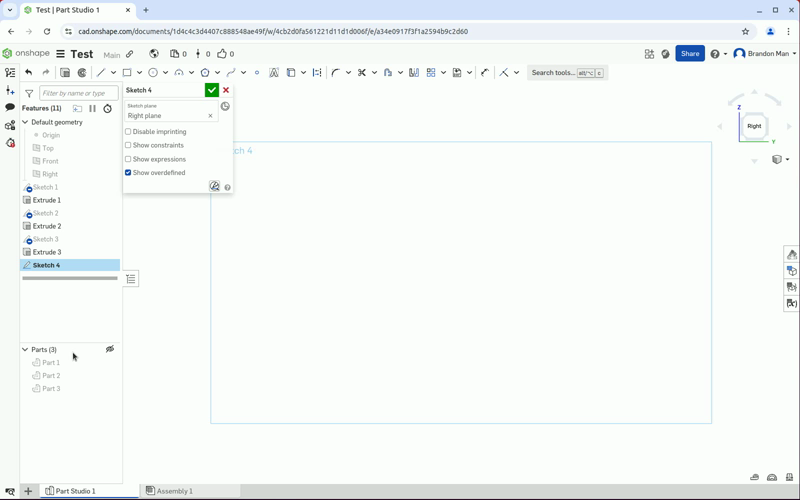
key(l)
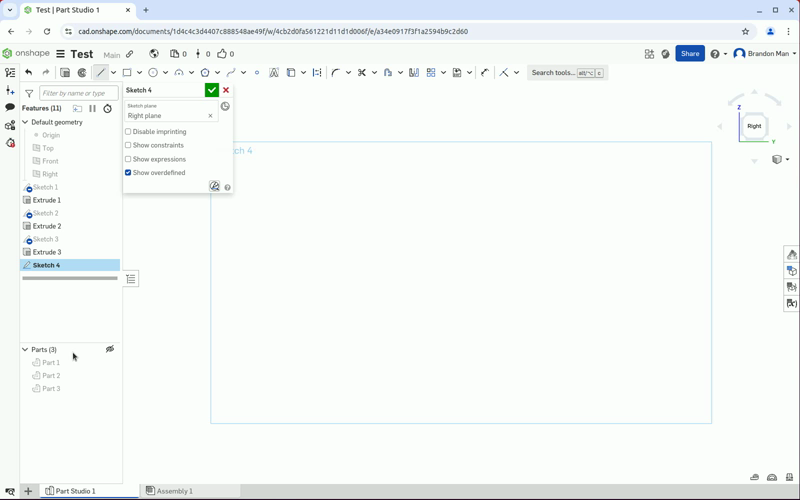
key_down(shift)
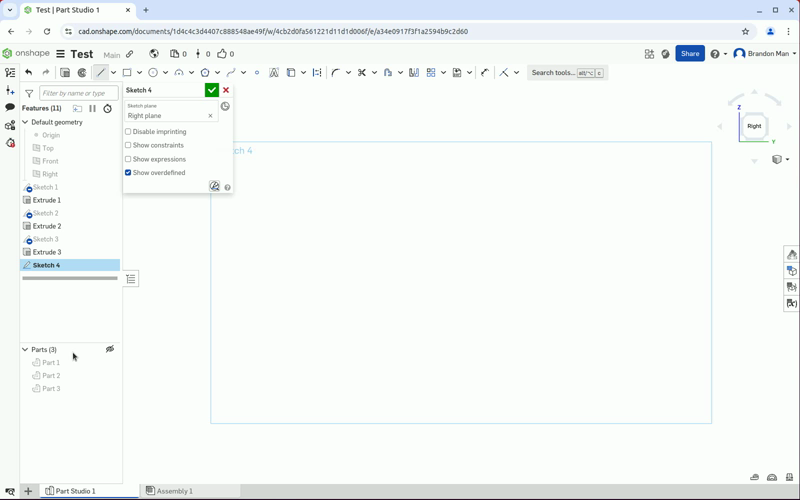
mouse_move(423, 170)
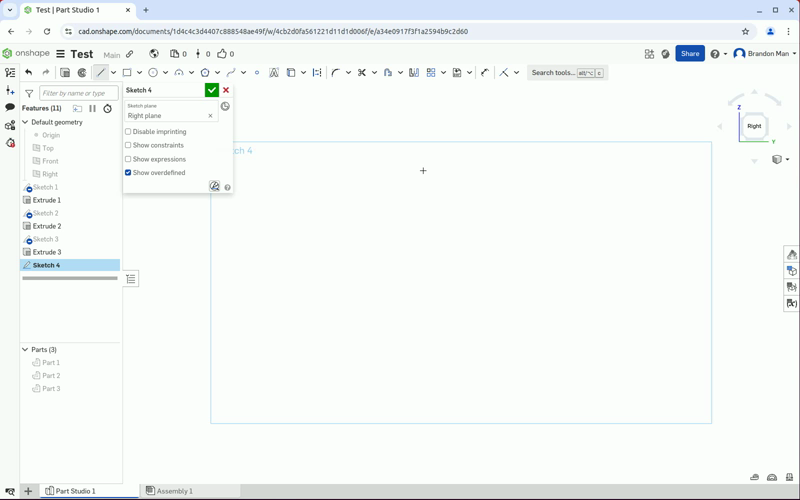
click(423, 170)
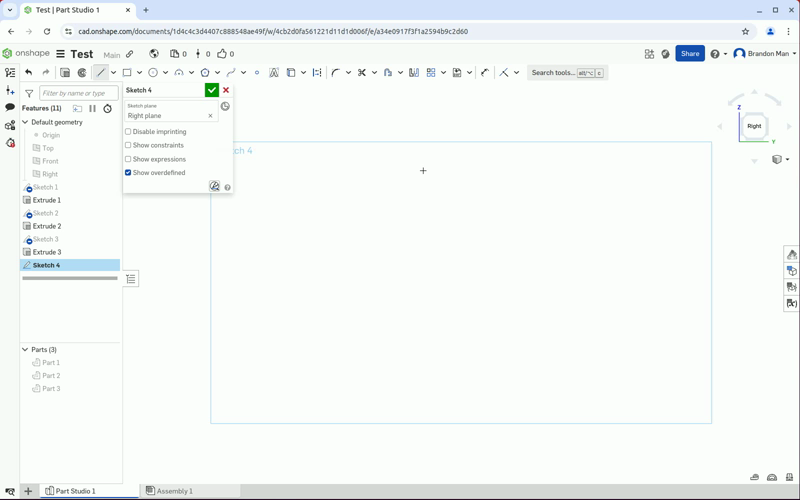
key_up(shift)
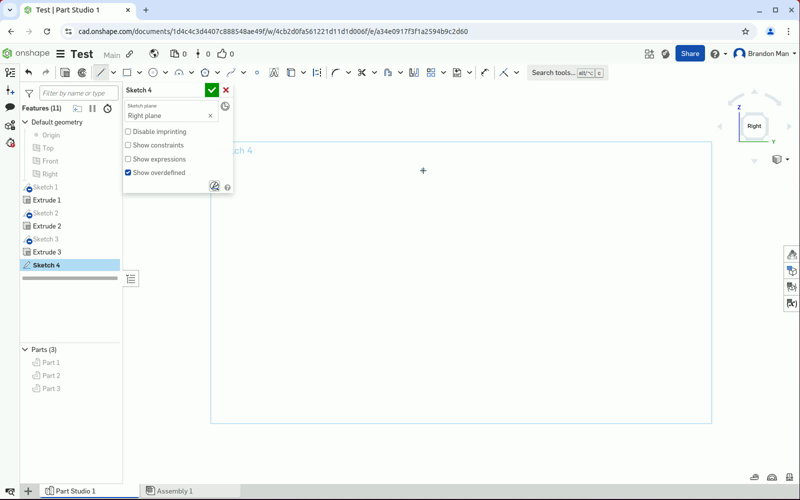
key_down(shift)
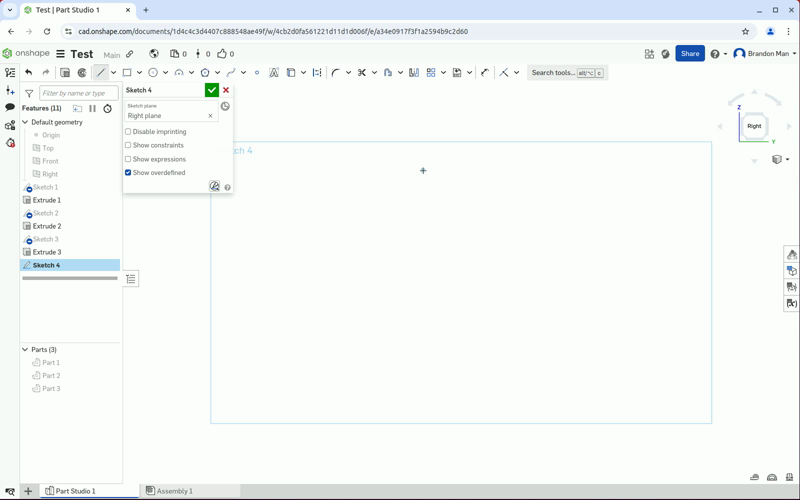
mouse_move(461, 282)
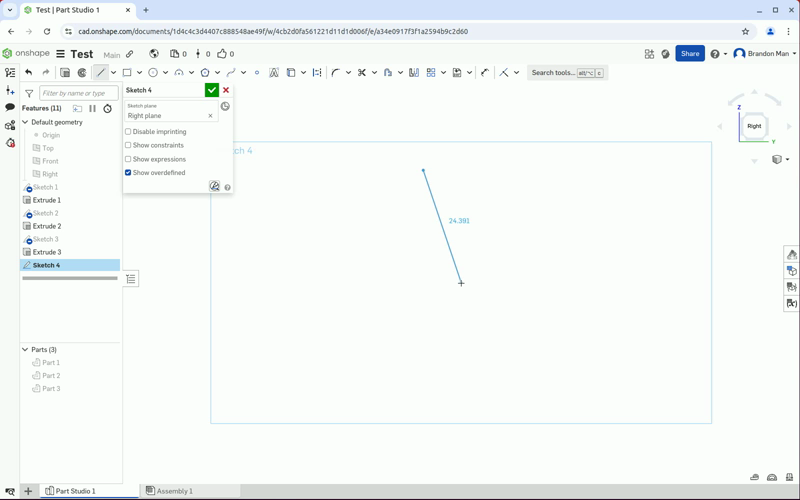
click(461, 282)
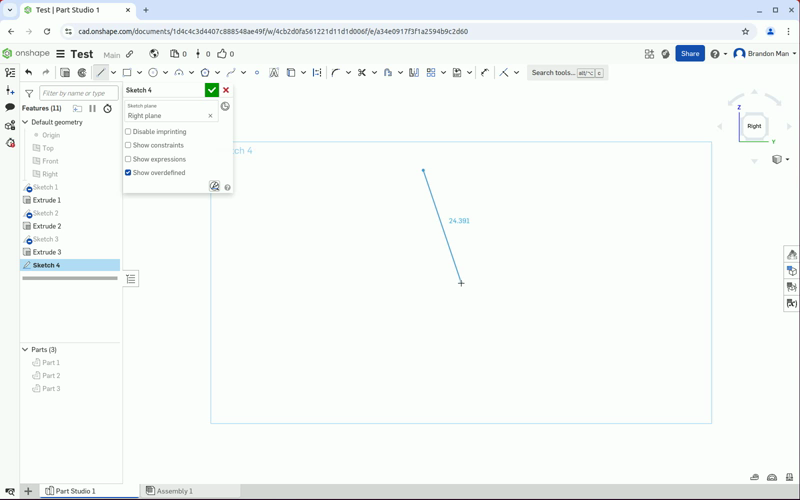
key_up(shift)
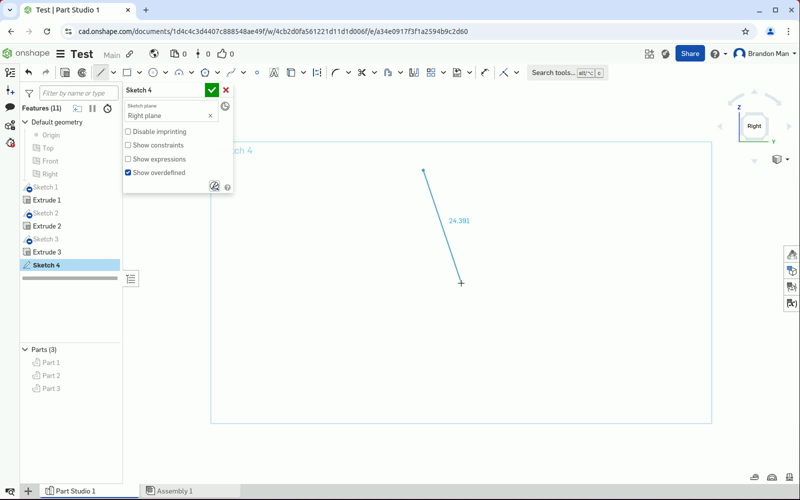
key_down(shift)
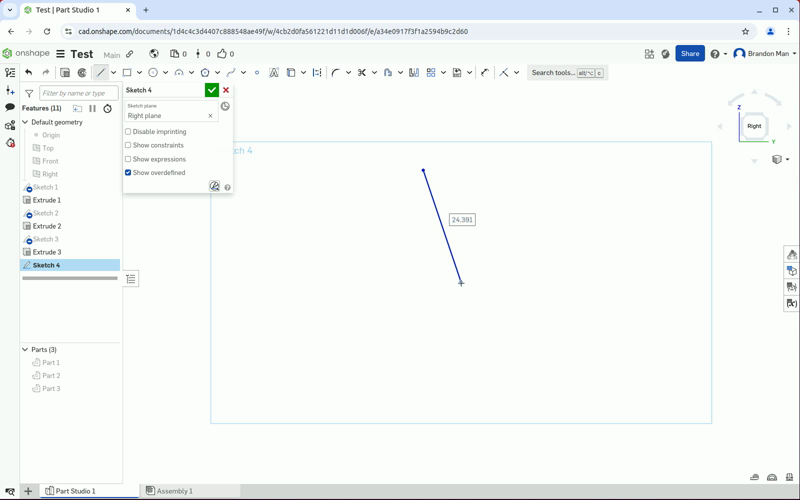
mouse_move(461, 170)
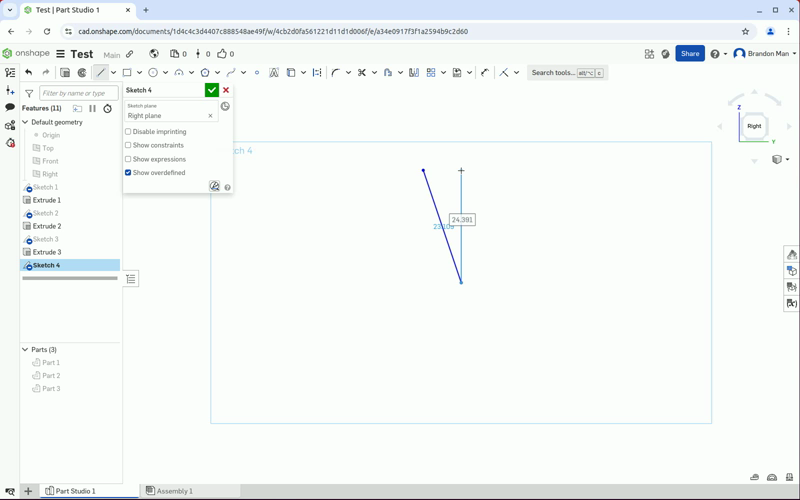
click(461, 170)
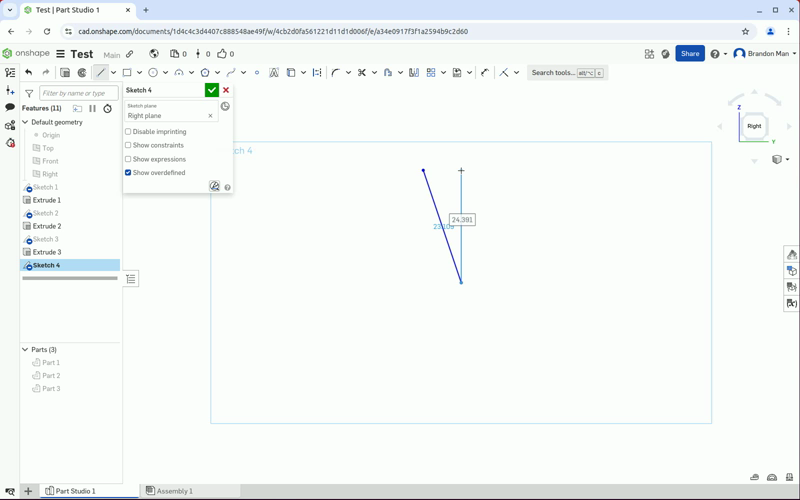
key_up(shift)
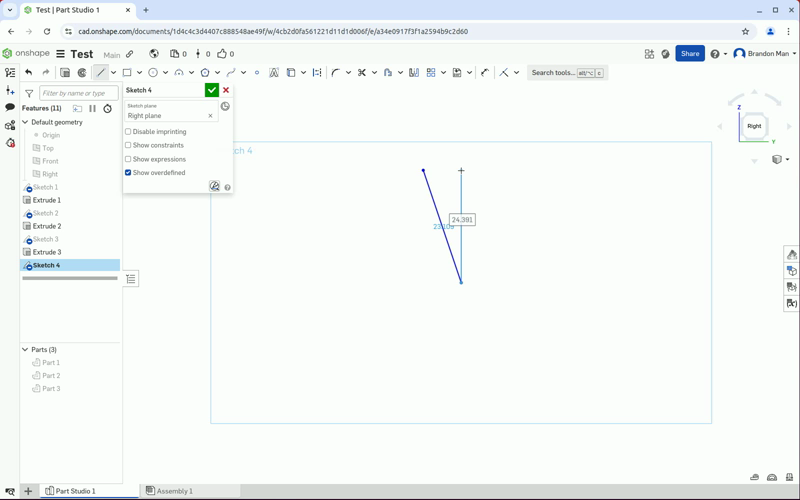
mouse_move(491, 170)
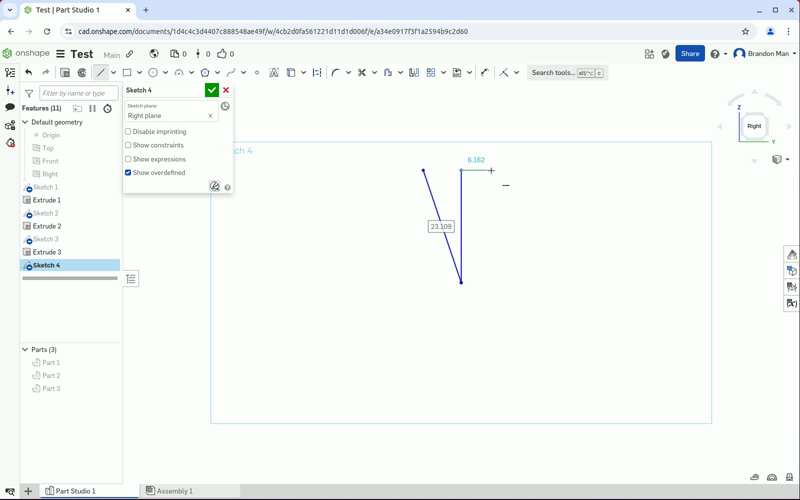
key_down(shift)
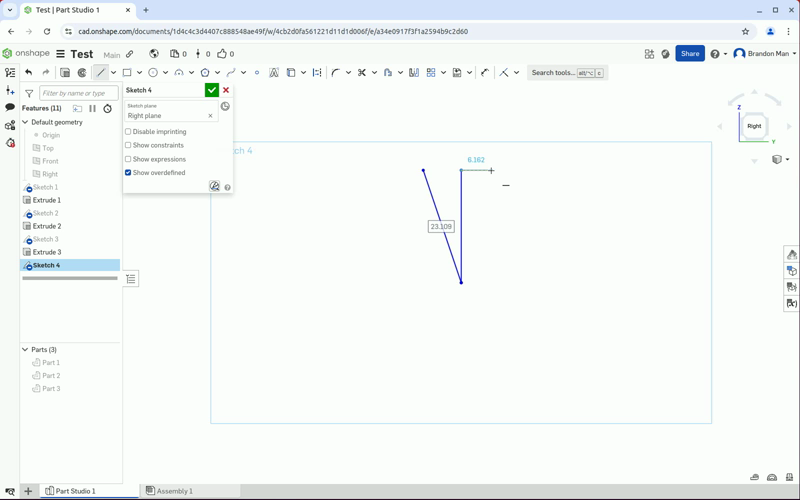
mouse_move(423, 170)
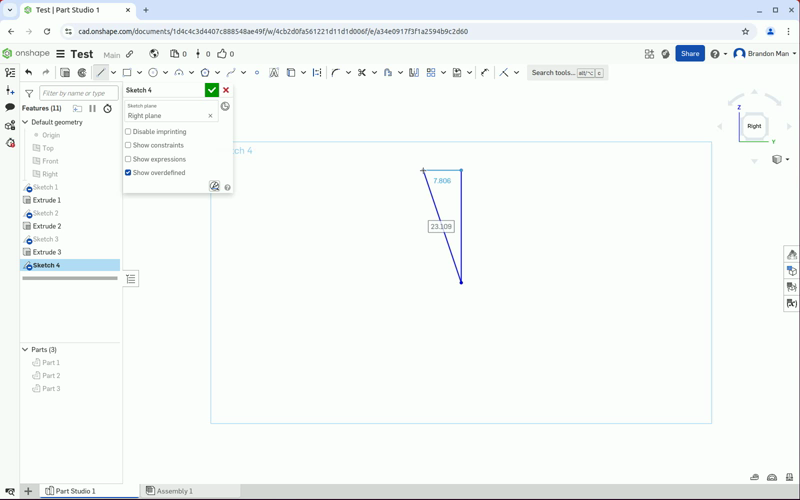
key_up(shift)
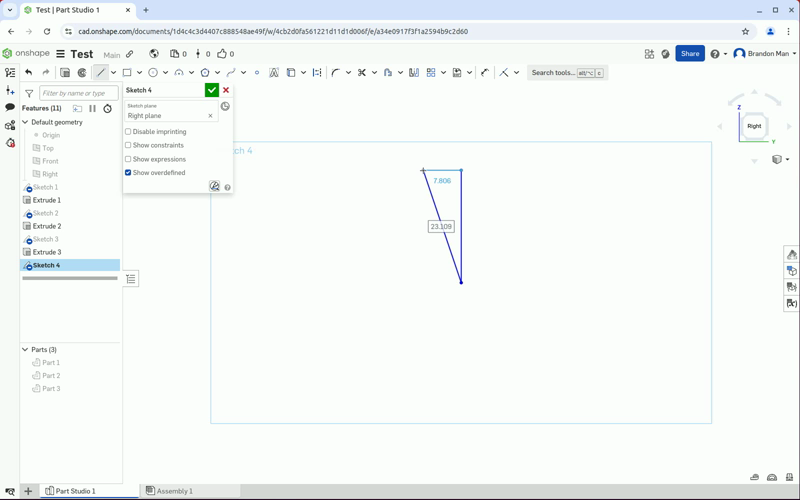
click(423, 170)
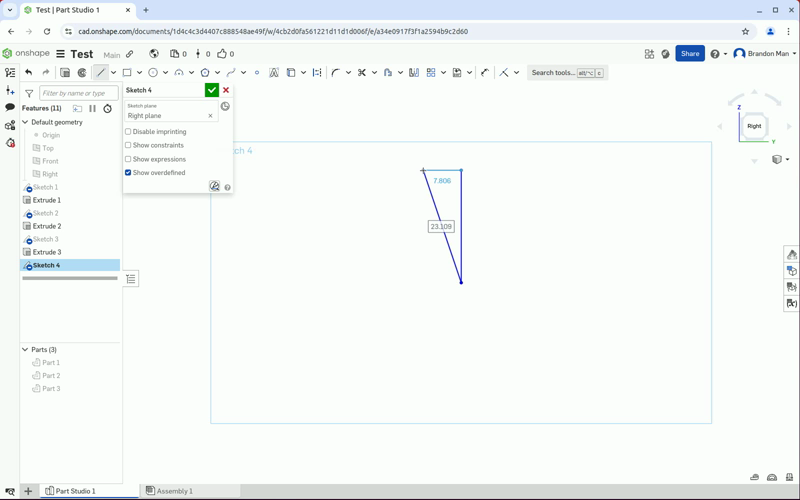
key(esc)
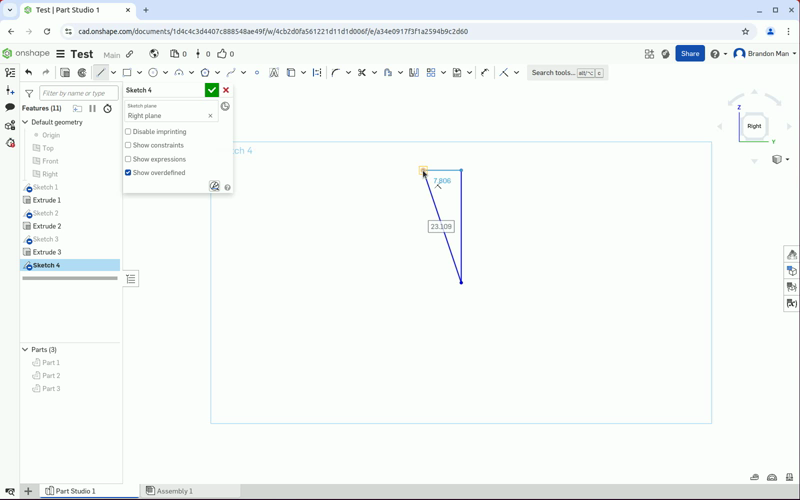
mouse_move(441, 181)
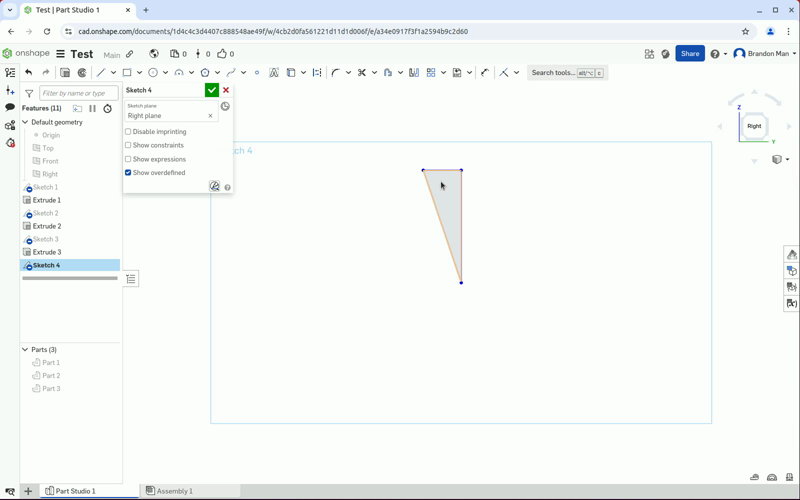
click(441, 181)
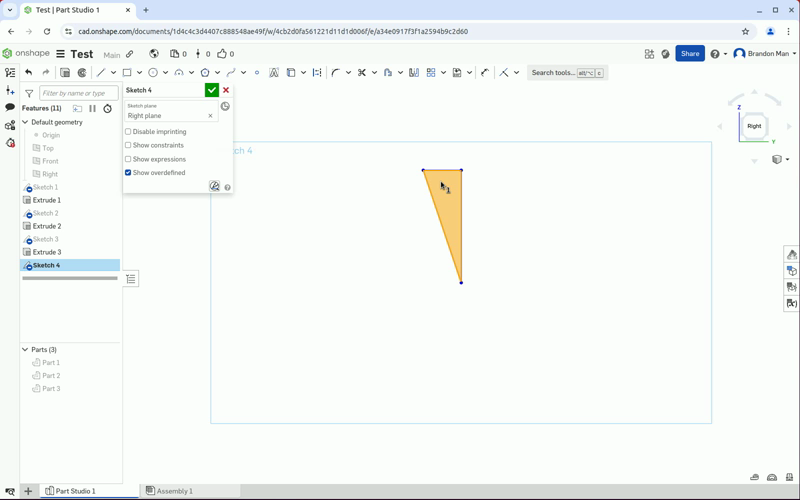
mouse_move(73, 352)
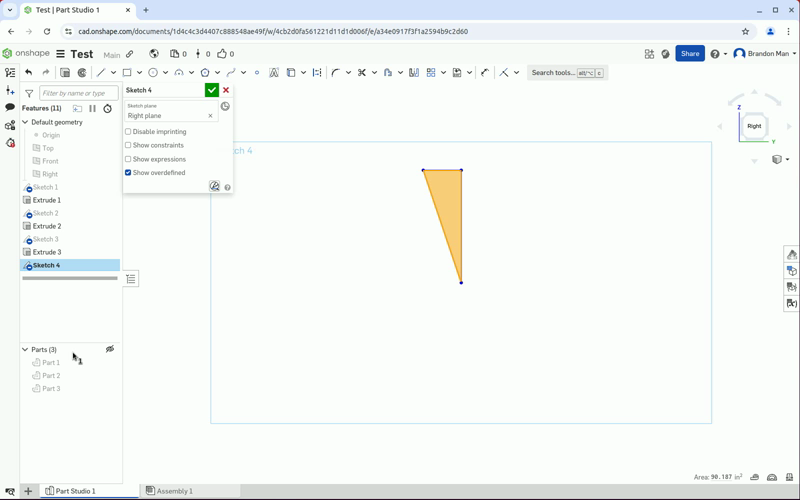
key(shift+y)
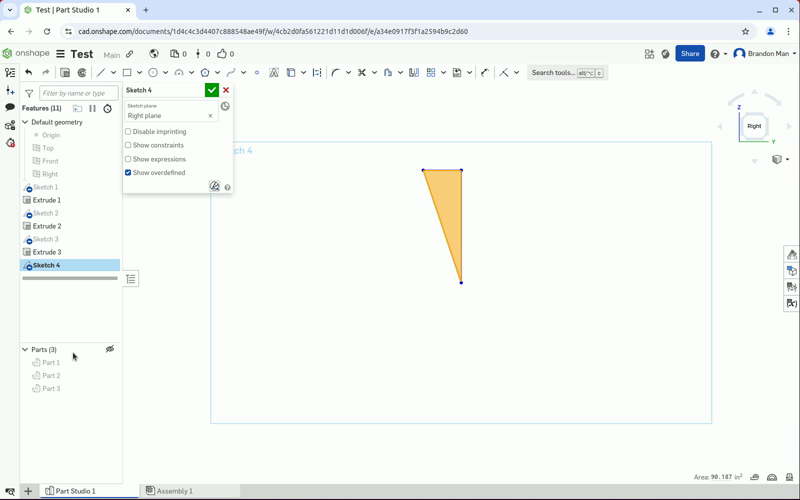
key(shift+e)
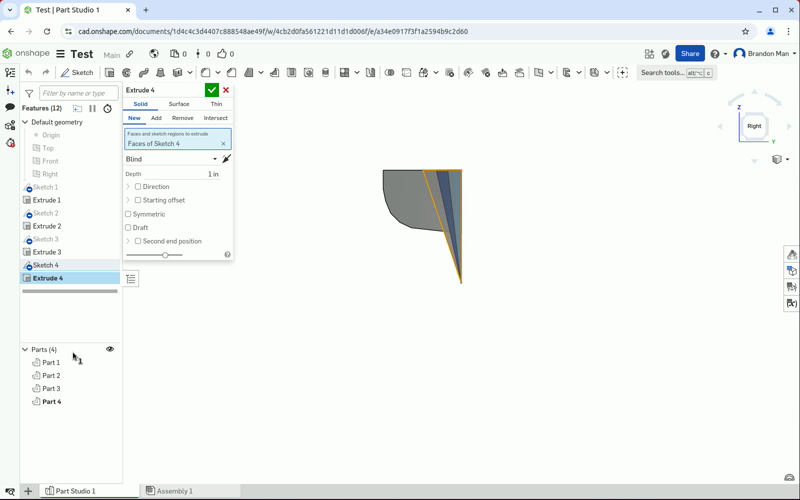
mouse_move(143, 106)
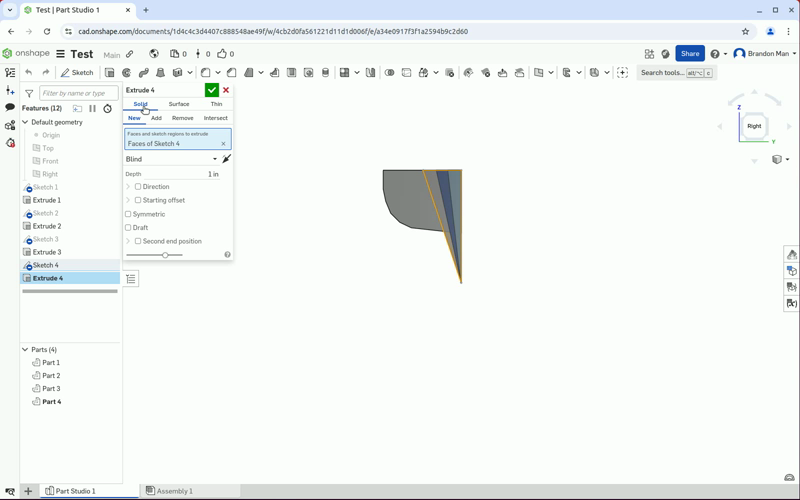
click(143, 106)
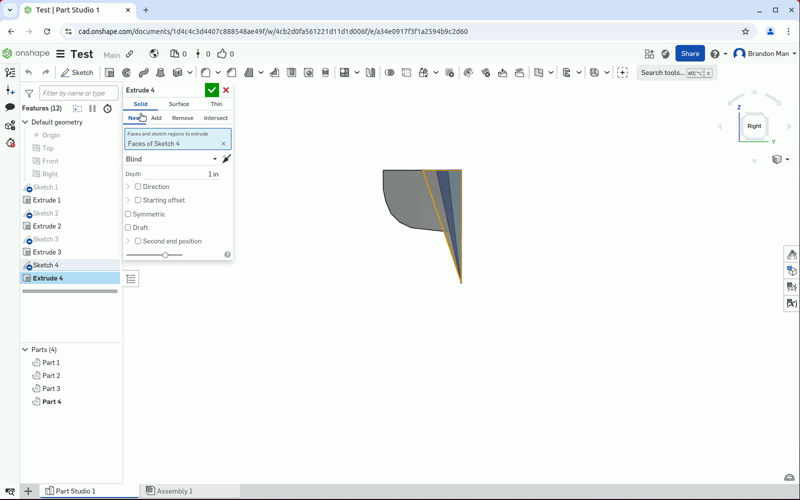
mouse_move(137, 120)
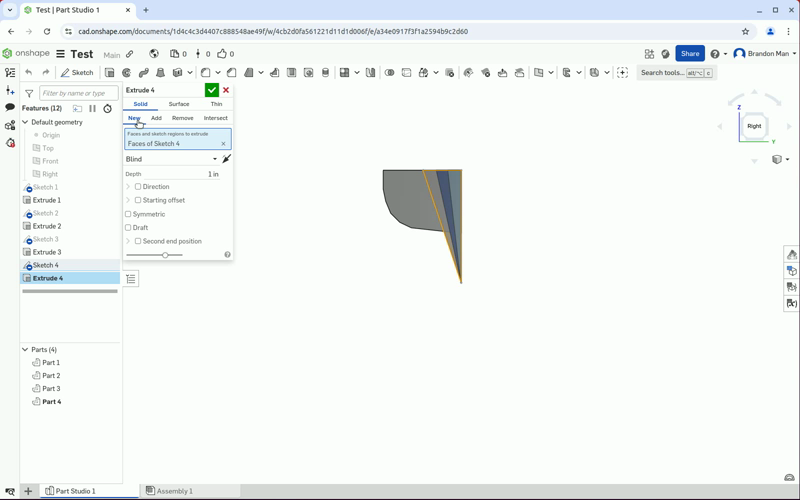
click(137, 120)
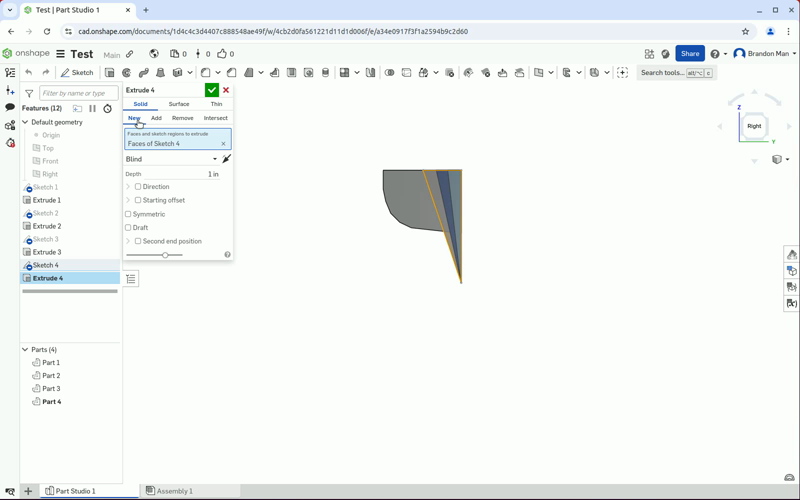
key(tab, 4)
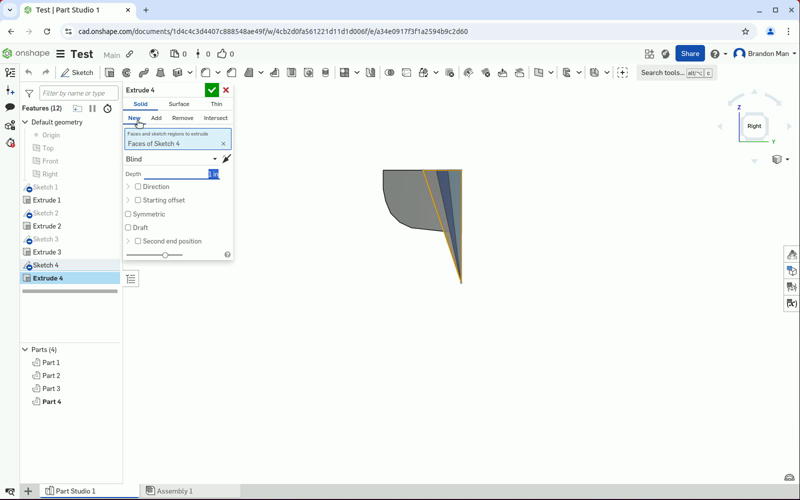
text(5.055)
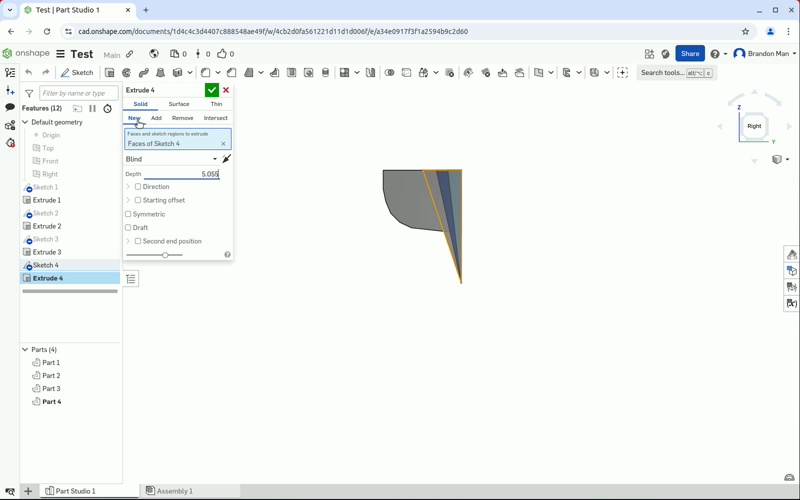
key(enter)
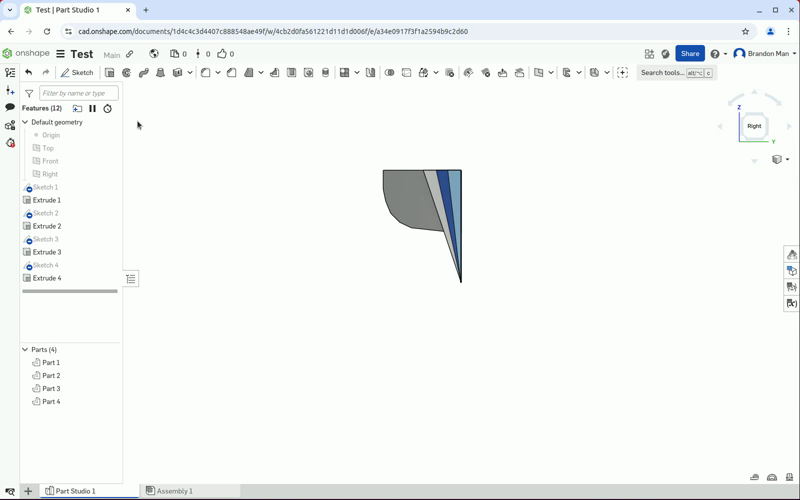
key(shift+h)
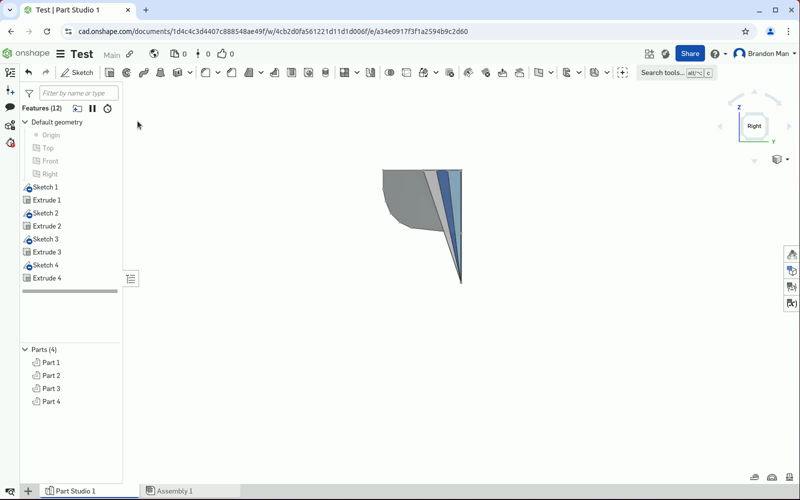
key(shift+h)
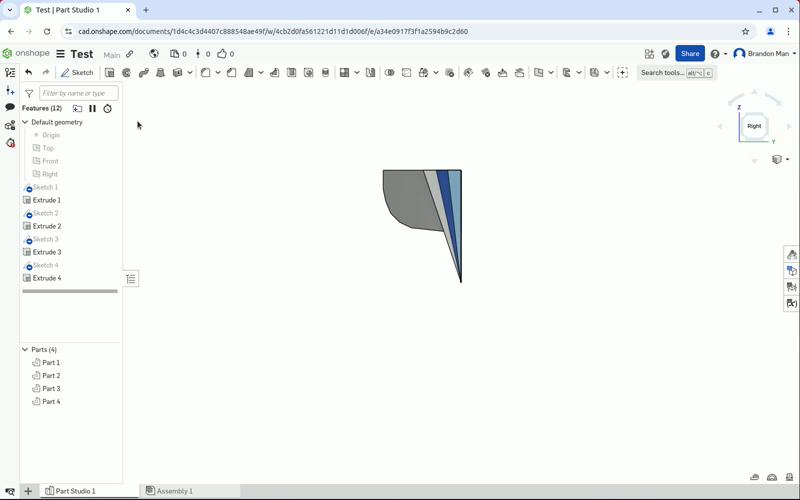
mouse_move(73, 189)
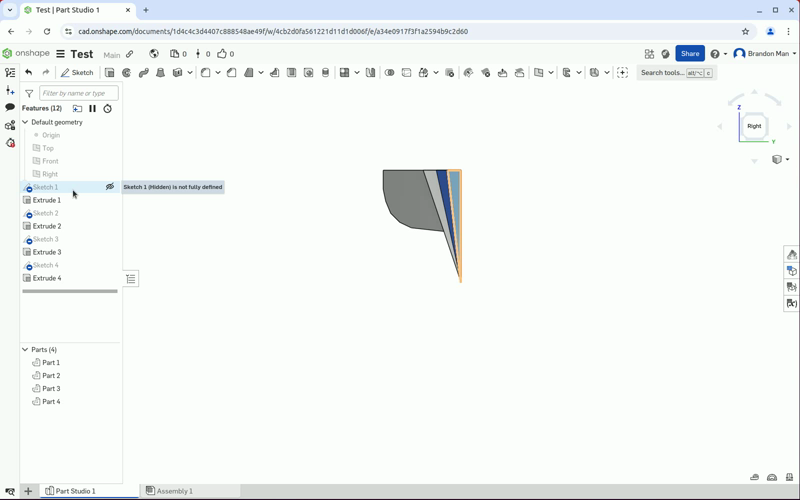
click(73, 189)
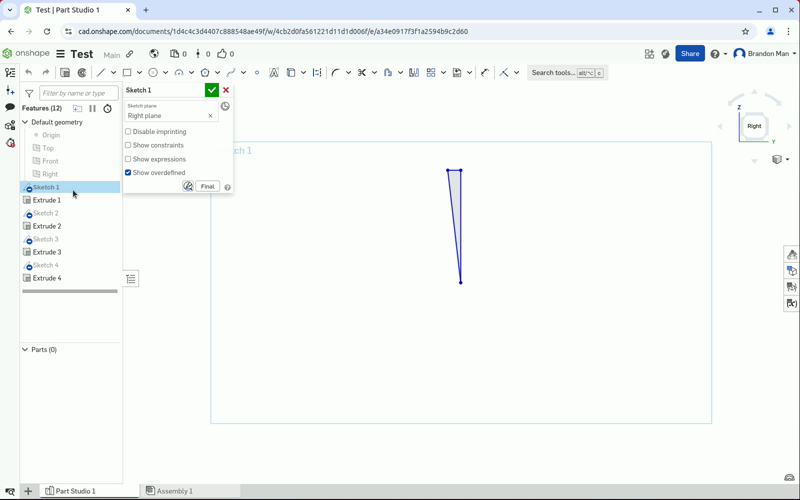
mouse_move(229, 92)
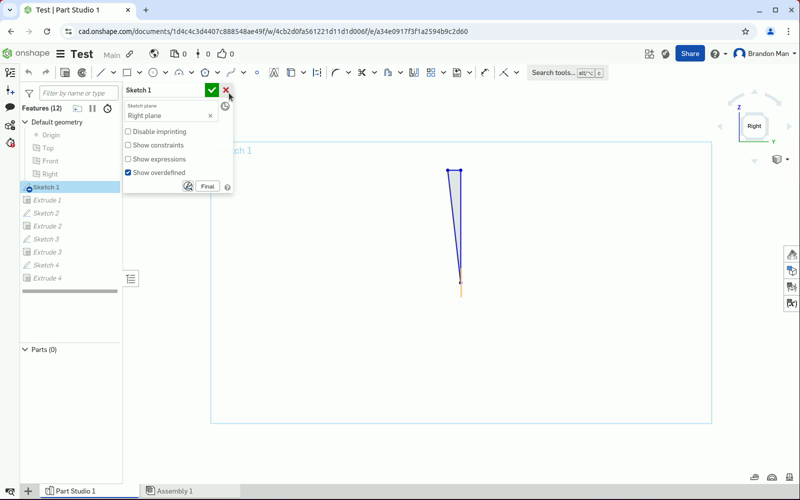
click(229, 92)
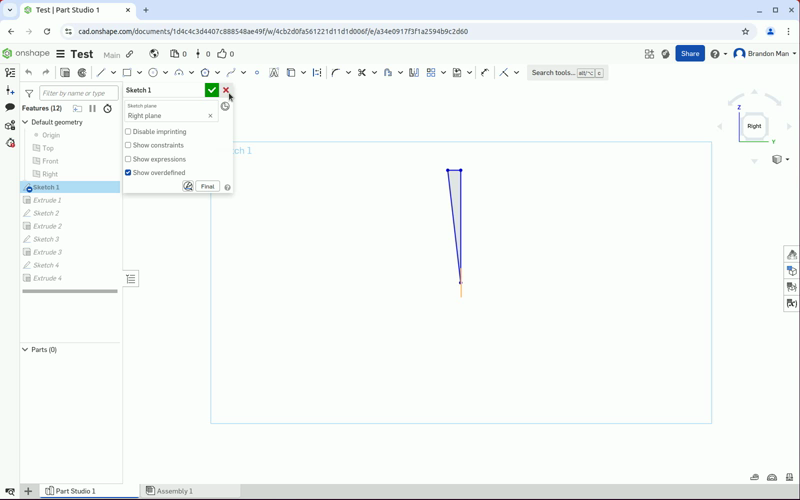
key(shift+s)
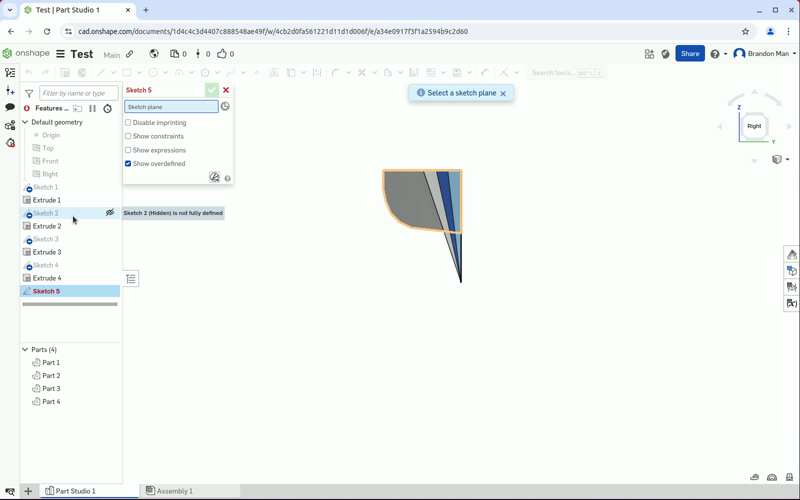
scroll(3)
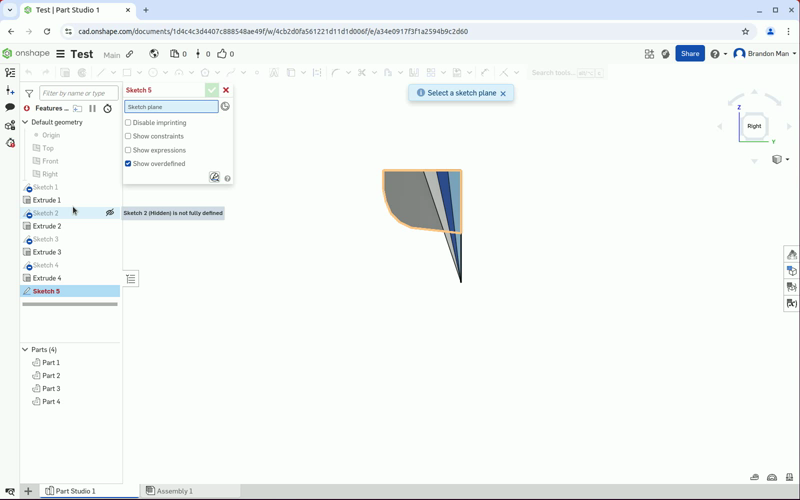
mouse_move(73, 176)
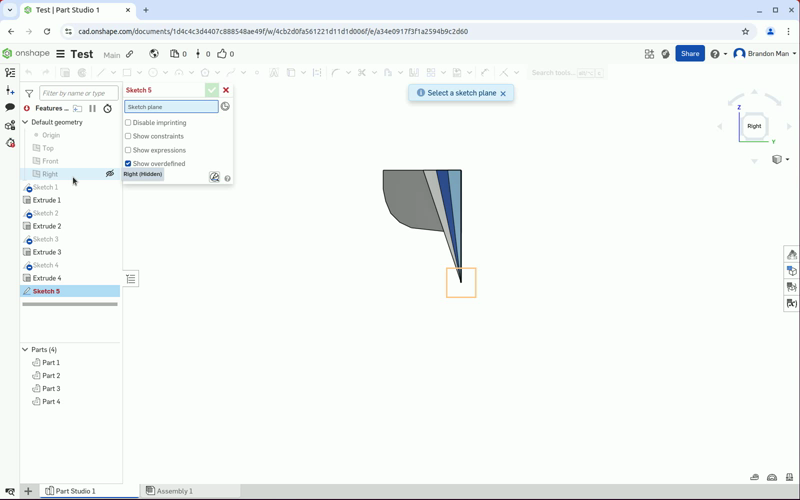
click(73, 176)
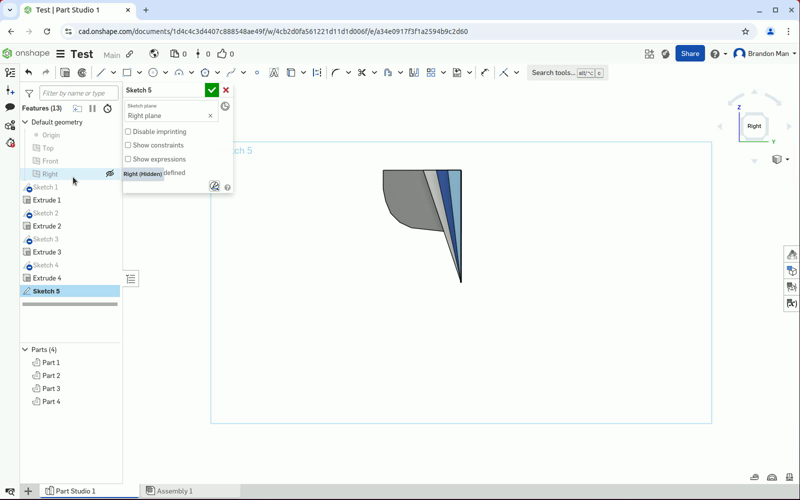
mouse_move(73, 352)
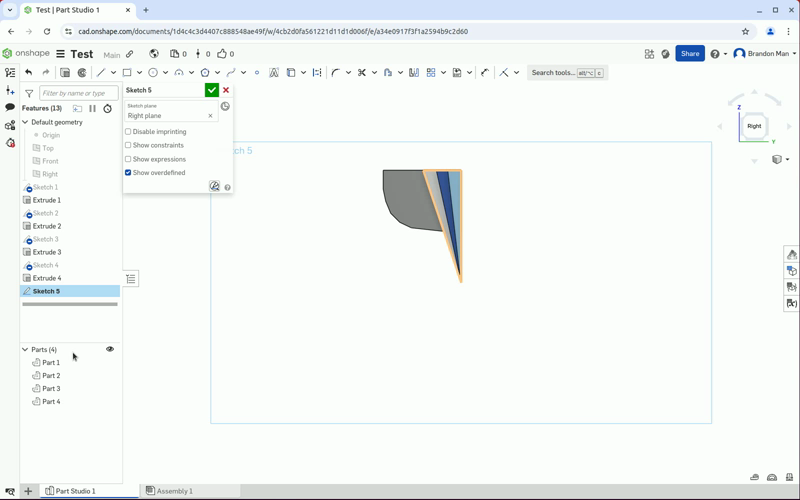
key(y)
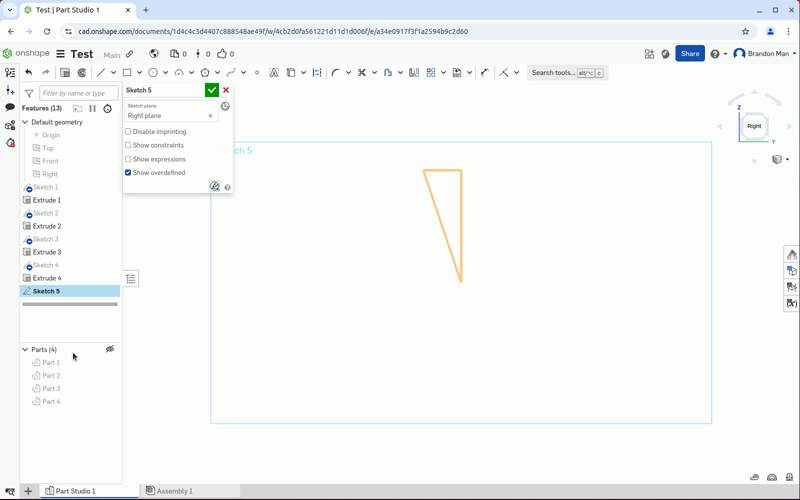
key(l)
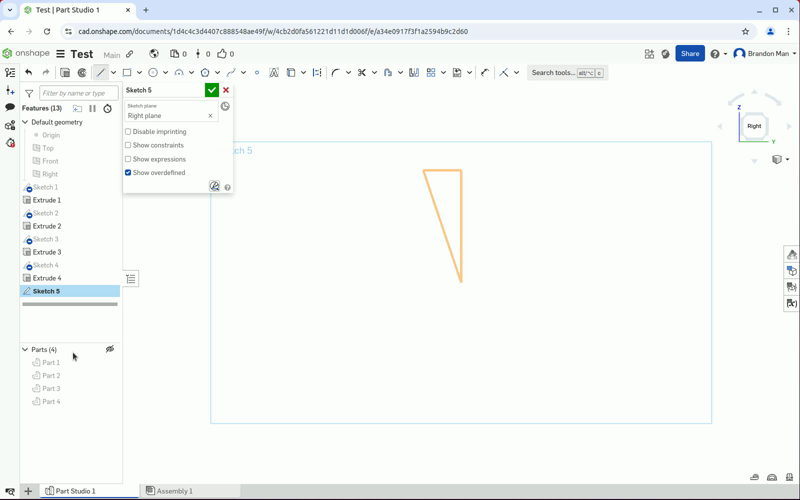
key_down(shift)
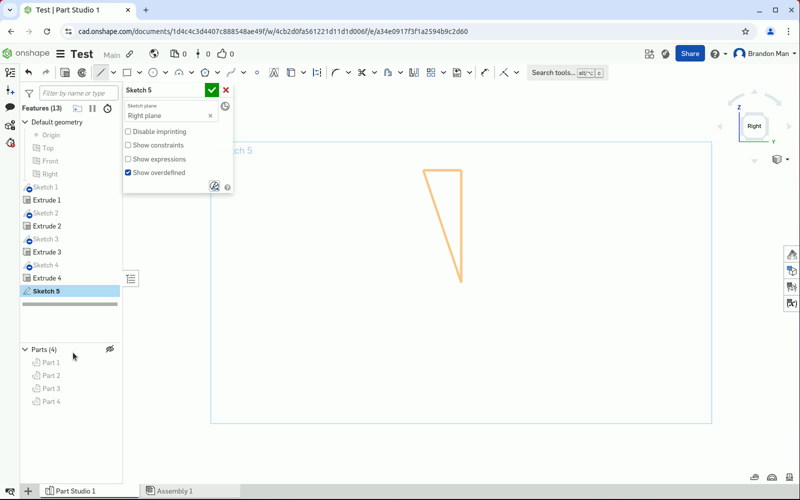
mouse_move(452, 245)
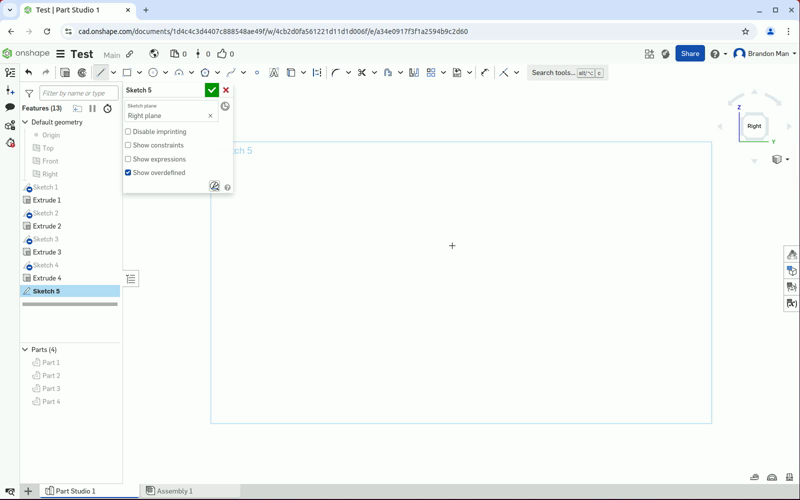
click(452, 245)
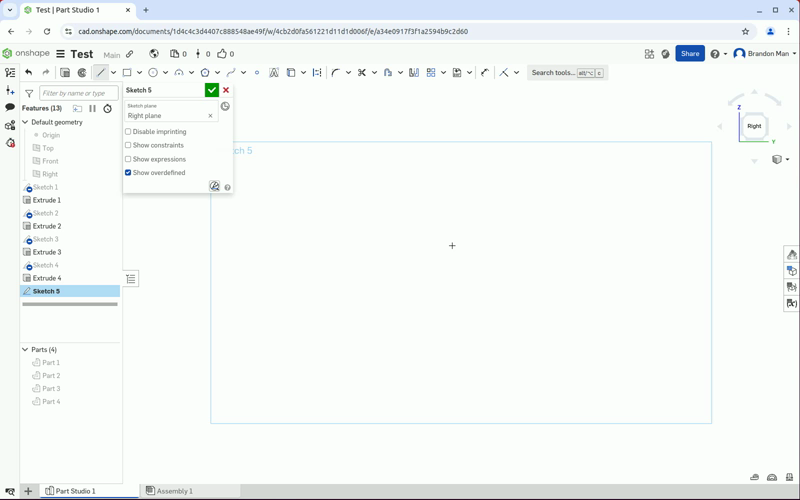
key_up(shift)
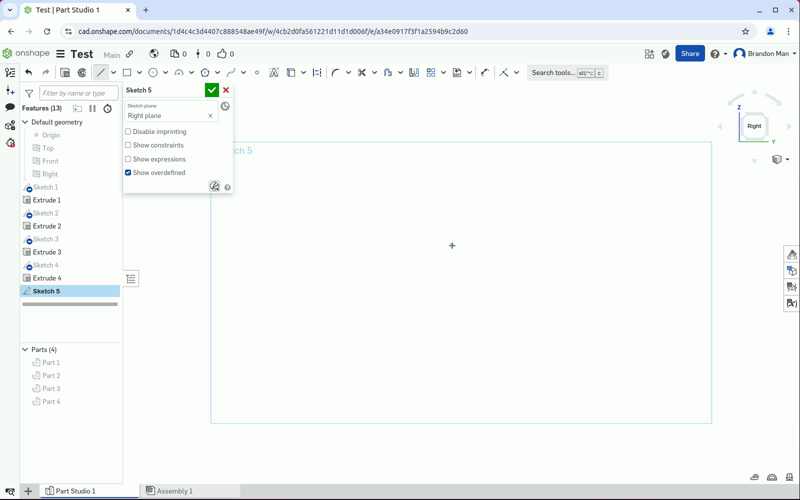
key_down(shift)
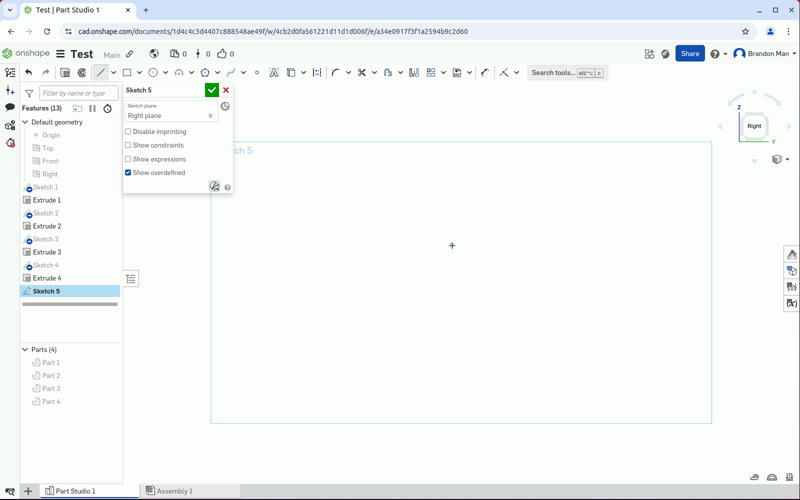
mouse_move(482, 245)
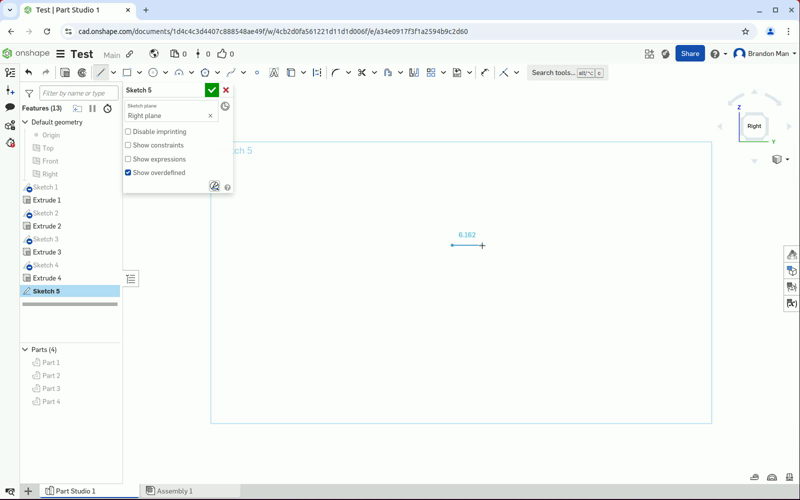
mouse_move(461, 283)
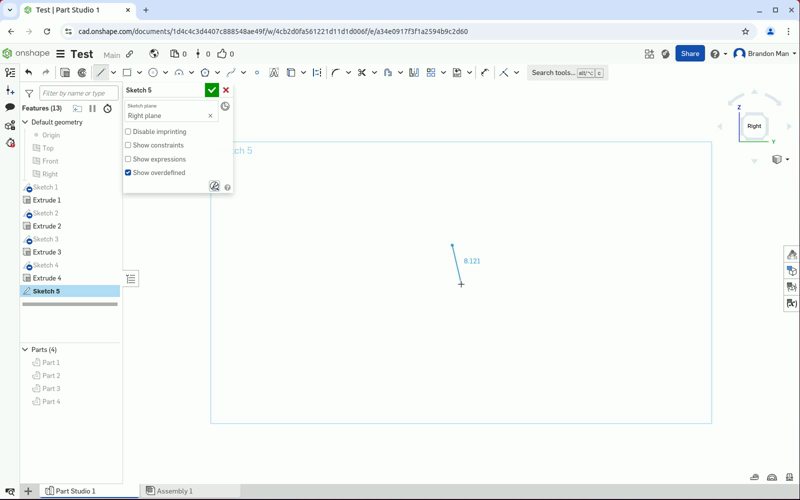
click(461, 283)
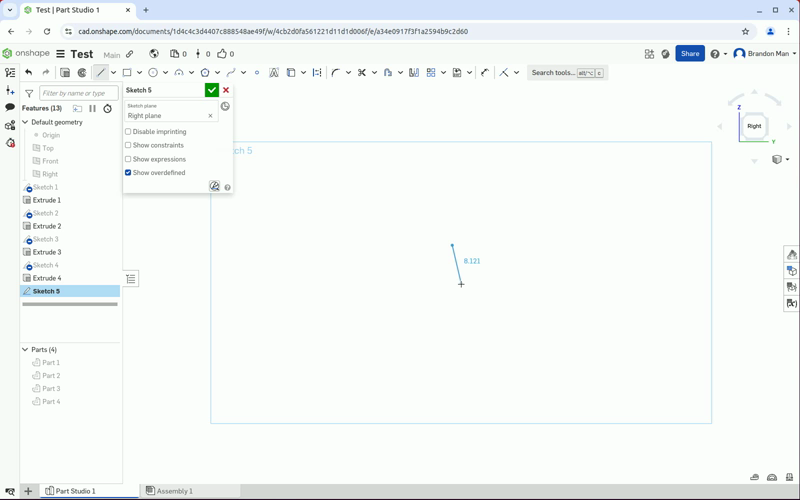
key_up(shift)
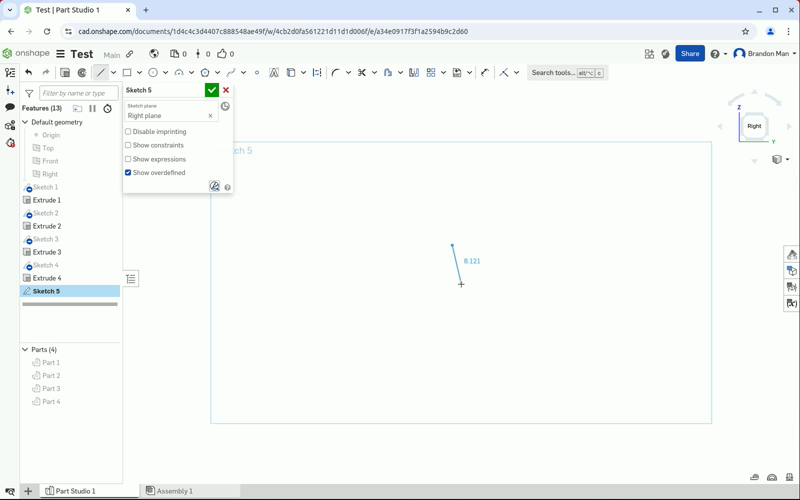
key_down(shift)
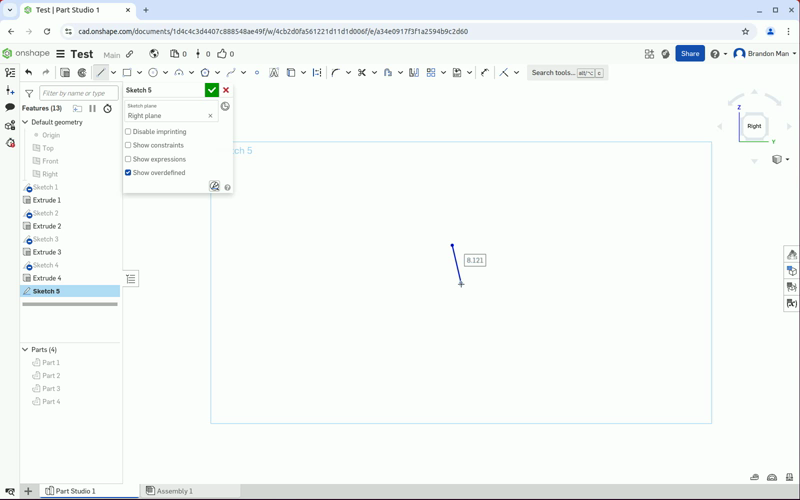
mouse_move(491, 283)
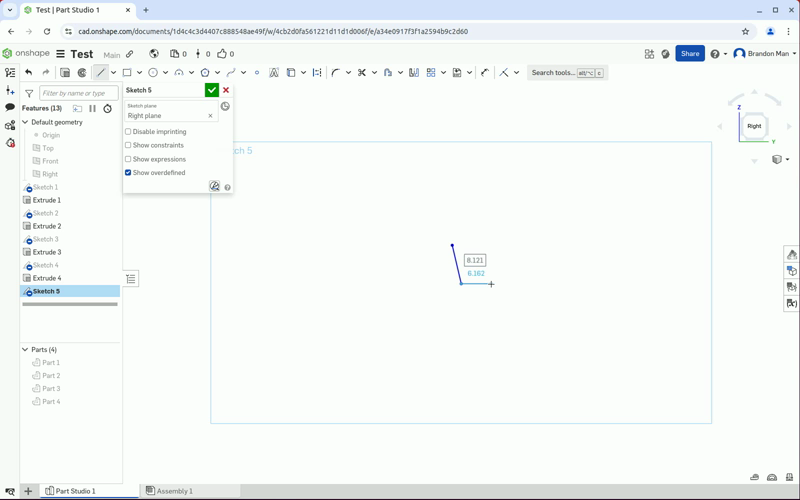
mouse_move(461, 245)
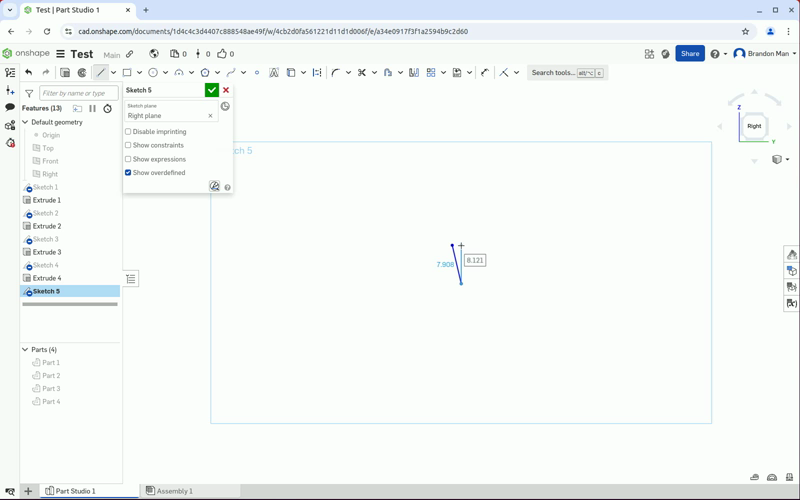
click(461, 245)
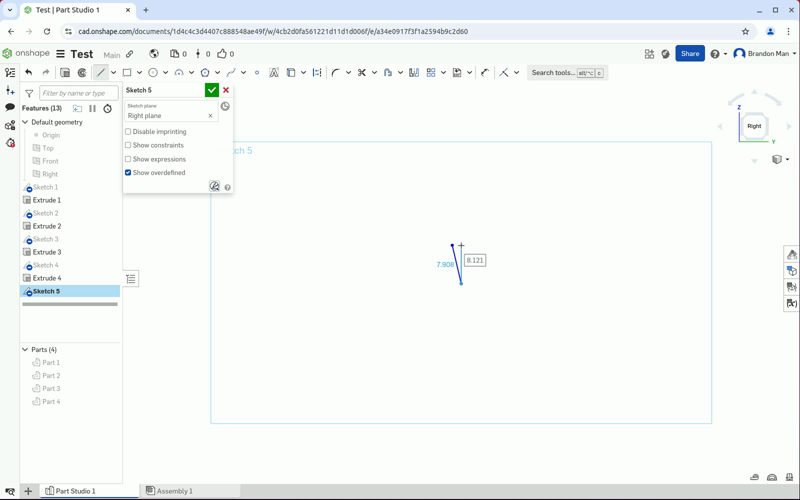
key_up(shift)
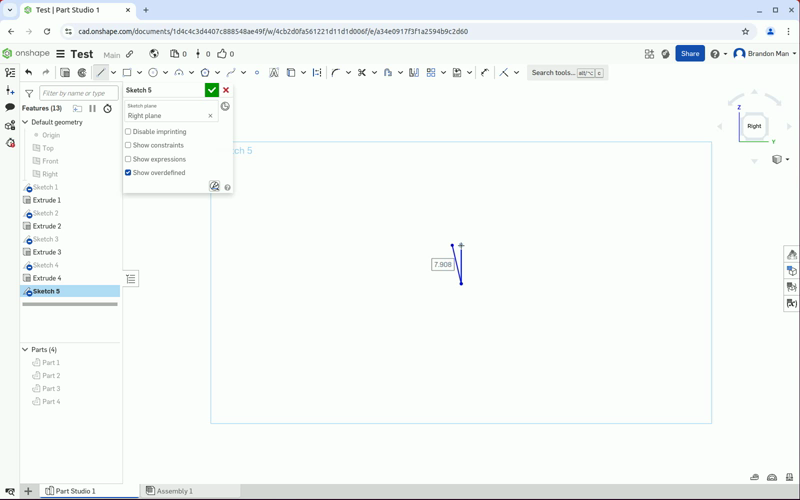
mouse_move(491, 245)
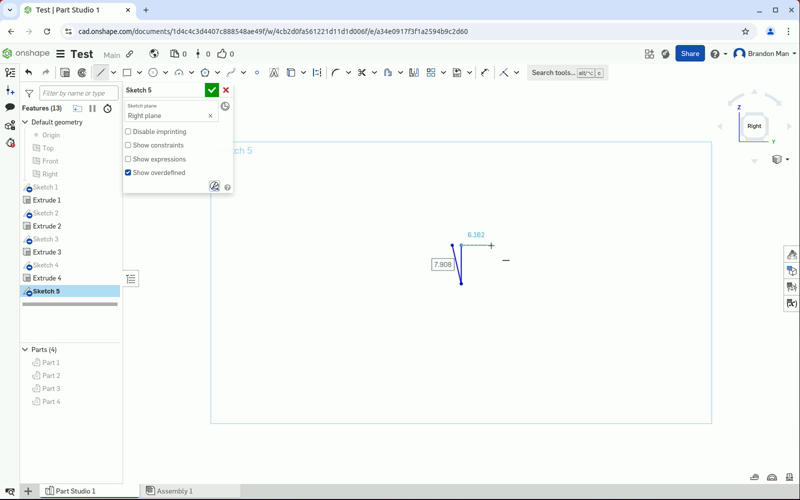
key_down(shift)
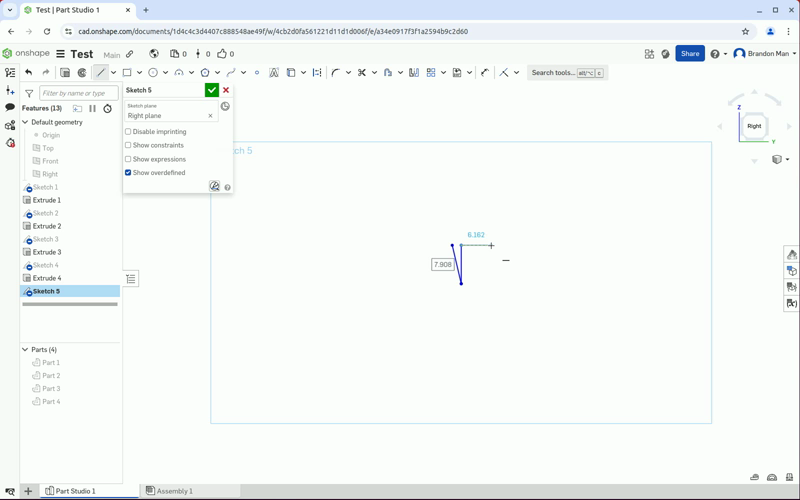
mouse_move(452, 245)
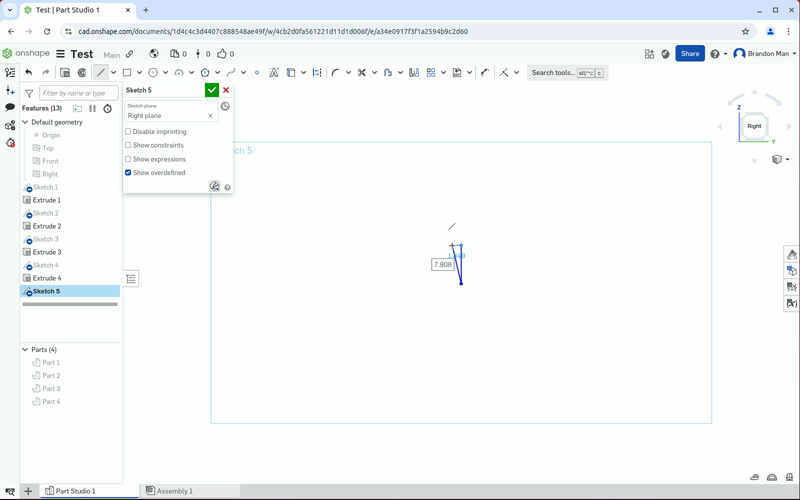
key_up(shift)
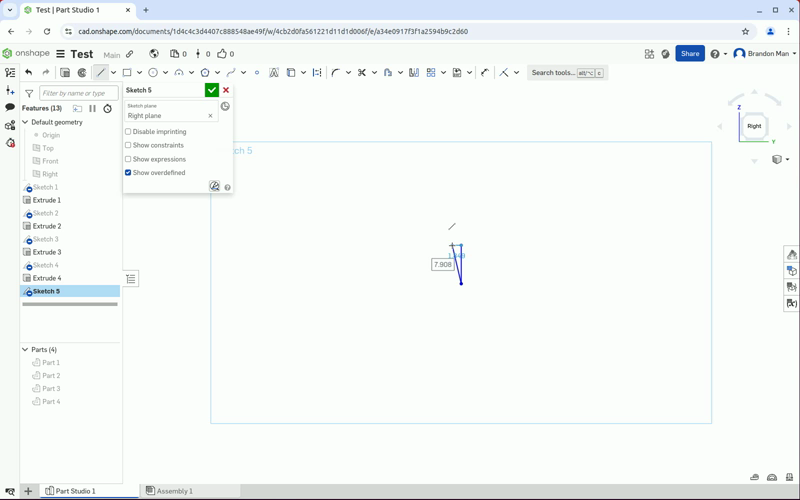
click(452, 245)
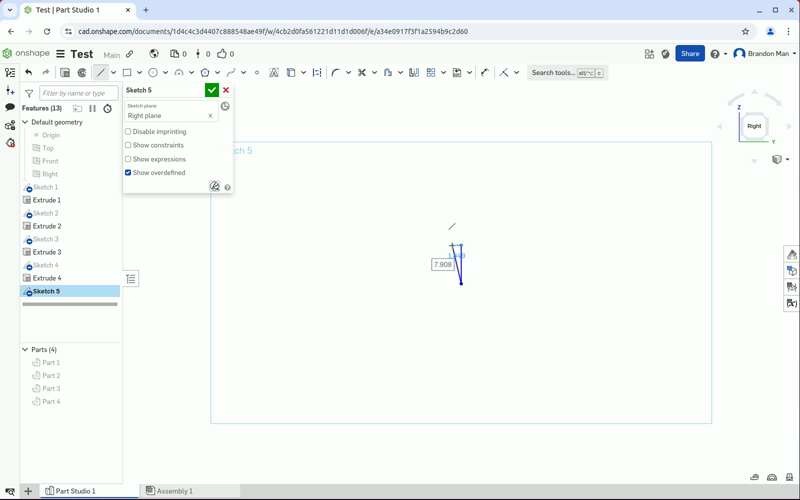
key(esc)
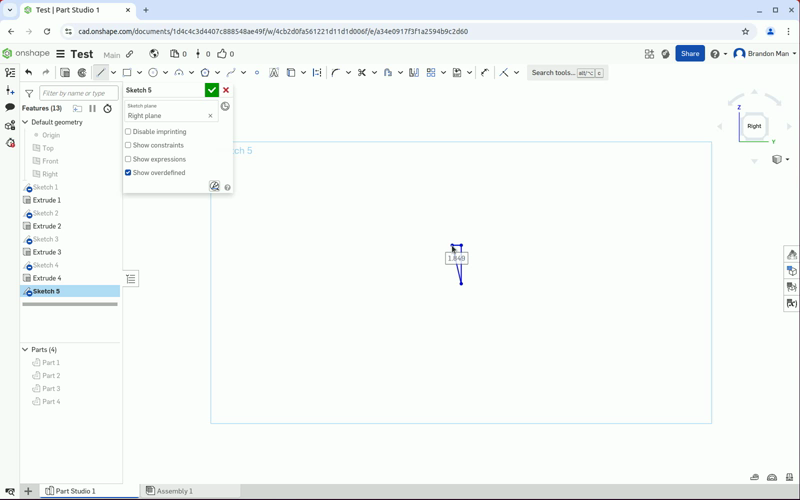
mouse_move(458, 267)
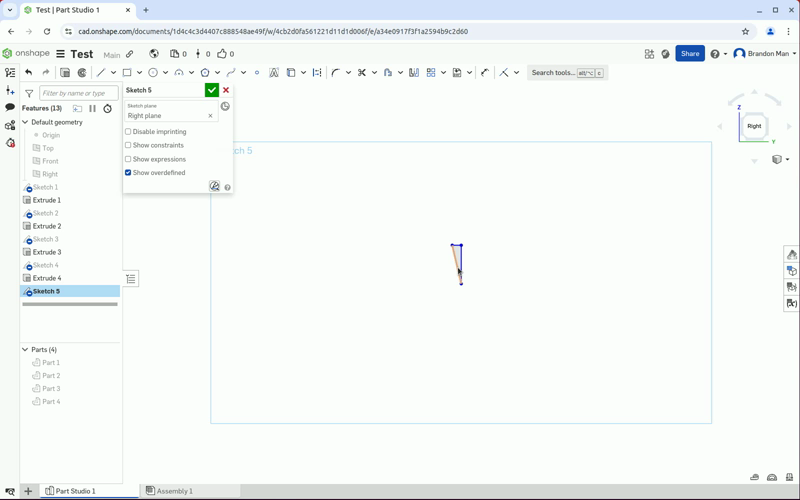
scroll(6)
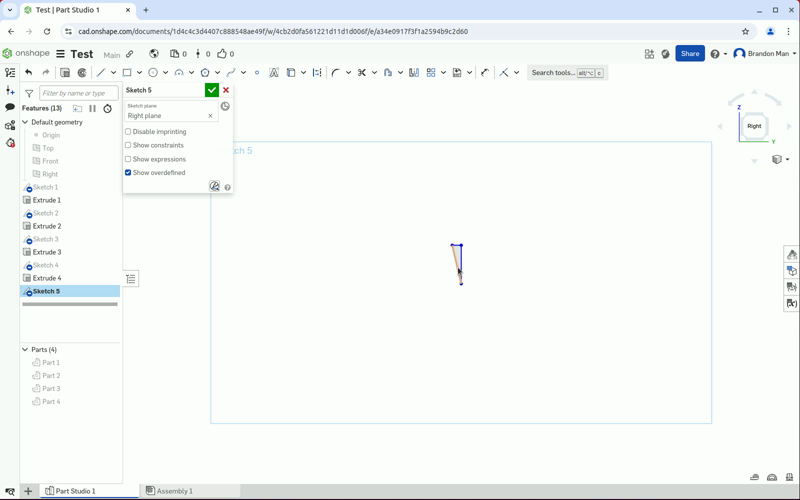
scroll(6)
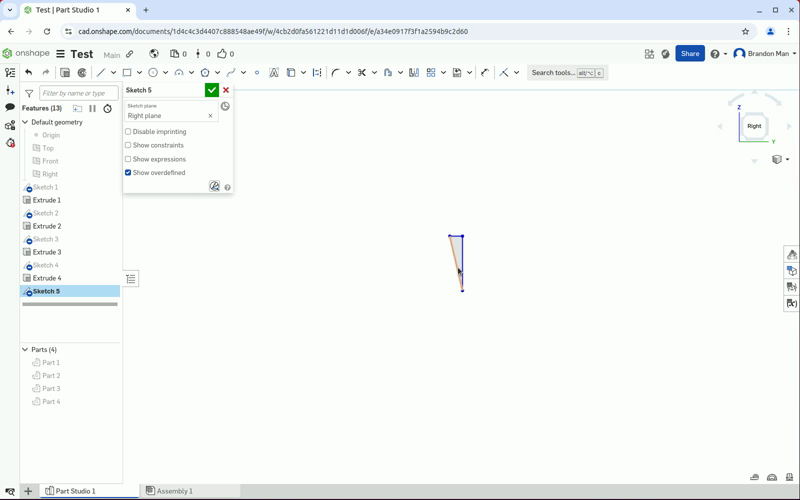
scroll(6)
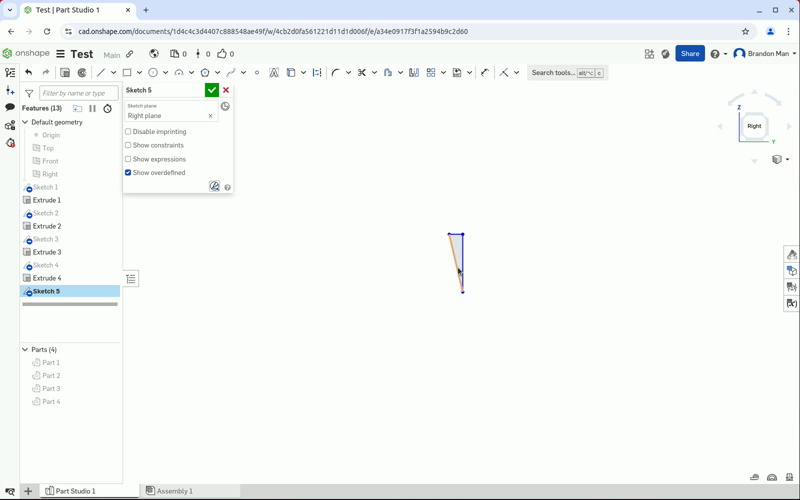
scroll(6)
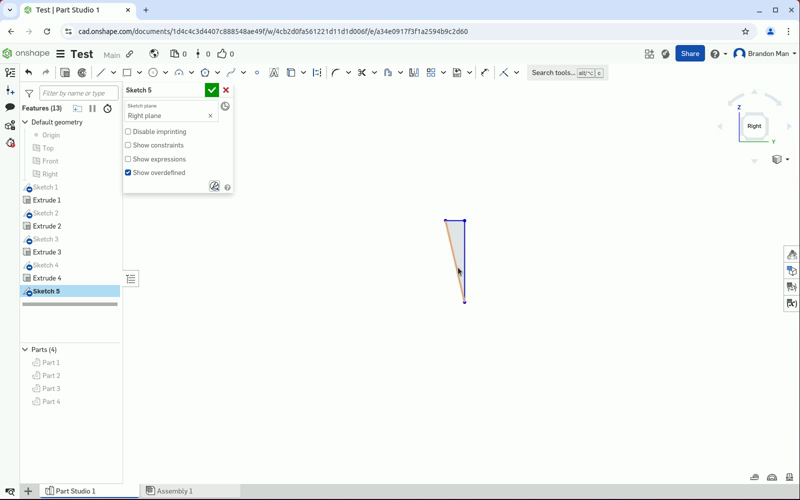
scroll(6)
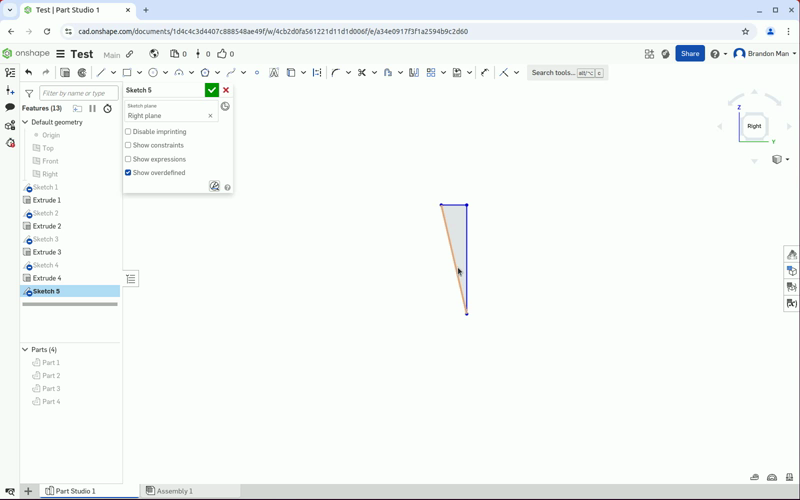
scroll(6)
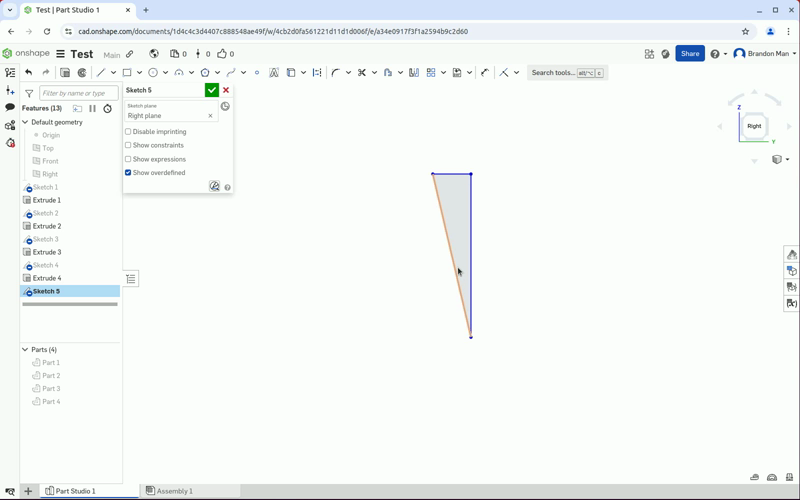
scroll(6)
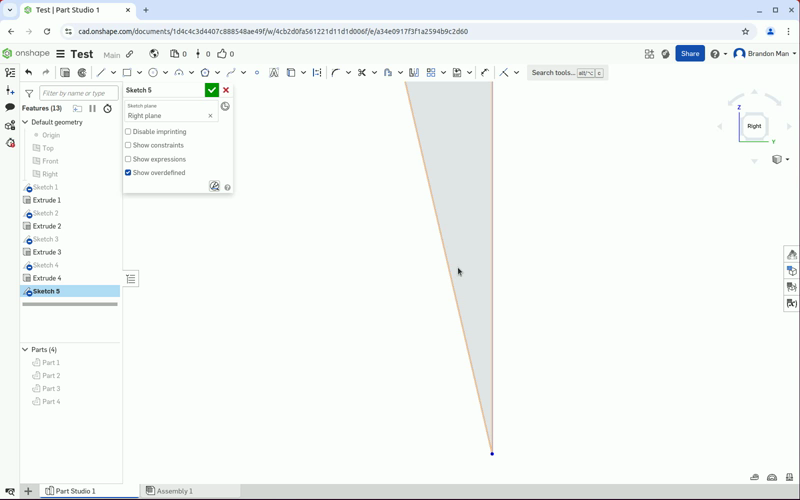
click(458, 267)
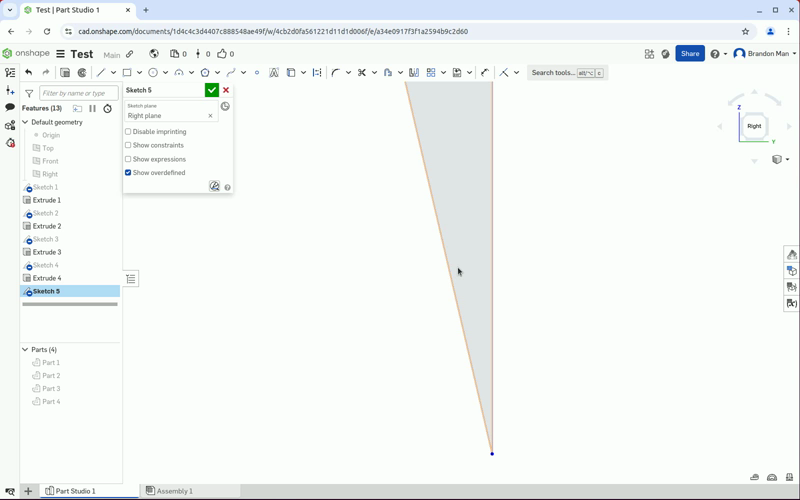
scroll(-6)
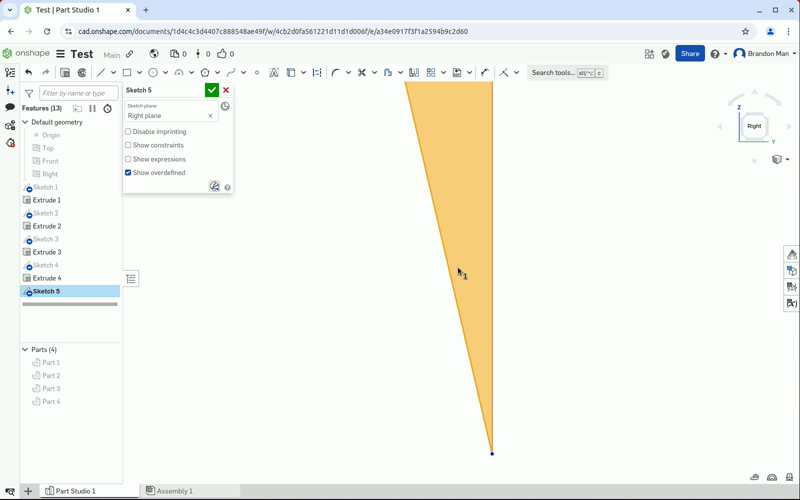
scroll(-6)
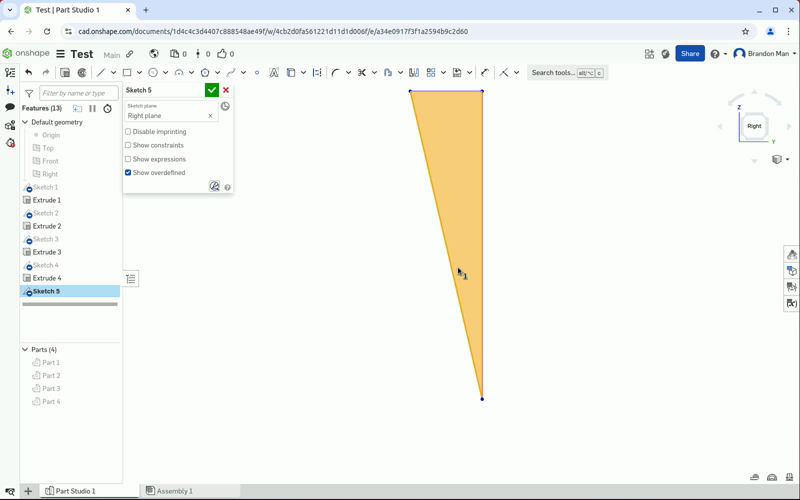
scroll(-6)
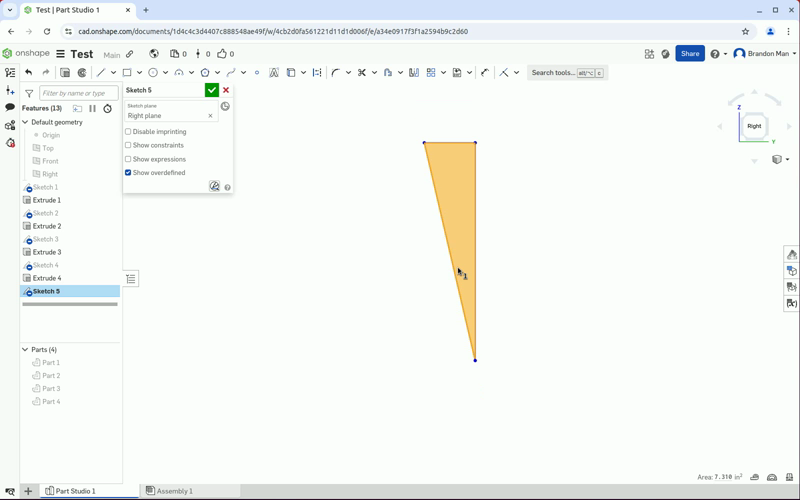
scroll(-6)
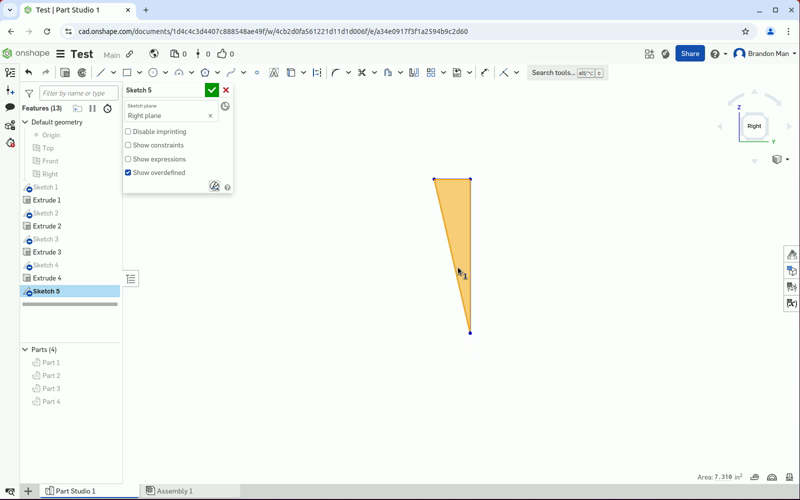
scroll(-6)
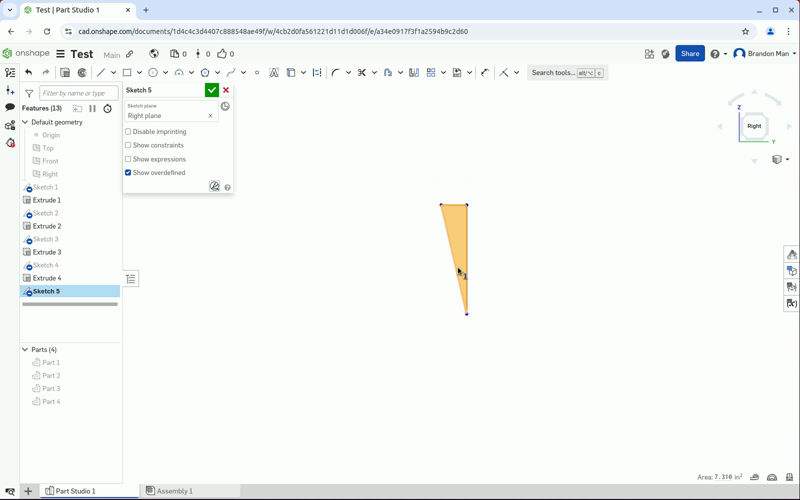
scroll(-6)
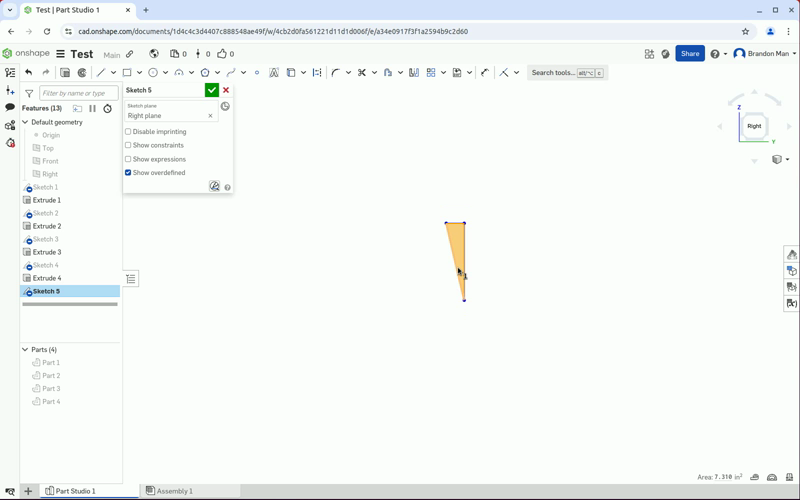
scroll(-6)
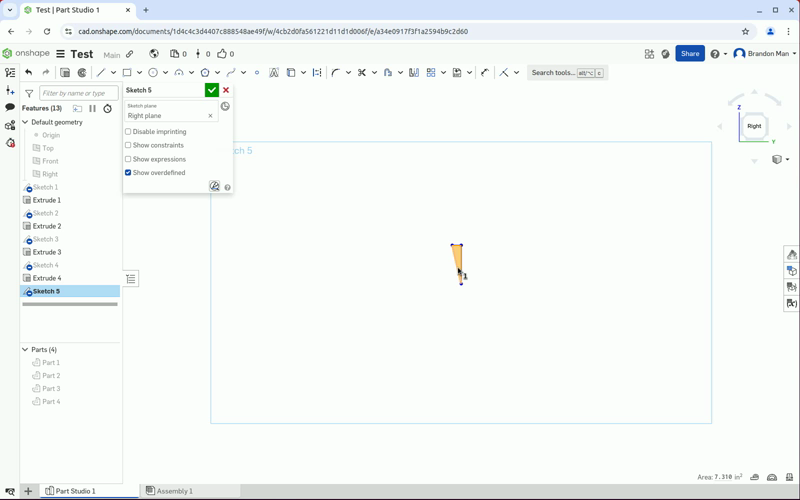
mouse_move(73, 352)
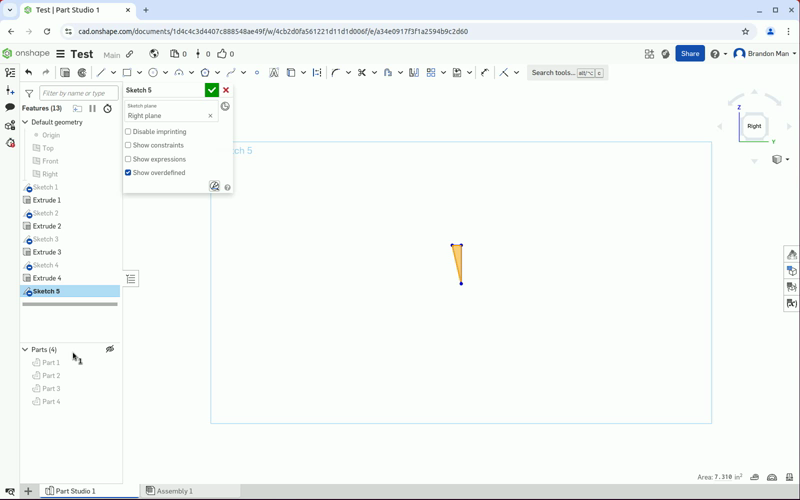
key(shift+y)
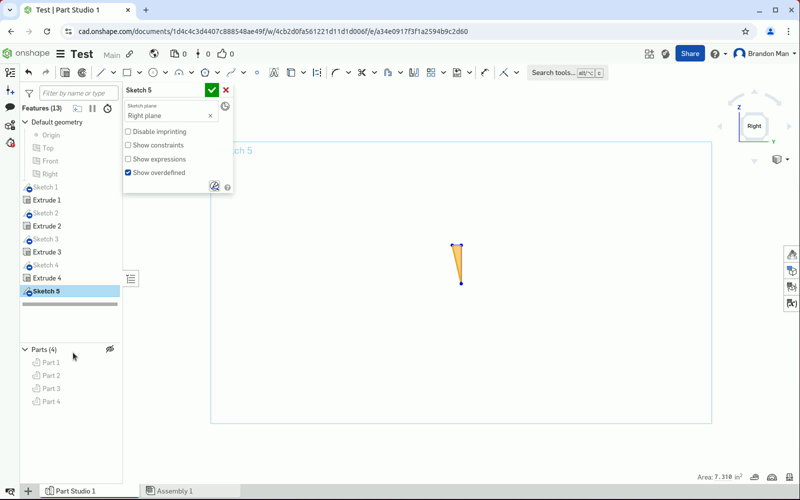
key(shift+e)
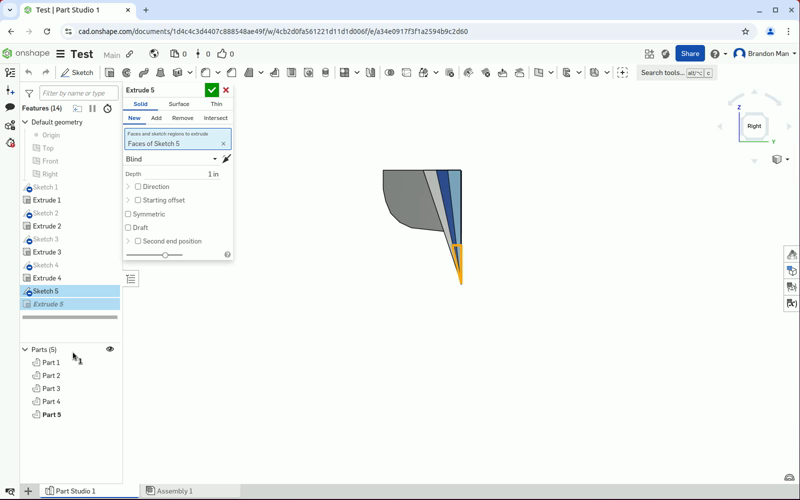
mouse_move(143, 106)
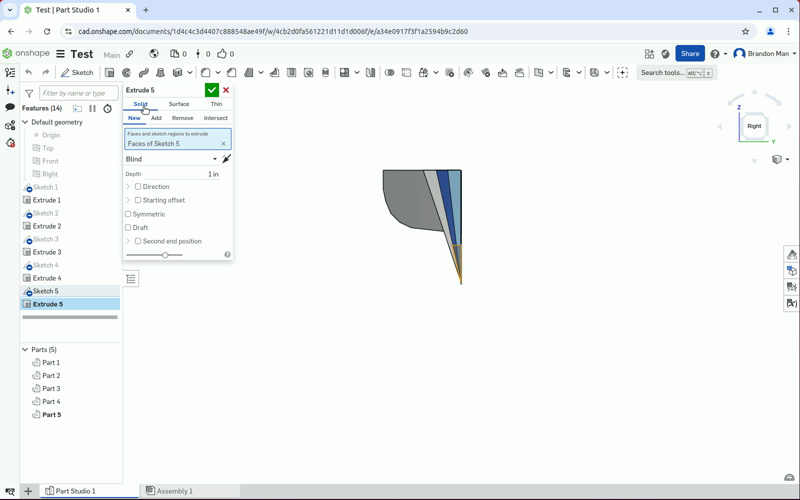
click(143, 106)
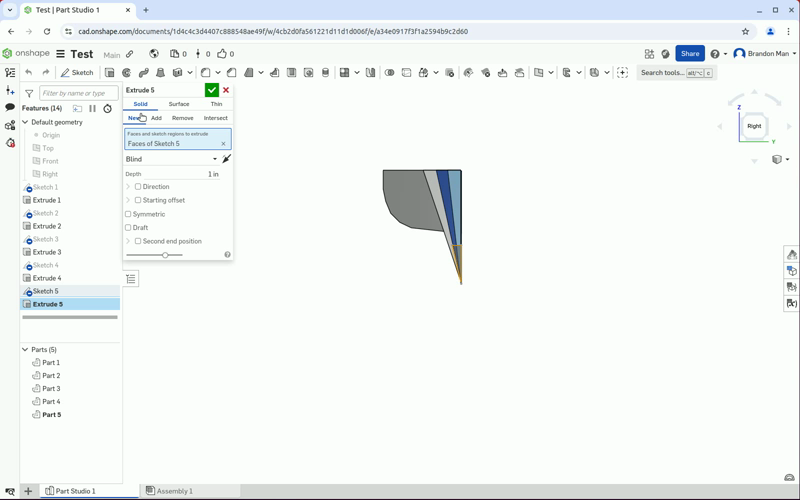
mouse_move(137, 120)
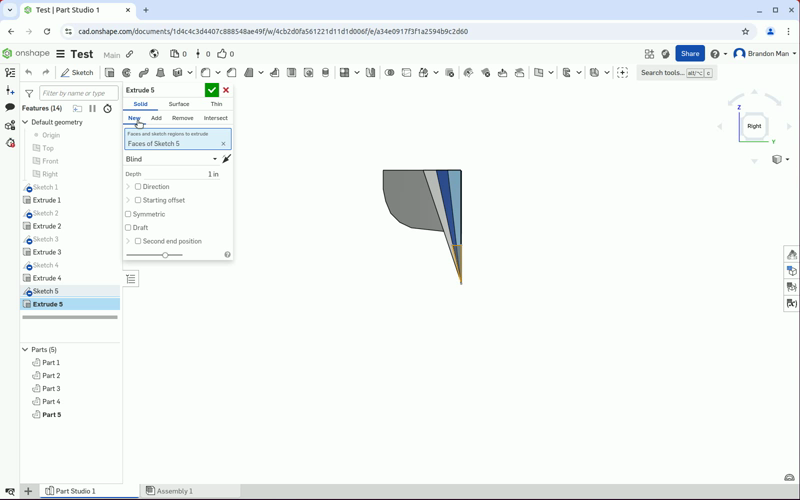
click(137, 120)
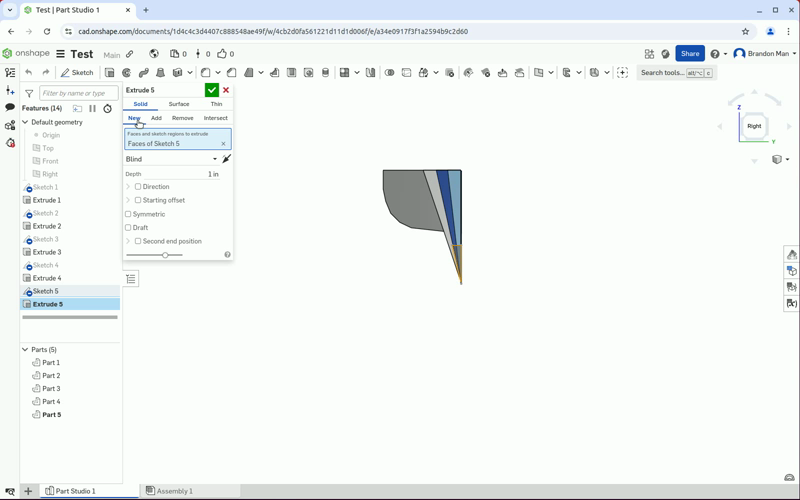
key(tab, 4)
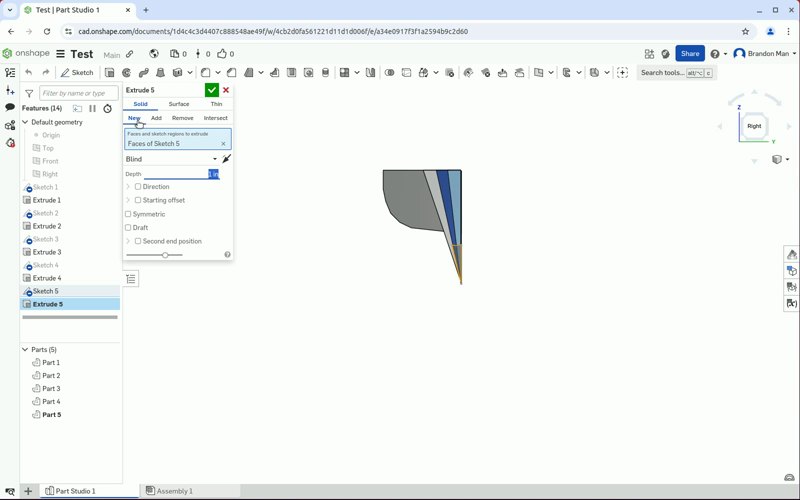
text(-20.46)
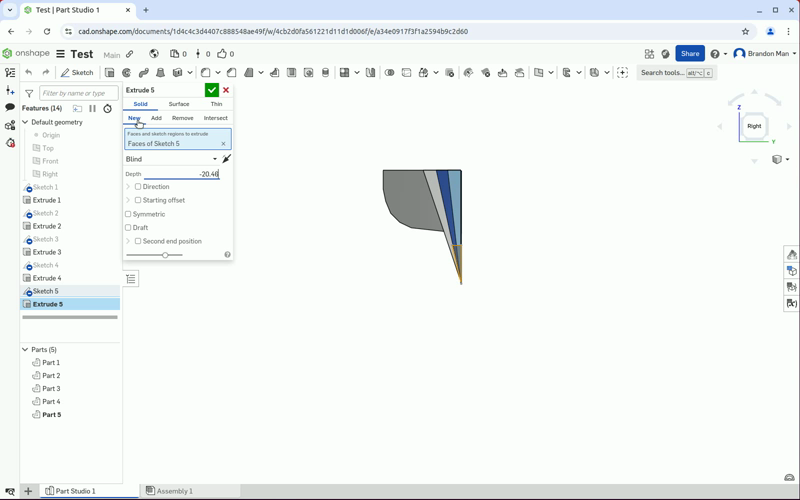
key(tab, 3)
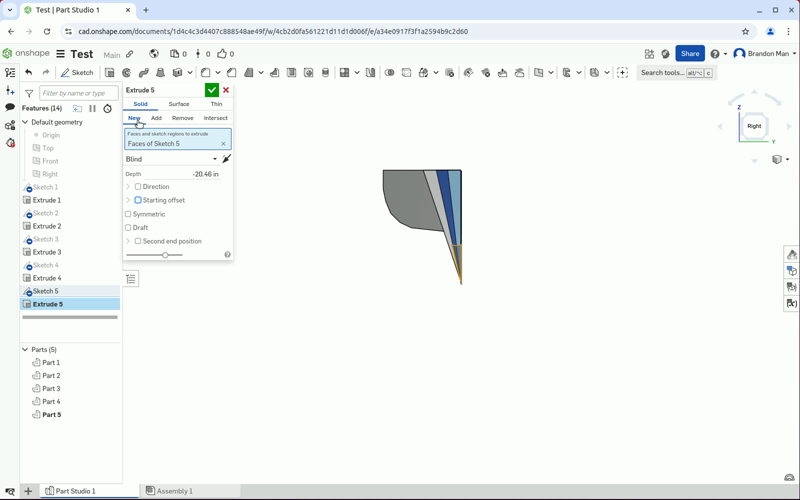
key(tab, 2)
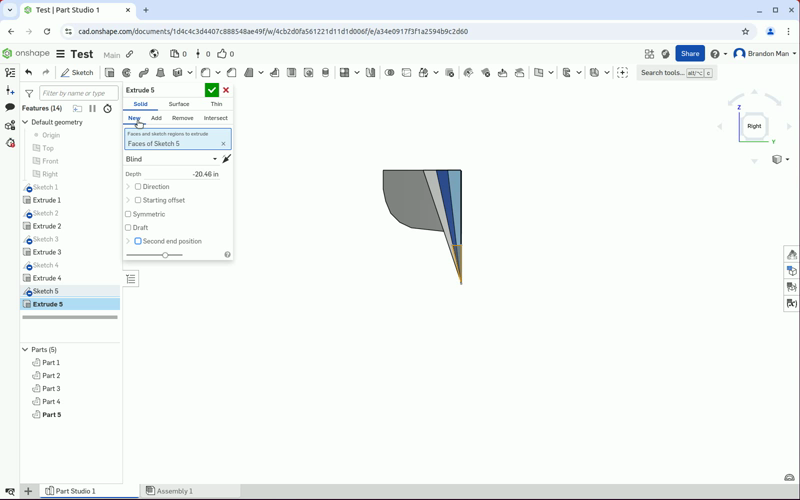
key(space)
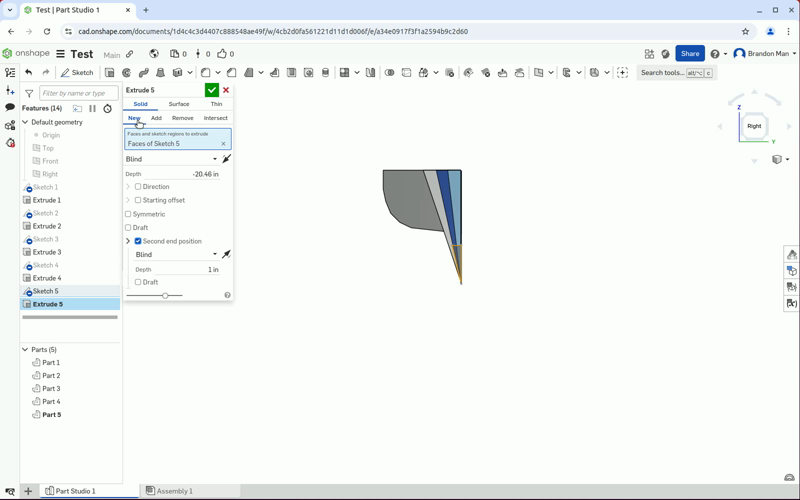
key(tab, 3)
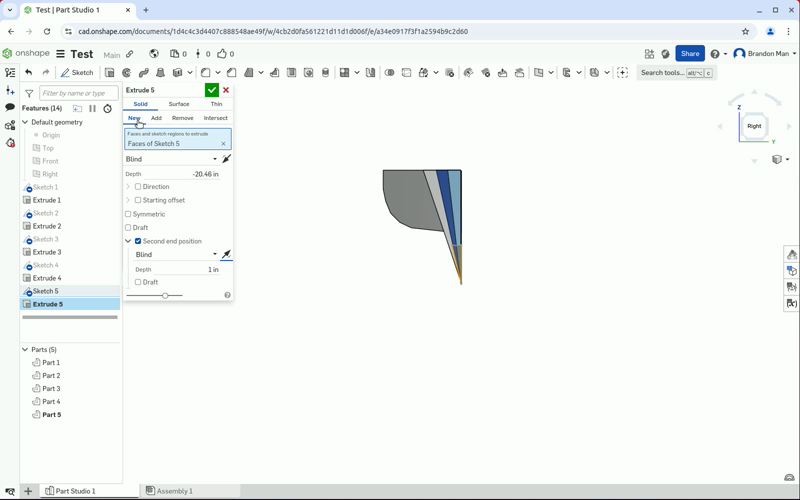
text(10.351)
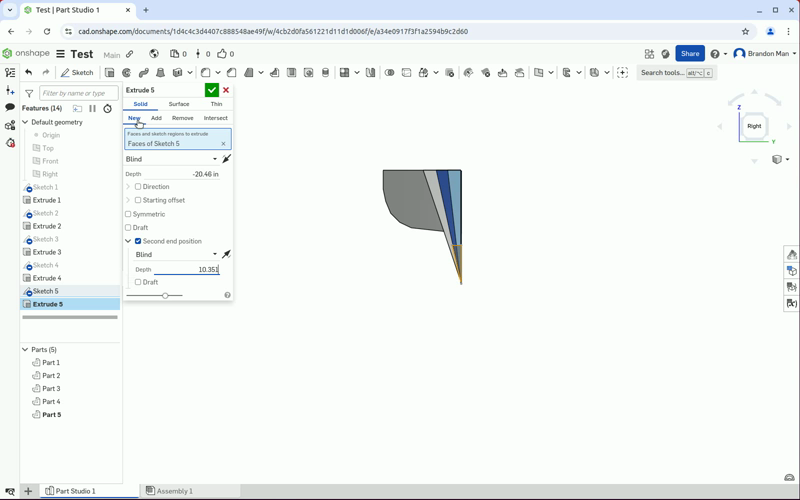
key(enter)
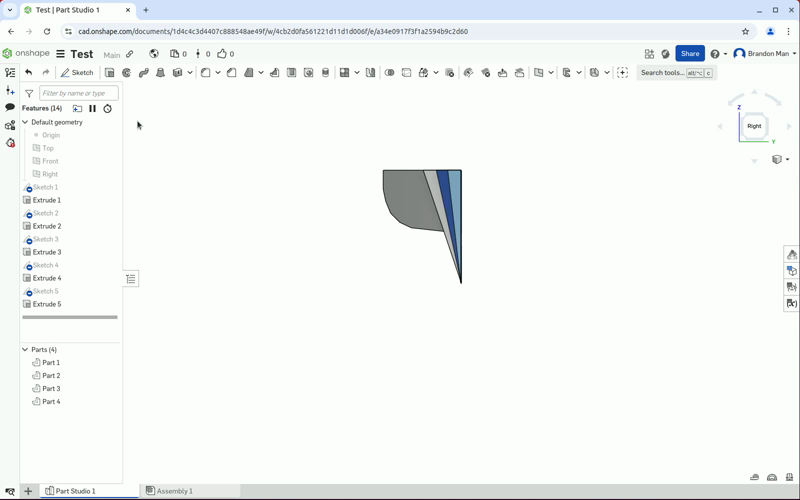
key(shift+h)
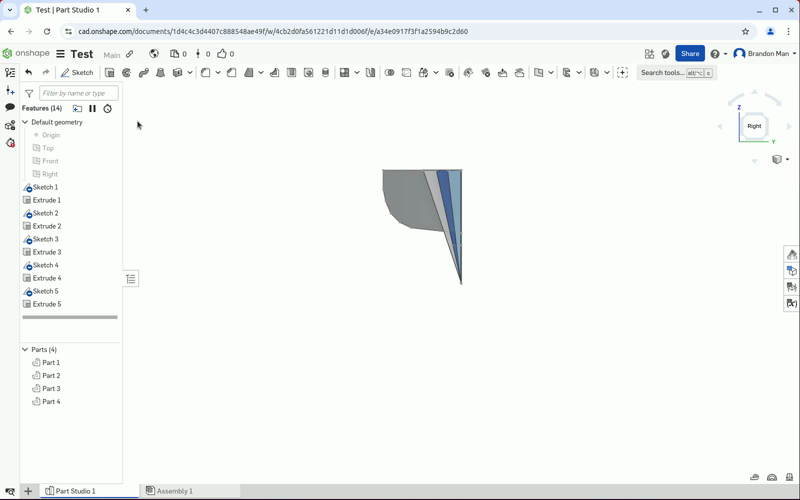
key(shift+h)
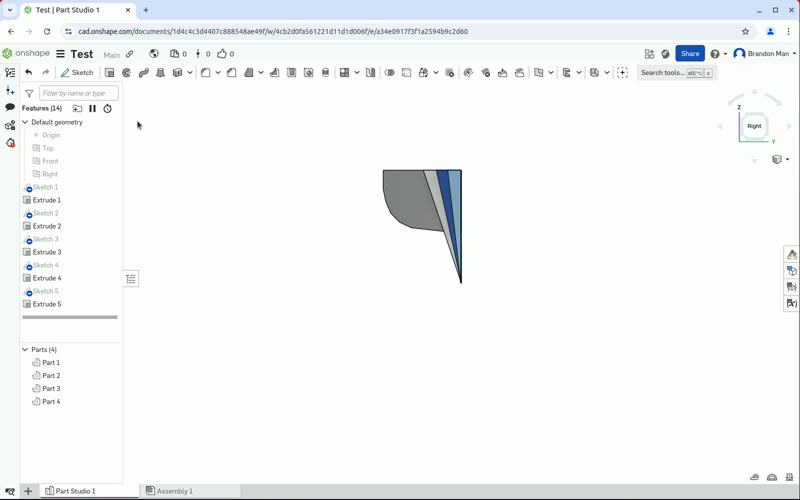
mouse_move(73, 189)
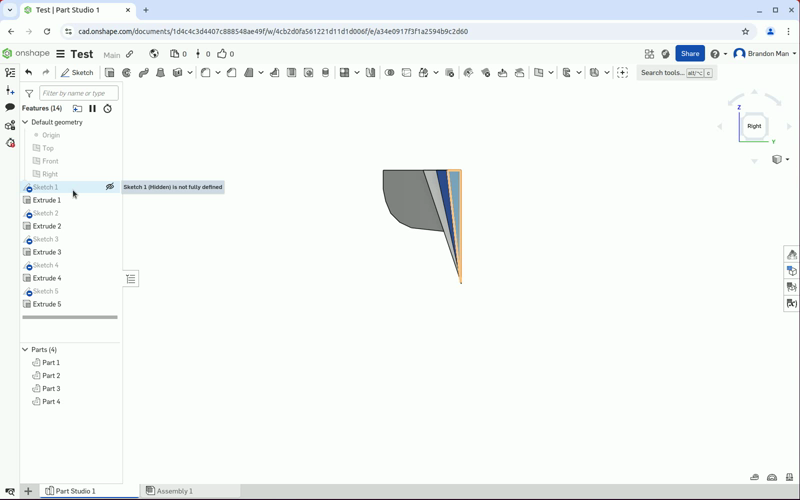
click(73, 189)
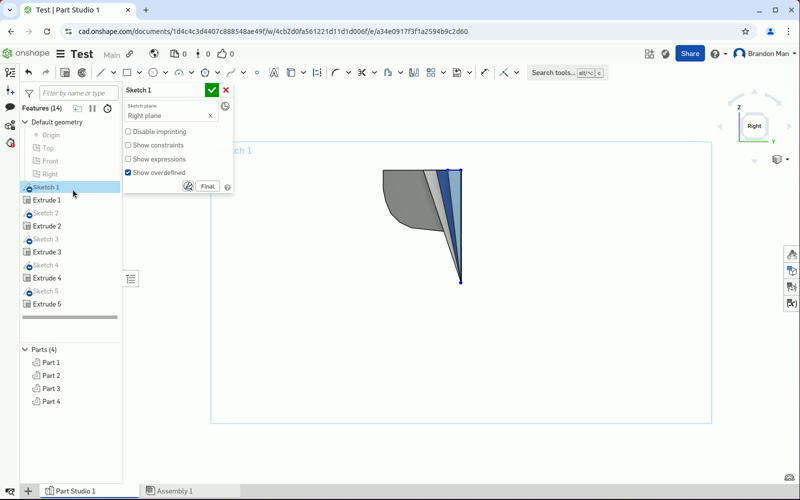
mouse_move(229, 92)
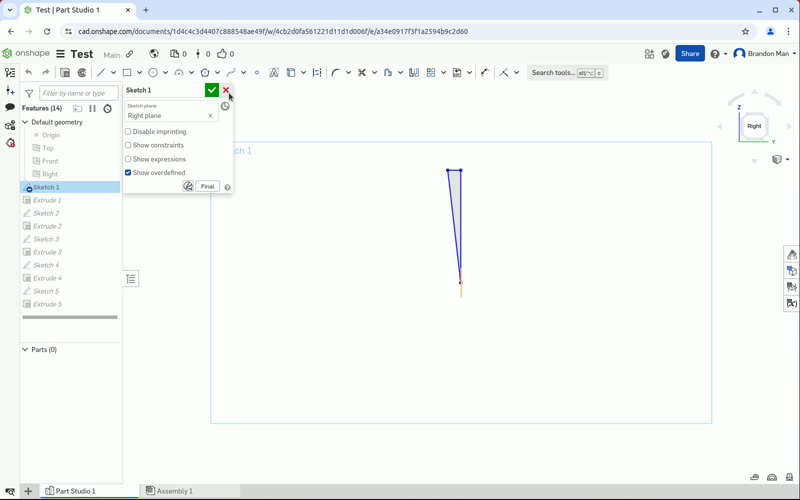
click(229, 92)
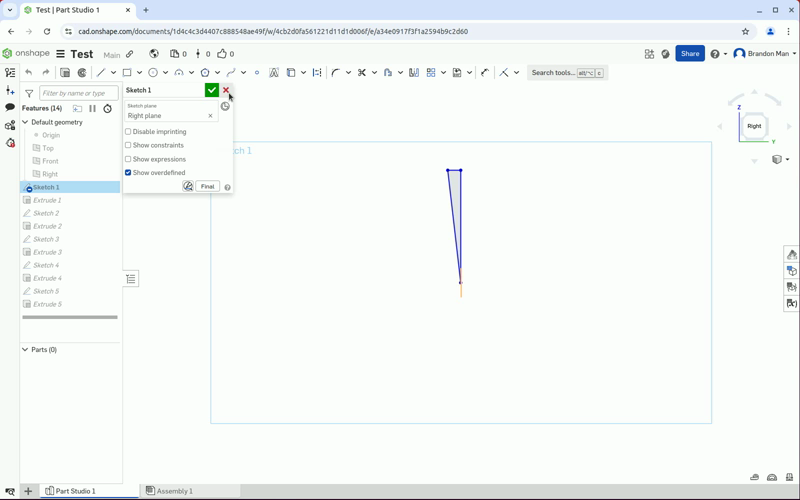
key(shift+s)
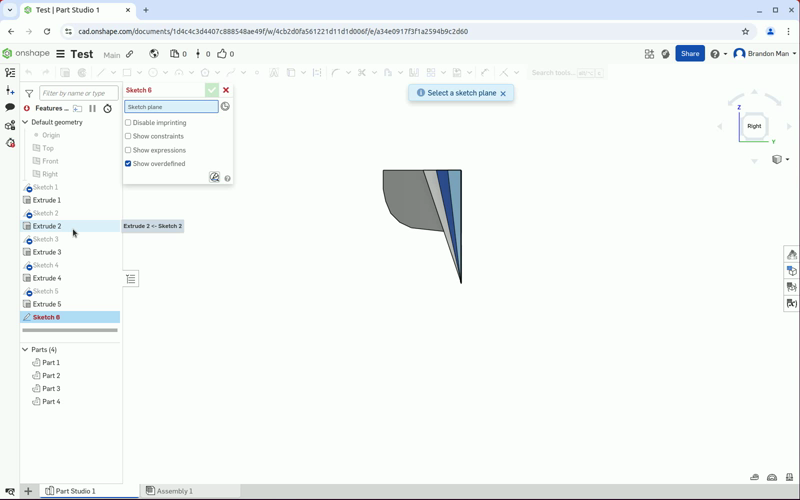
scroll(3)
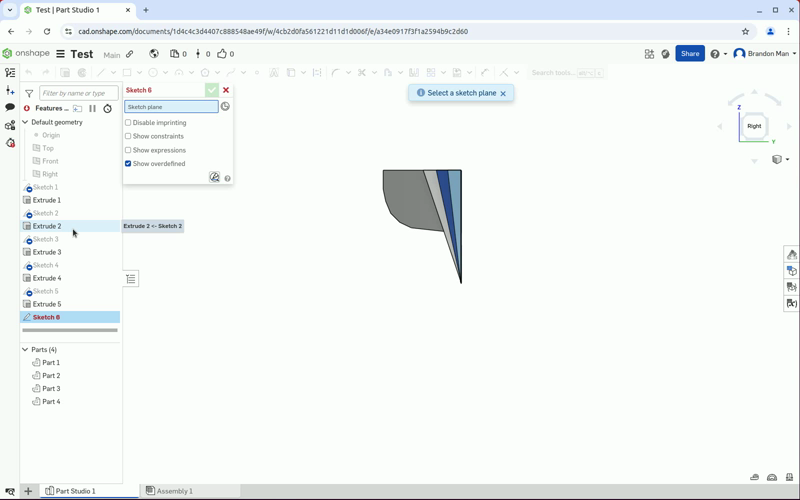
mouse_move(73, 176)
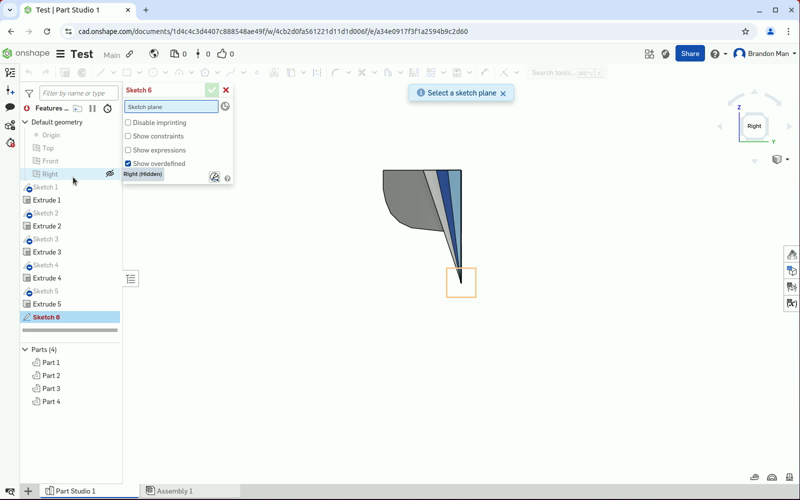
click(73, 176)
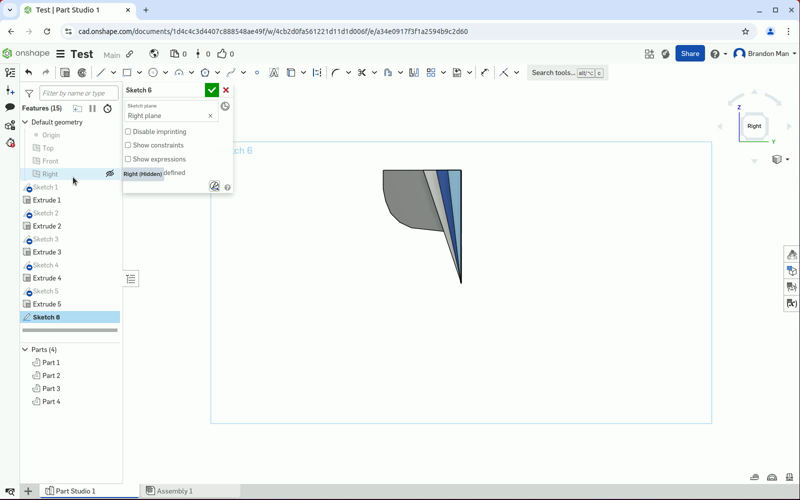
mouse_move(73, 352)
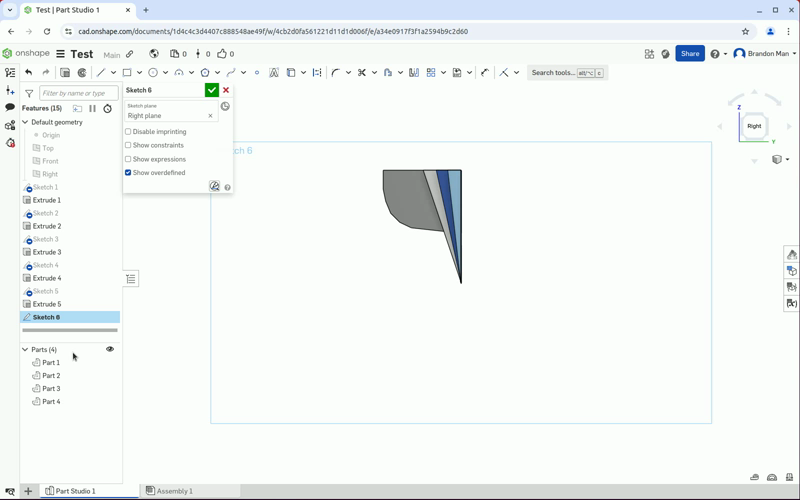
key(y)
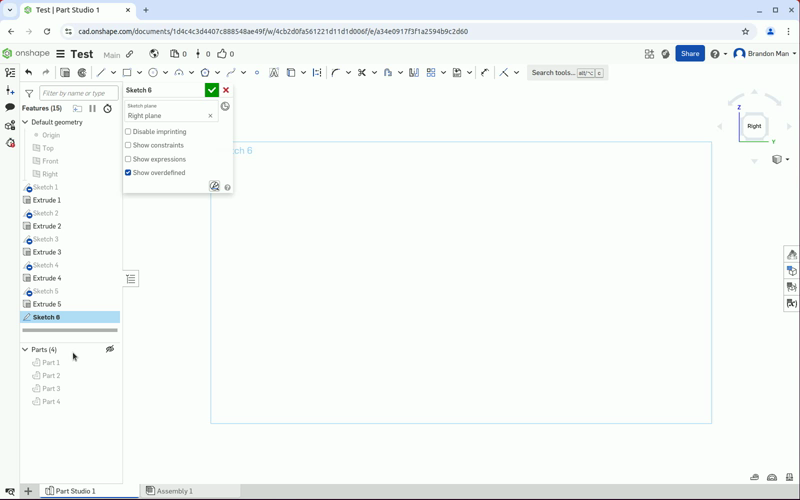
key(l)
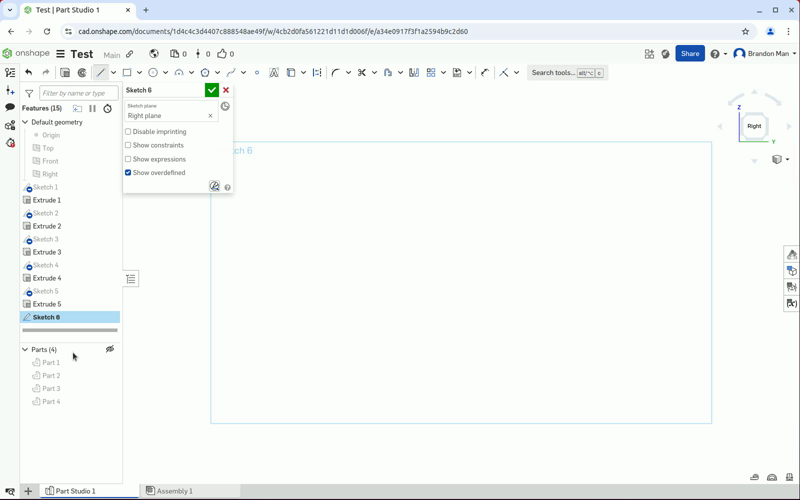
key_down(shift)
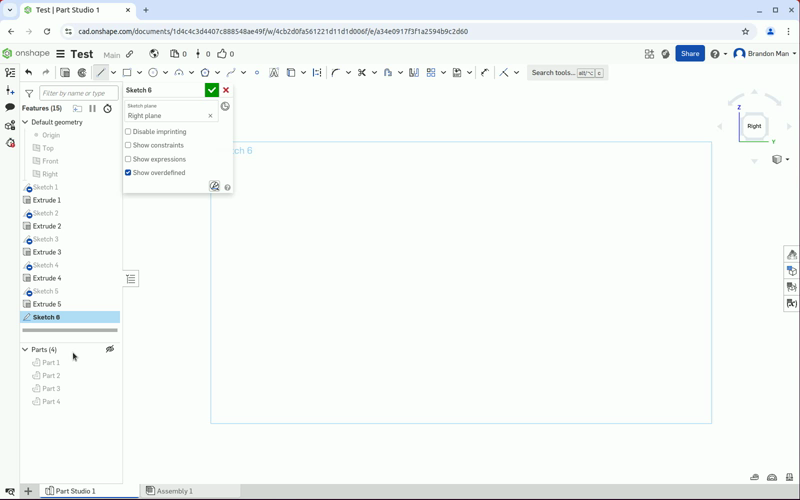
mouse_move(452, 245)
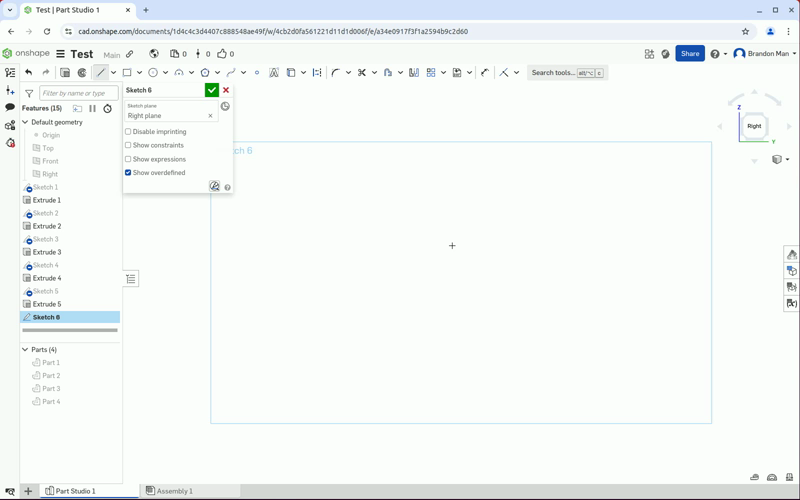
click(452, 245)
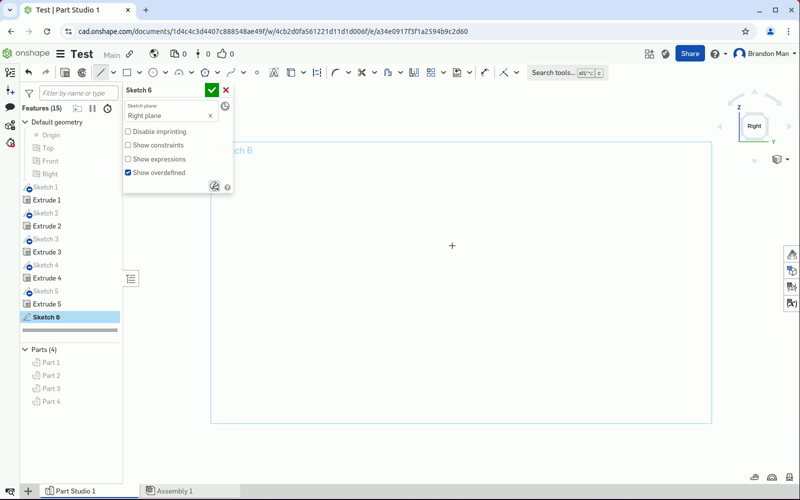
key_up(shift)
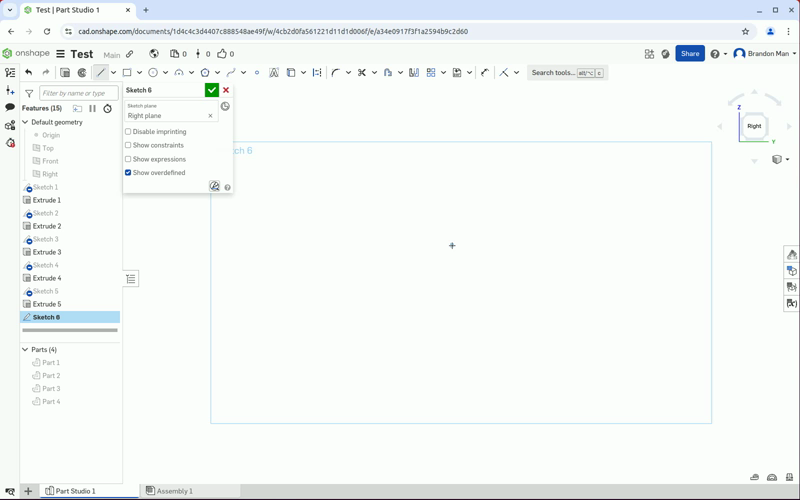
key_down(shift)
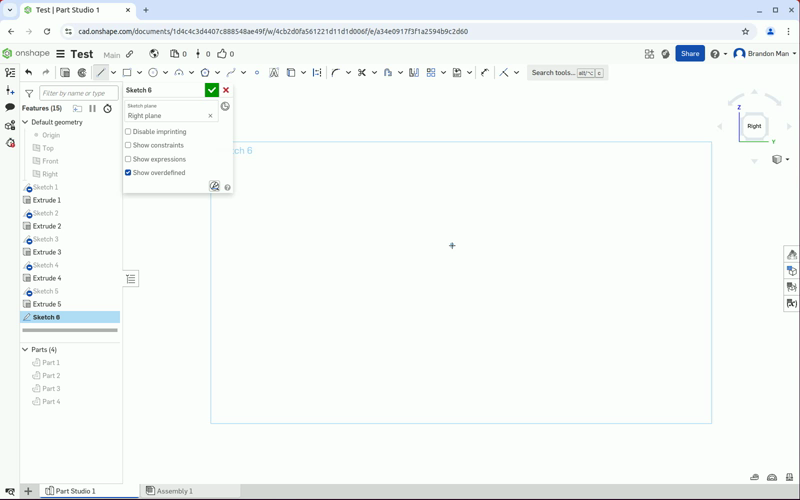
mouse_move(482, 245)
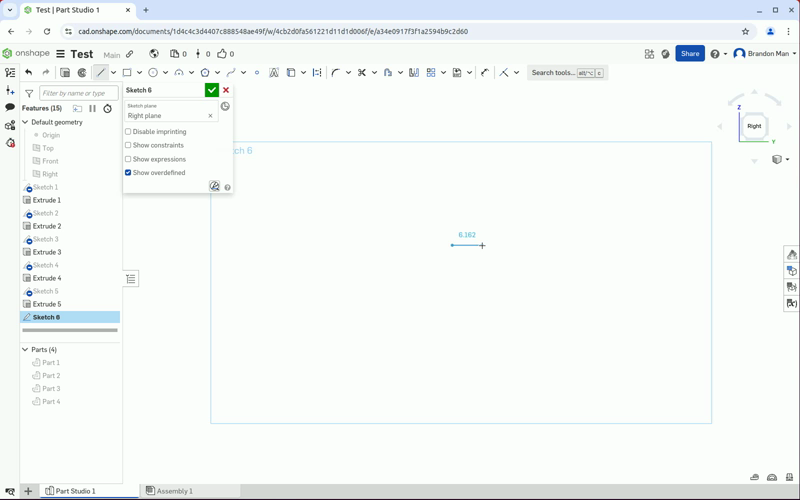
mouse_move(460, 245)
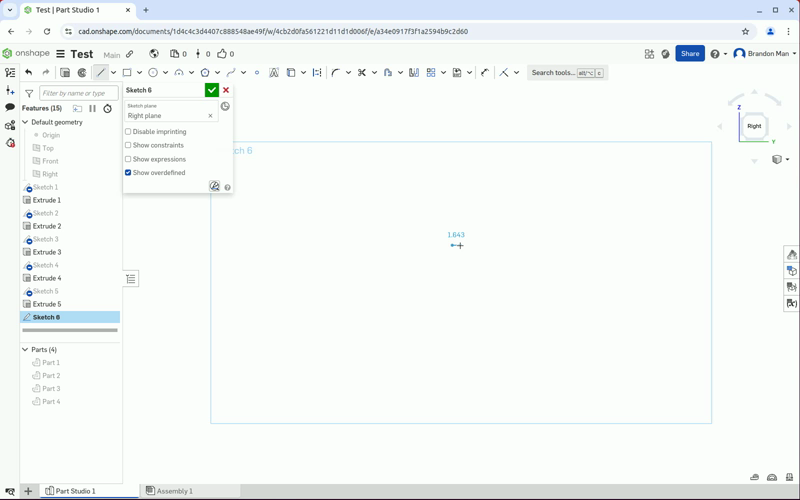
click(460, 245)
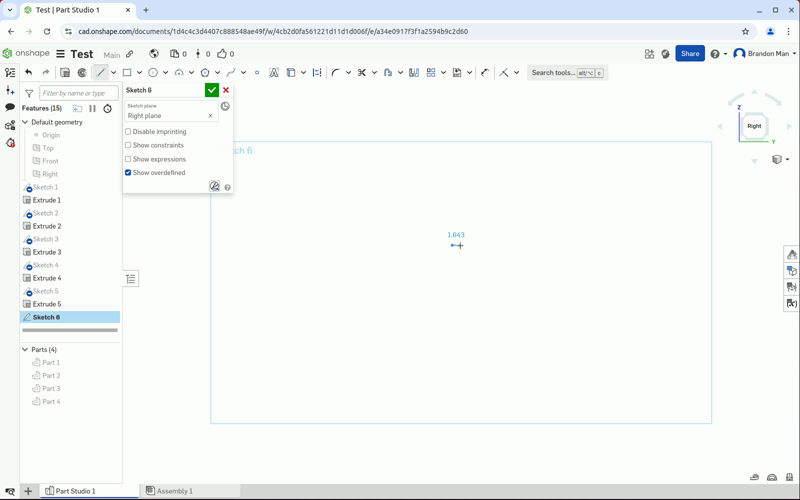
key_up(shift)
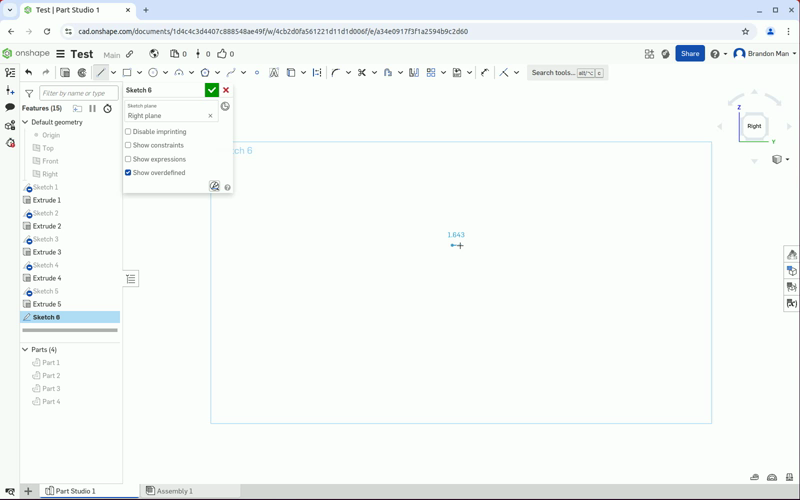
key_down(shift)
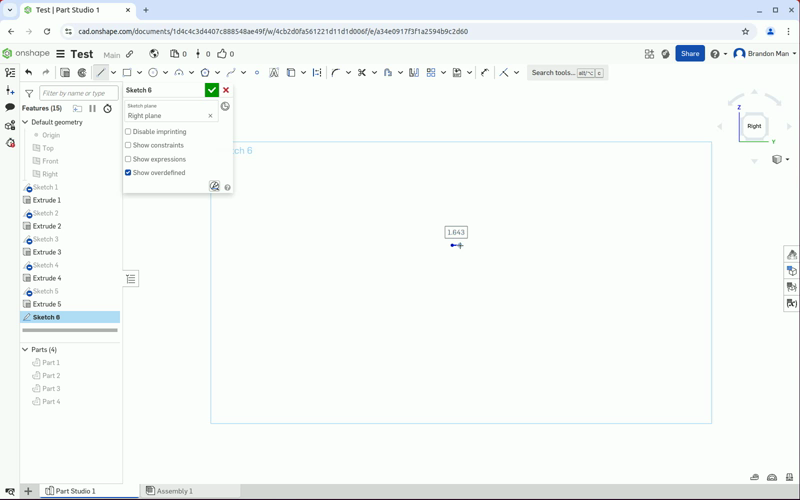
mouse_move(460, 170)
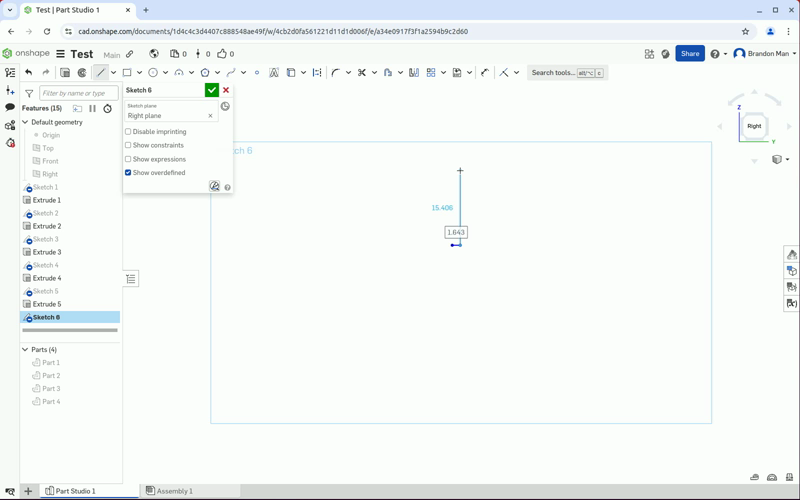
click(460, 170)
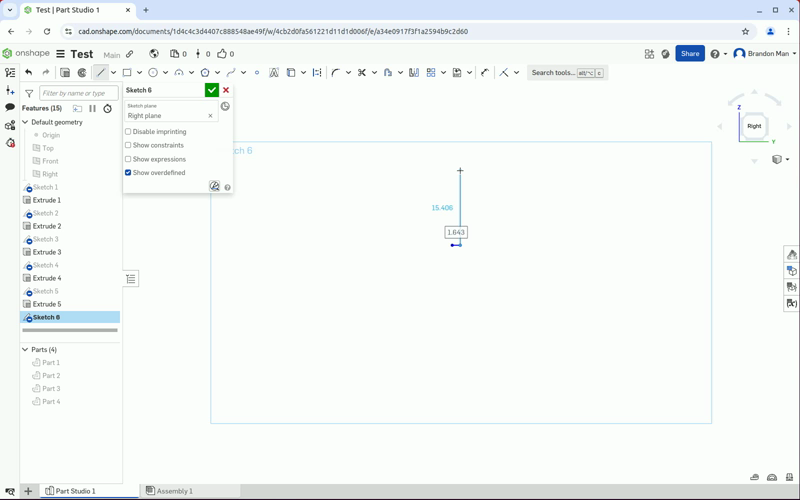
key_up(shift)
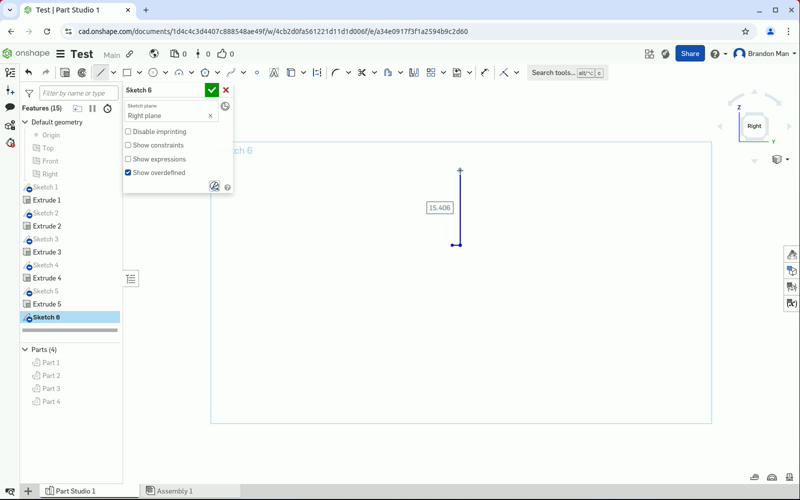
key_down(shift)
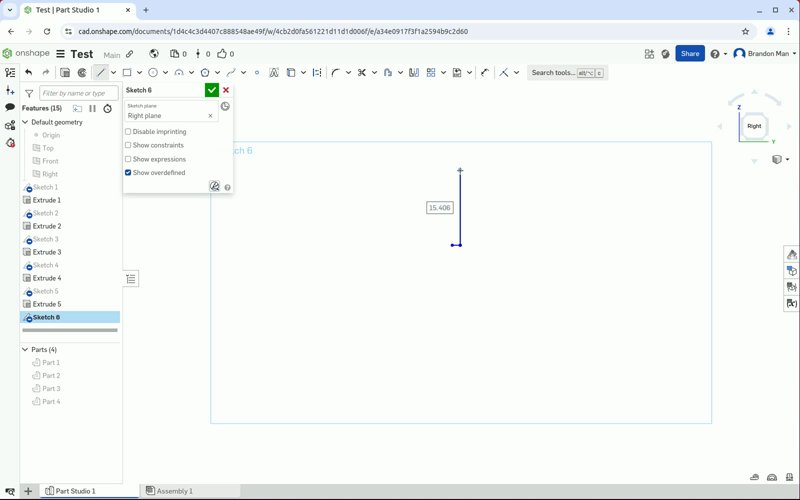
mouse_move(452, 245)
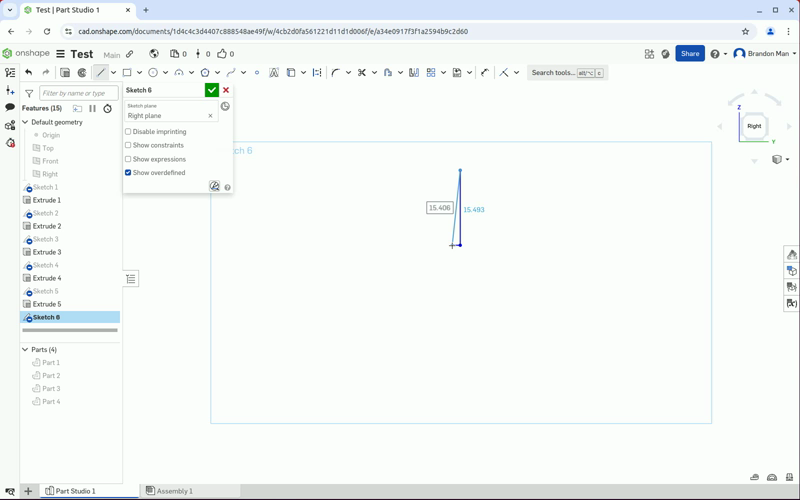
key_up(shift)
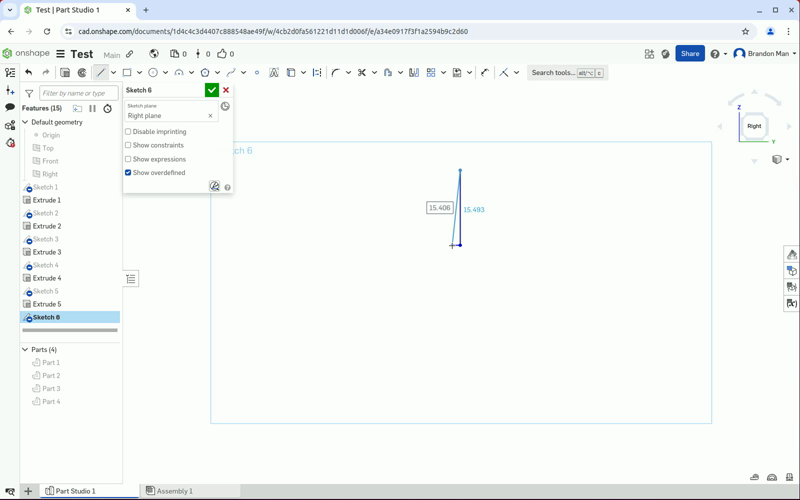
click(452, 245)
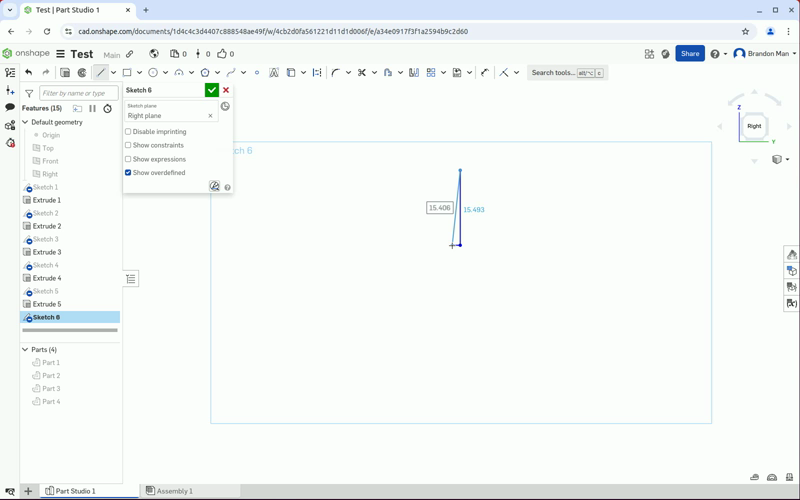
key(esc)
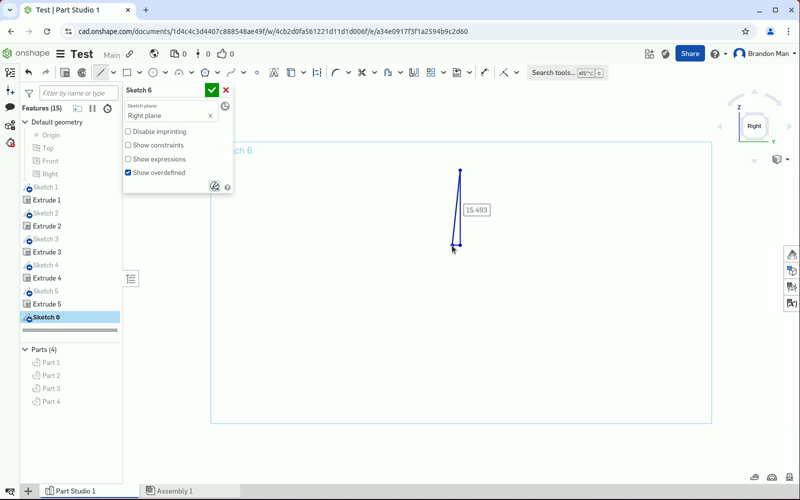
mouse_move(460, 222)
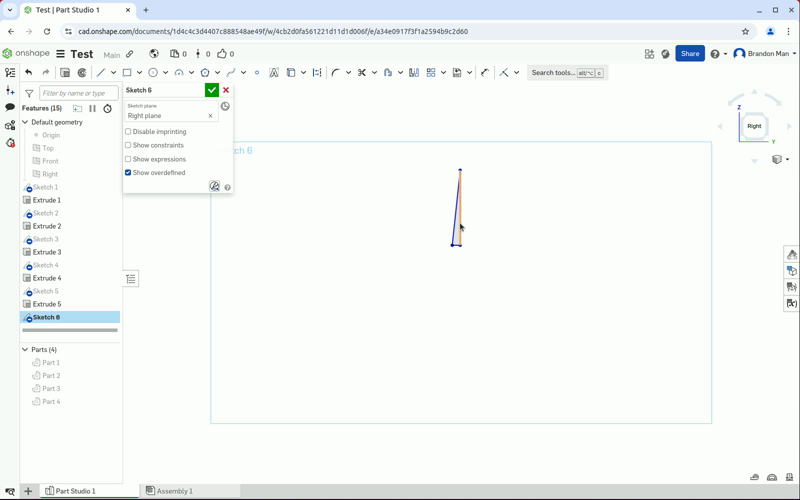
scroll(6)
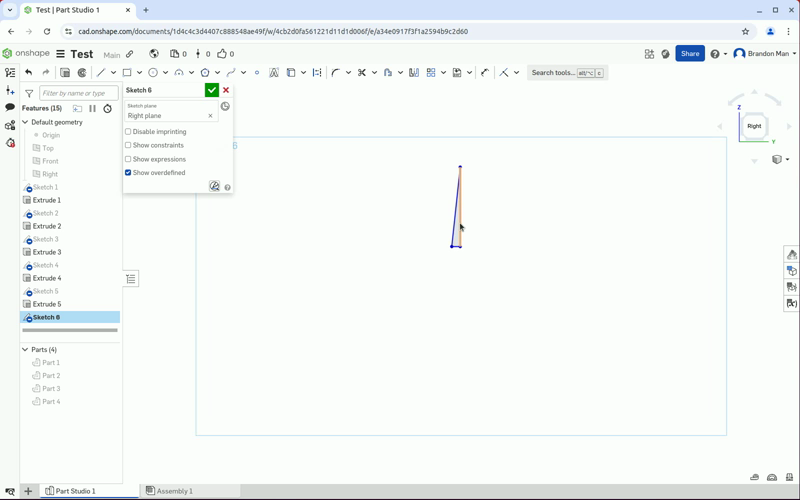
scroll(6)
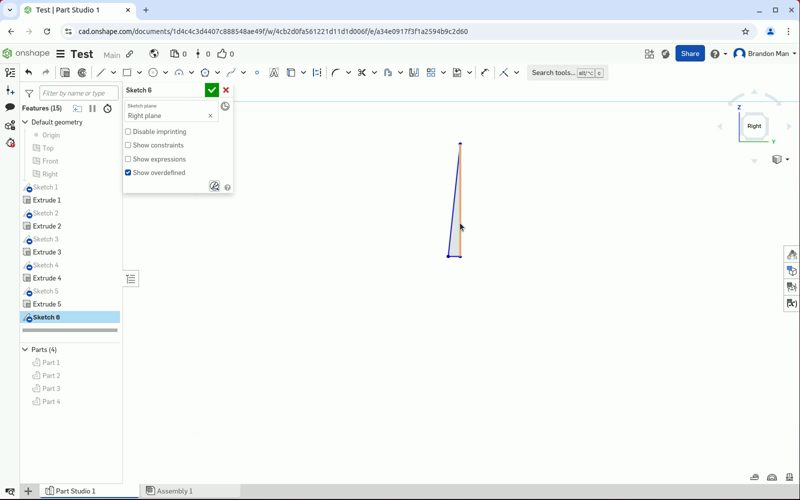
scroll(6)
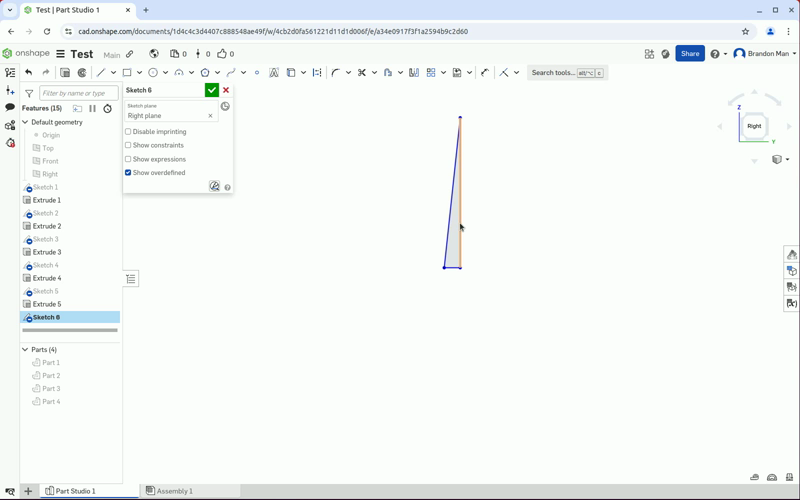
scroll(6)
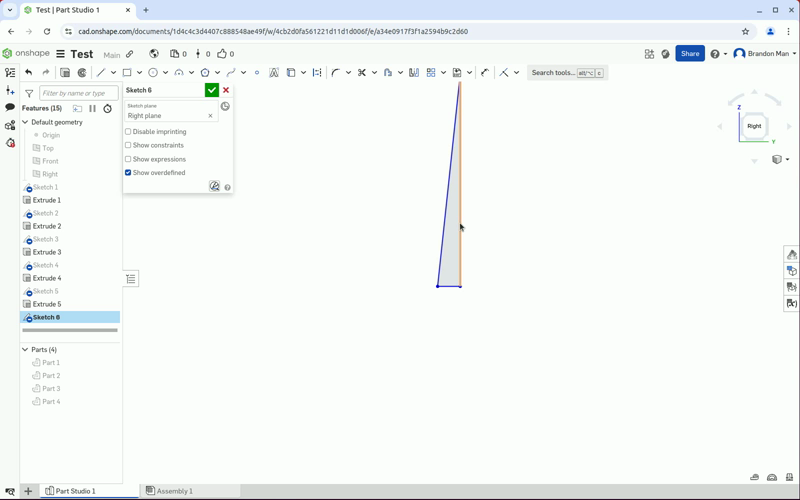
scroll(6)
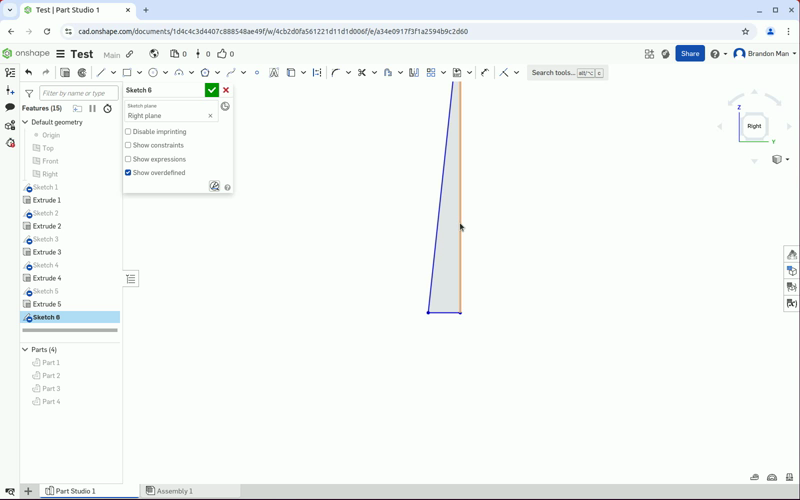
scroll(6)
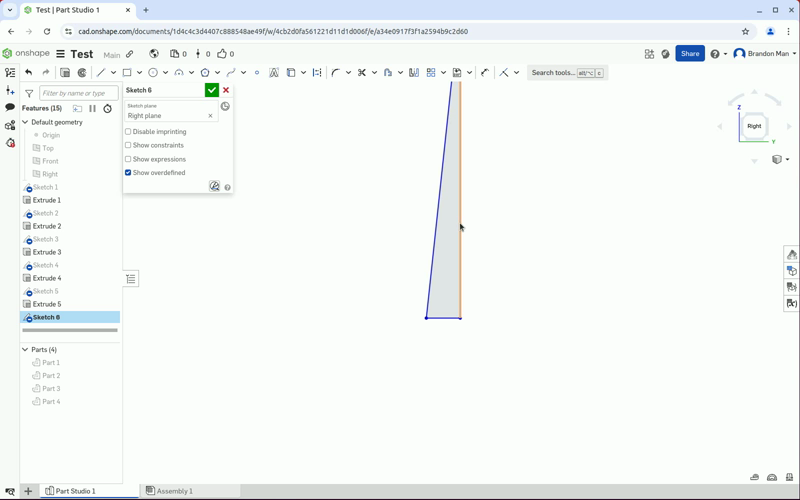
scroll(6)
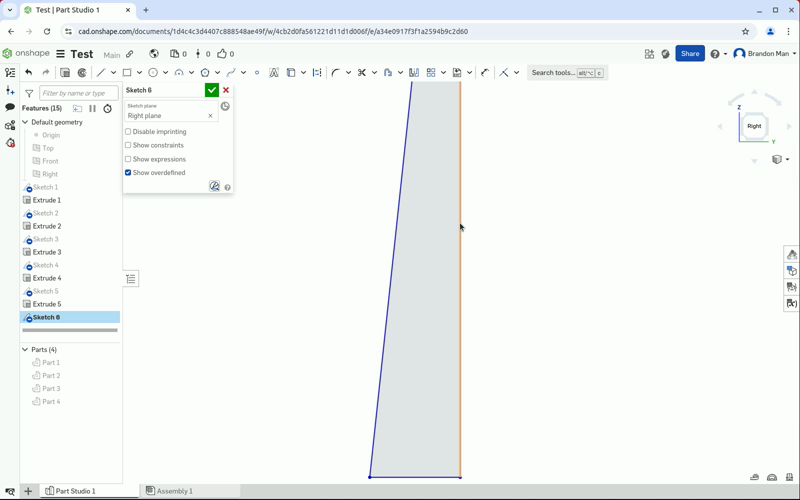
click(460, 222)
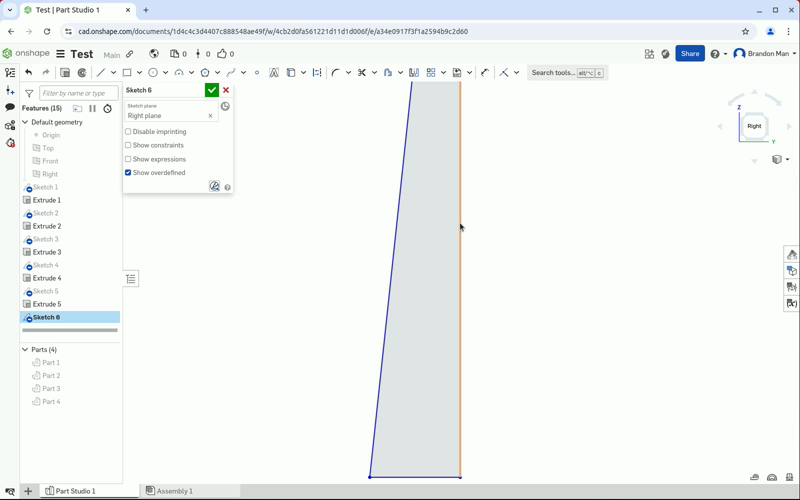
scroll(-6)
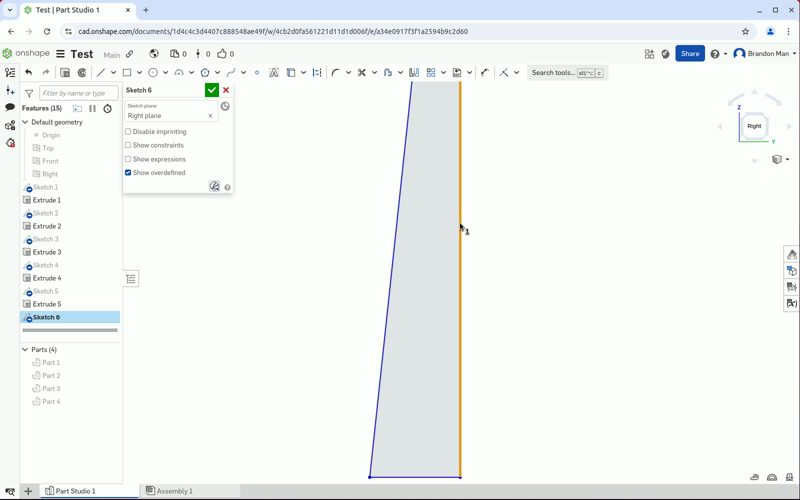
scroll(-6)
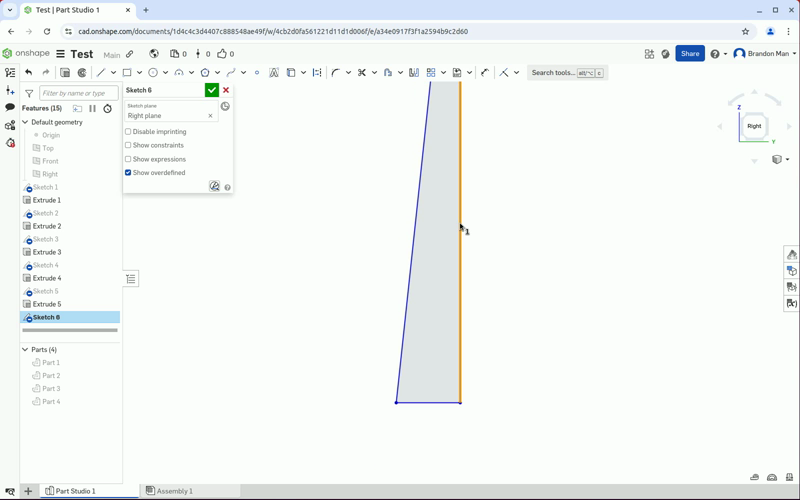
scroll(-6)
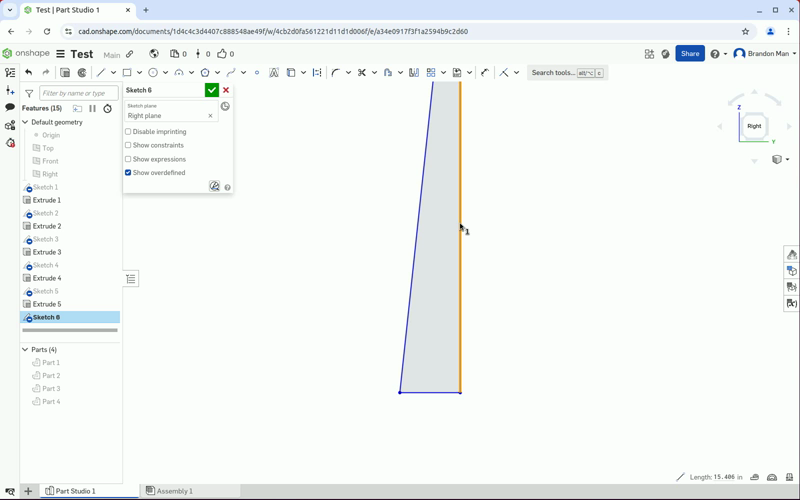
scroll(-6)
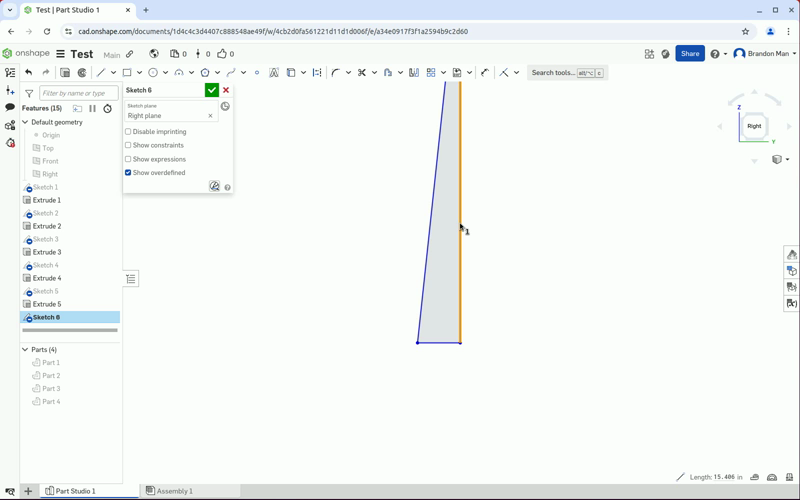
scroll(-6)
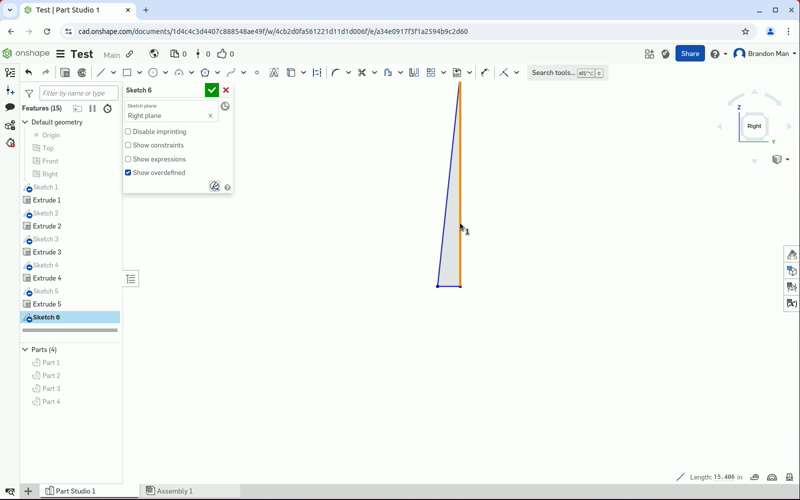
scroll(-6)
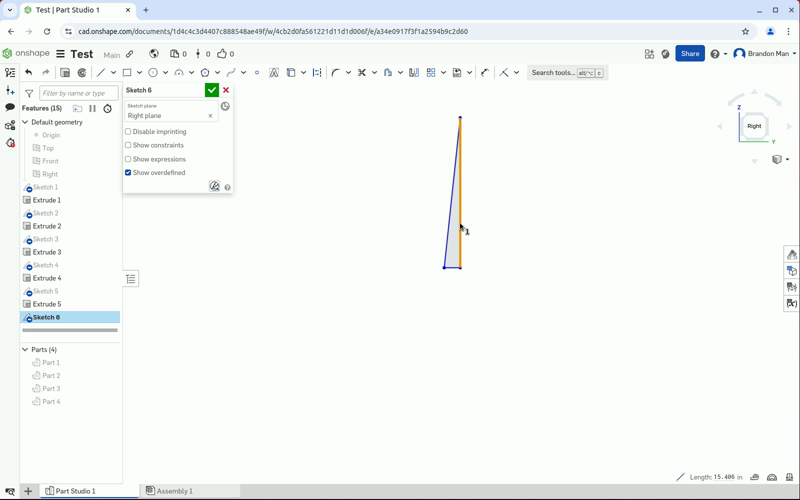
scroll(-6)
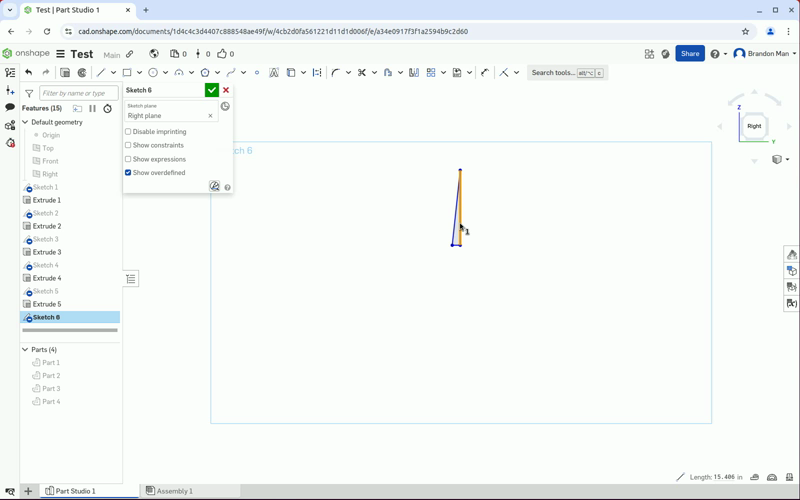
mouse_move(73, 352)
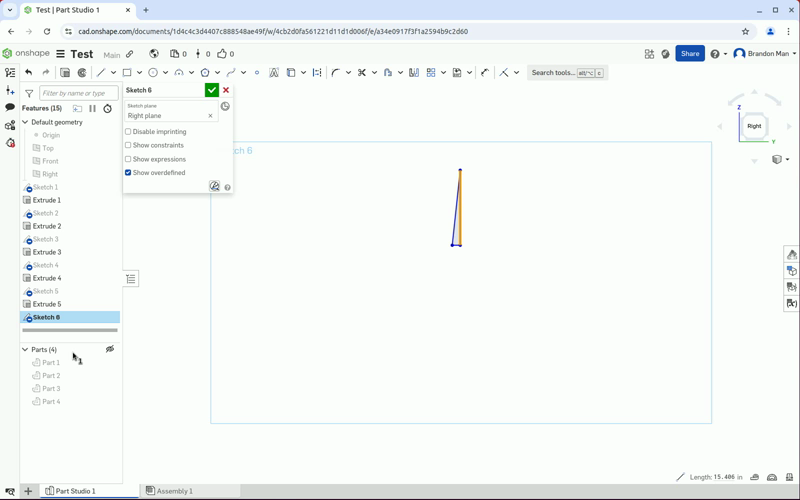
key(shift+y)
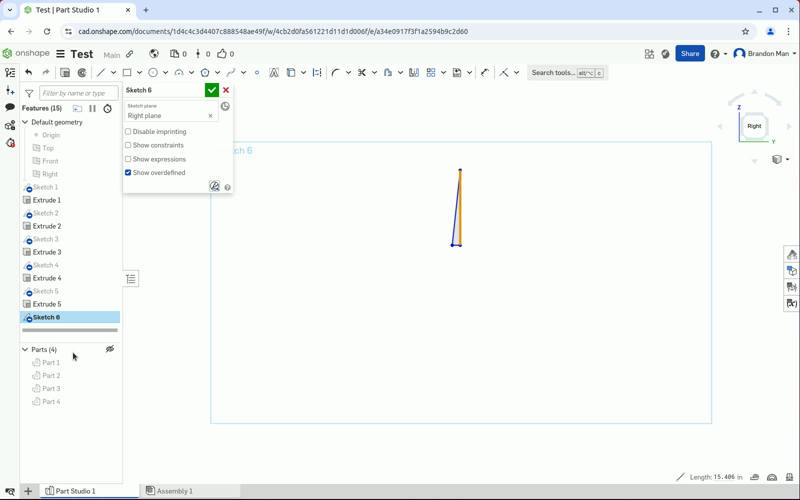
key(shift+e)
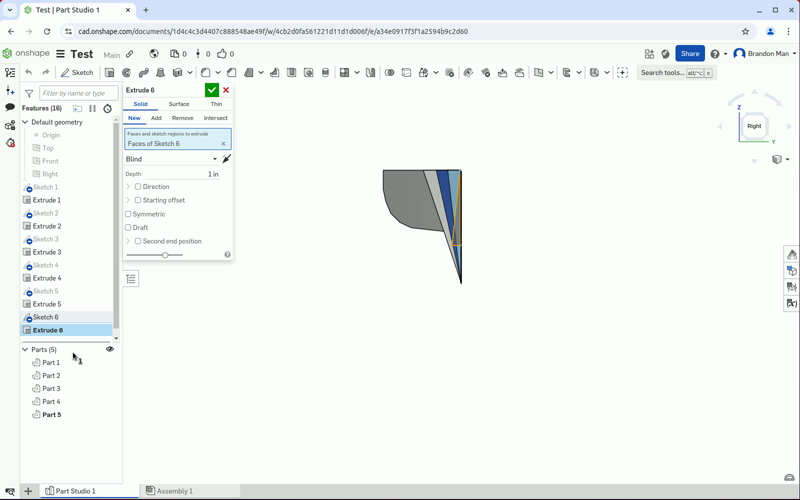
mouse_move(143, 106)
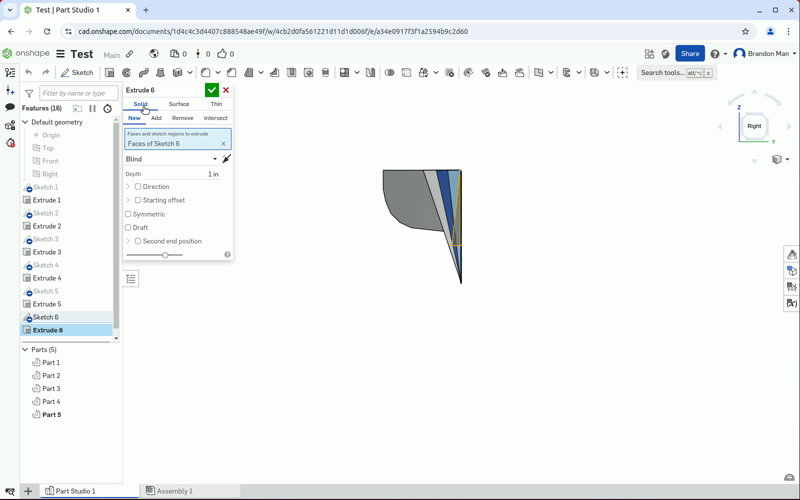
click(143, 106)
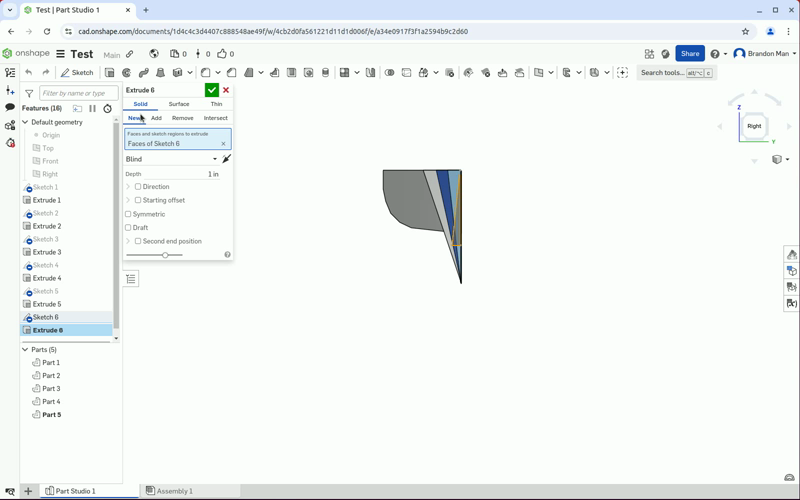
mouse_move(137, 120)
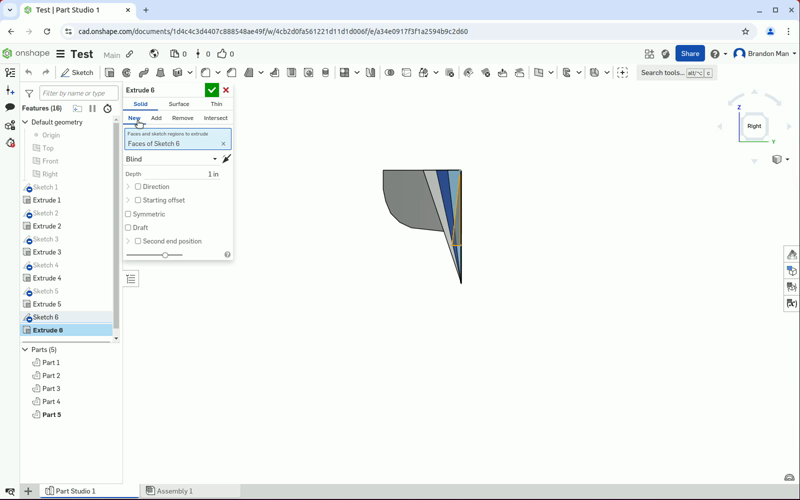
click(137, 120)
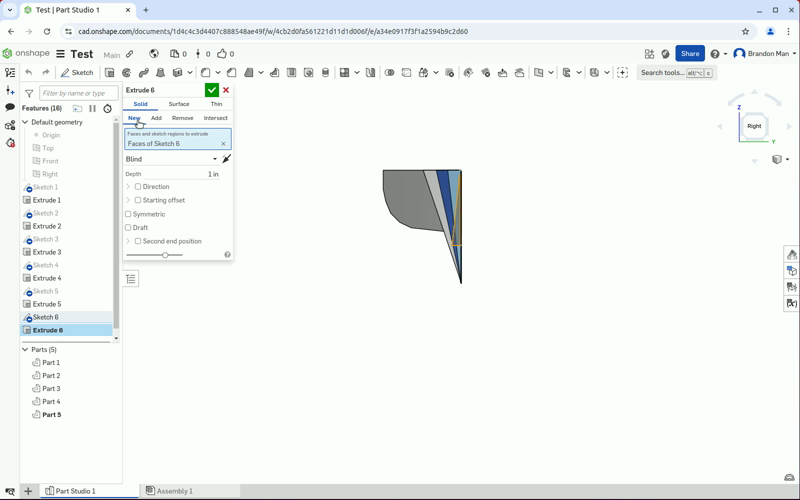
key(tab, 4)
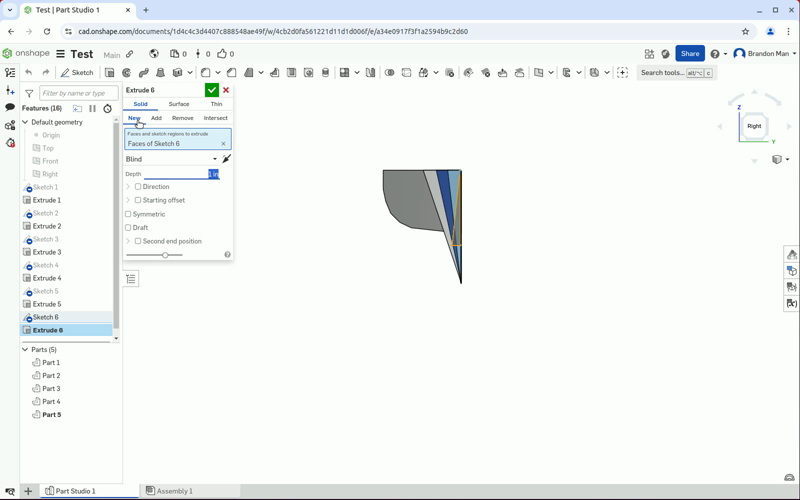
text(-20.46)
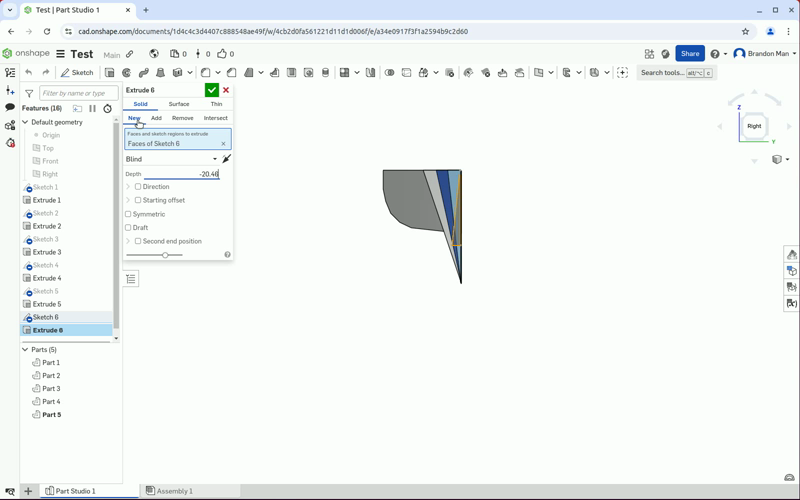
key(tab, 3)
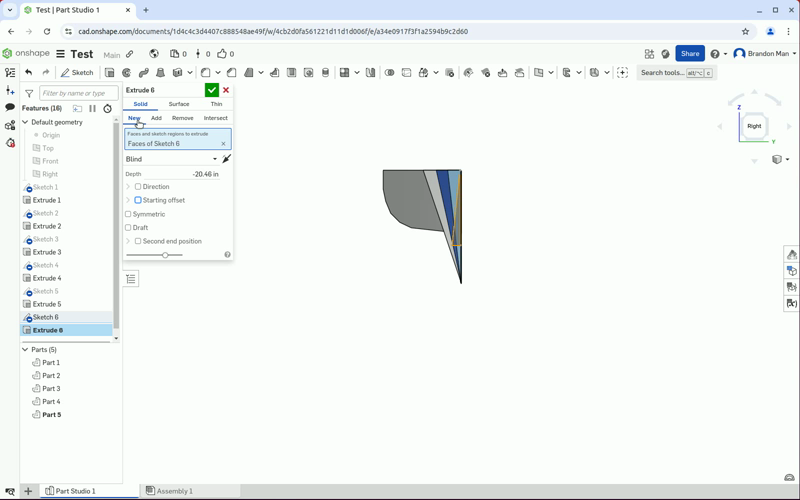
key(tab, 2)
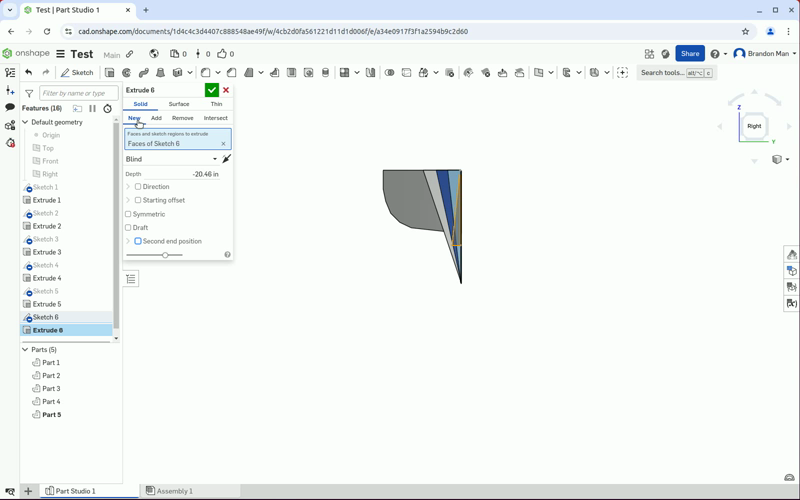
key(space)
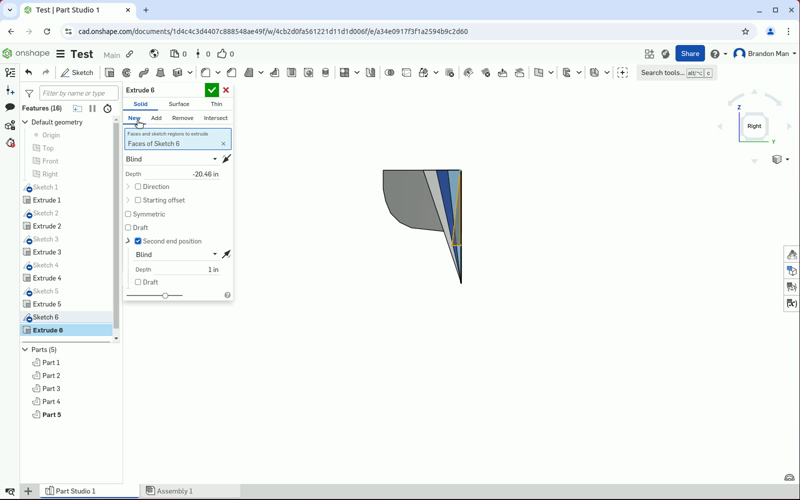
key(tab, 3)
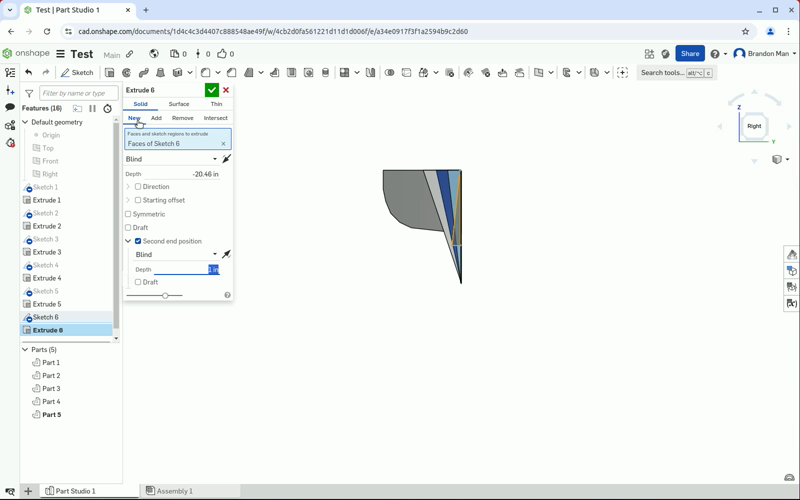
text(10.351)
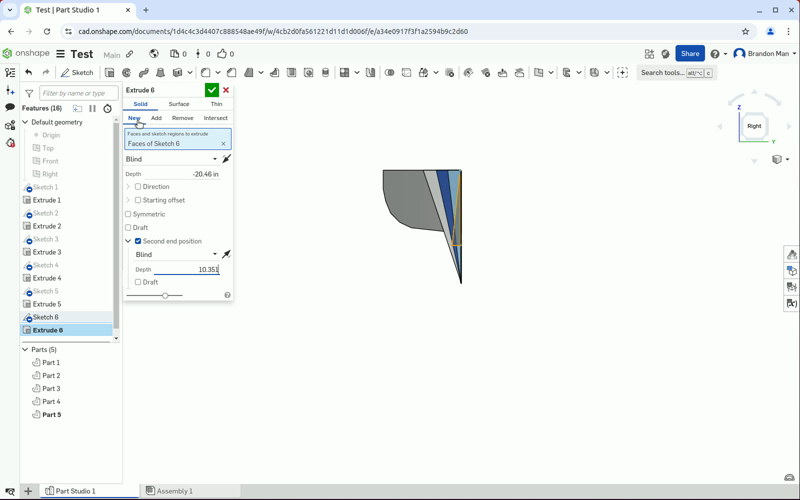
key(enter)
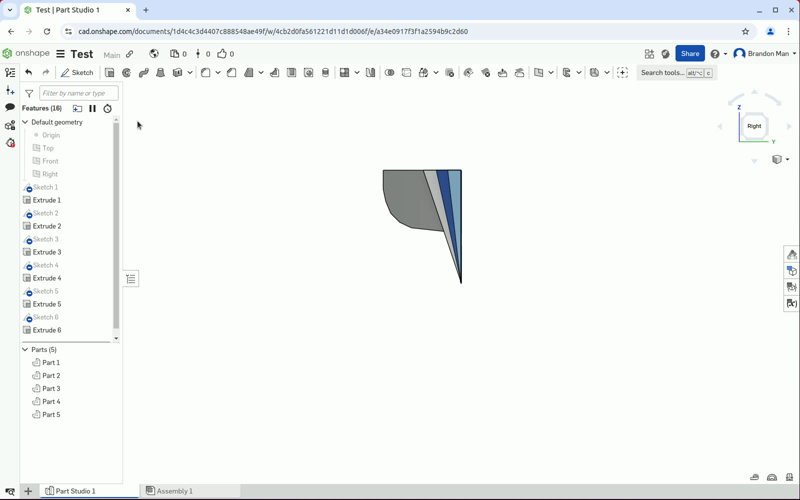
key(shift+h)
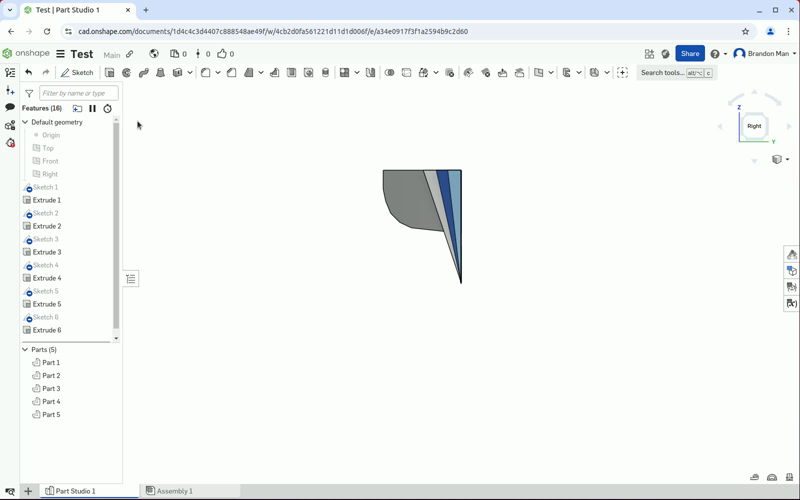
key(shift+h)
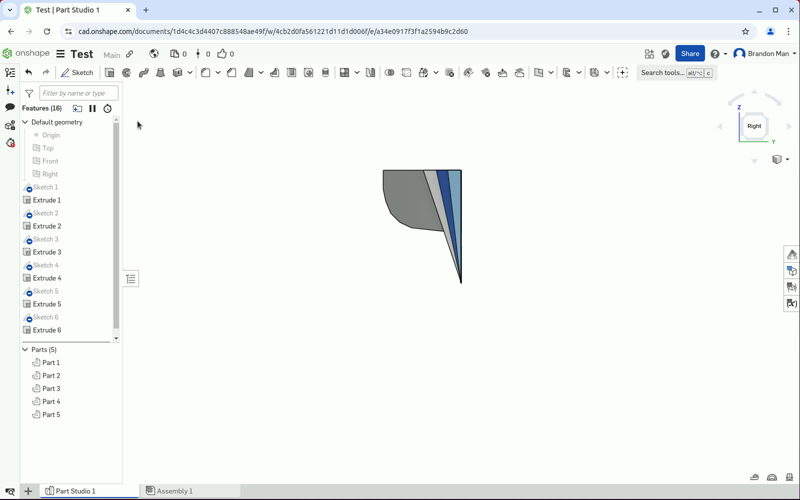
mouse_move(69, 189)
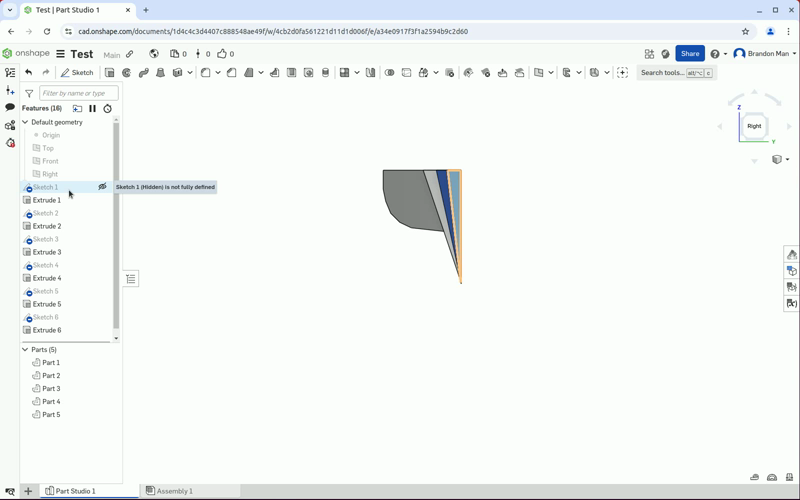
click(69, 189)
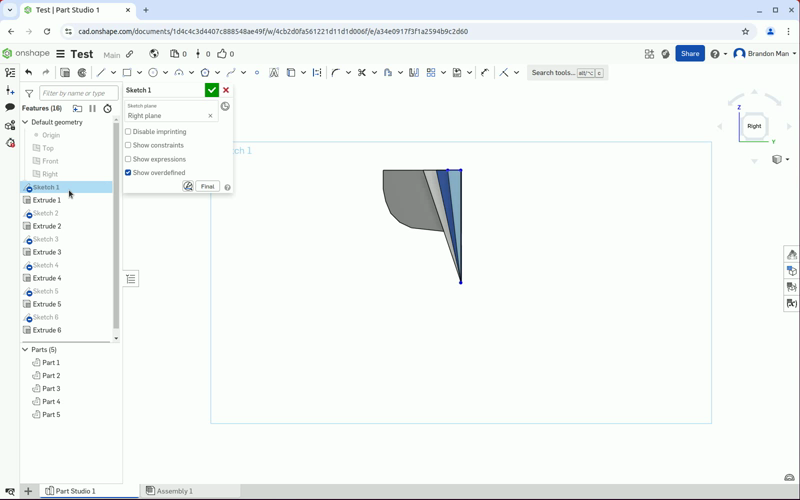
mouse_move(229, 92)
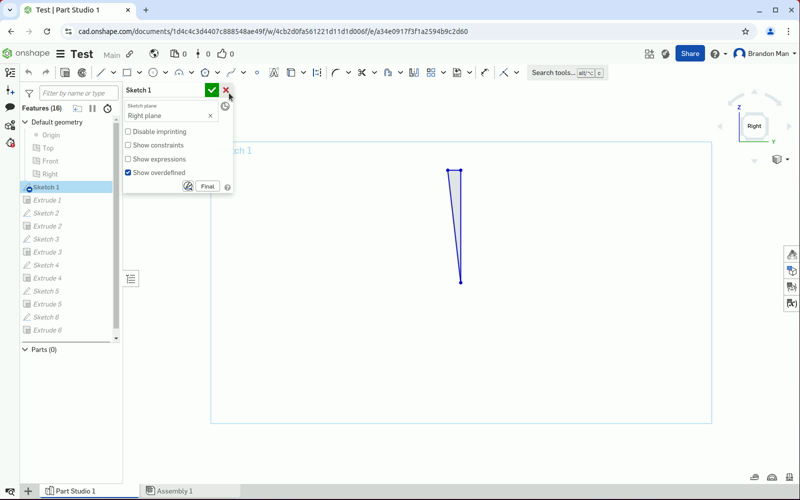
click(229, 92)
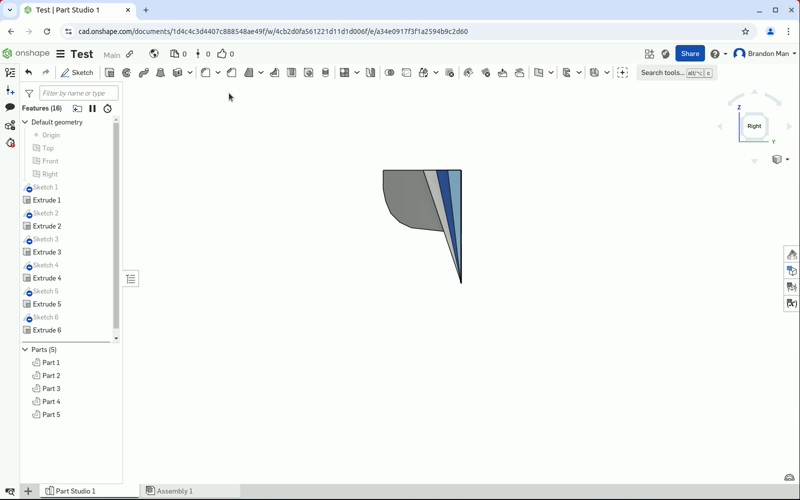
mouse_move(73, 352)
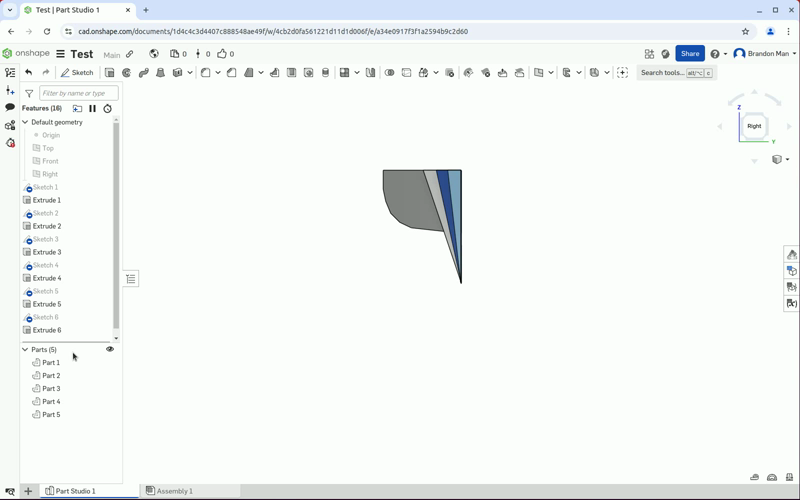
key(y)
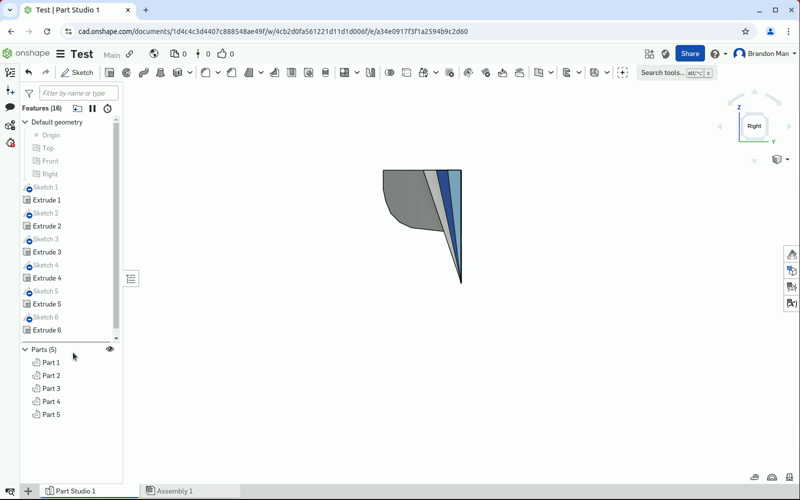
key(shift+p)
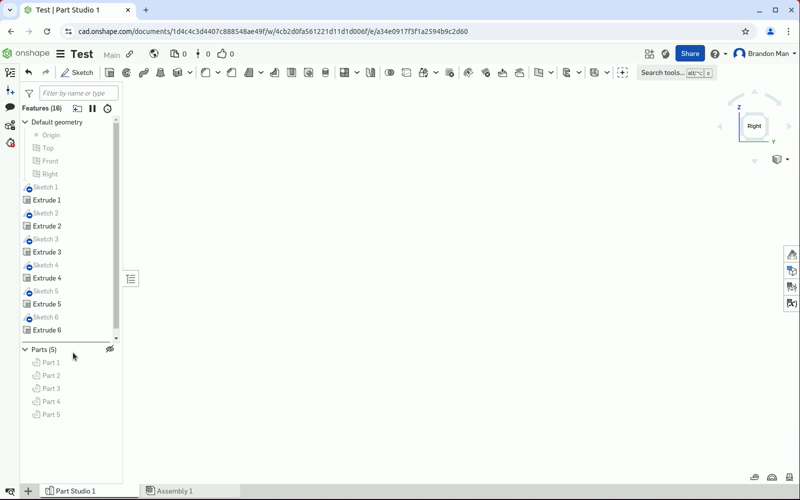
key(space)
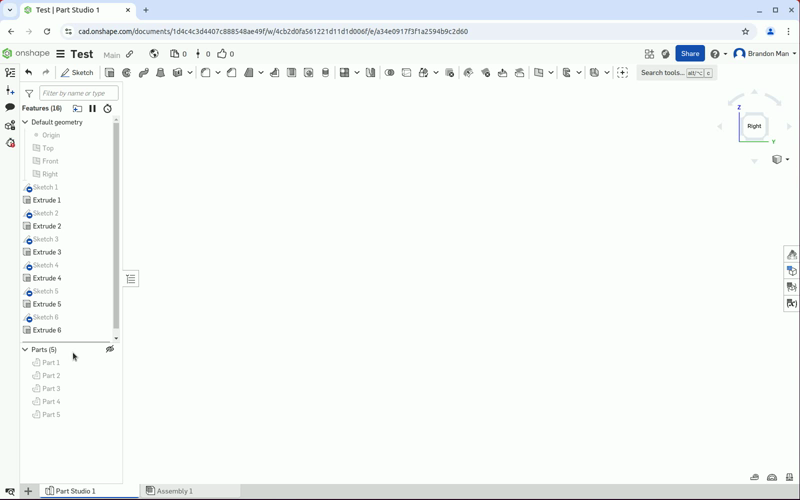
key_down(shift)
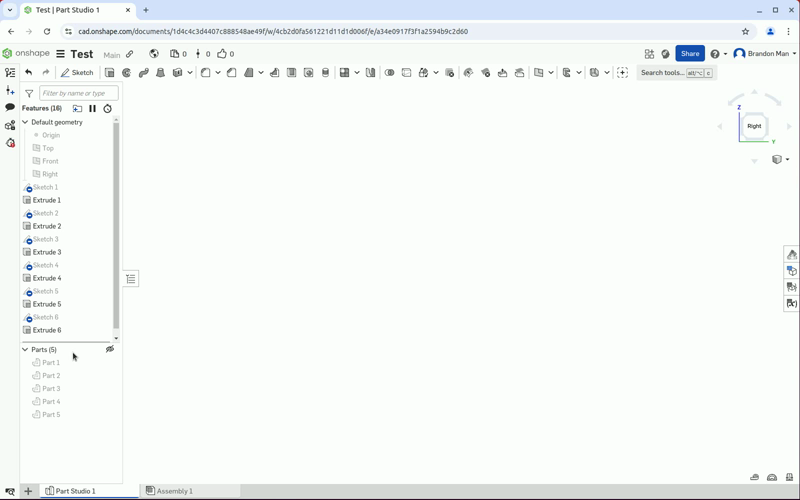
key(right)
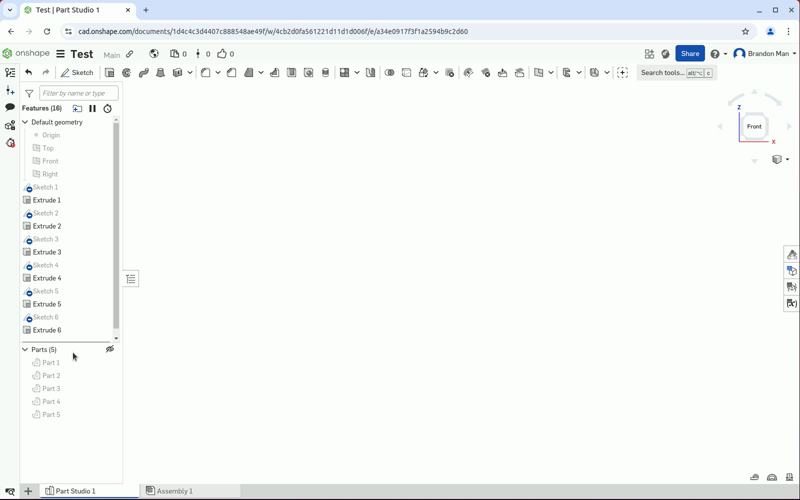
key_up(shift)
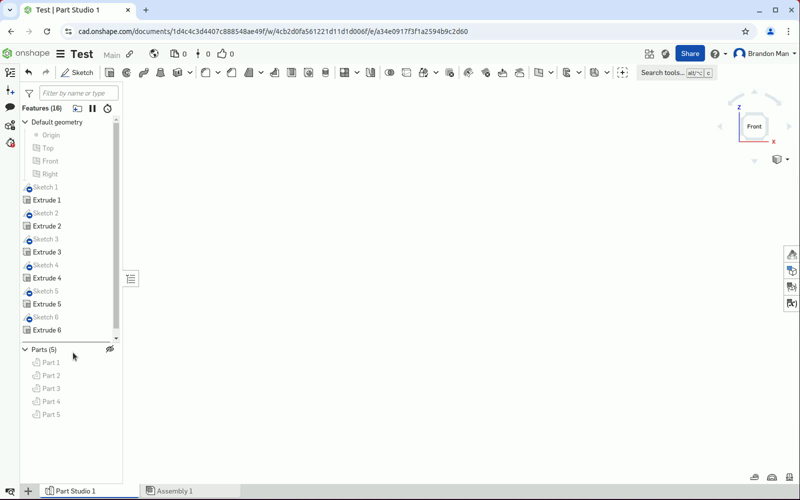
mouse_move(73, 352)
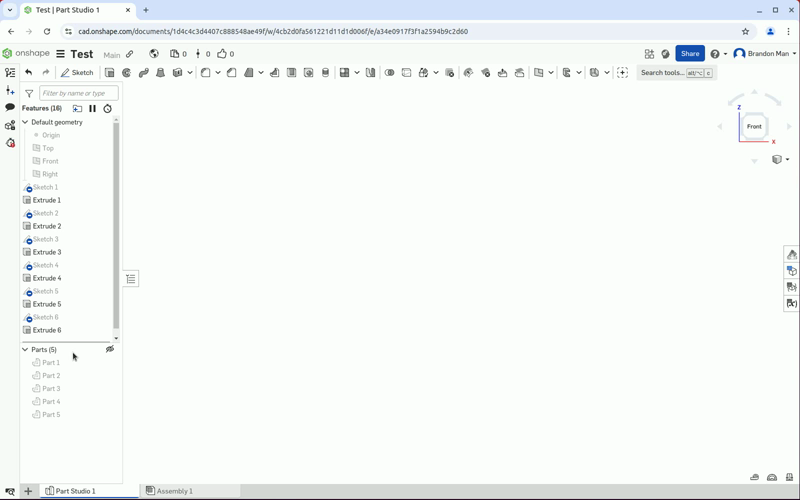
key(shift+y)
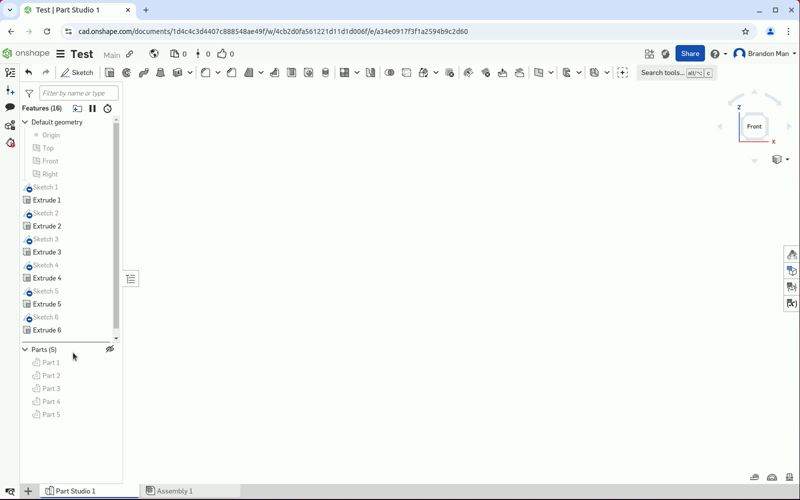
key(shift+s)
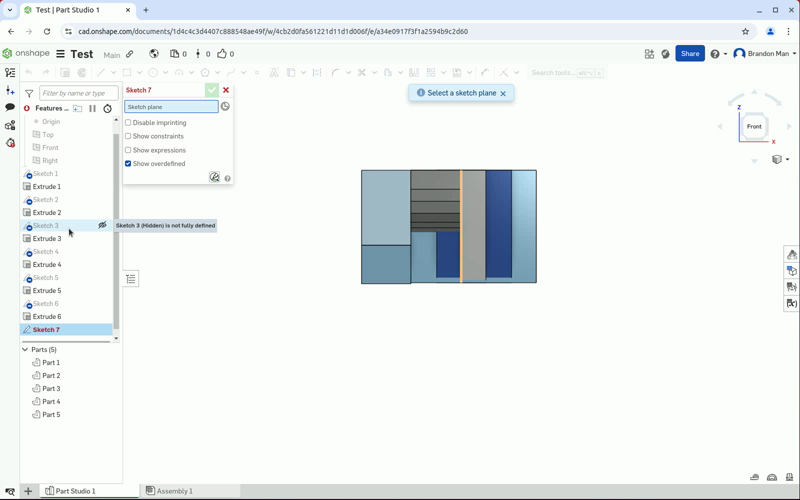
scroll(3)
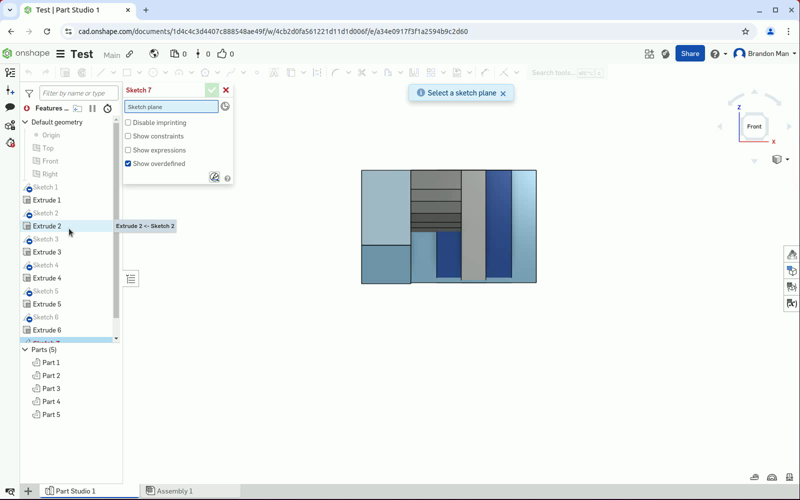
mouse_move(69, 163)
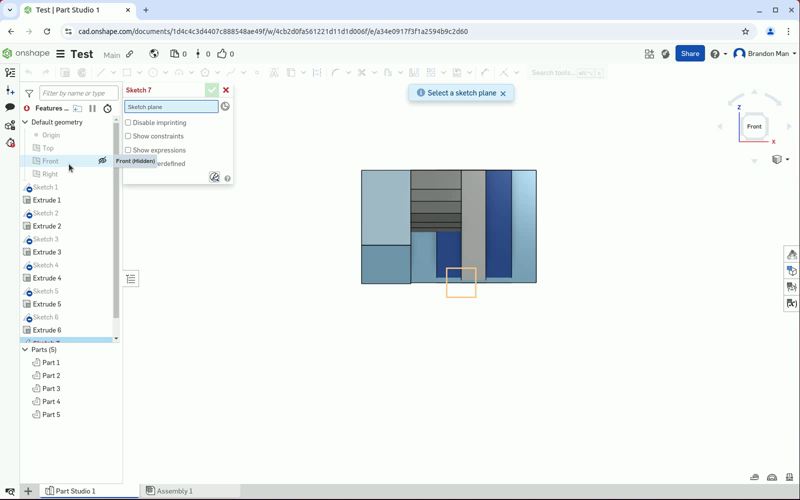
click(69, 163)
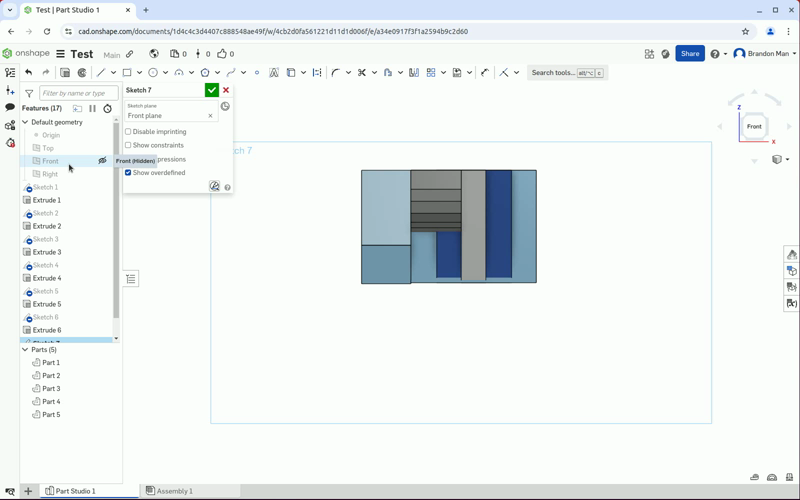
mouse_move(73, 352)
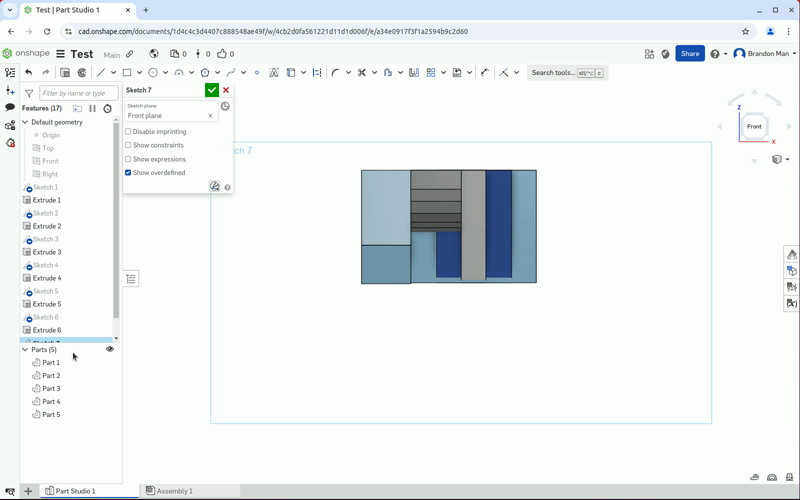
key(y)
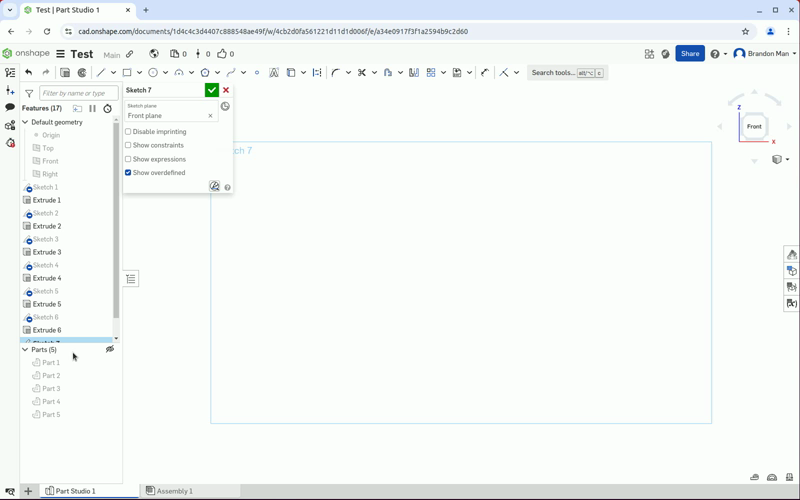
key(l)
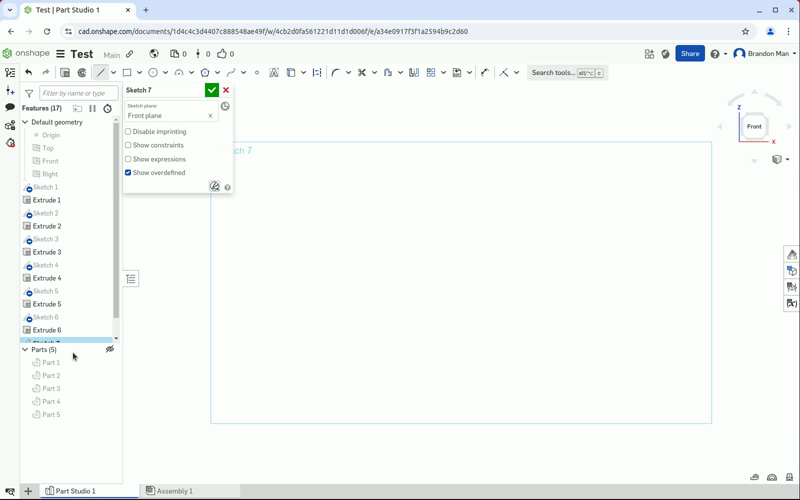
key_down(shift)
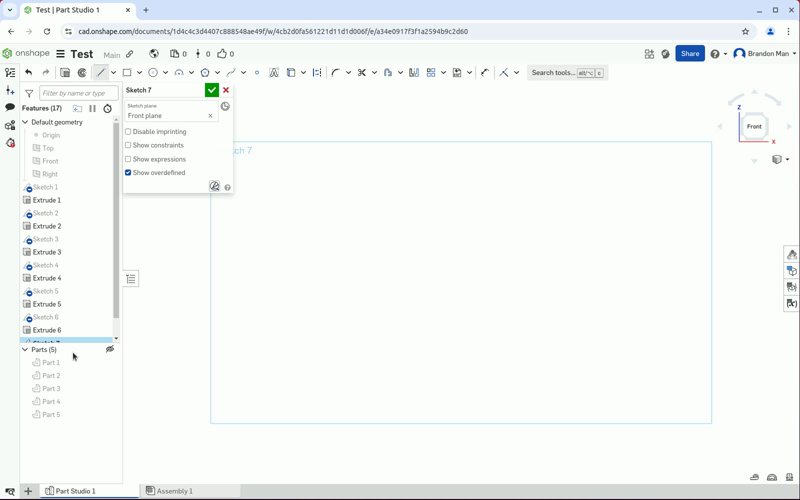
mouse_move(398, 170)
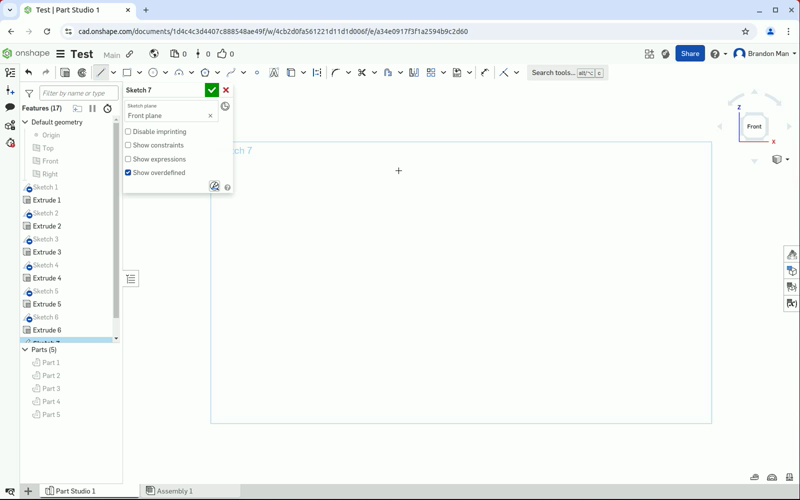
click(398, 170)
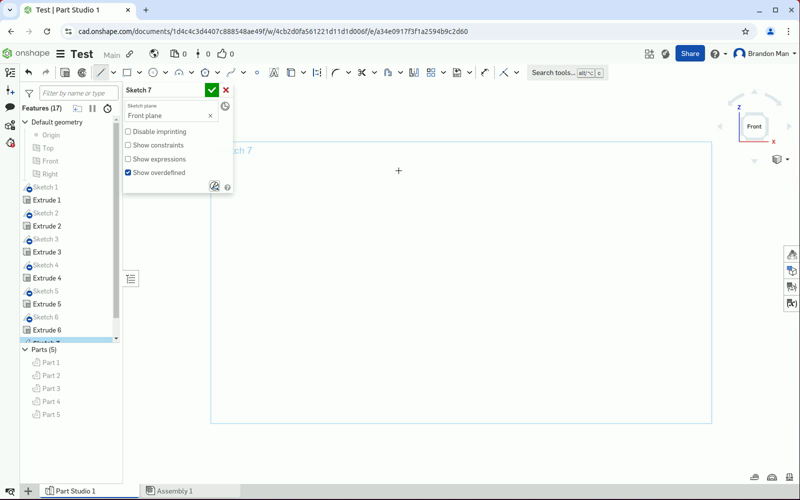
key_up(shift)
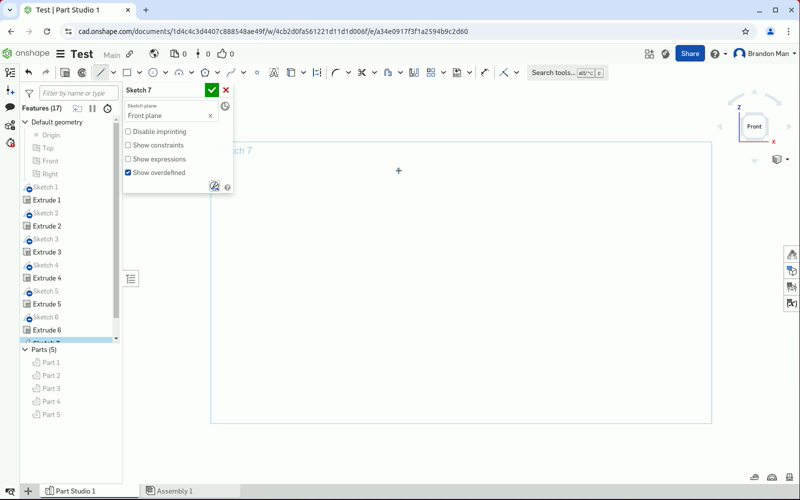
key_down(shift)
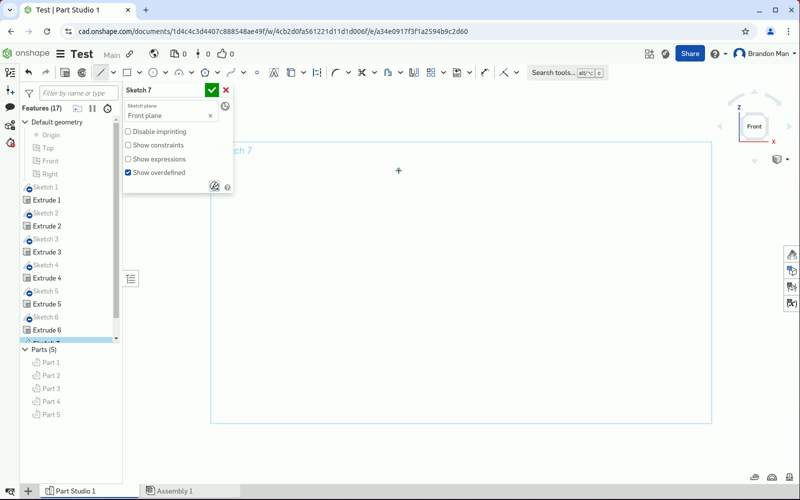
mouse_move(428, 170)
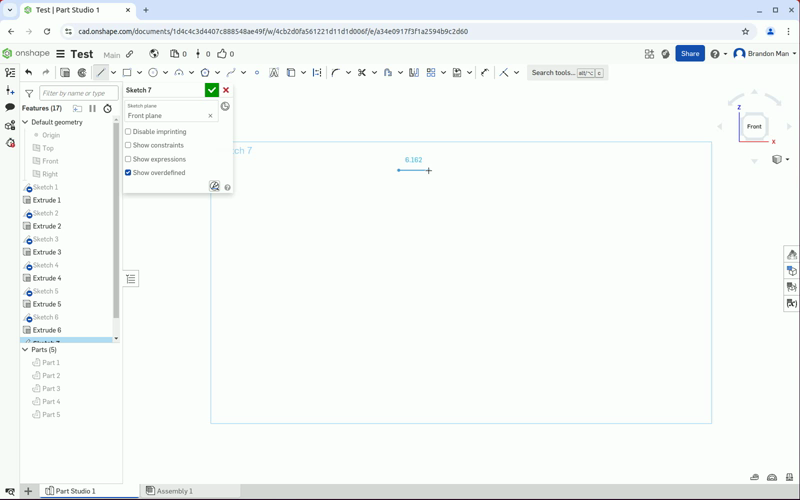
mouse_move(411, 199)
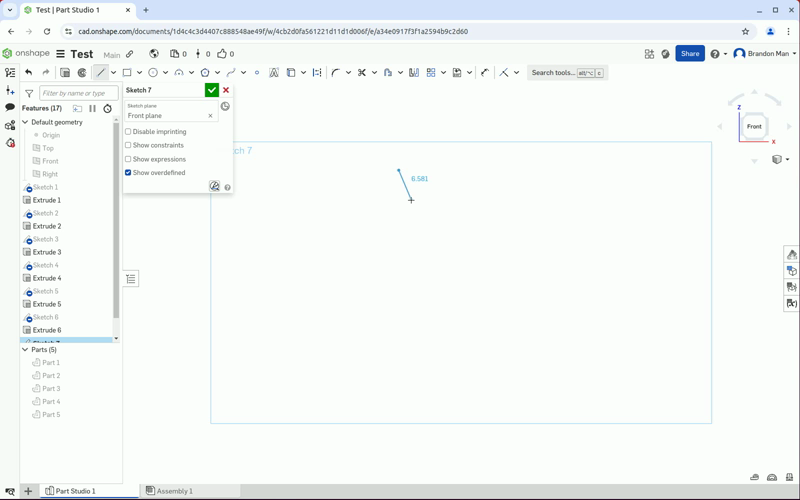
click(411, 199)
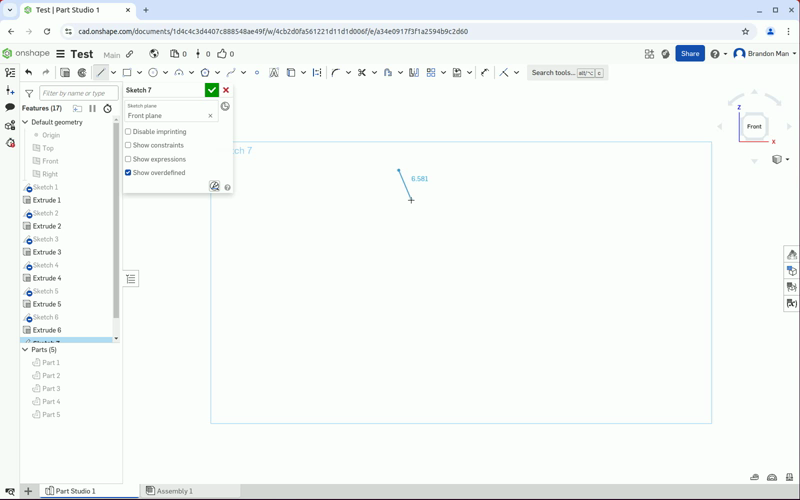
key_up(shift)
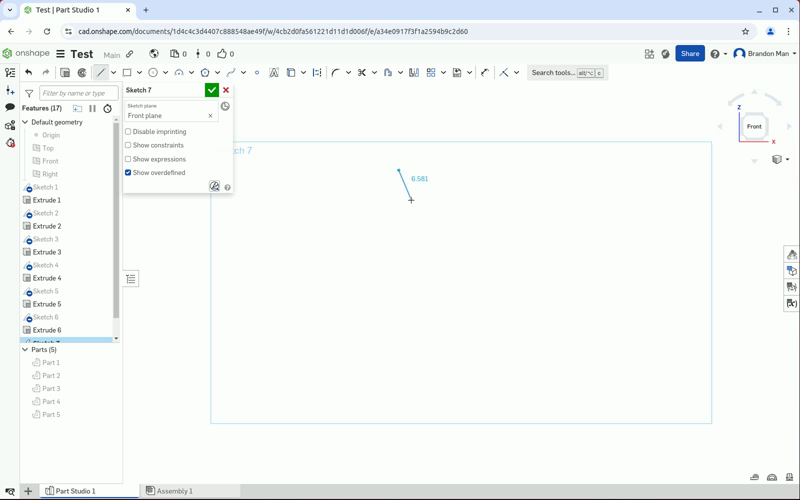
key_down(shift)
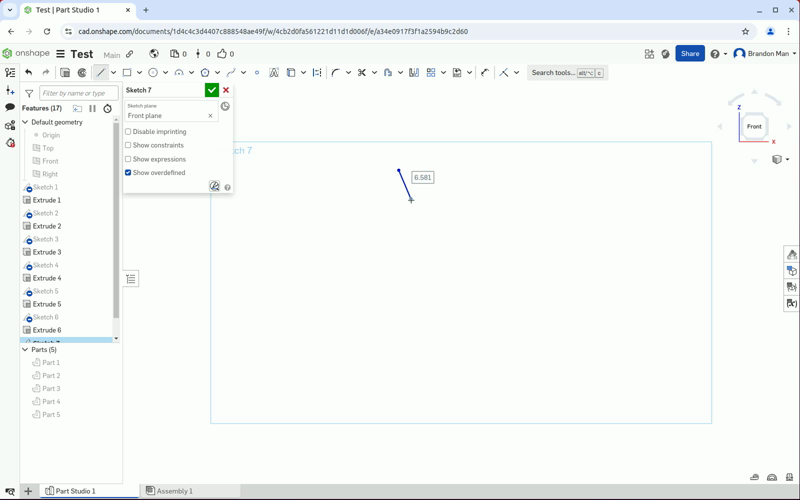
mouse_move(441, 199)
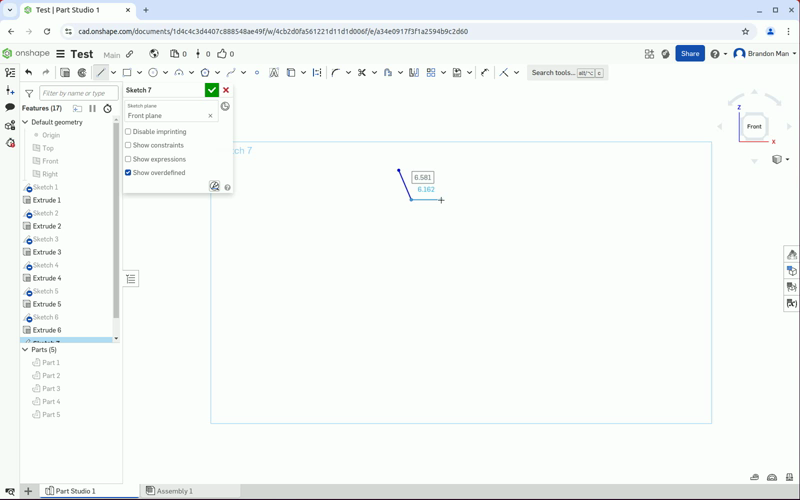
mouse_move(411, 170)
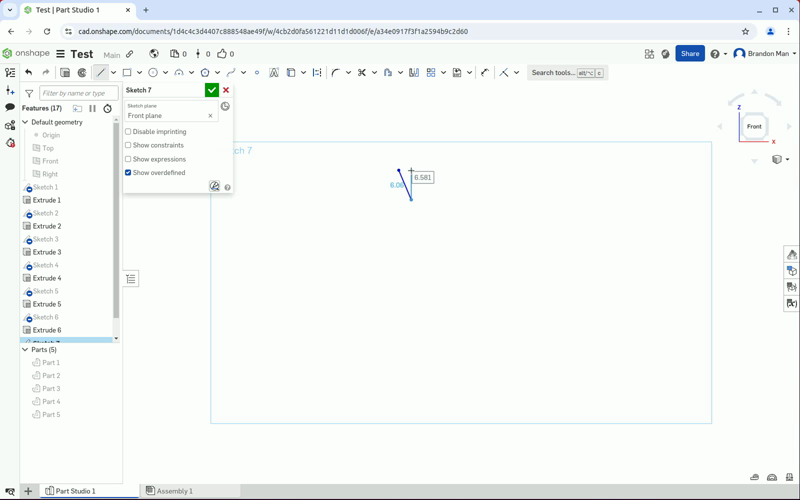
click(411, 170)
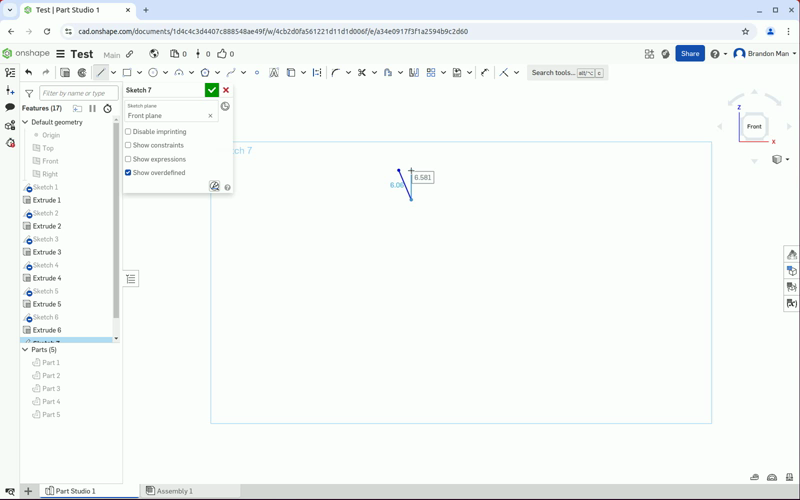
key_up(shift)
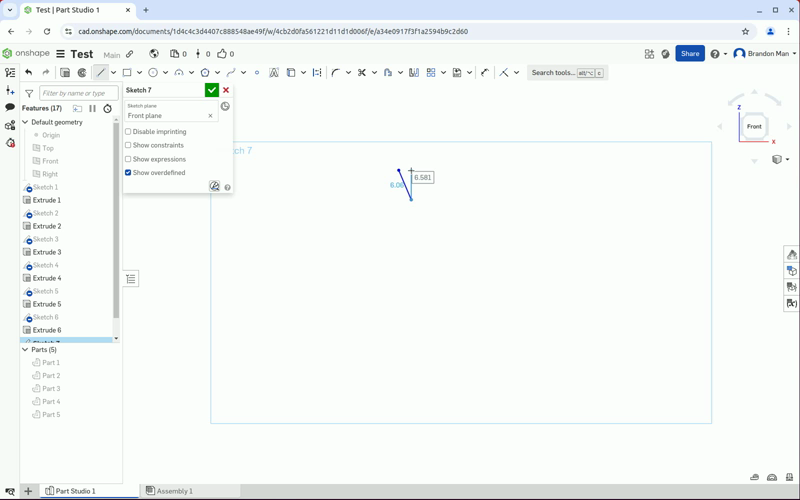
mouse_move(441, 170)
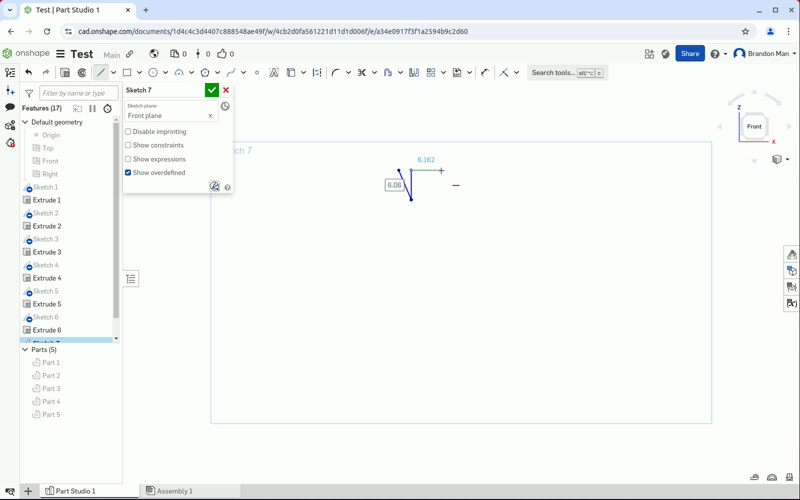
key_down(shift)
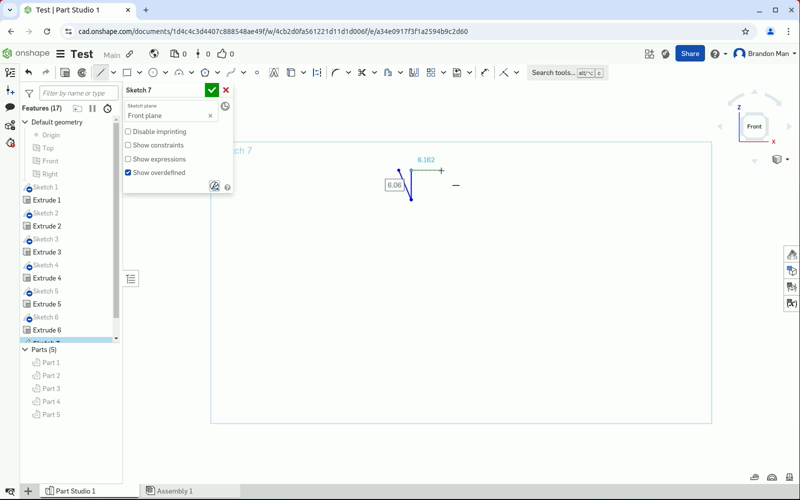
mouse_move(398, 170)
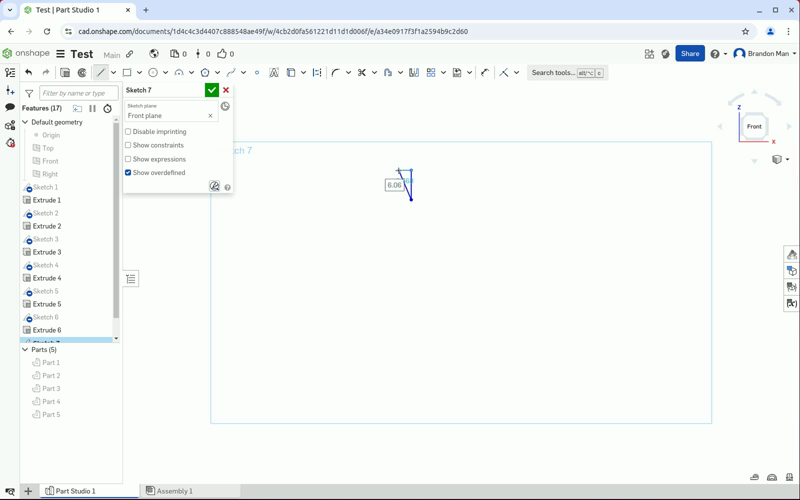
key_up(shift)
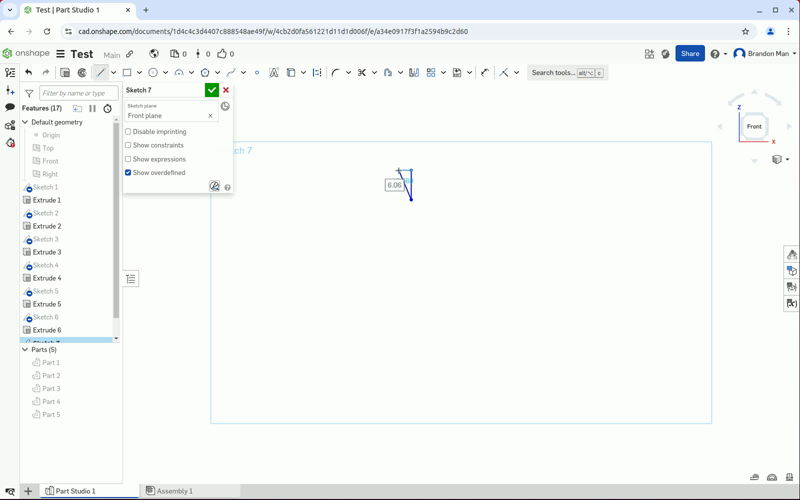
click(398, 170)
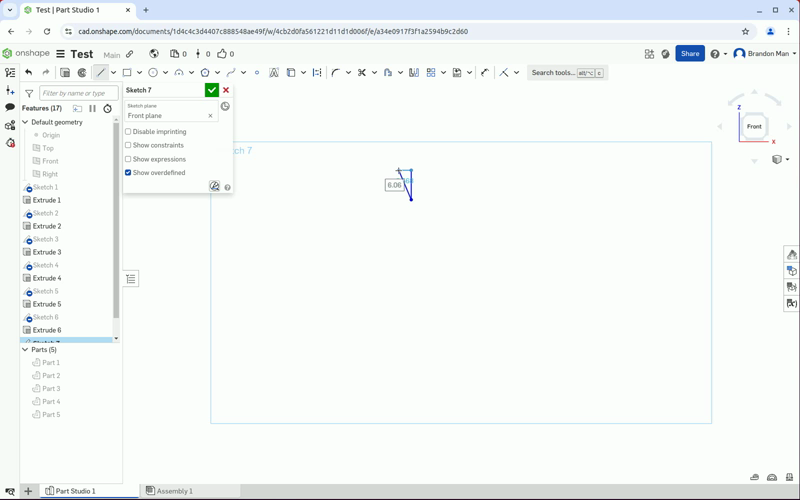
key(esc)
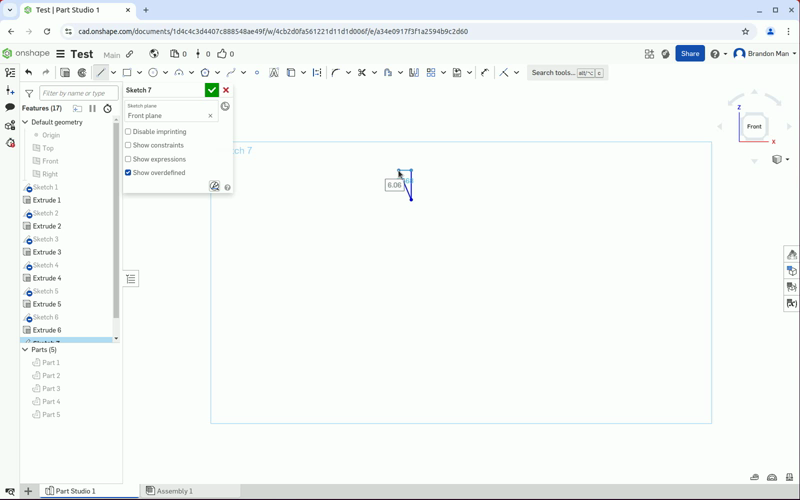
mouse_move(410, 189)
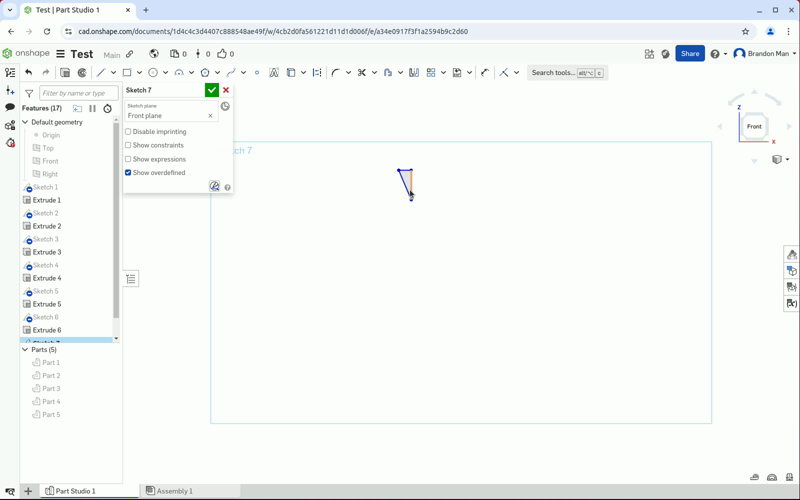
scroll(6)
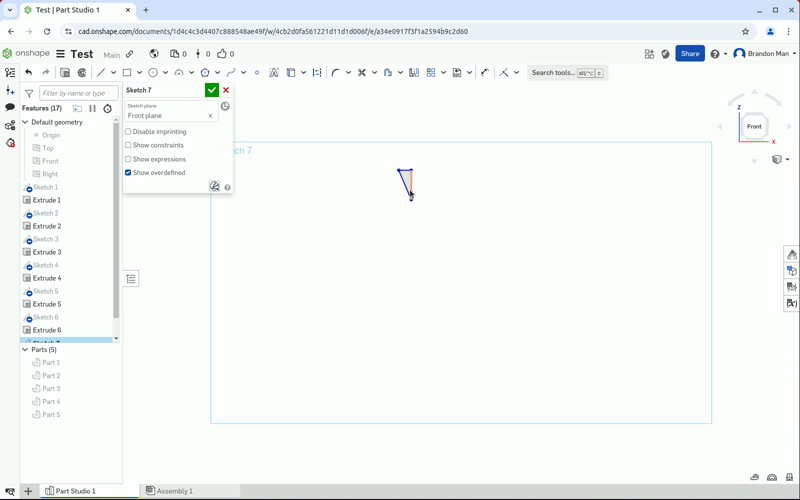
scroll(6)
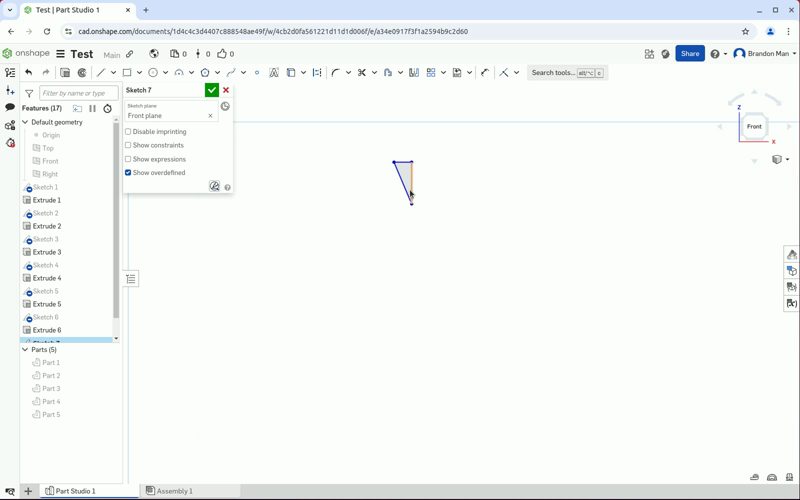
scroll(6)
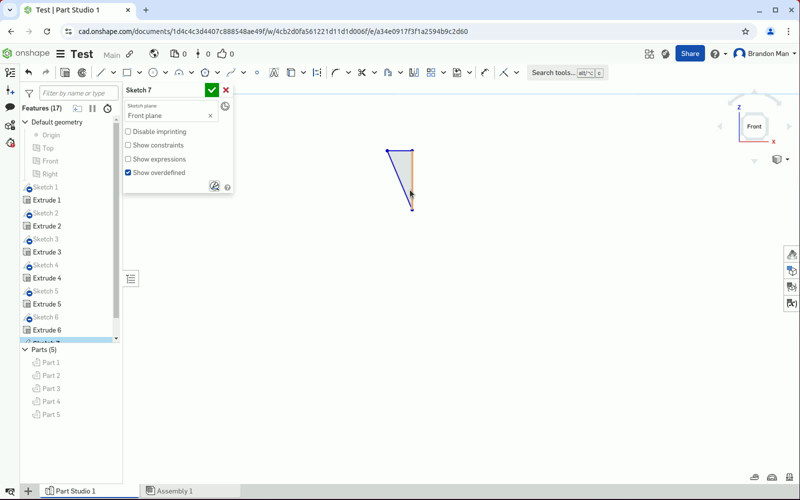
scroll(6)
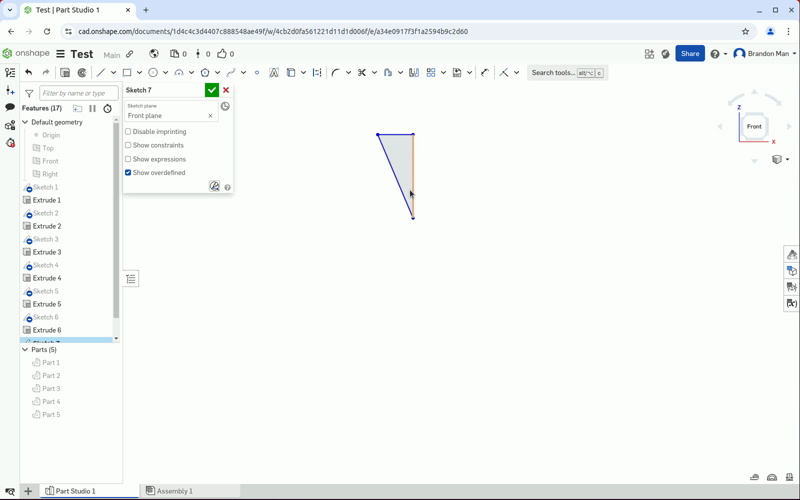
scroll(6)
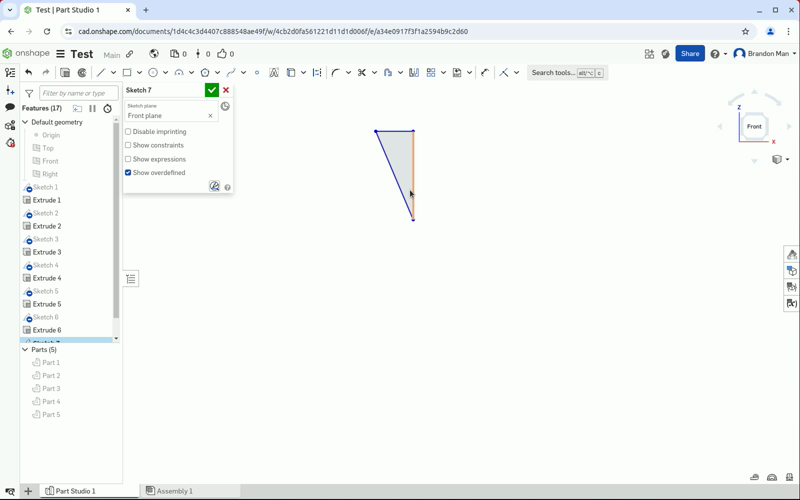
scroll(6)
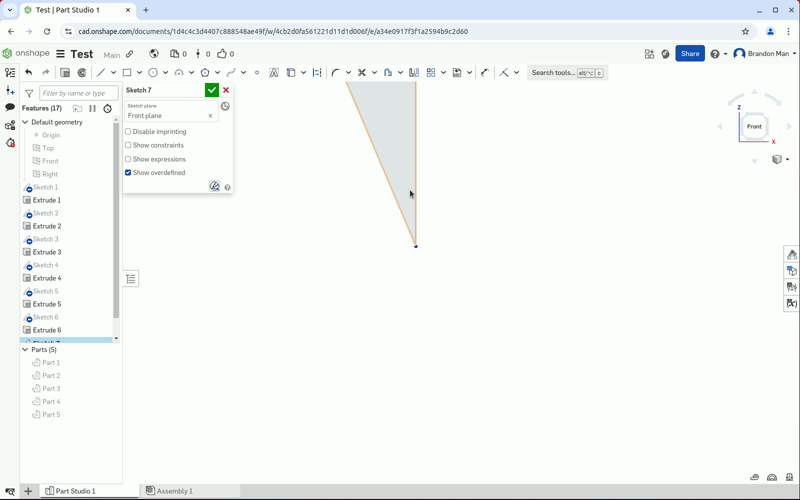
scroll(6)
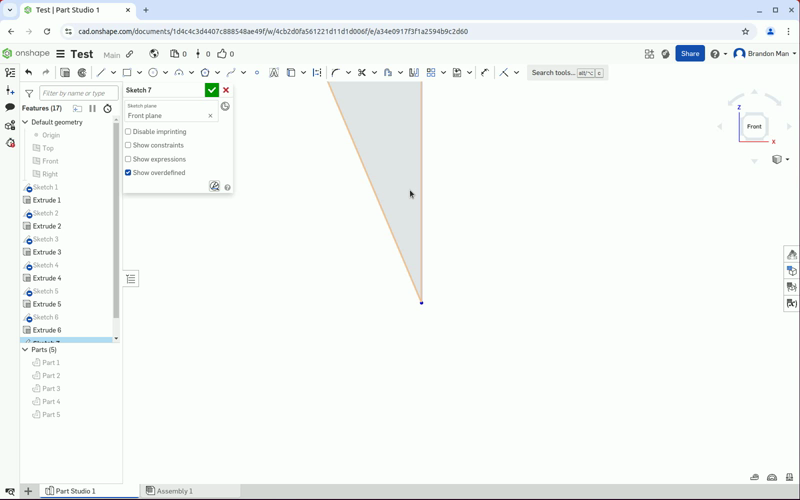
click(410, 189)
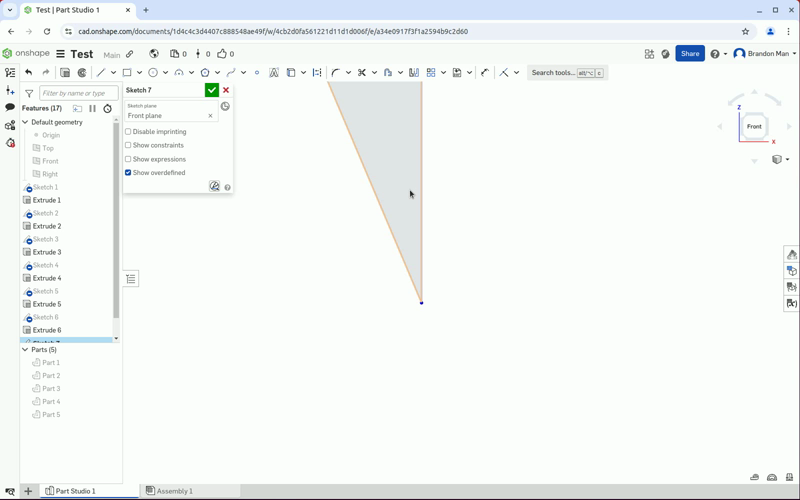
scroll(-6)
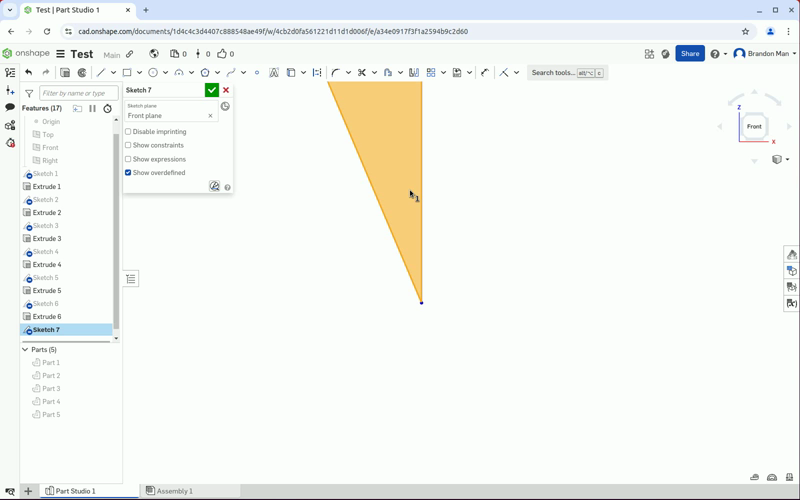
scroll(-6)
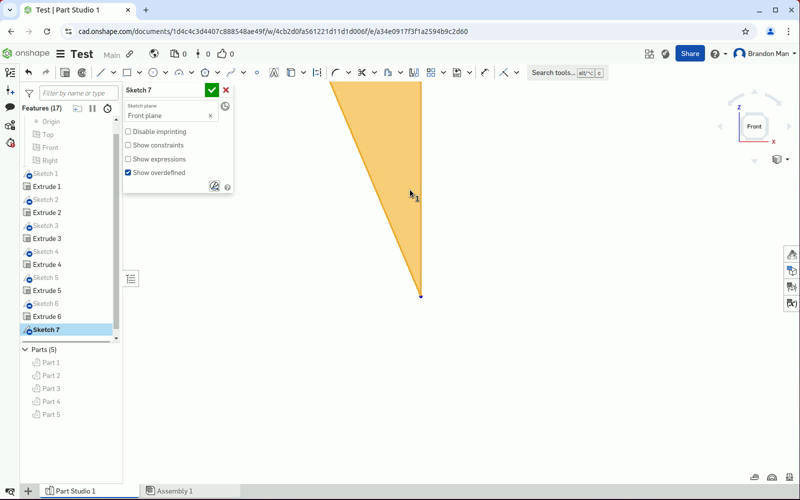
scroll(-6)
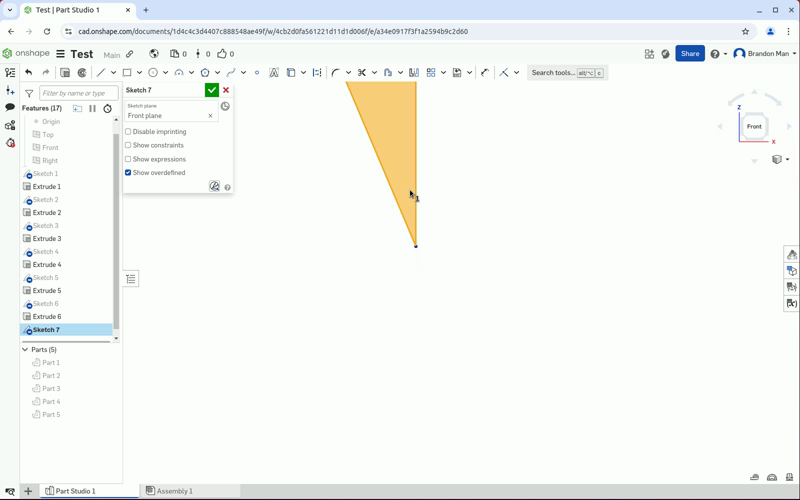
scroll(-6)
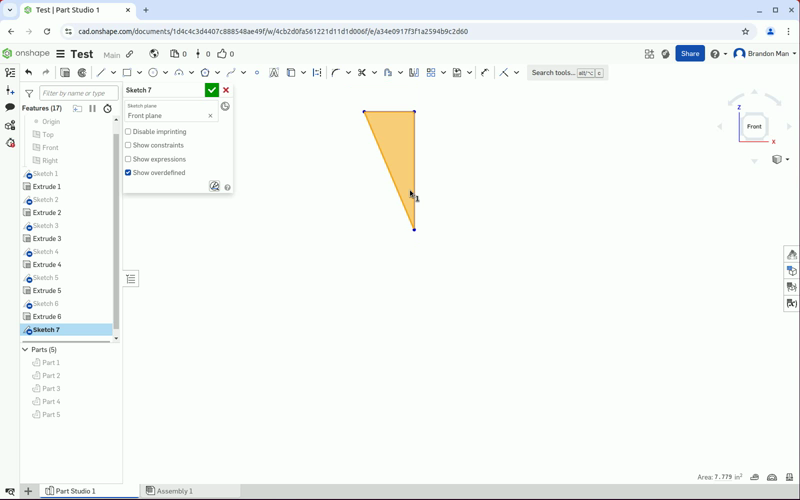
scroll(-6)
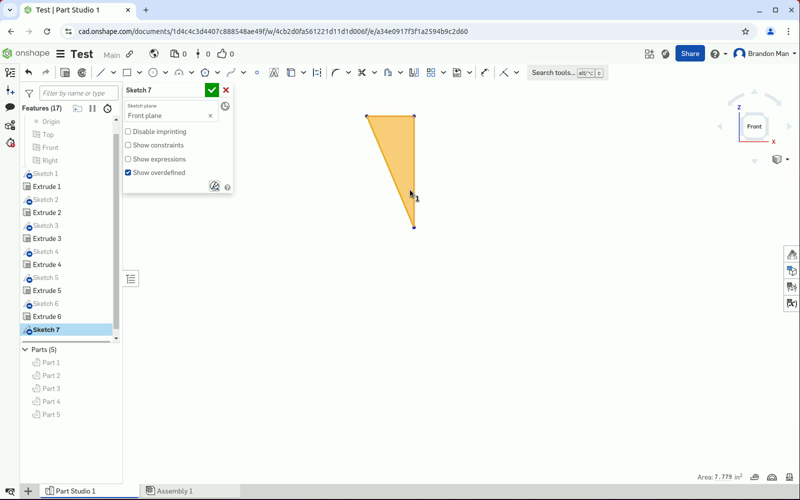
scroll(-6)
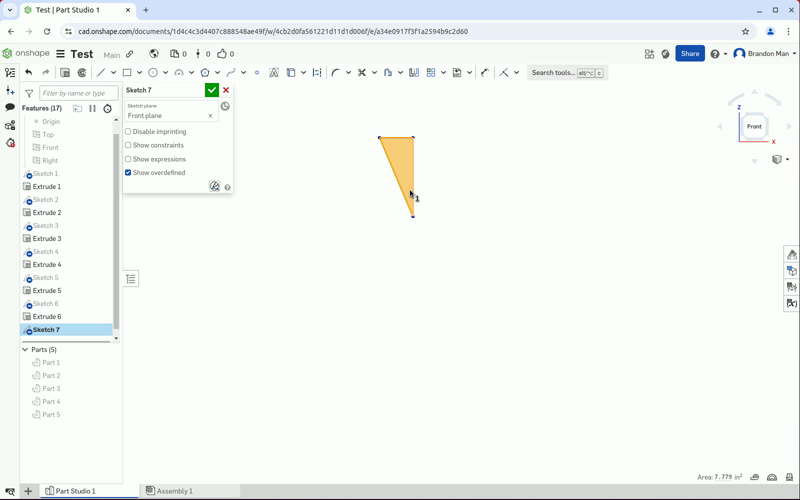
scroll(-6)
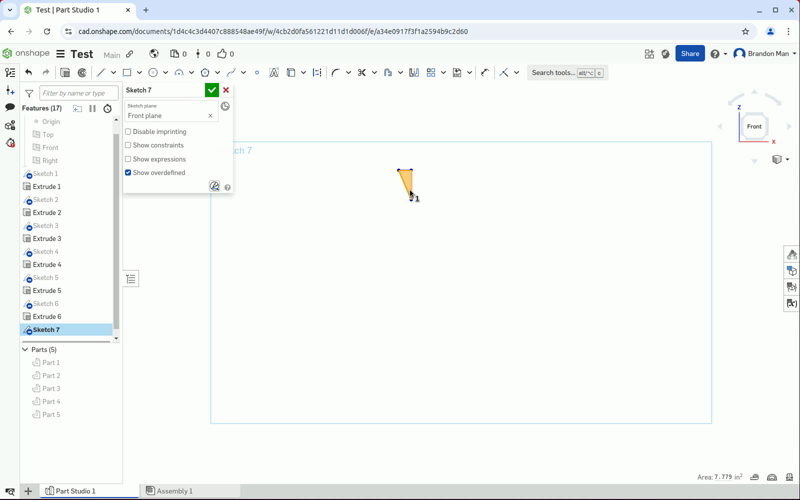
mouse_move(73, 352)
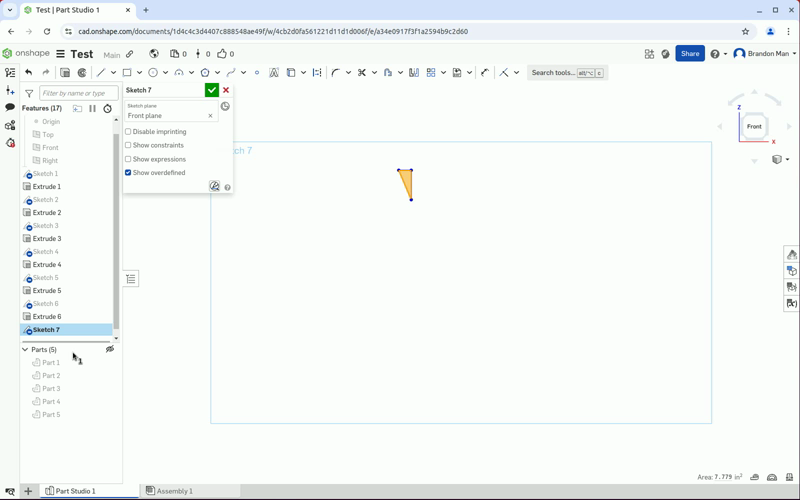
key(shift+y)
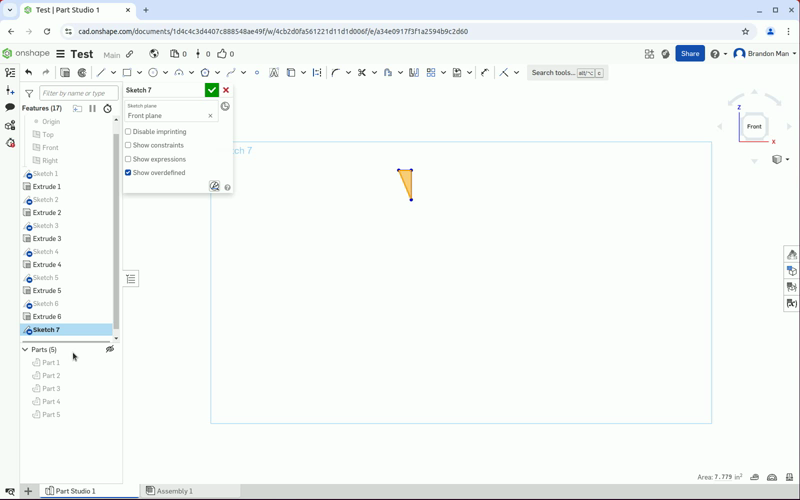
key(shift+e)
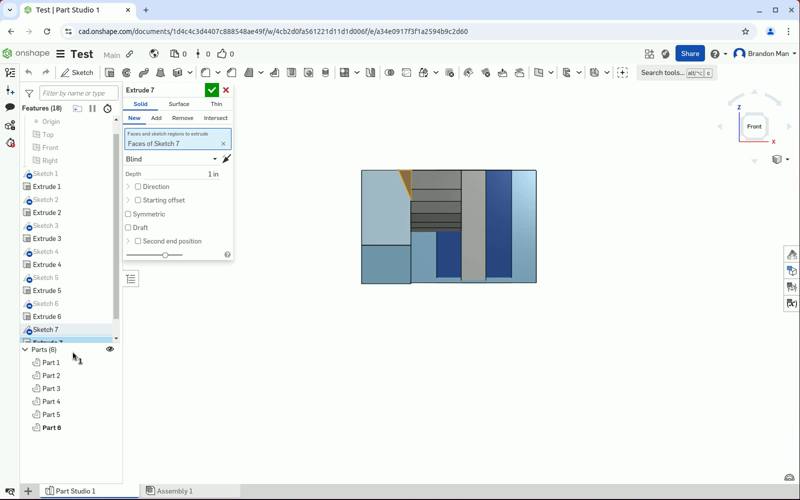
mouse_move(143, 106)
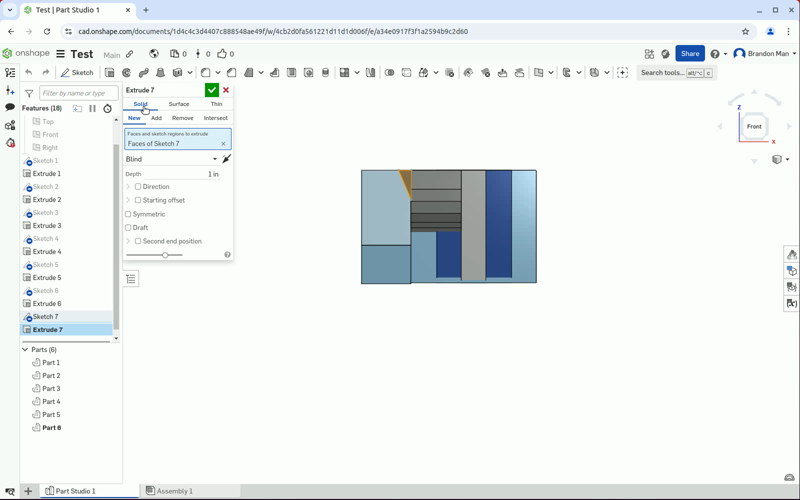
click(143, 106)
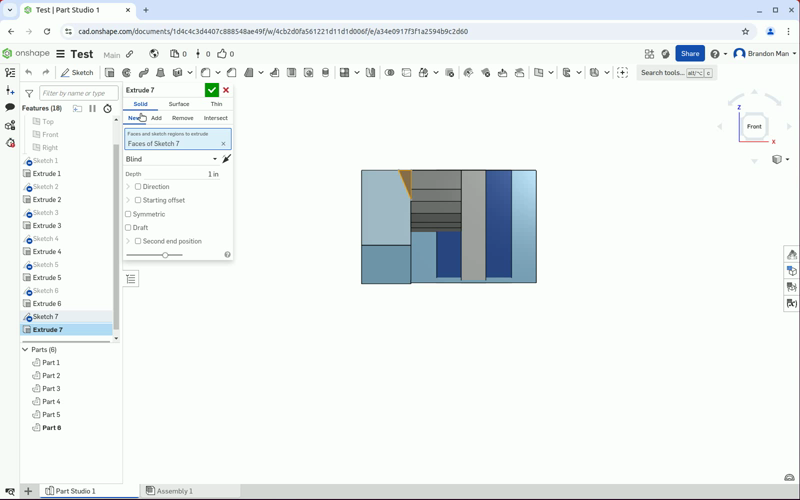
mouse_move(137, 120)
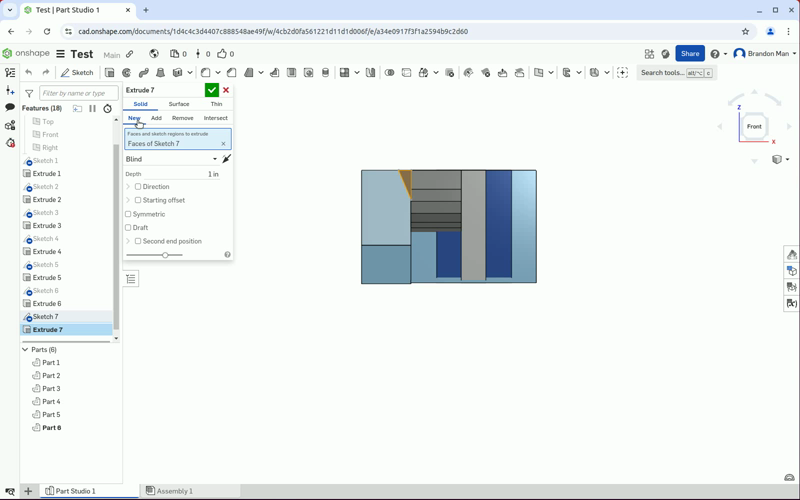
click(137, 120)
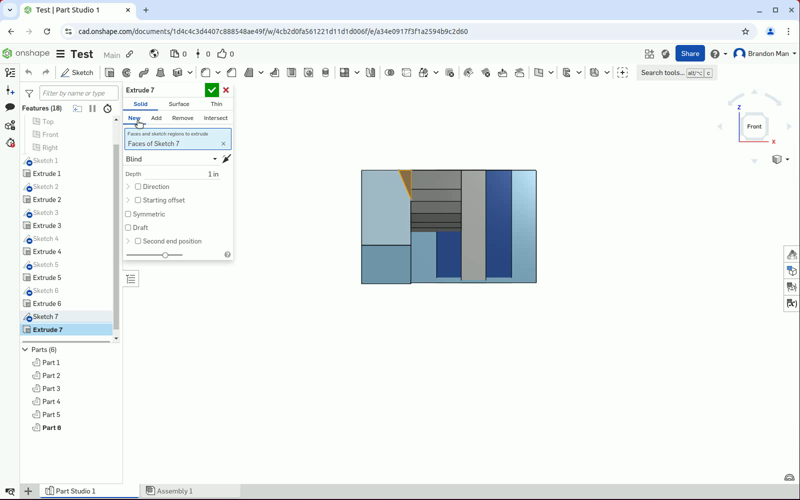
key(tab, 4)
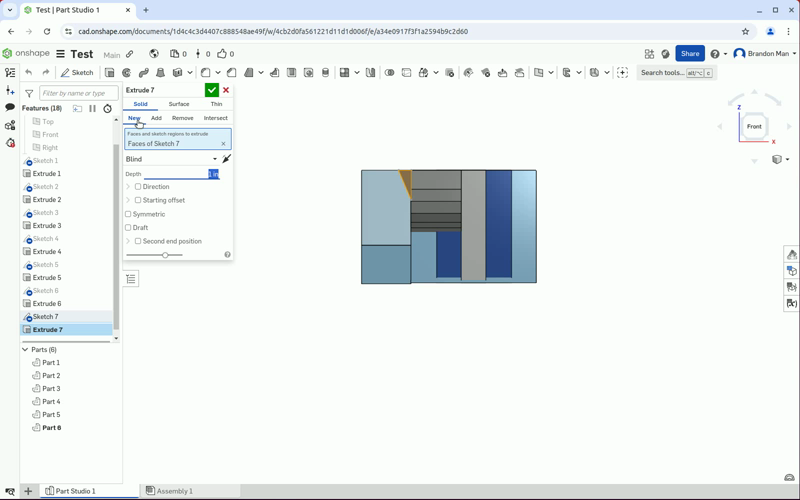
text(15.887)
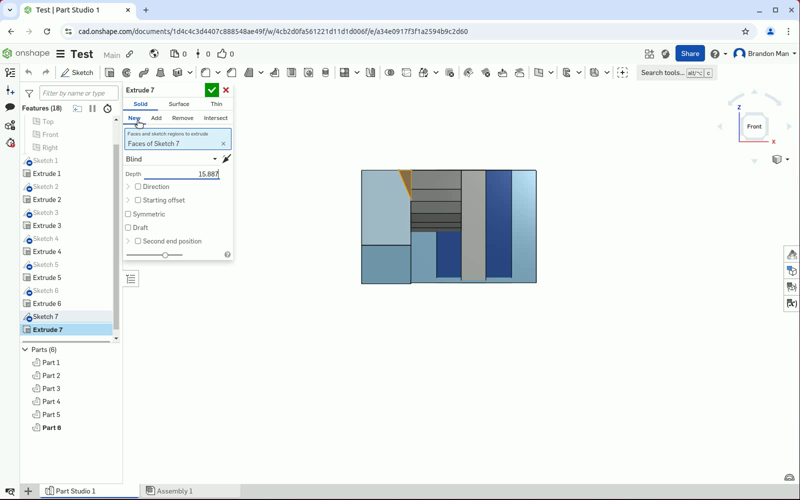
key(enter)
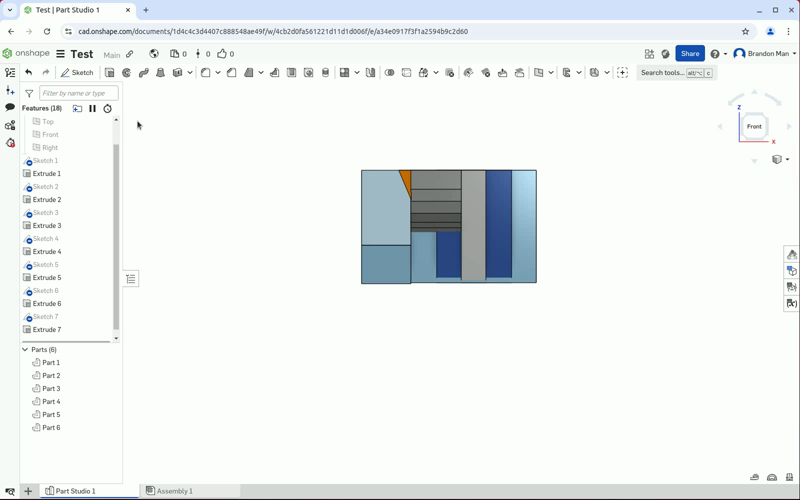
key(shift+h)
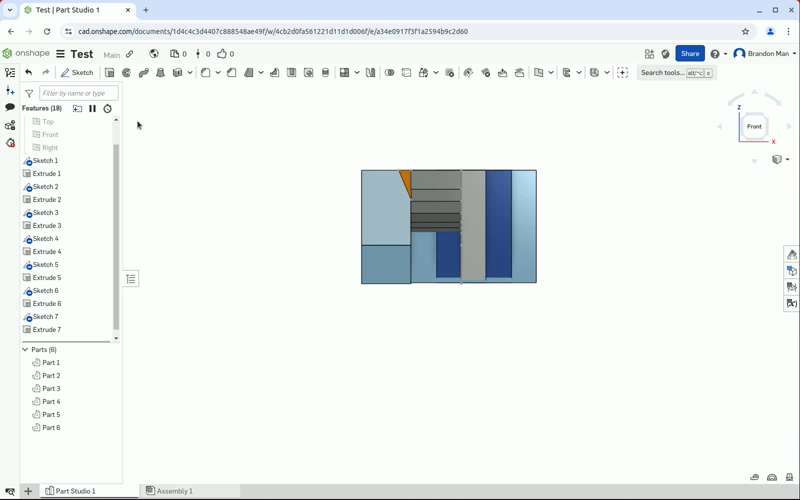
key(shift+h)
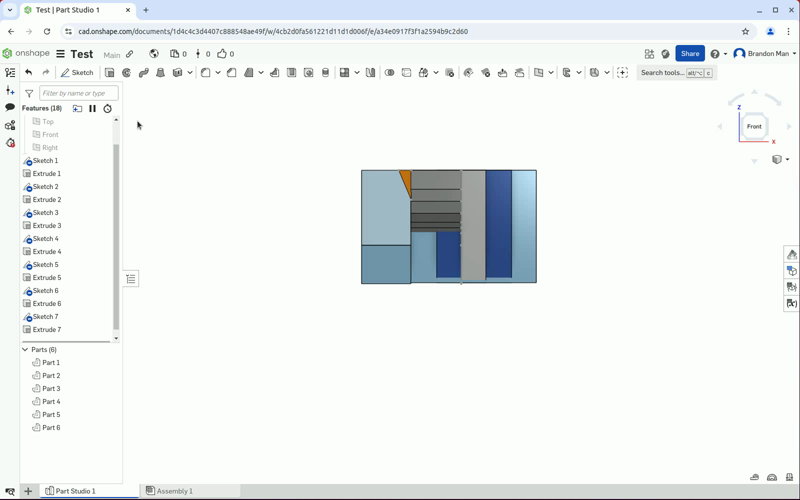
key(shift+7)
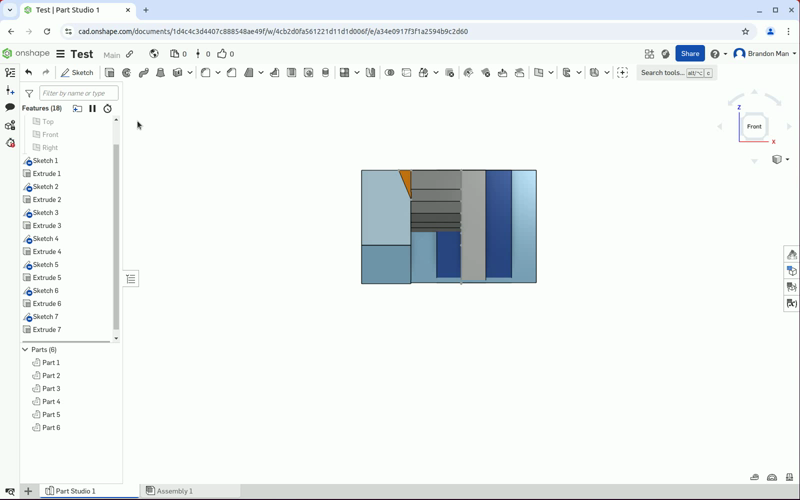
key(left, 2)
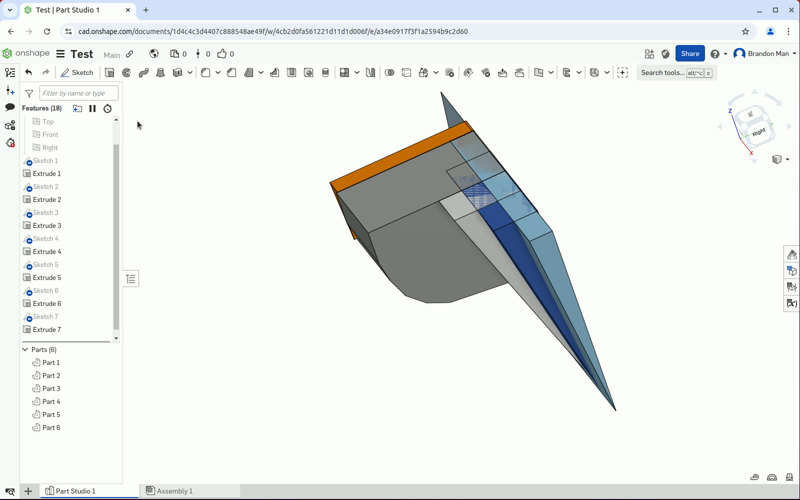
key(down, 2)
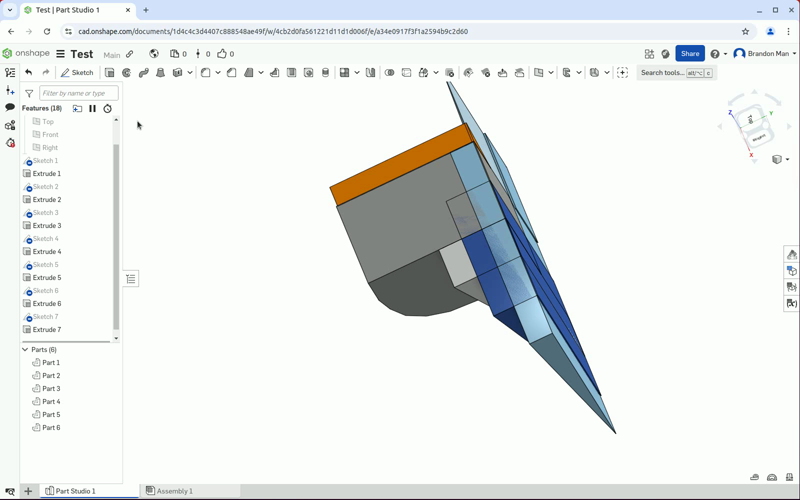
key(up, 2)
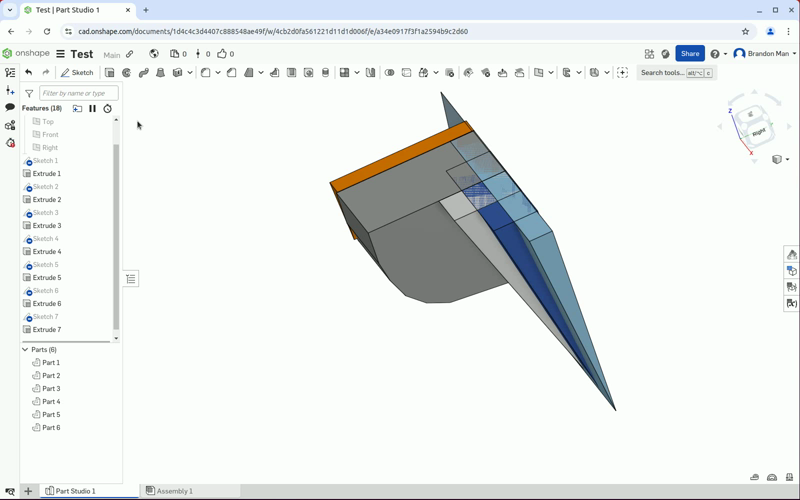
key(right, 2)
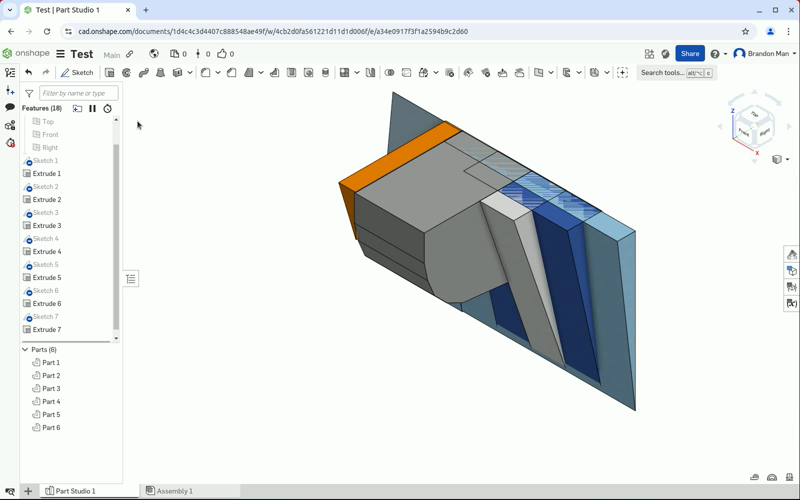
mouse_move(69, 163)
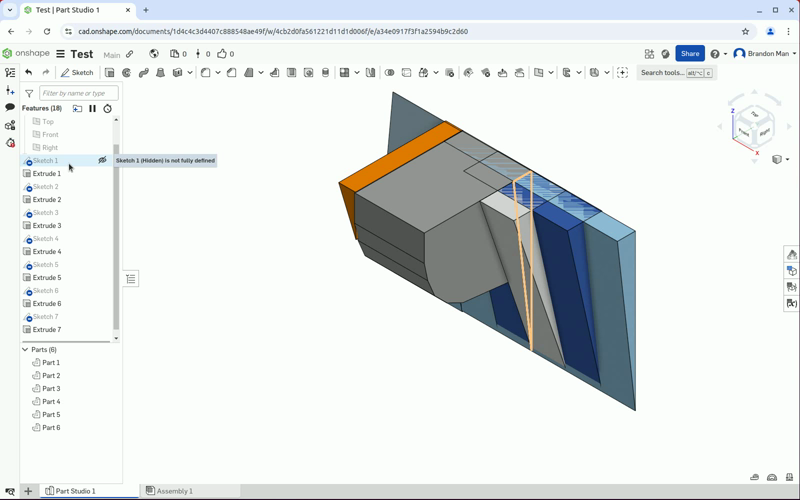
click(69, 163)